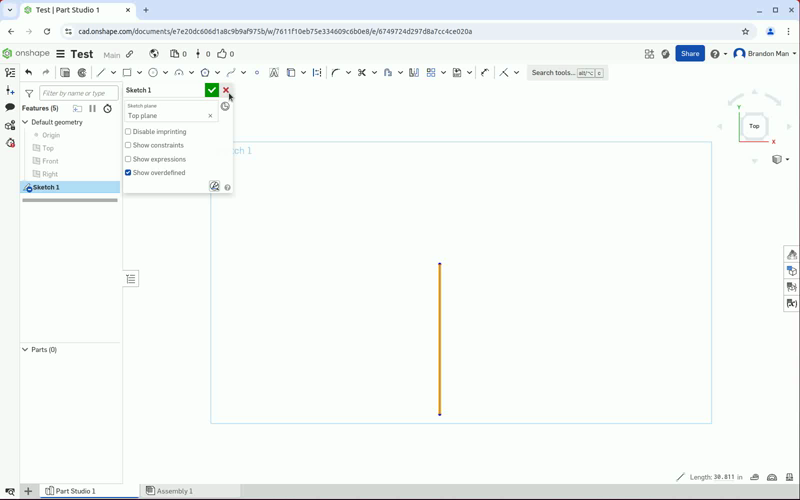
key(shift+h)
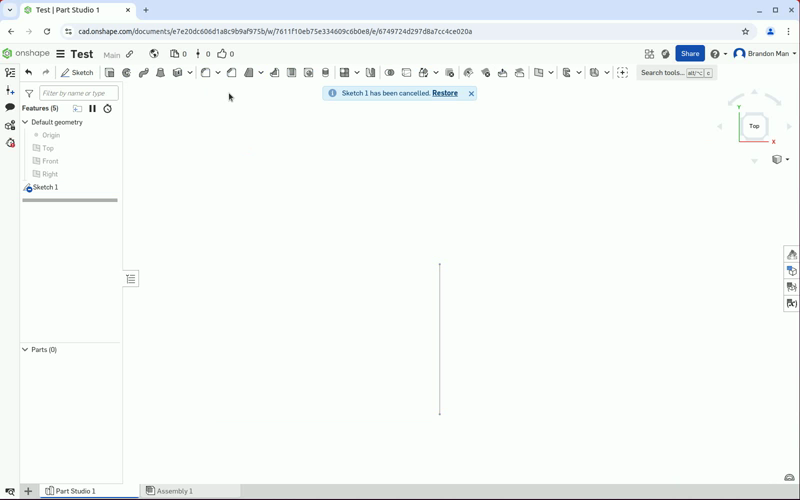
key(shift+s)
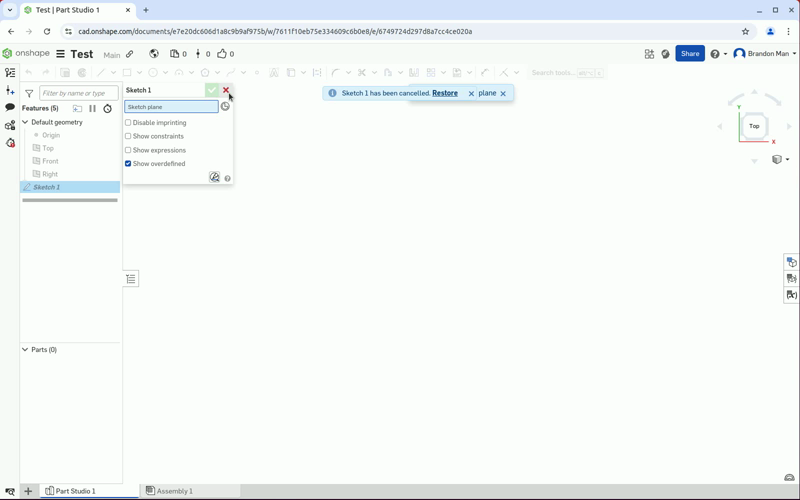
mouse_move(73, 150)
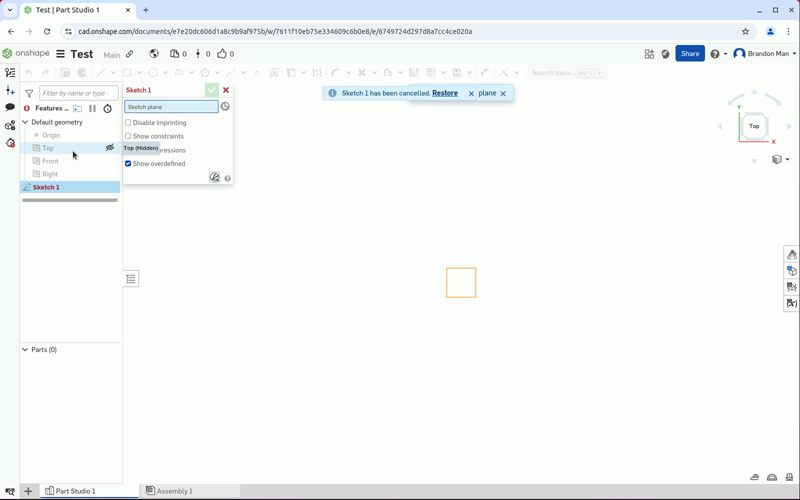
click(73, 150)
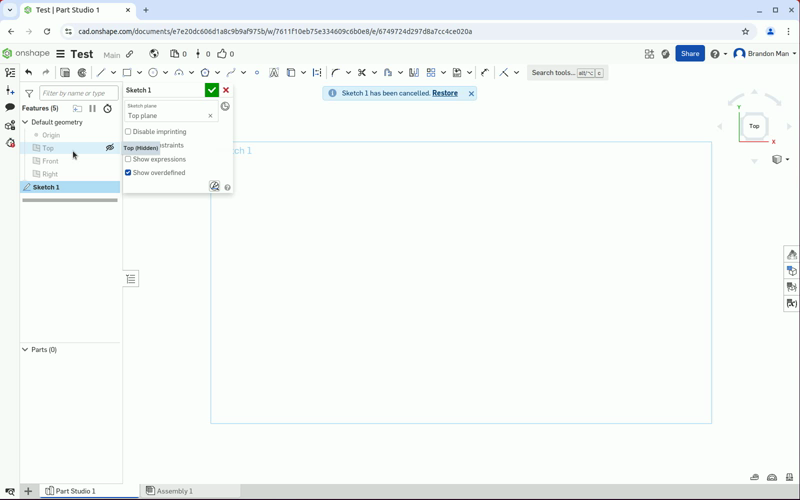
mouse_move(73, 352)
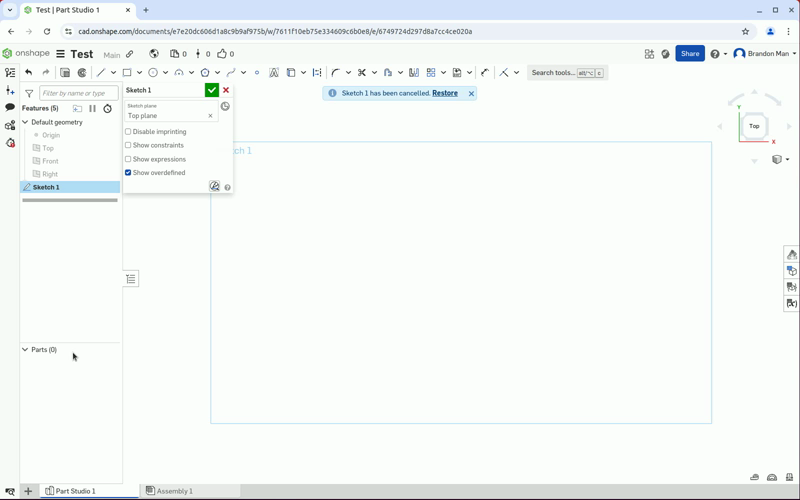
key(y)
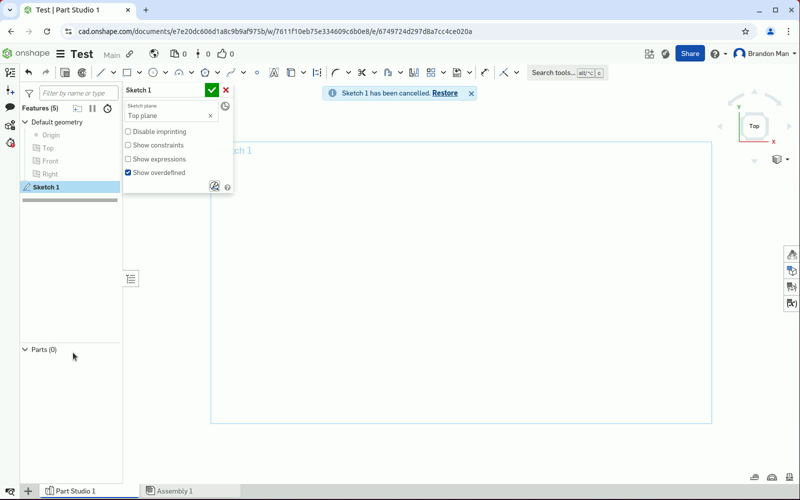
key(l)
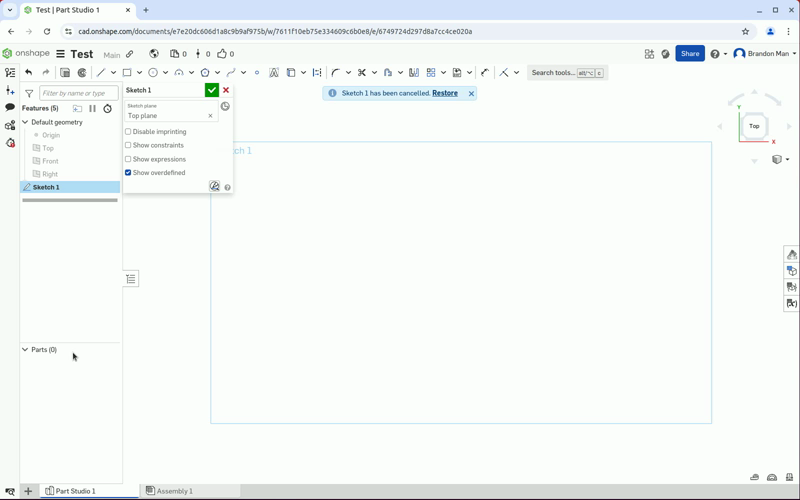
key_down(shift)
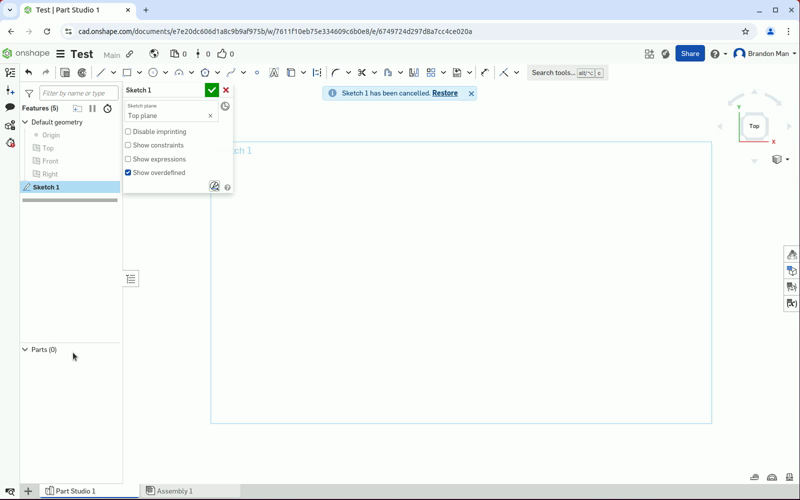
mouse_move(348, 339)
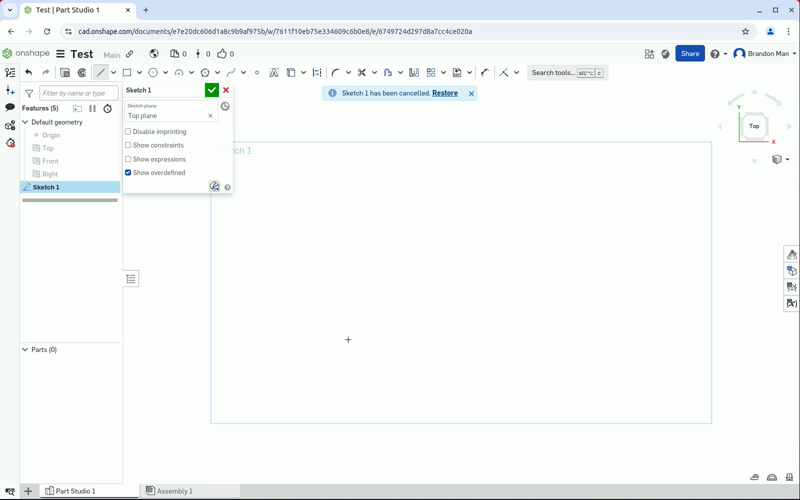
click(348, 339)
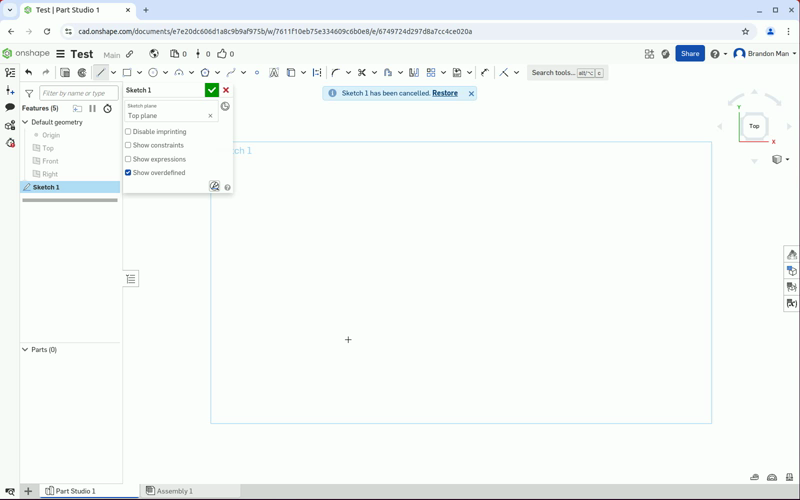
key_up(shift)
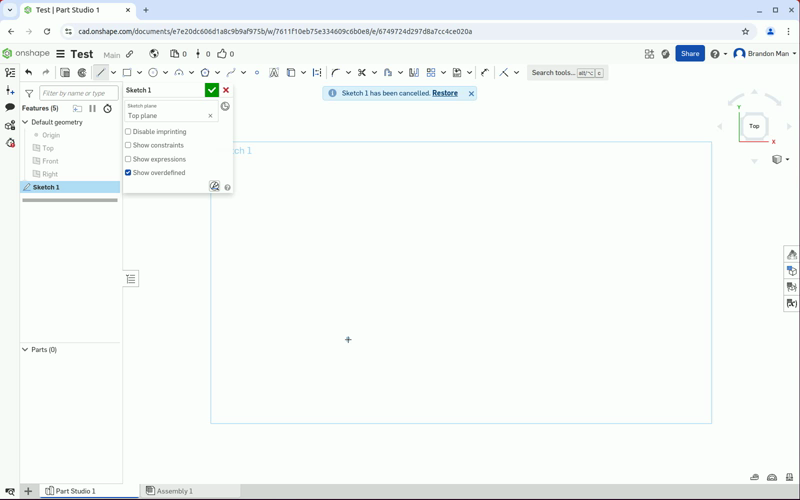
key_down(shift)
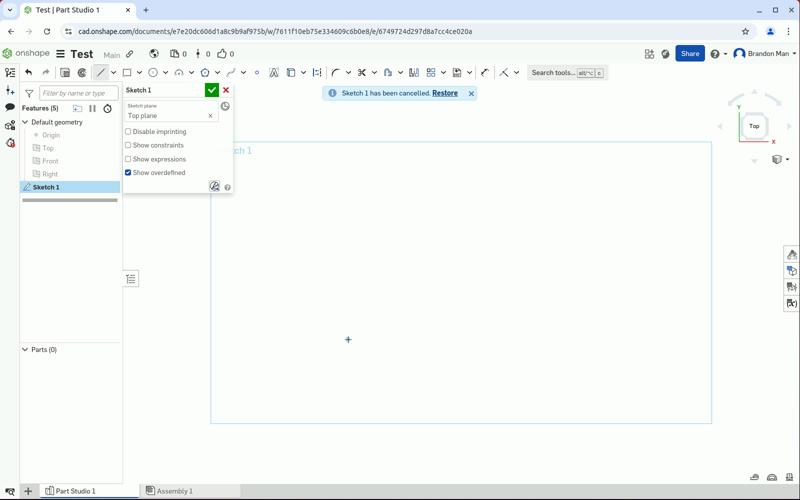
mouse_move(572, 339)
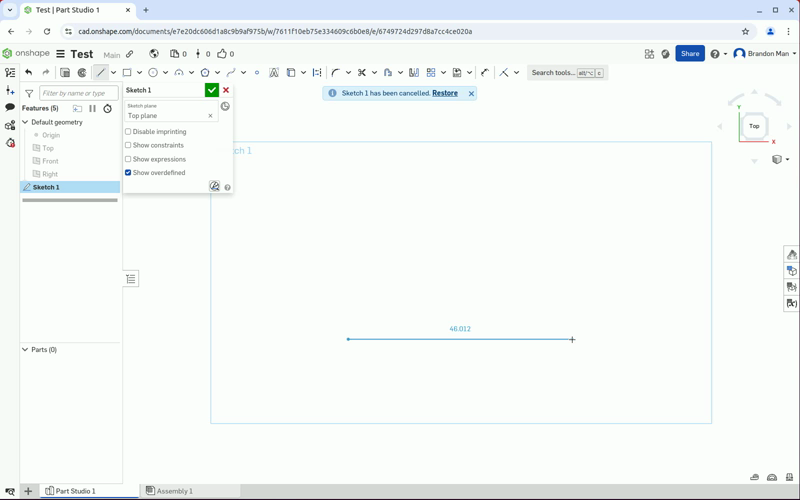
click(572, 339)
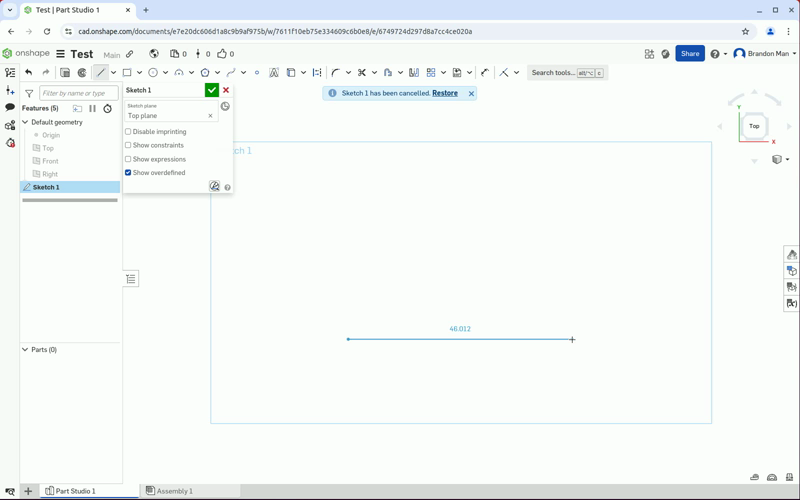
key_up(shift)
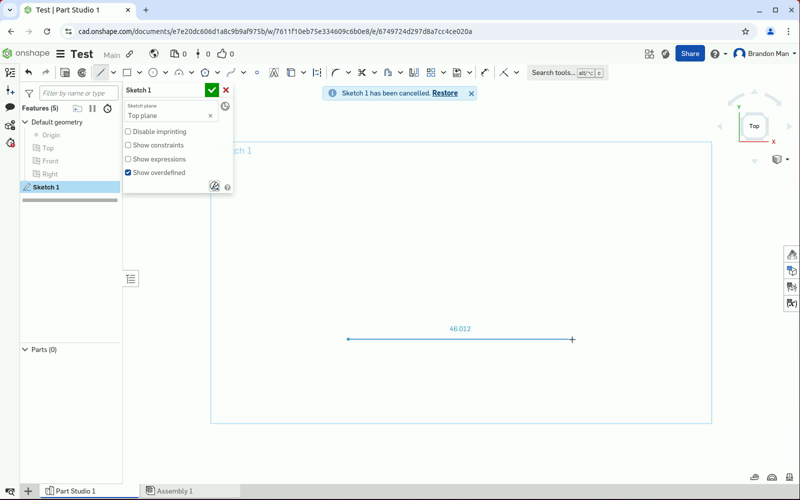
key_down(shift)
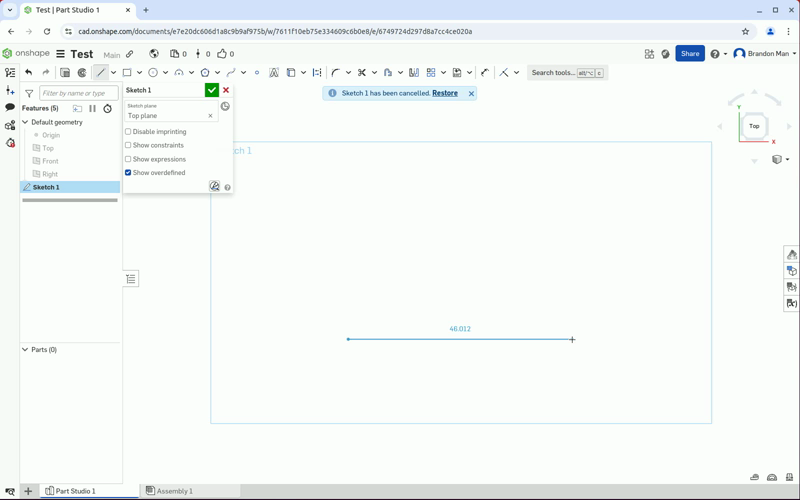
mouse_move(572, 228)
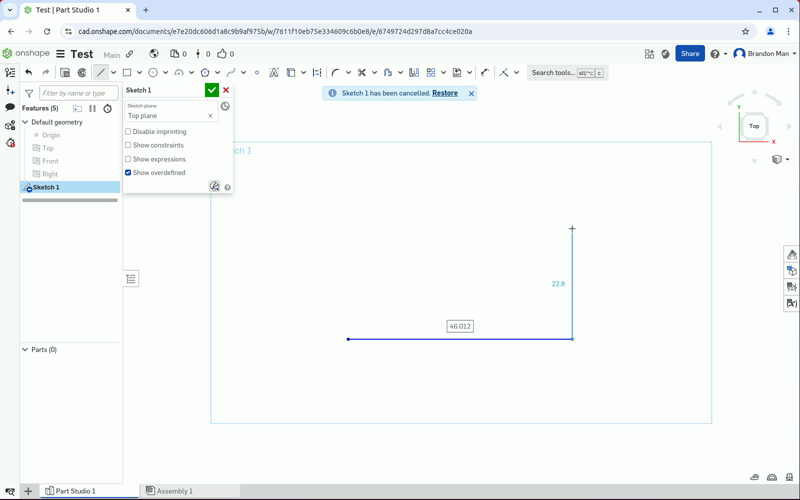
click(572, 228)
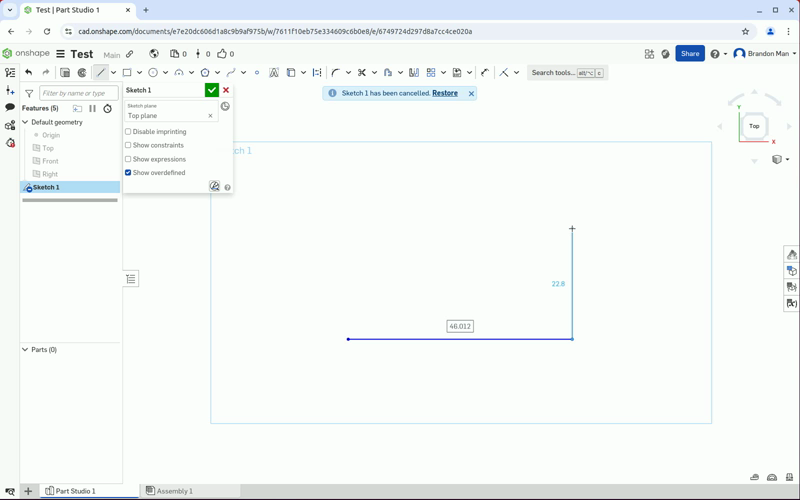
key_up(shift)
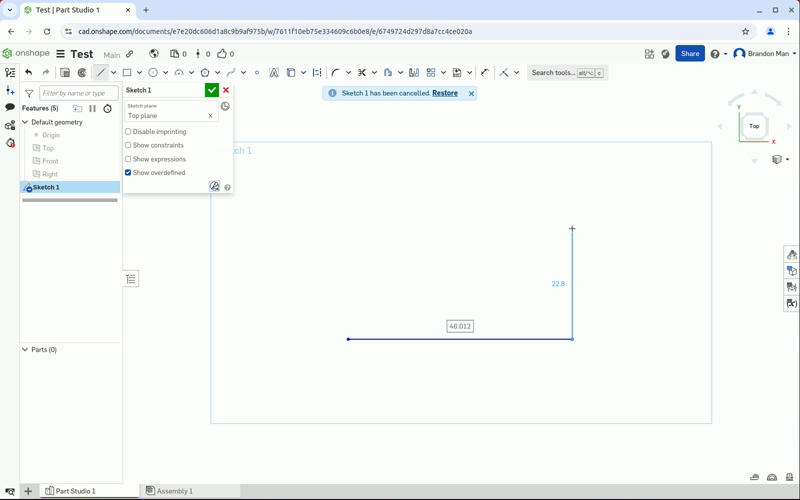
key_down(shift)
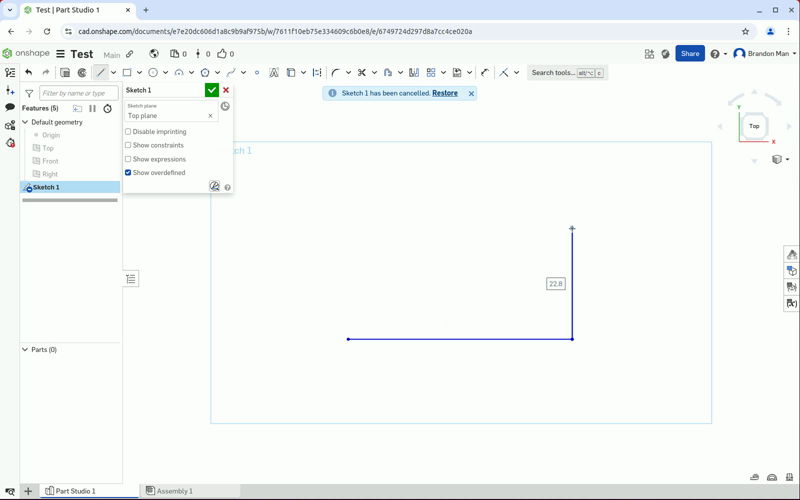
mouse_move(348, 228)
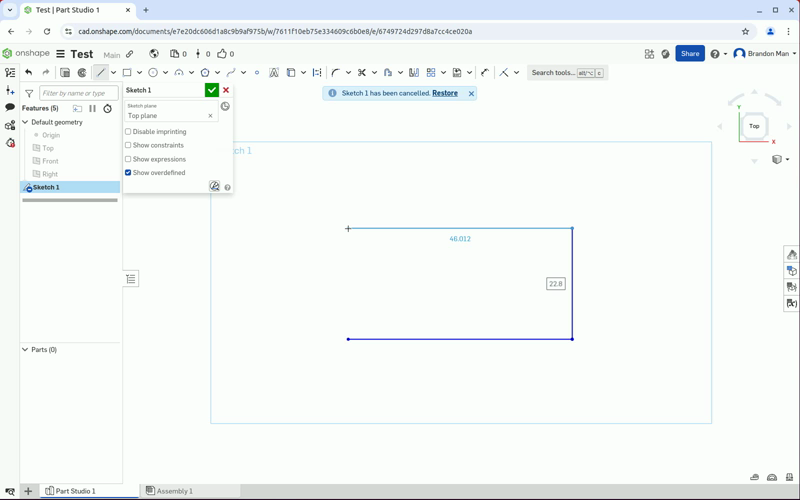
click(348, 228)
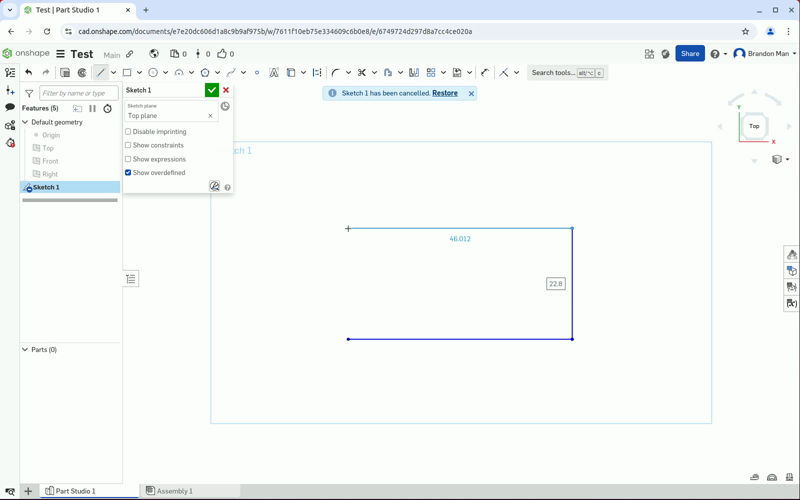
key_up(shift)
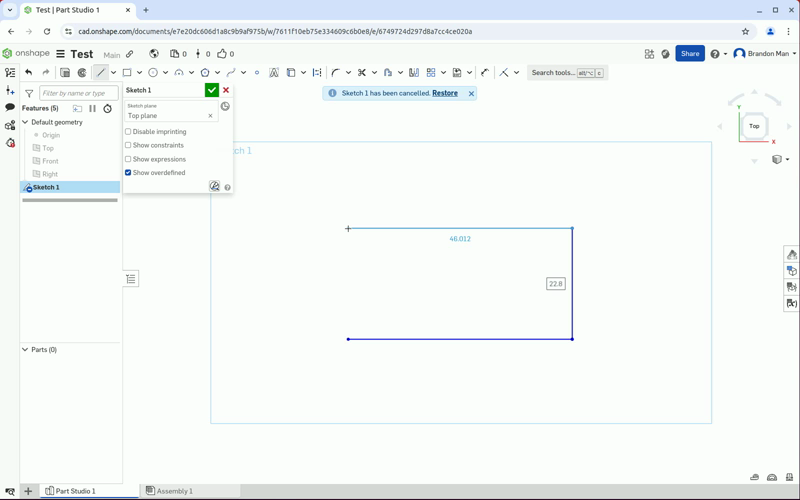
key_down(shift)
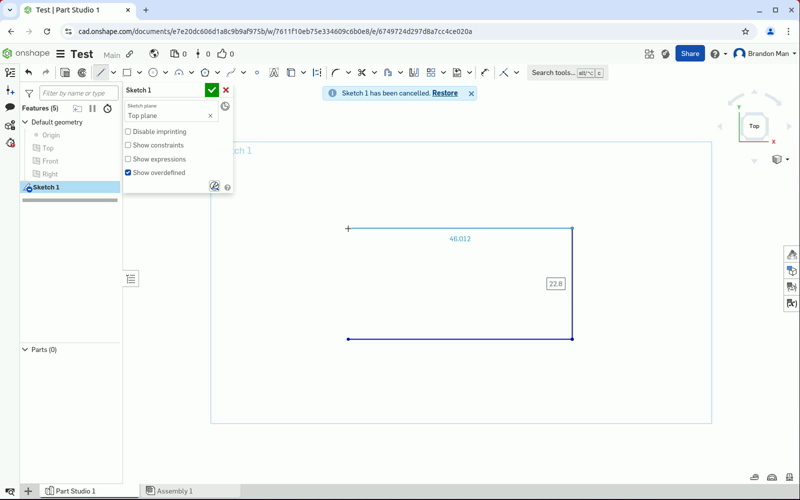
mouse_move(348, 339)
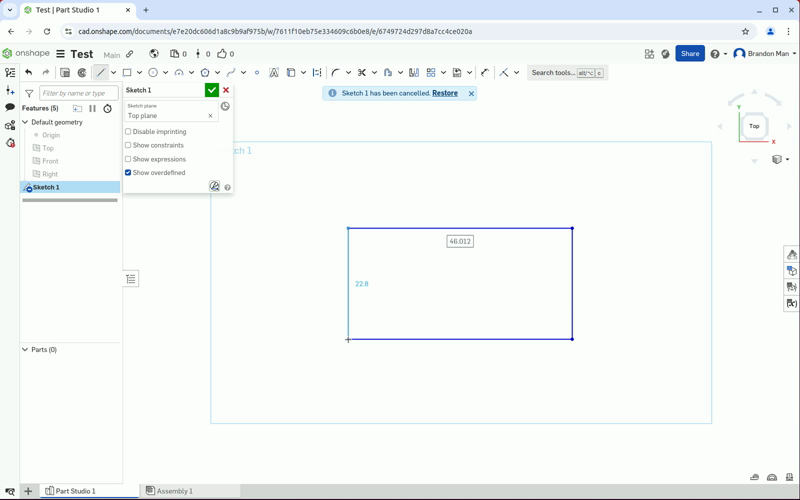
key_up(shift)
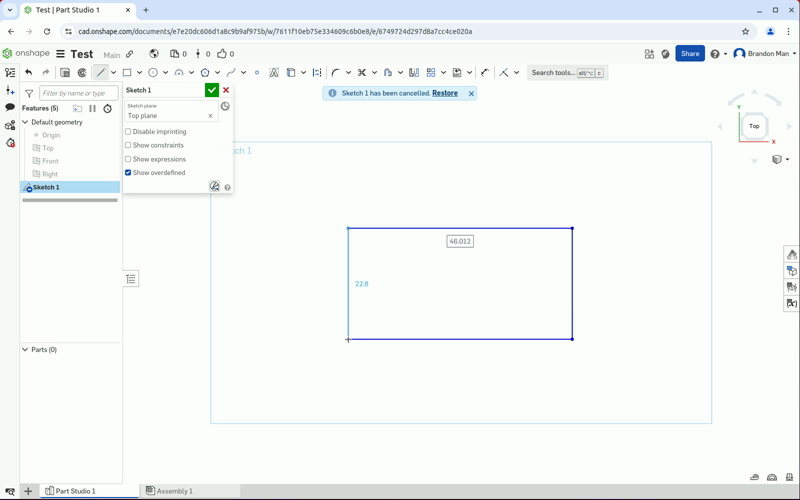
click(348, 339)
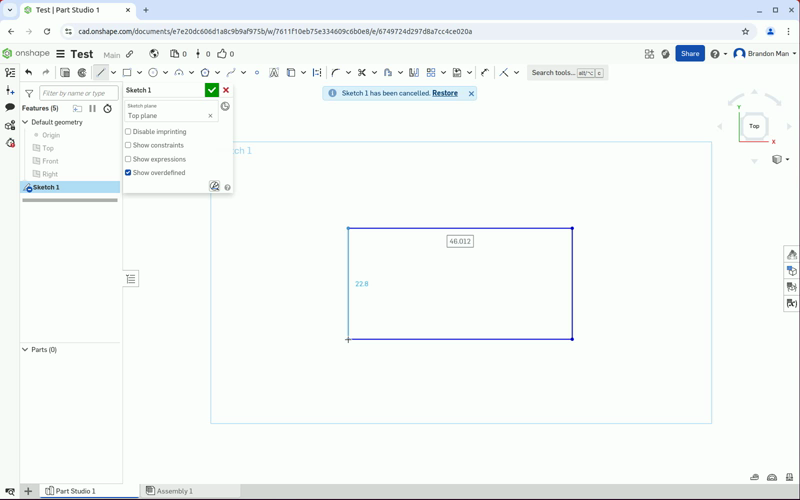
key(esc)
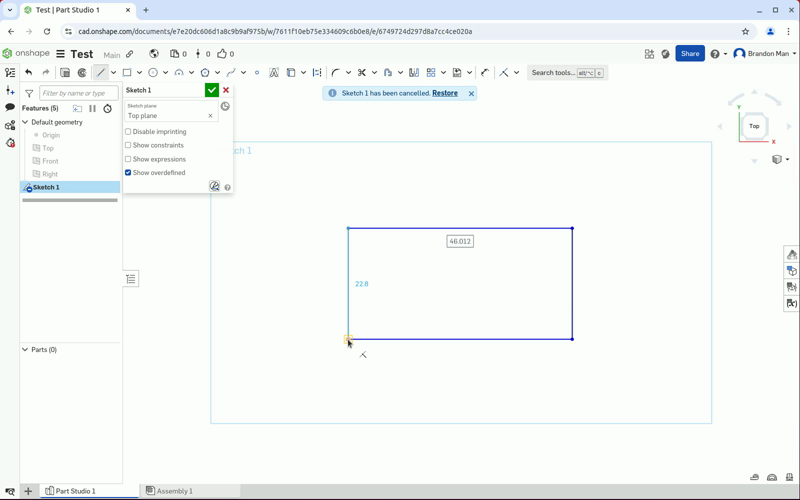
mouse_move(495, 282)
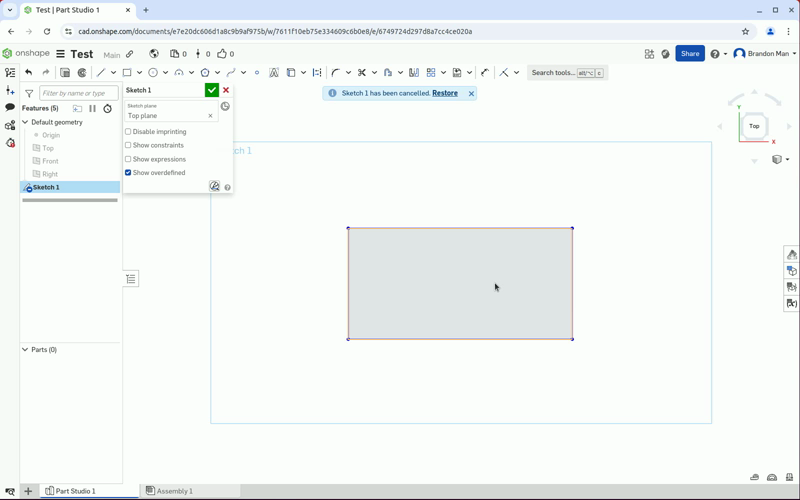
click(495, 282)
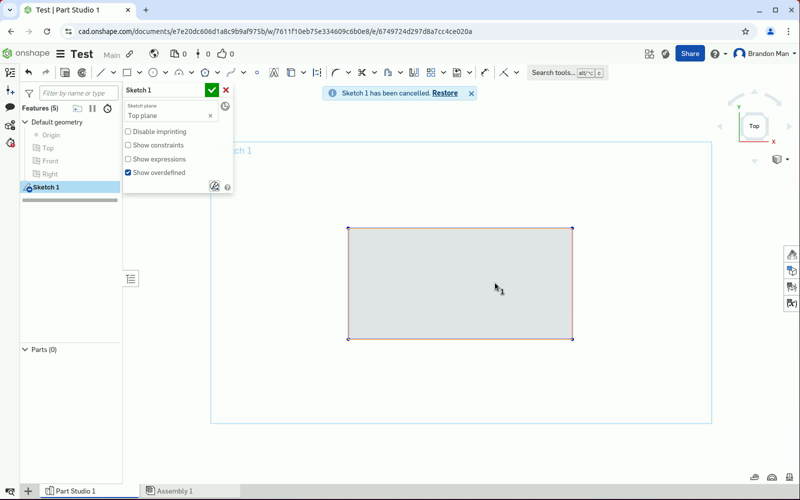
mouse_move(73, 352)
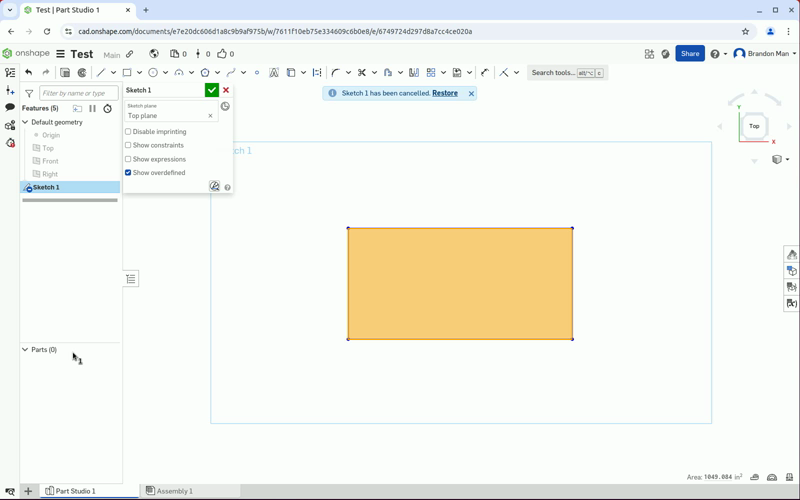
key(shift+y)
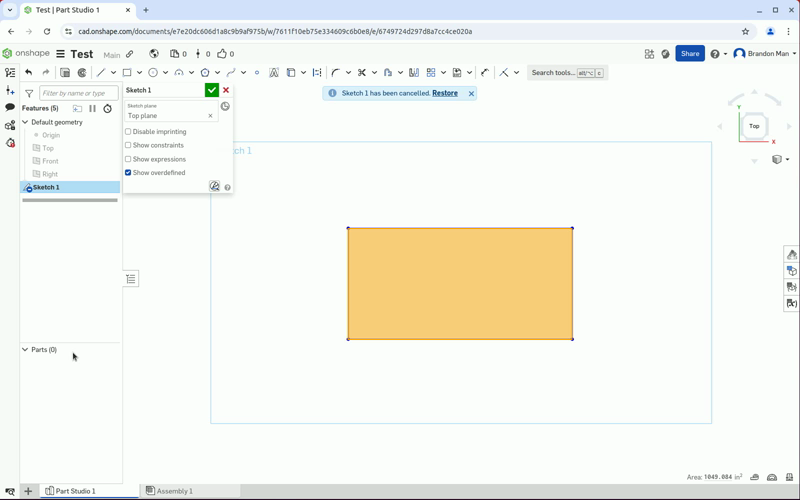
key(shift+e)
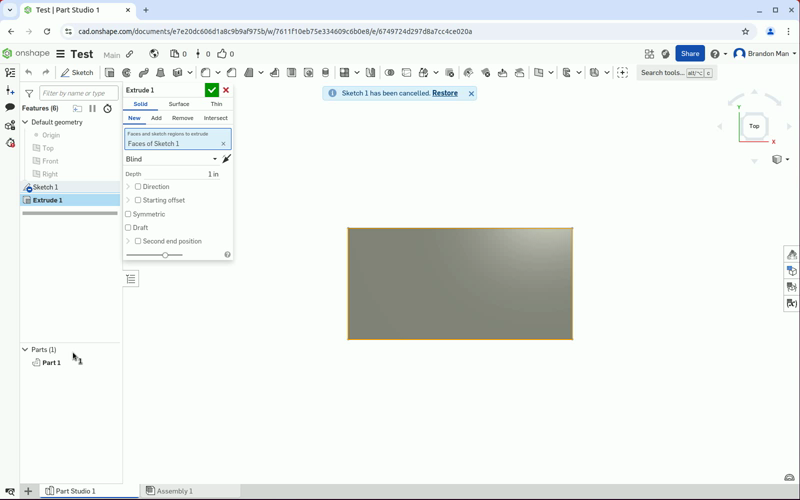
mouse_move(143, 106)
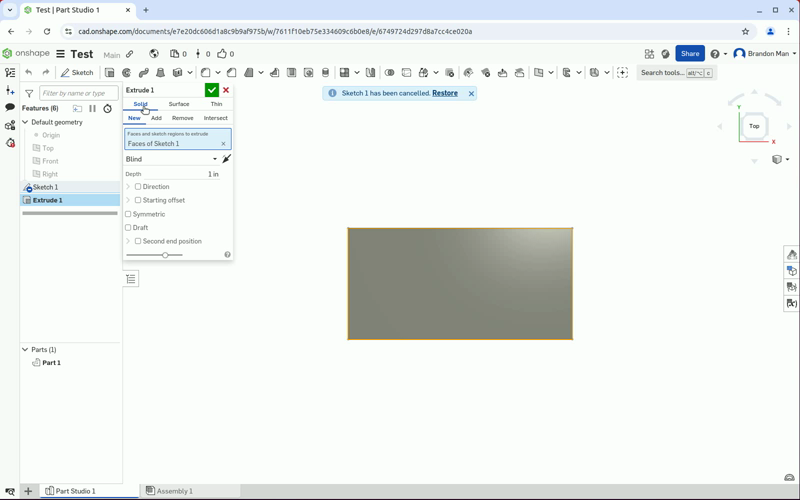
click(143, 106)
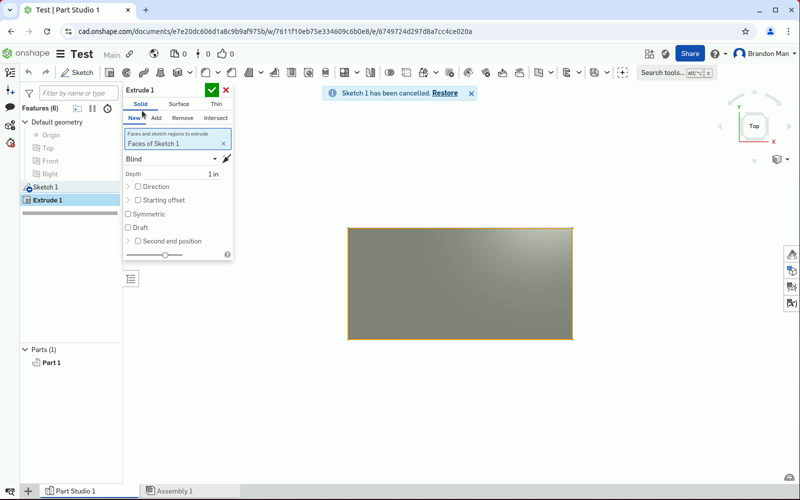
mouse_move(137, 120)
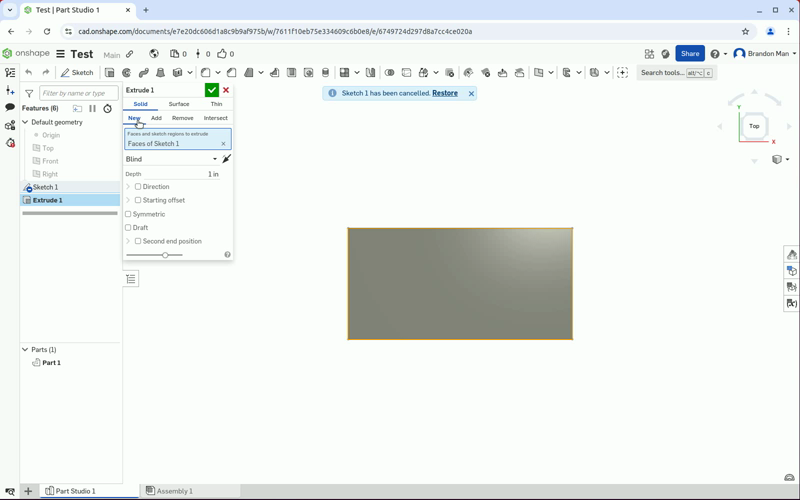
click(137, 120)
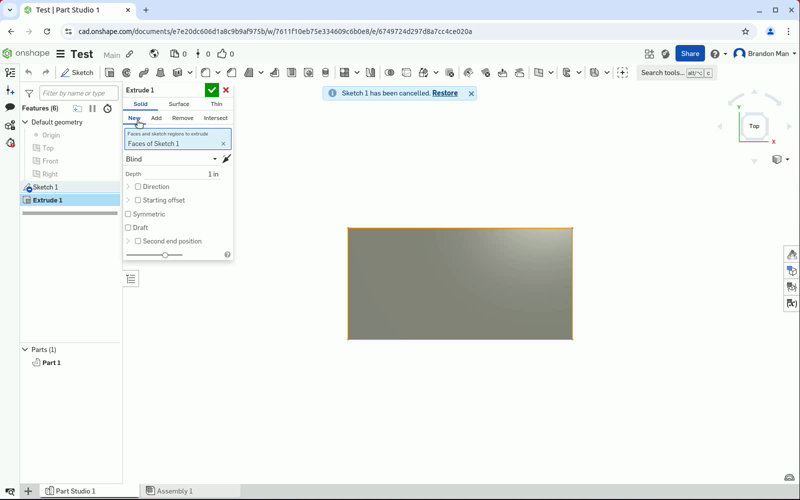
key(tab, 4)
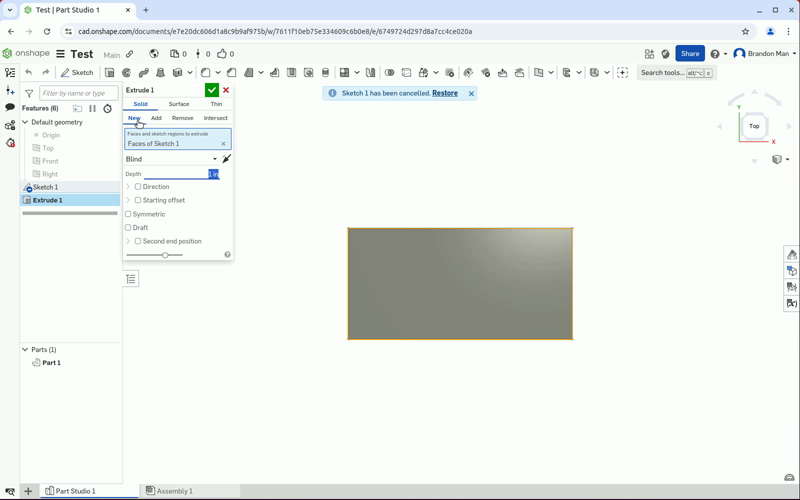
text(13.961)
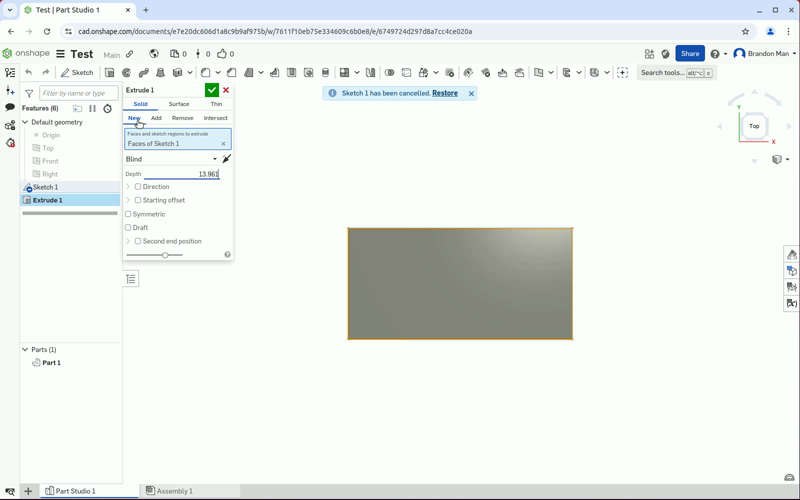
key(enter)
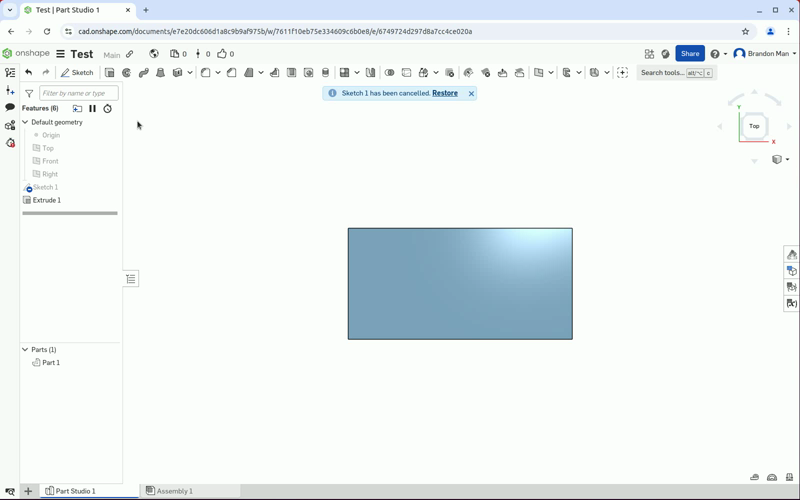
key(shift+h)
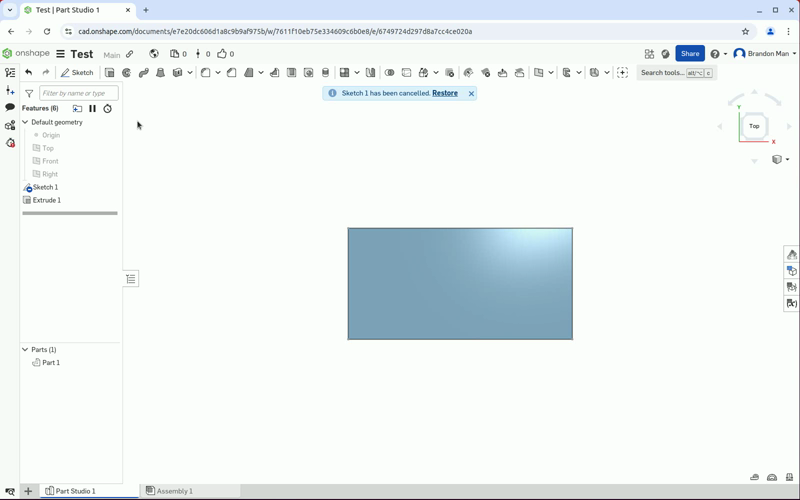
key(shift+h)
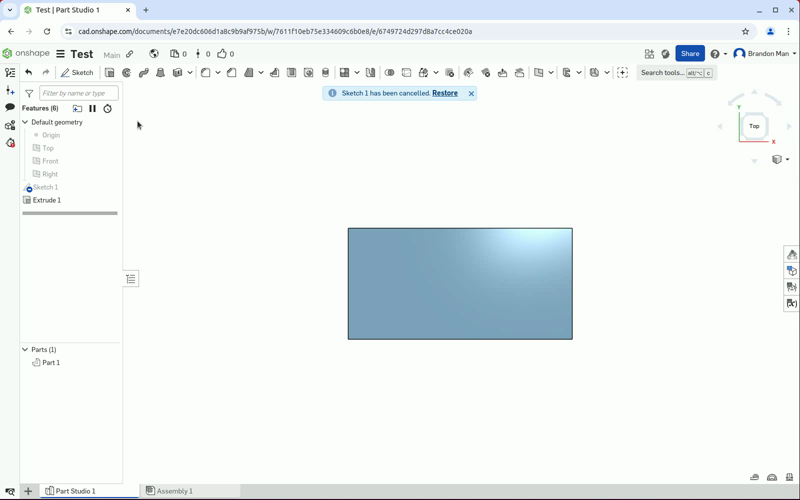
mouse_move(73, 189)
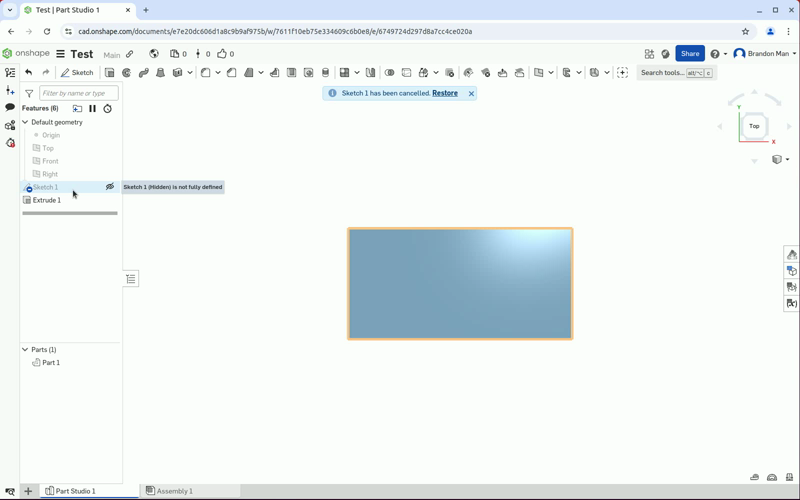
click(73, 189)
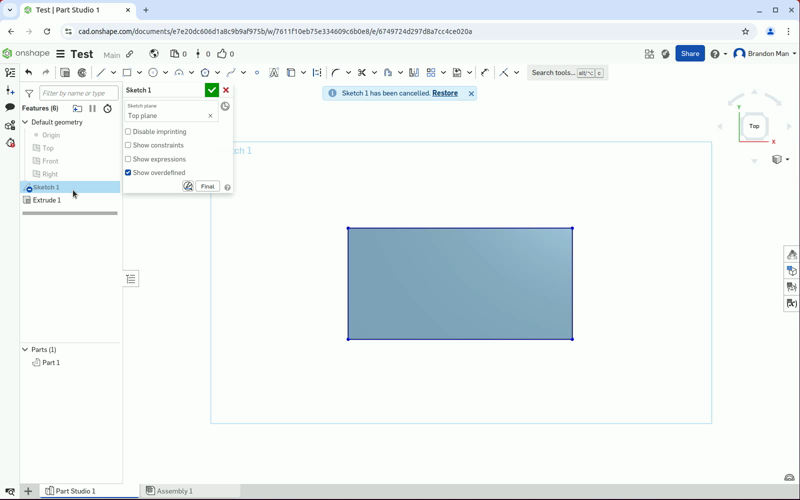
mouse_move(229, 92)
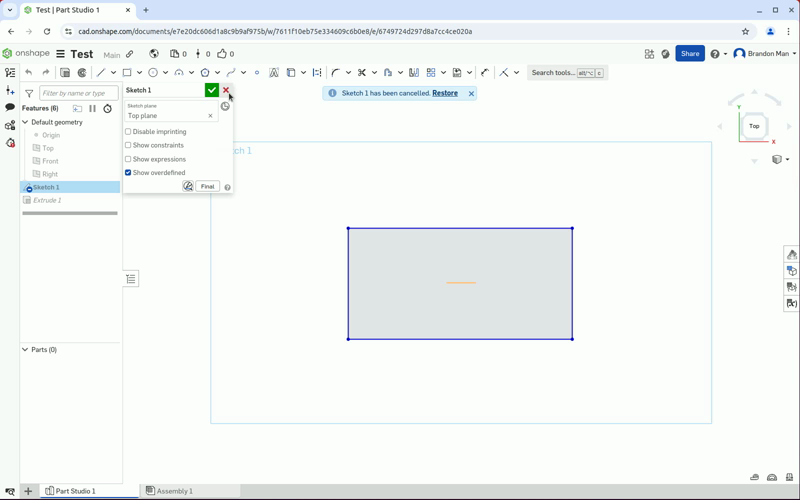
click(229, 92)
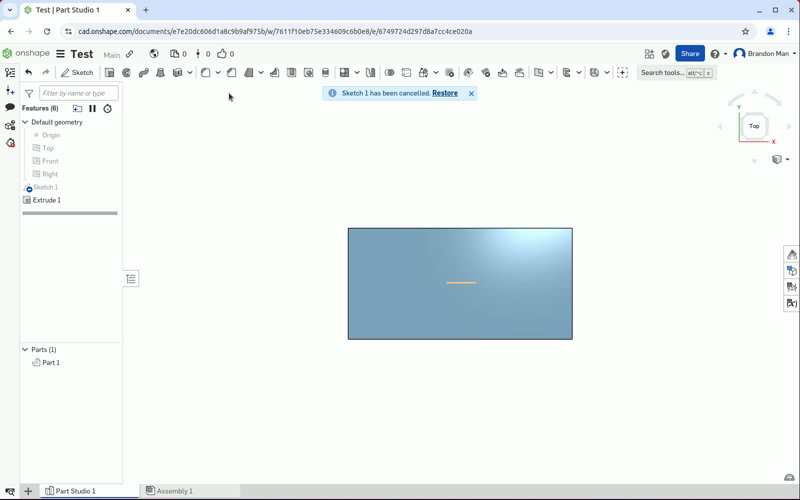
mouse_move(541, 75)
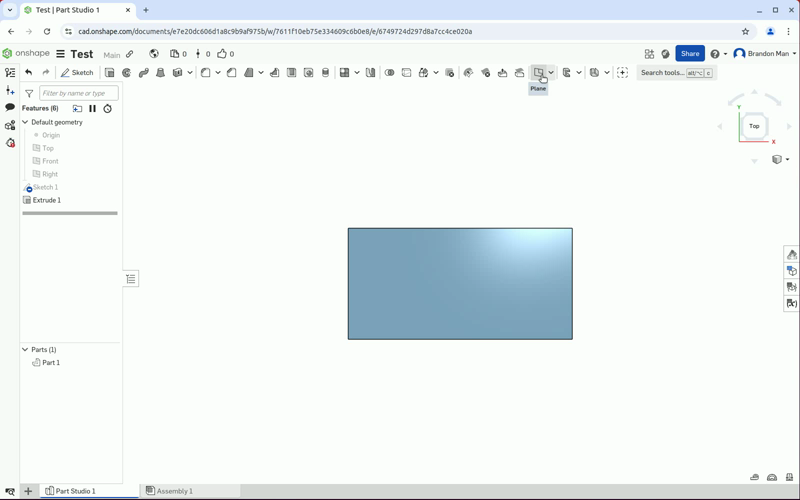
click(541, 75)
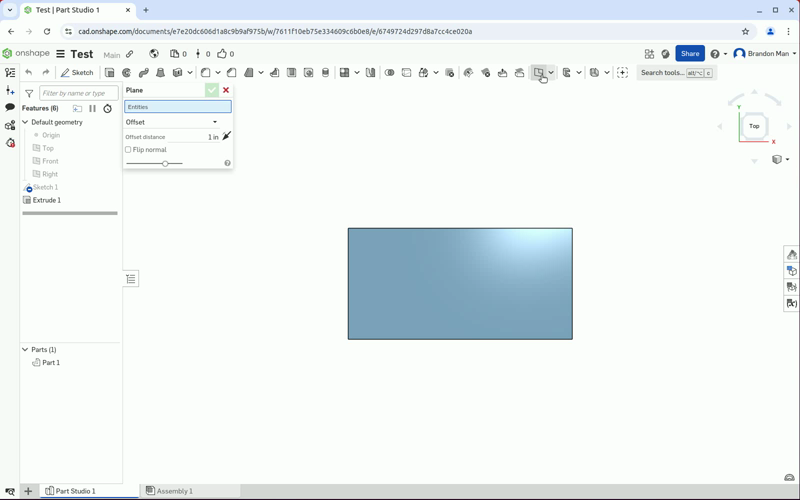
mouse_move(73, 150)
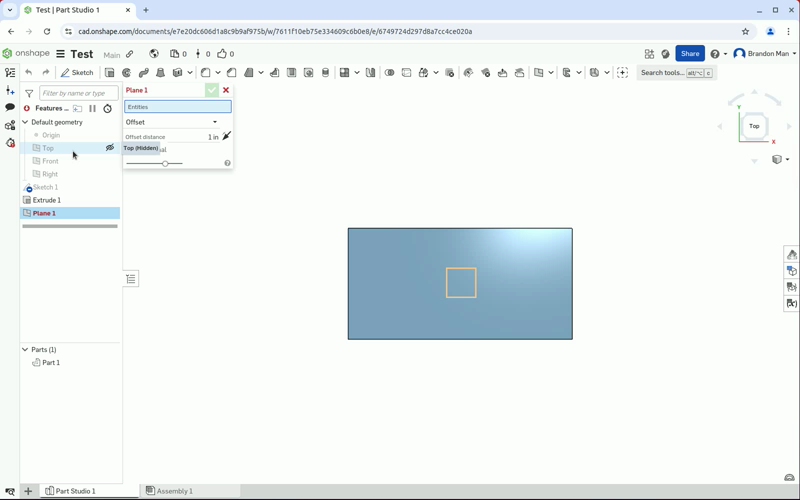
click(73, 150)
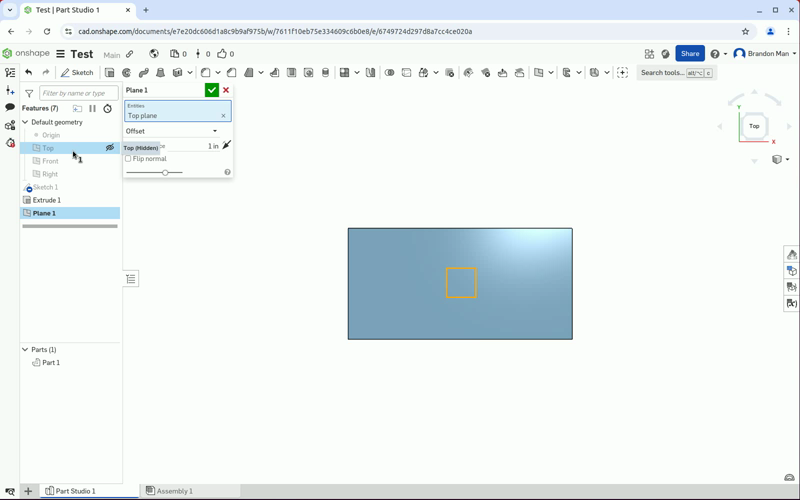
key(tab, 2)
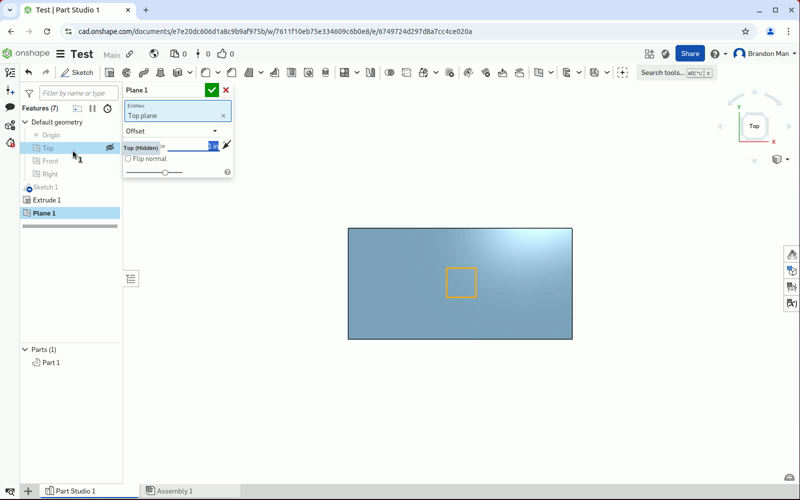
text(13.957)
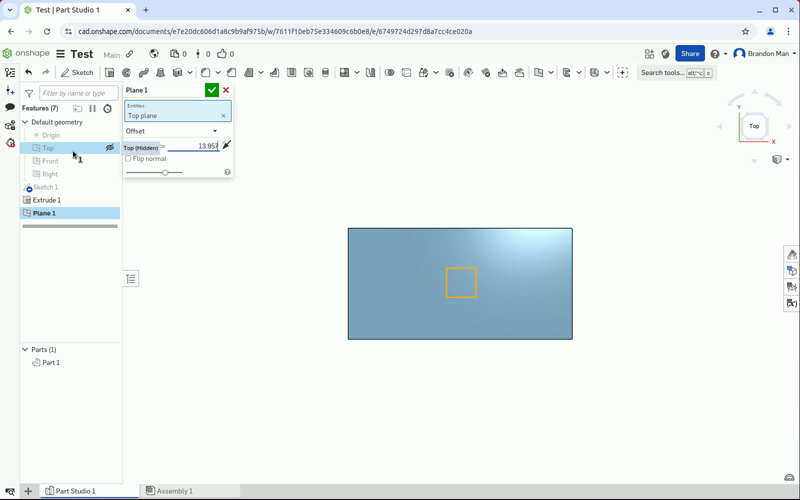
key(enter, 2)
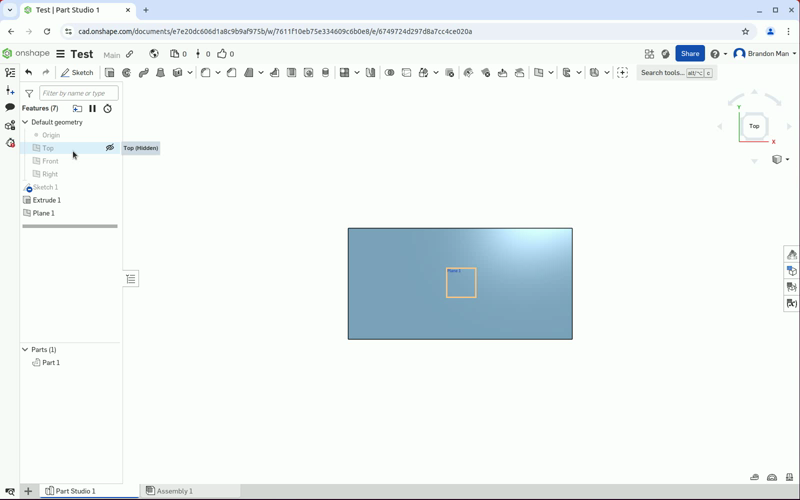
key(shift+s)
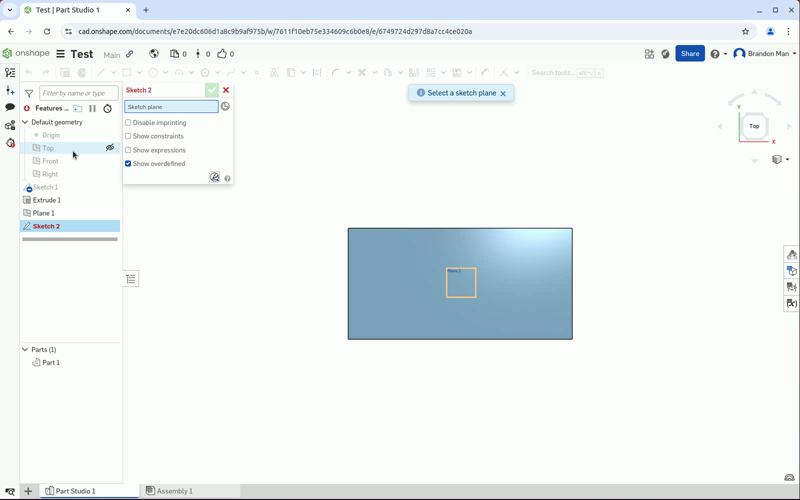
mouse_move(73, 215)
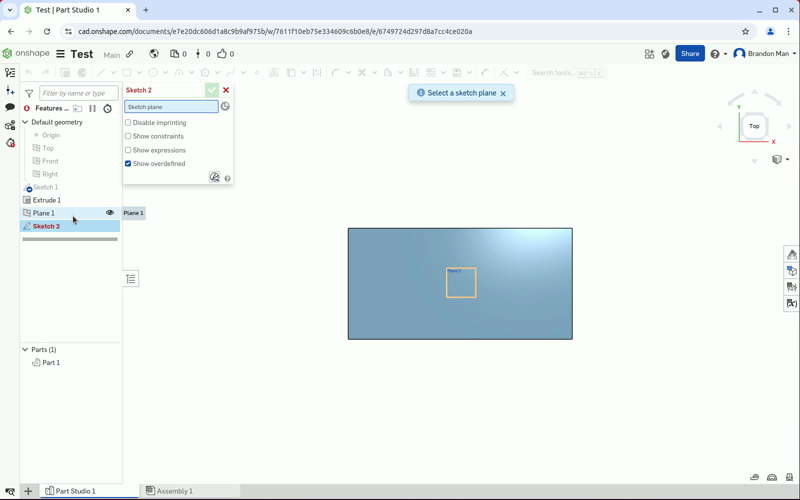
click(73, 215)
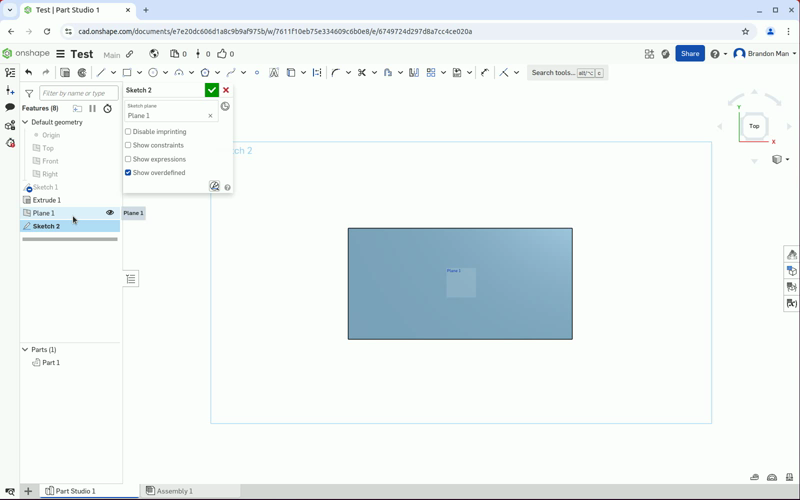
mouse_move(73, 352)
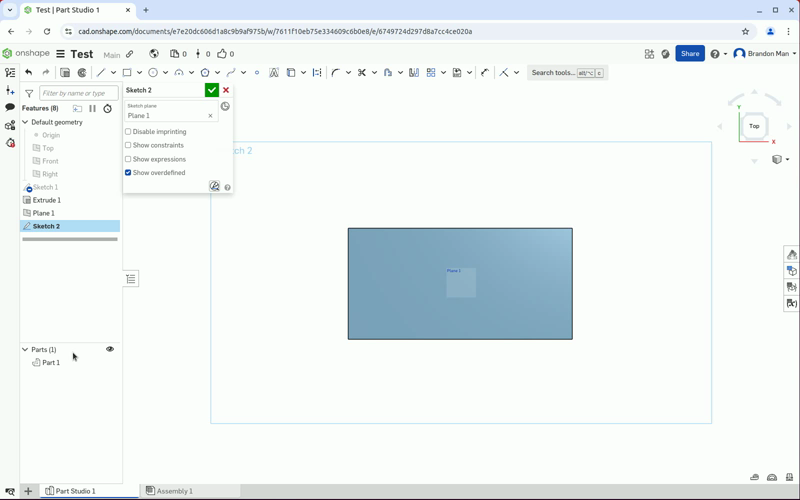
key(y)
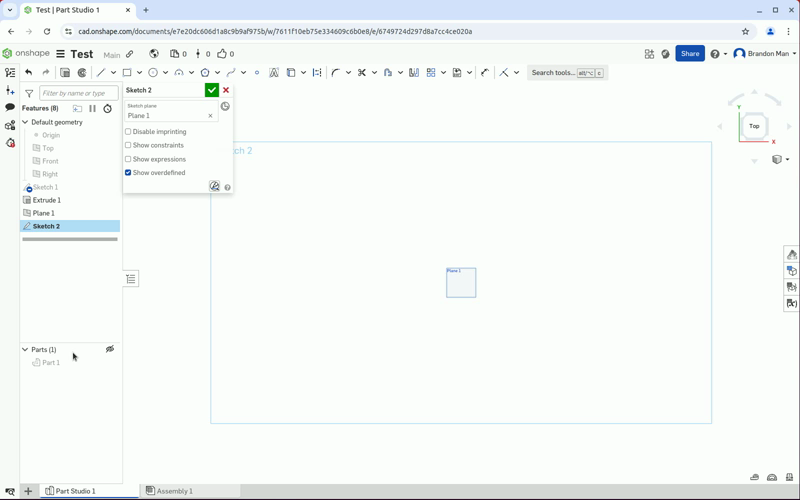
key(c)
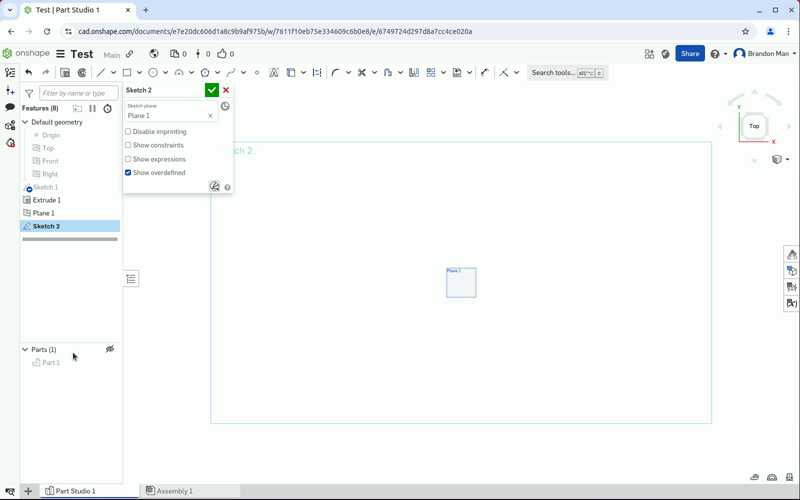
key_down(shift)
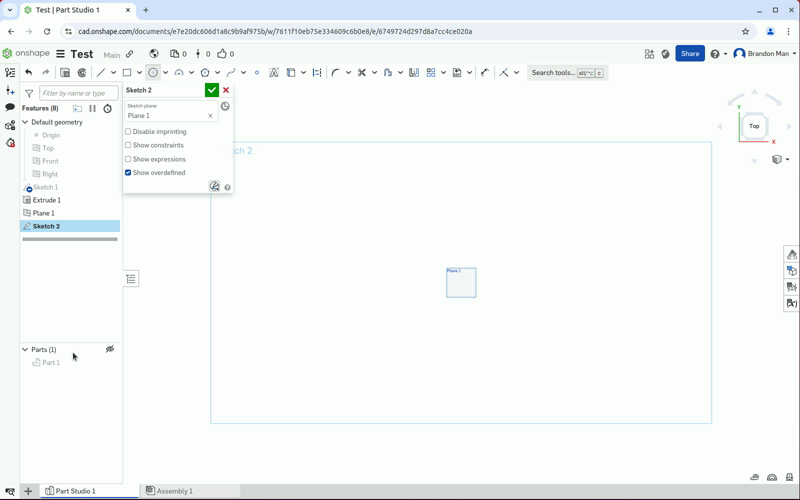
mouse_move(489, 254)
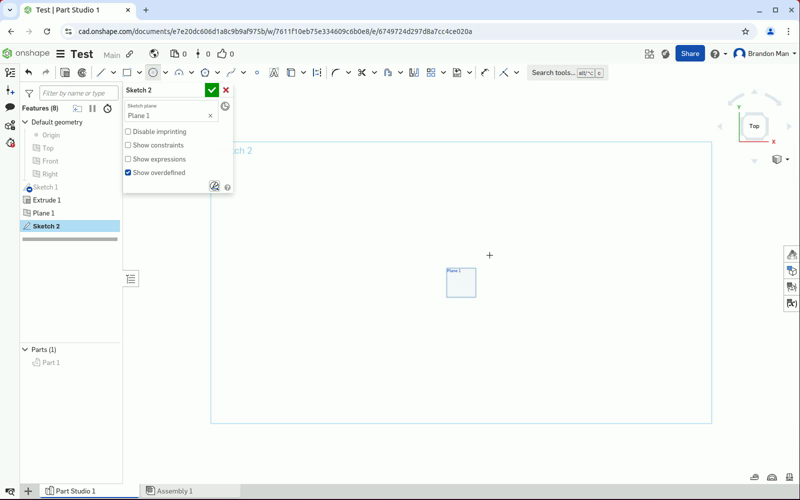
click(489, 254)
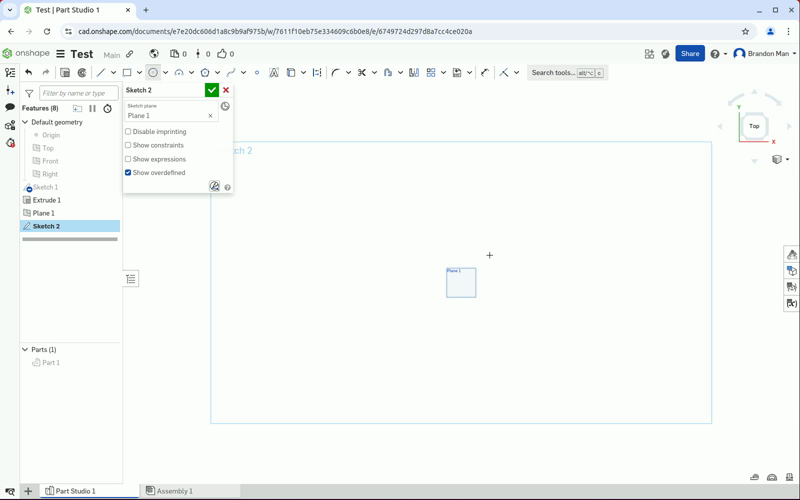
key_up(shift)
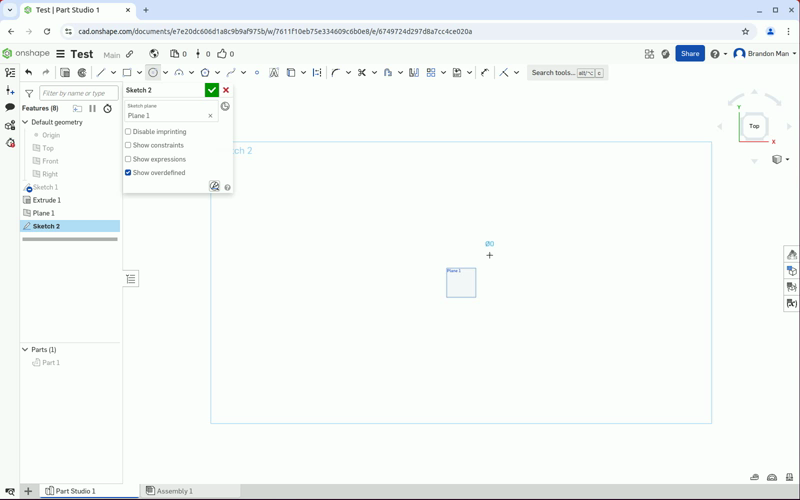
mouse_move(506, 254)
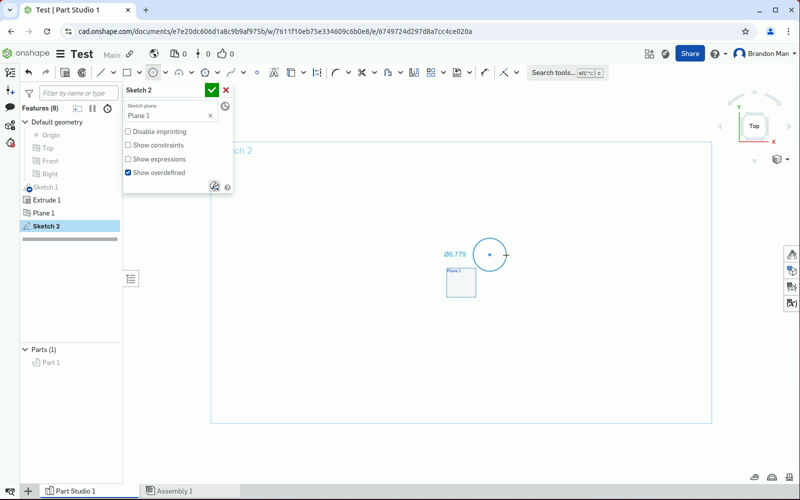
click(506, 254)
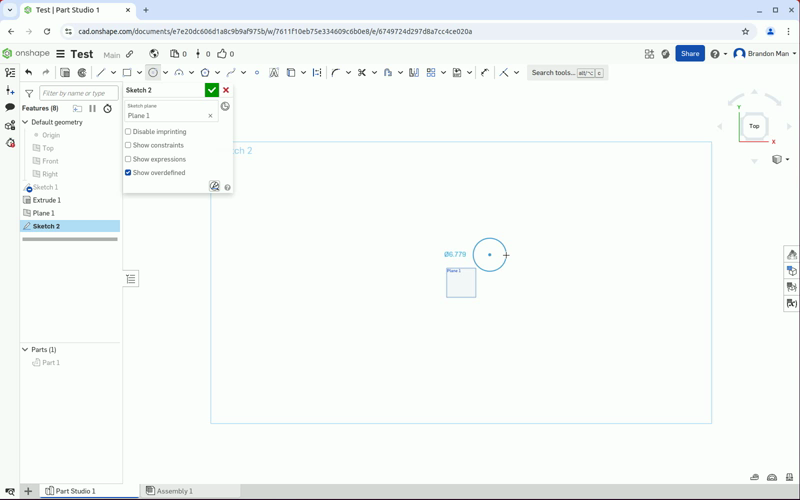
key(esc)
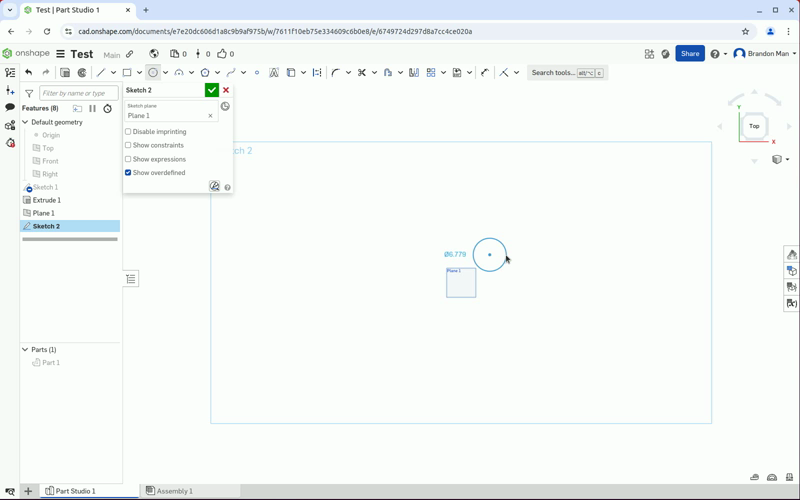
key(c)
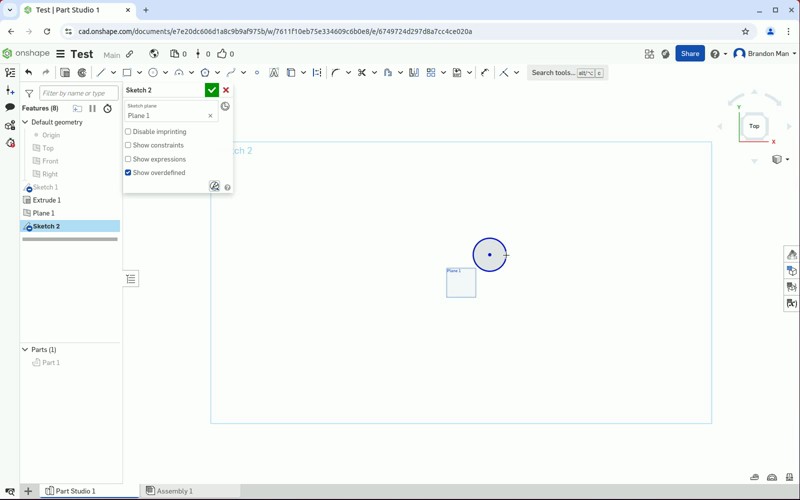
key_down(shift)
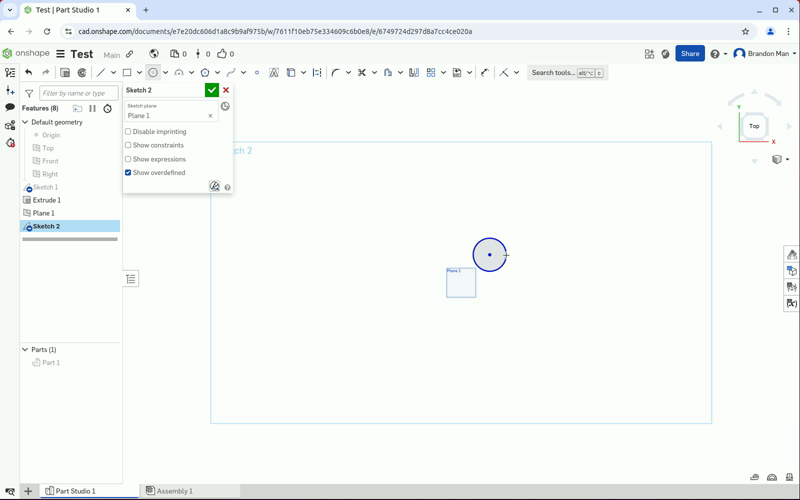
mouse_move(489, 254)
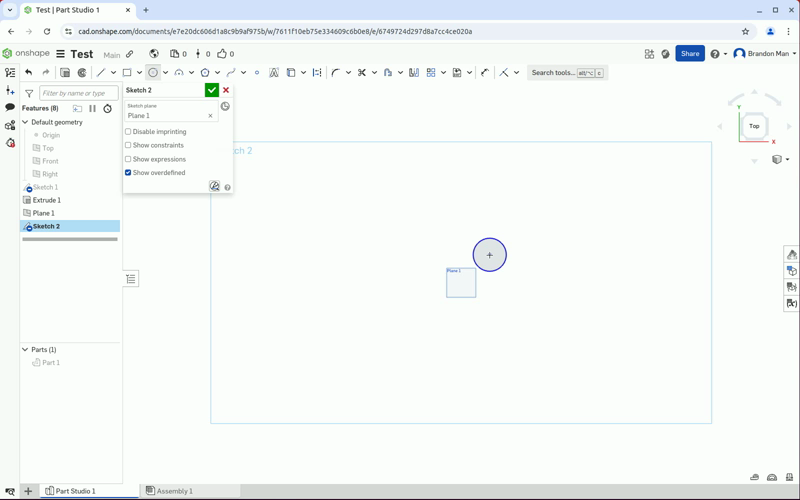
click(489, 254)
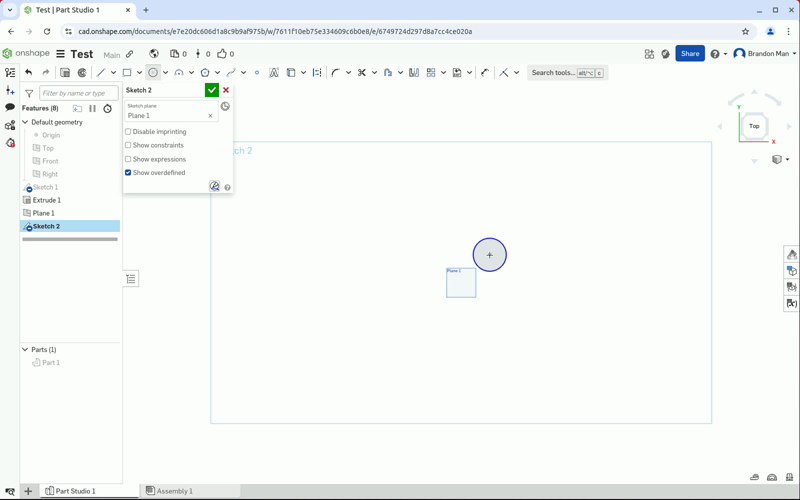
key_up(shift)
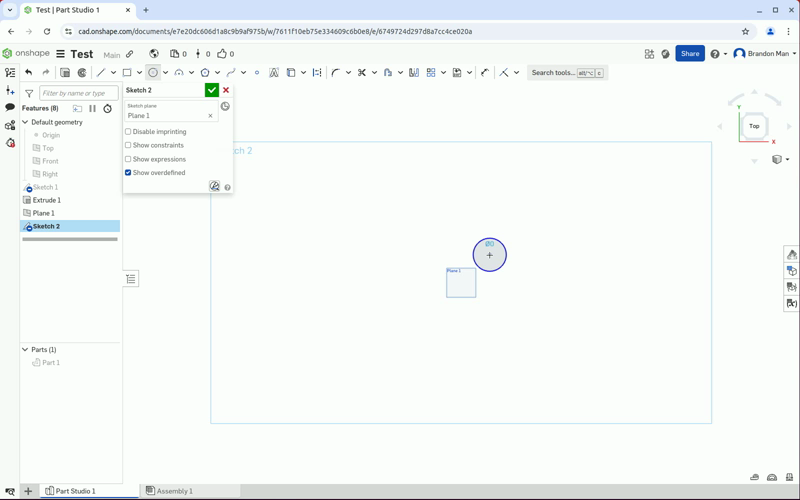
mouse_move(501, 254)
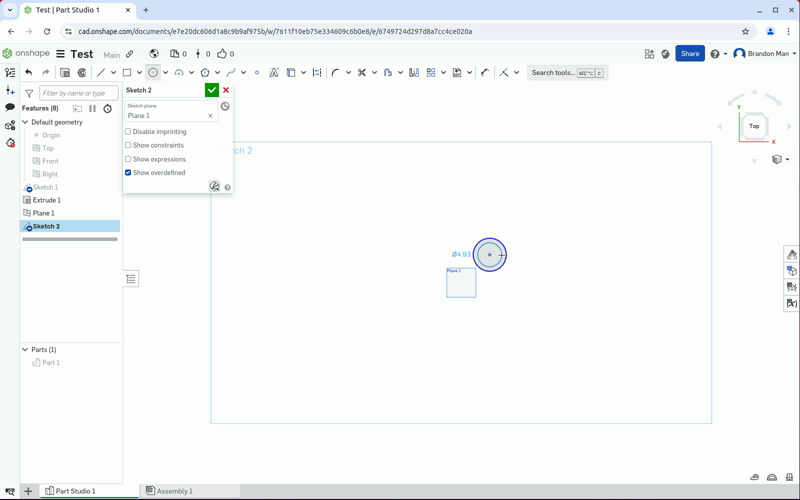
click(501, 254)
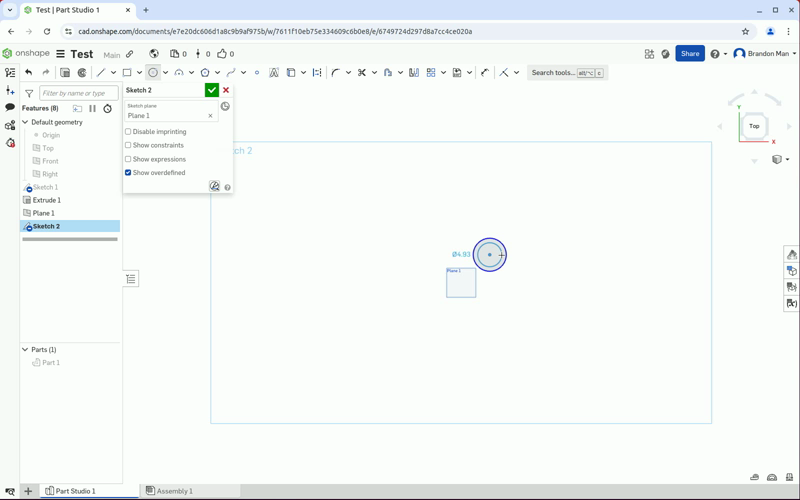
key(esc)
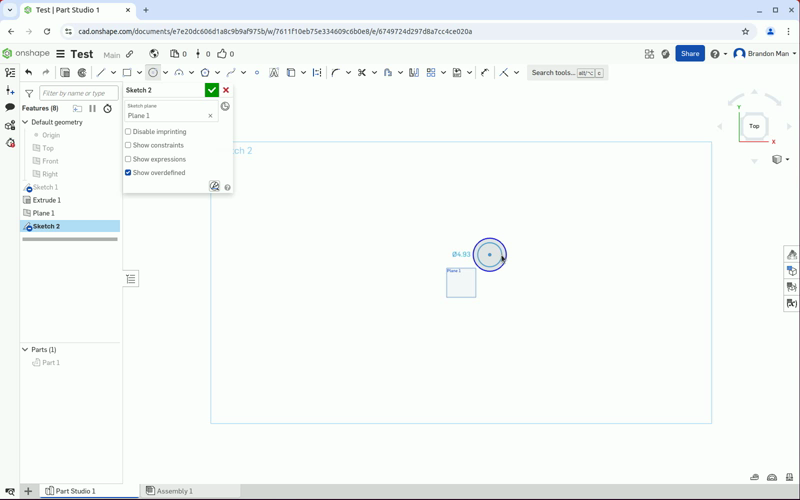
mouse_move(488, 240)
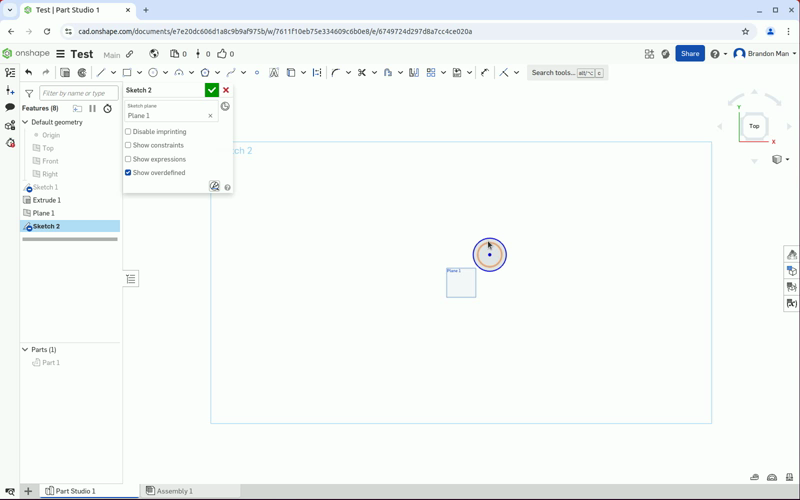
scroll(6)
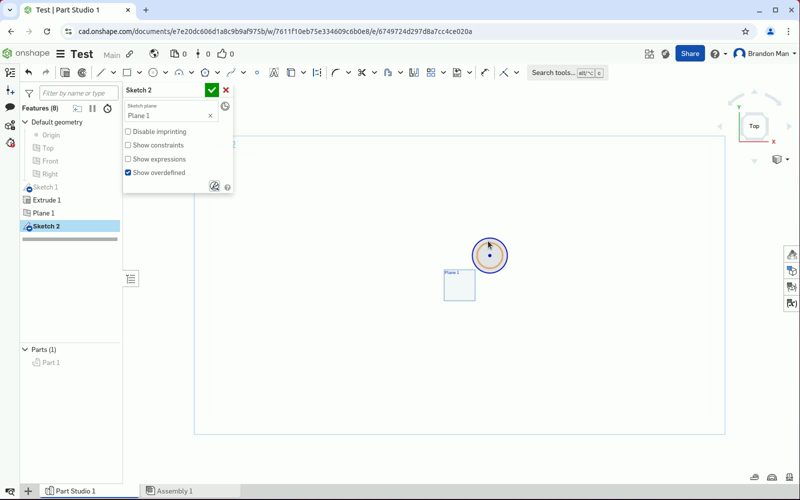
scroll(6)
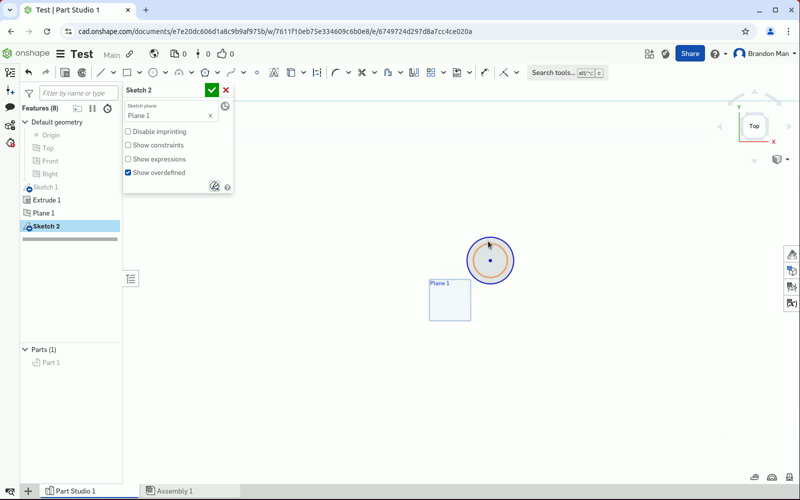
scroll(6)
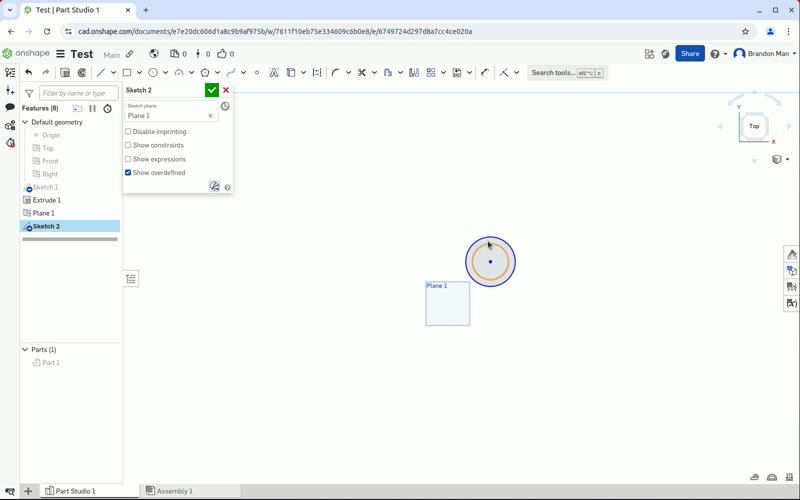
scroll(6)
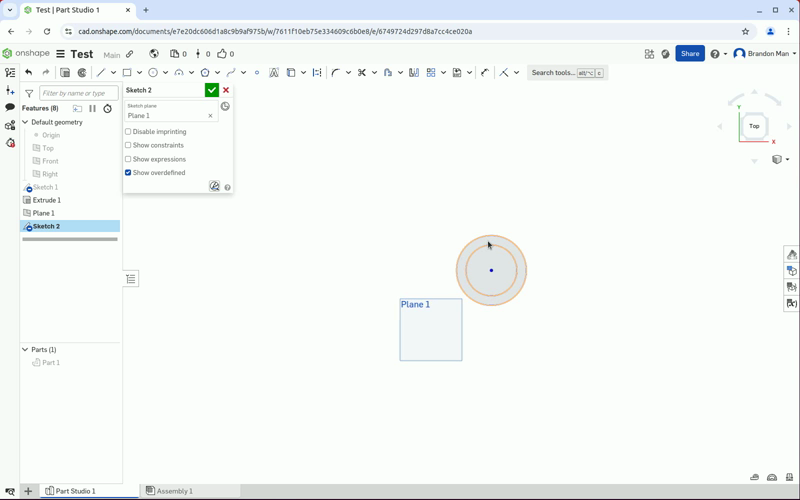
scroll(6)
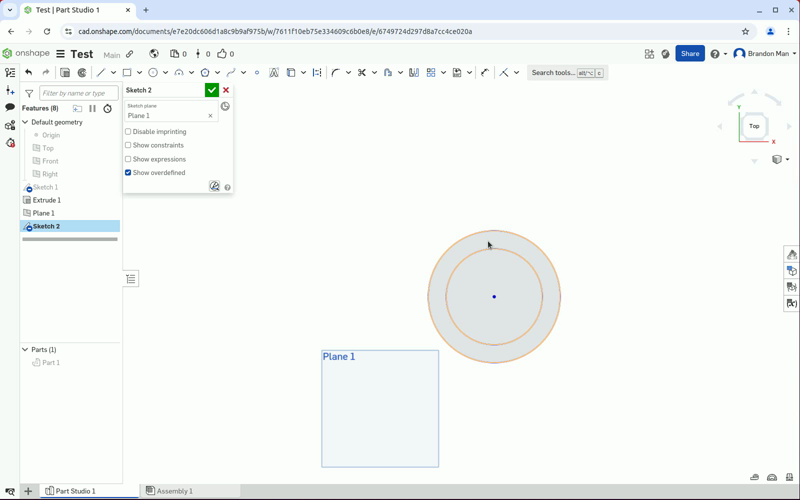
scroll(6)
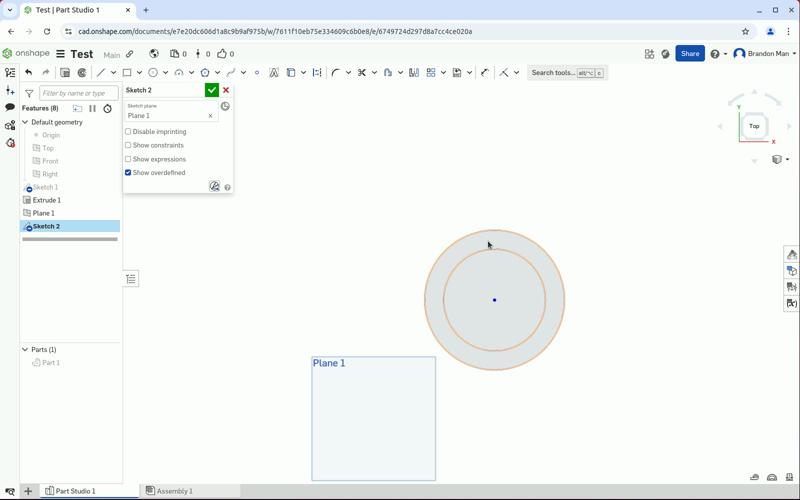
scroll(6)
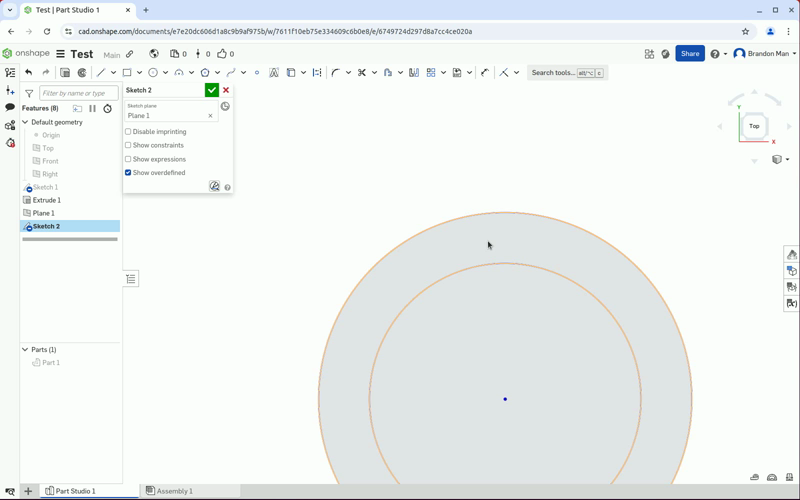
click(488, 240)
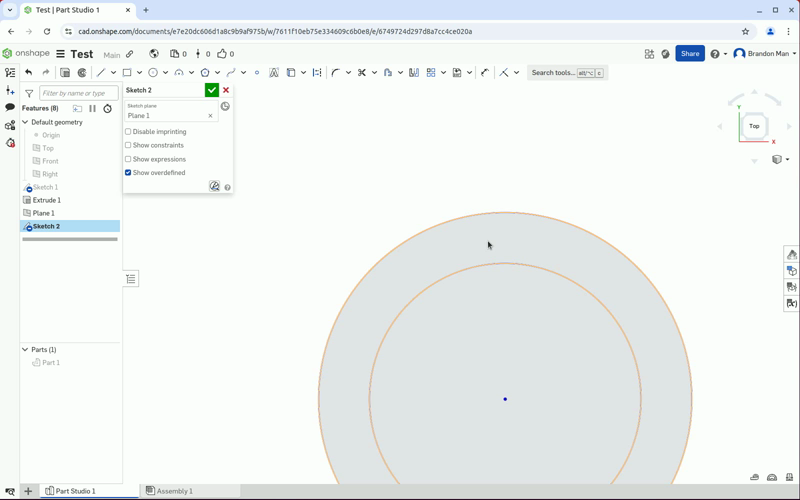
scroll(-6)
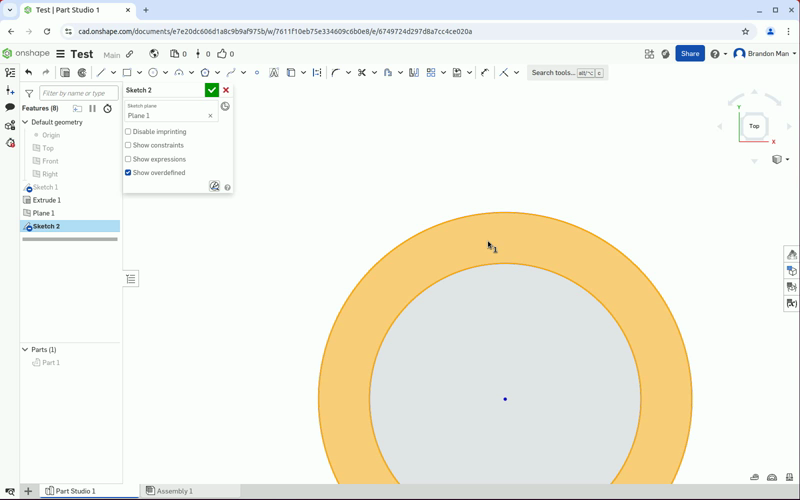
scroll(-6)
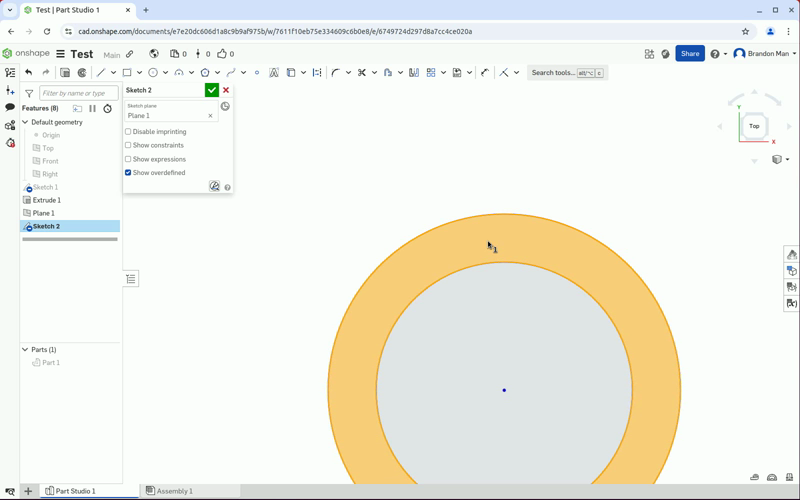
scroll(-6)
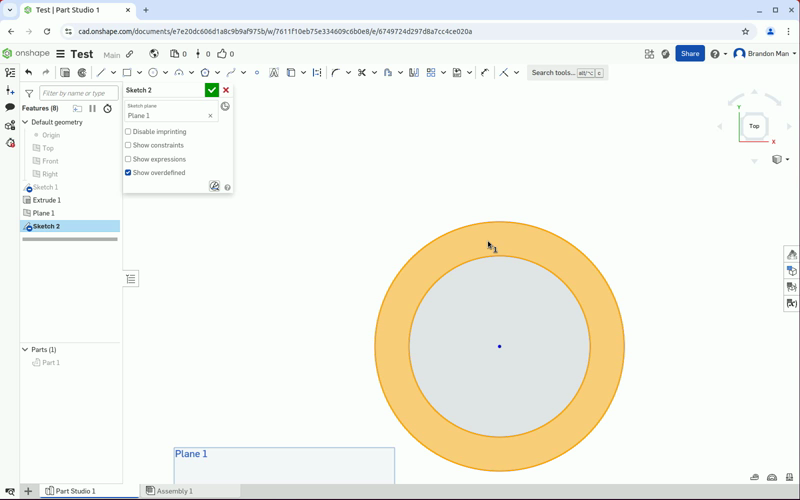
scroll(-6)
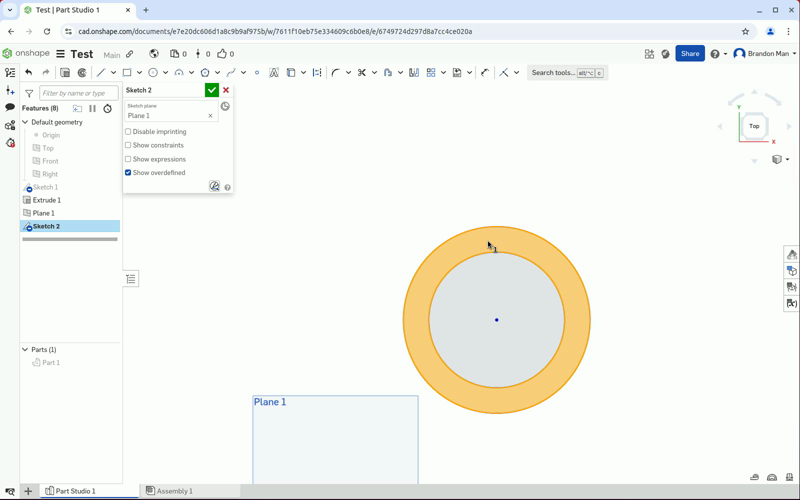
scroll(-6)
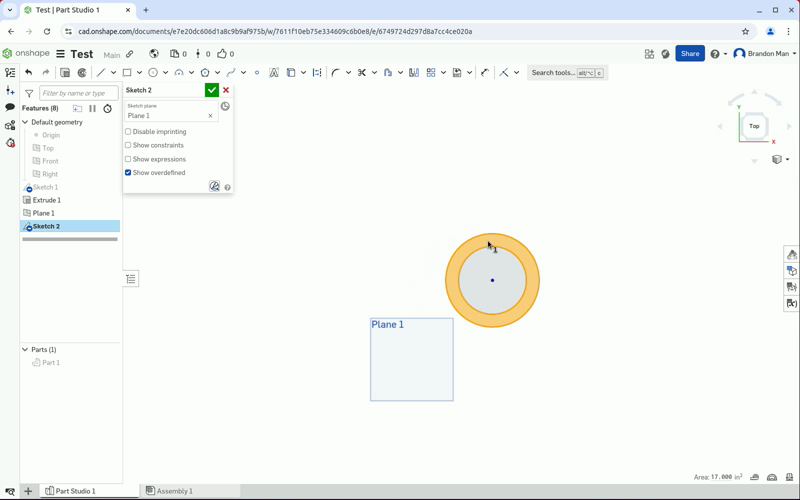
scroll(-6)
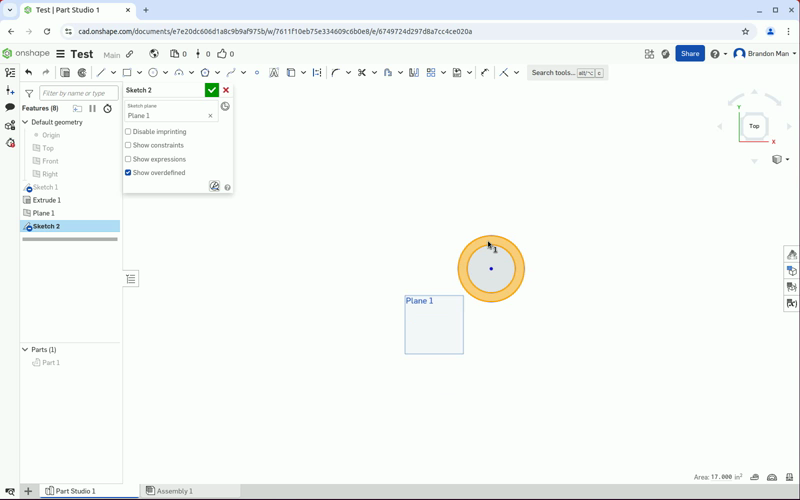
scroll(-6)
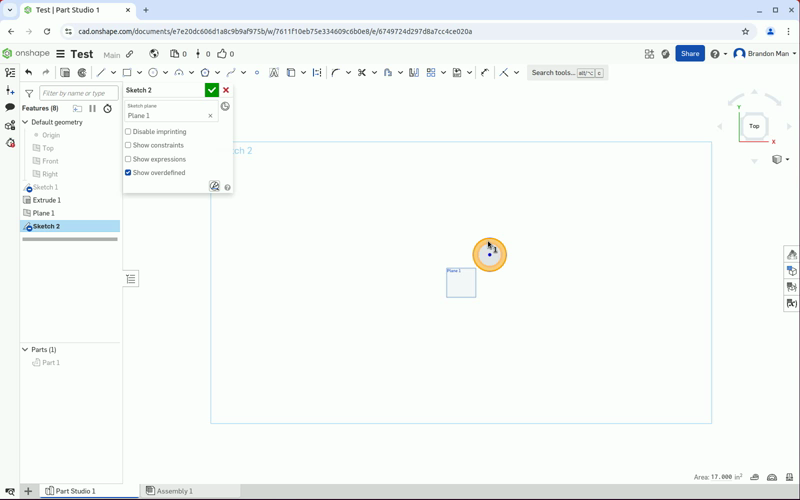
mouse_move(73, 352)
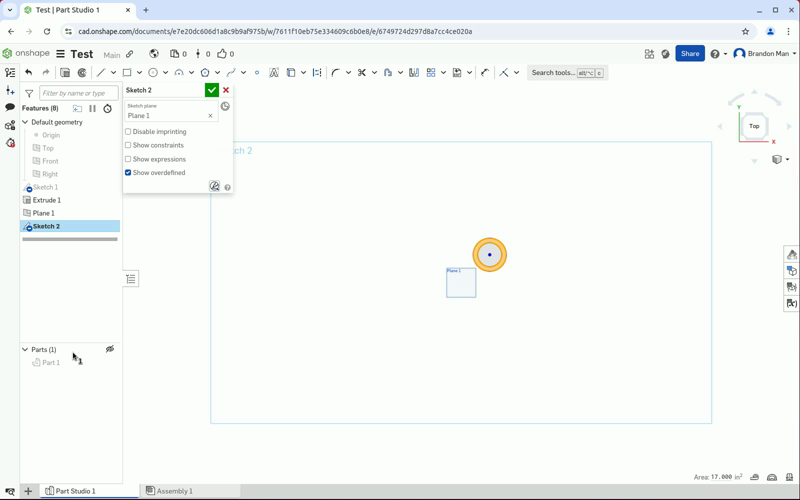
key(shift+y)
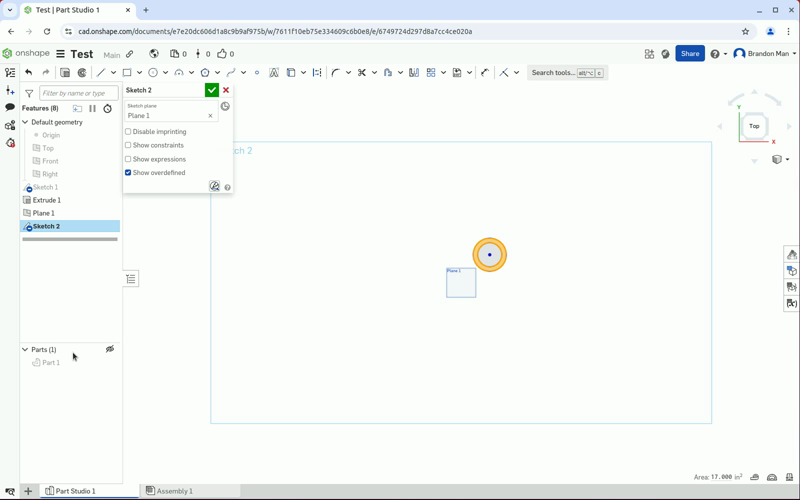
key(shift+e)
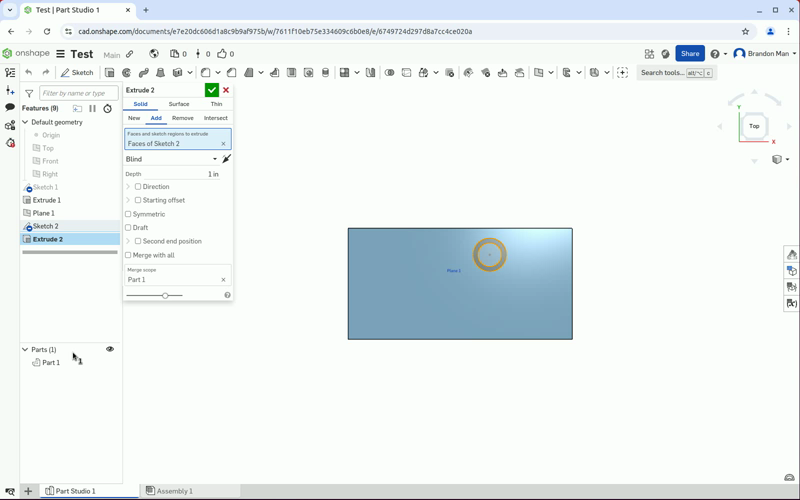
mouse_move(143, 106)
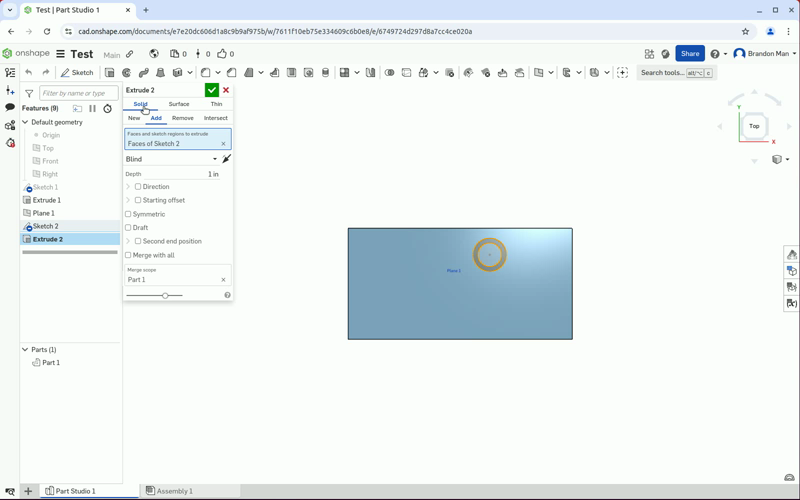
click(143, 106)
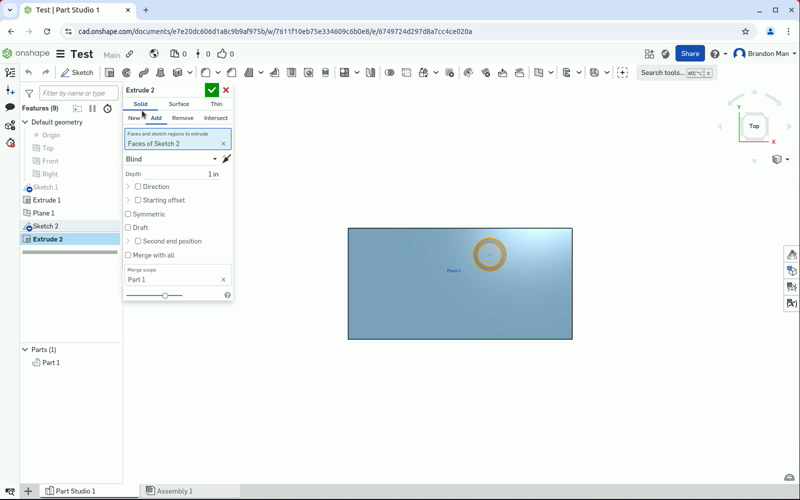
mouse_move(137, 120)
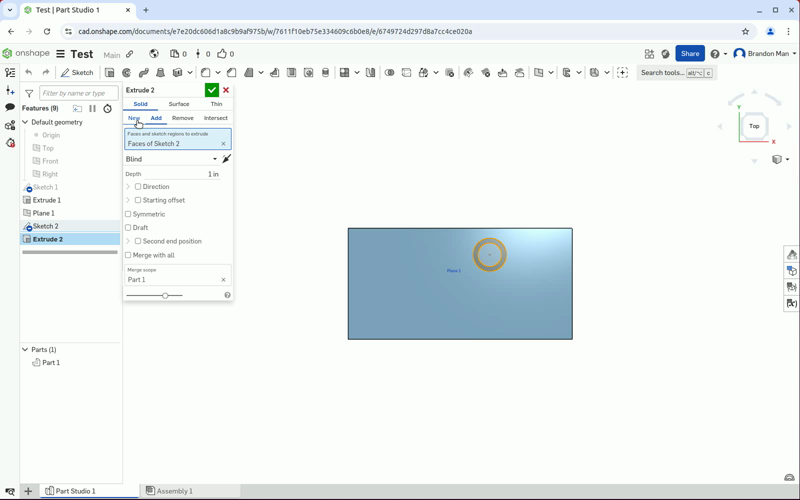
click(137, 120)
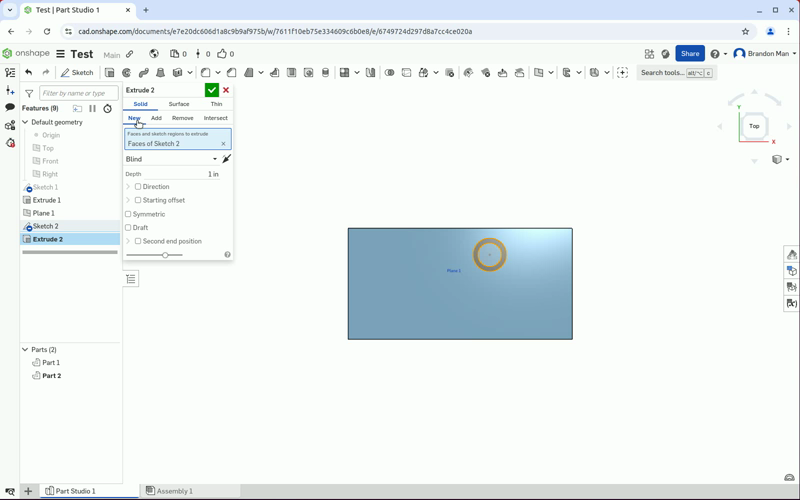
key(tab, 4)
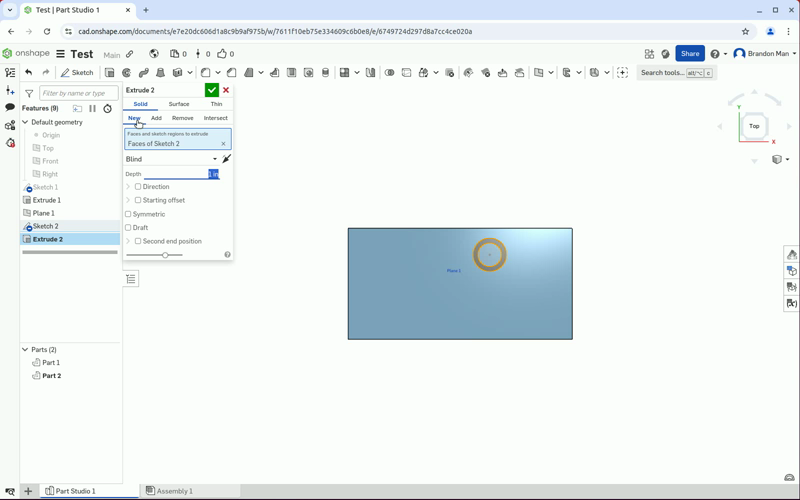
text(3.37)
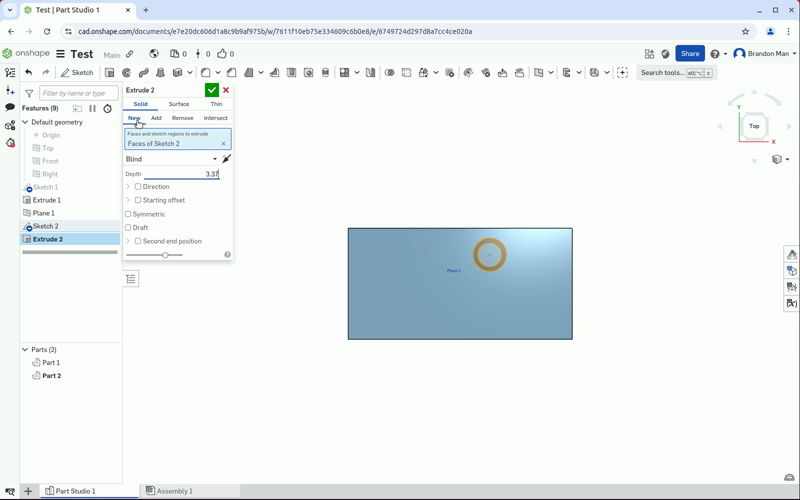
key(enter)
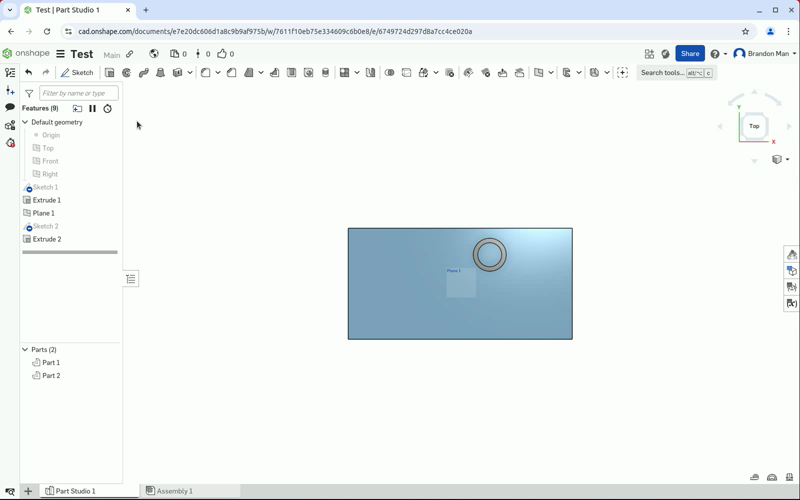
key(shift+h)
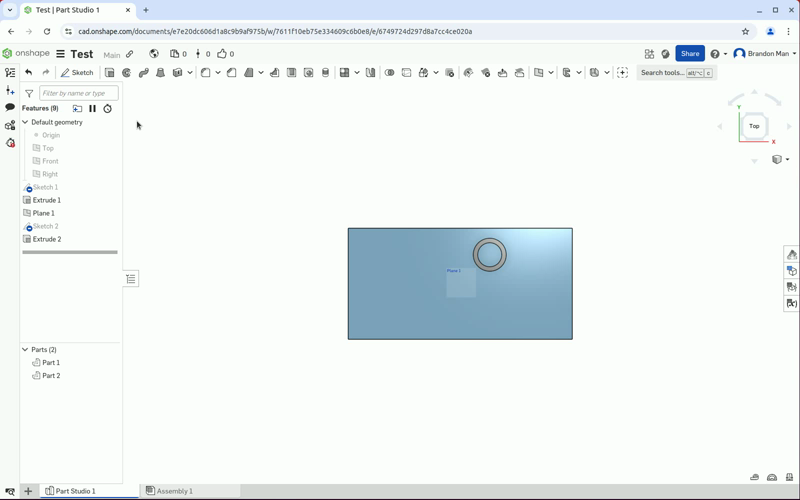
key(shift+h)
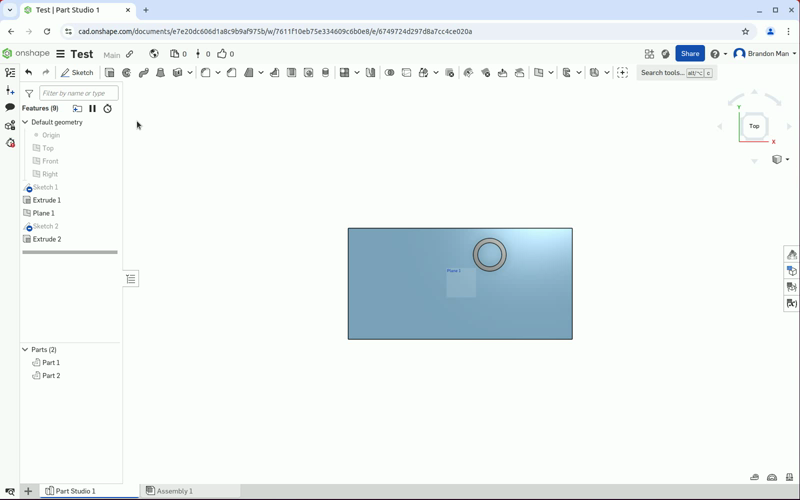
mouse_move(73, 189)
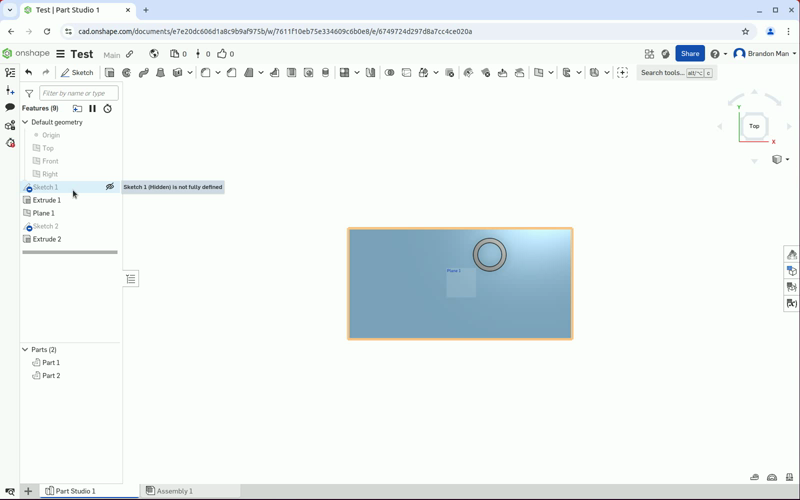
click(73, 189)
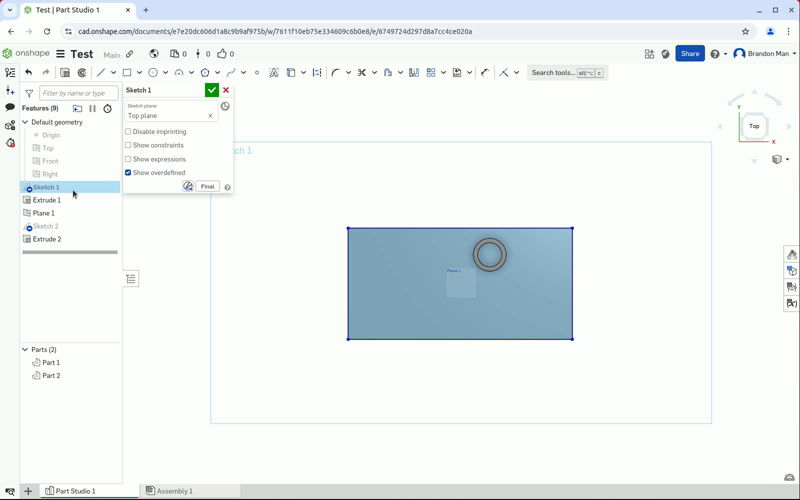
mouse_move(229, 92)
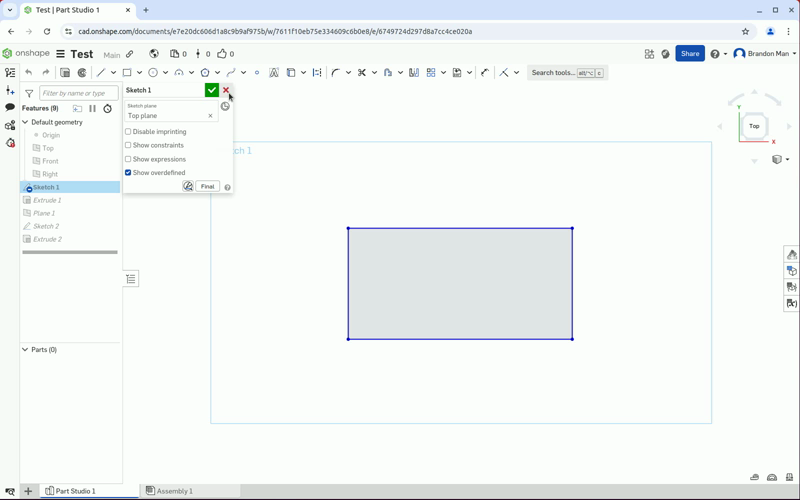
click(229, 92)
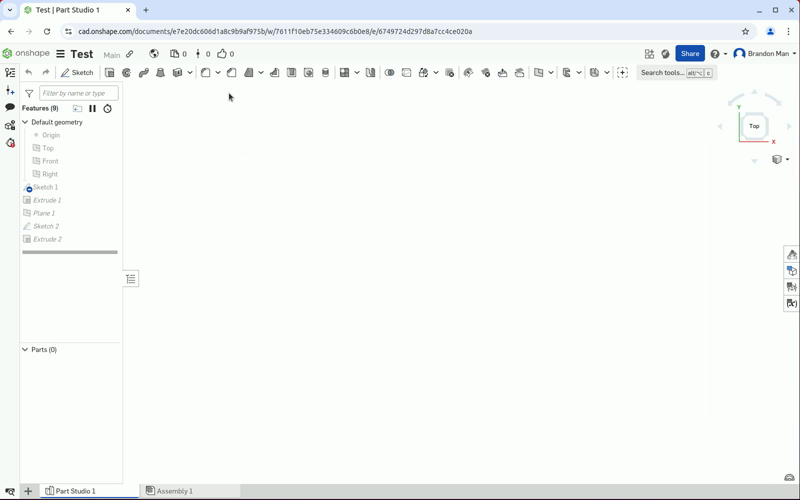
key(shift+s)
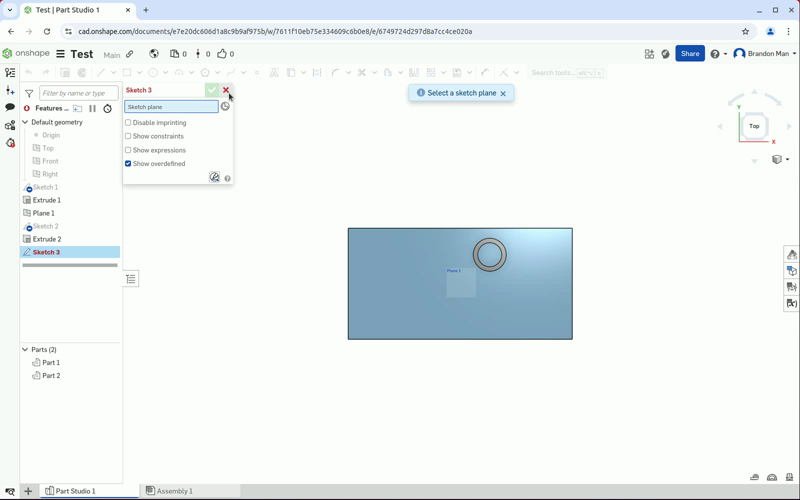
mouse_move(73, 215)
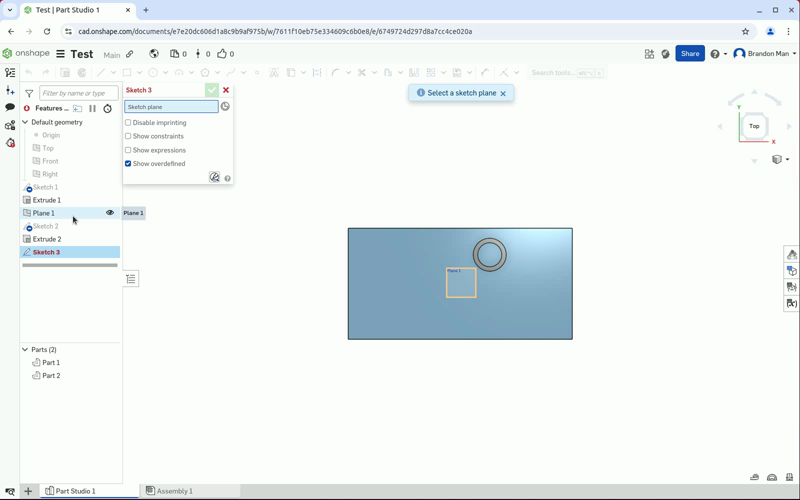
click(73, 215)
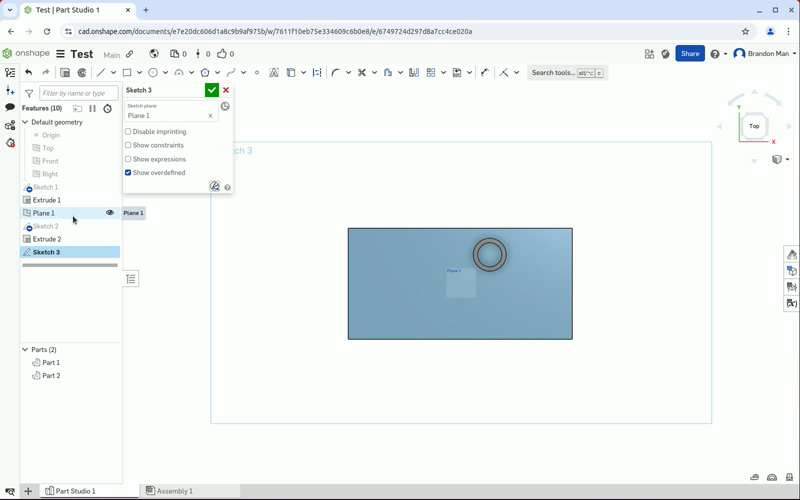
mouse_move(73, 352)
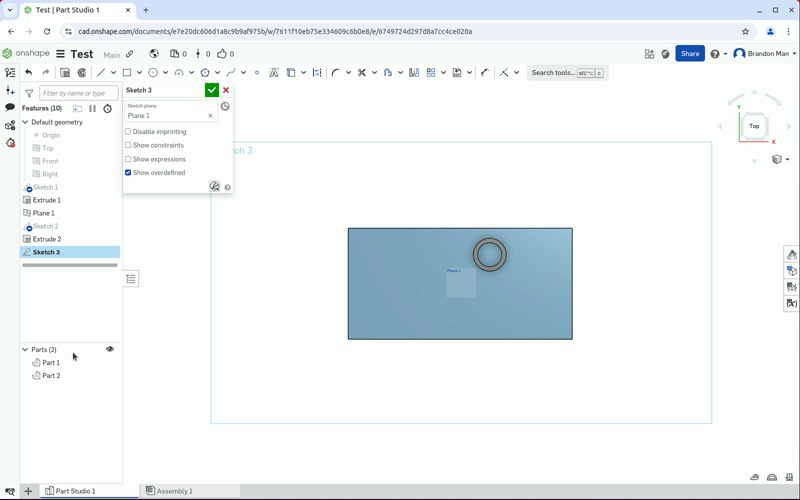
key(y)
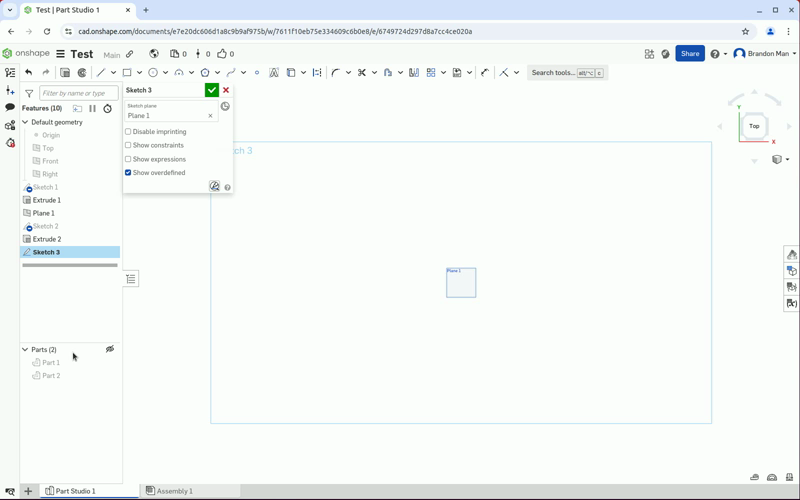
key(c)
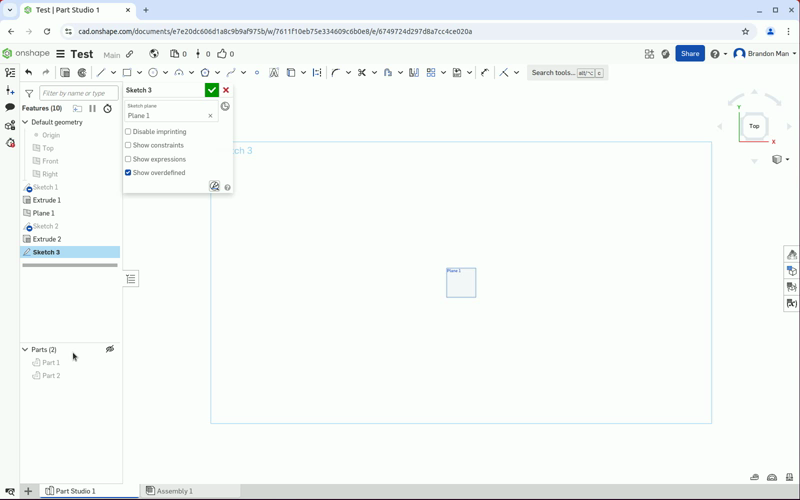
key_down(shift)
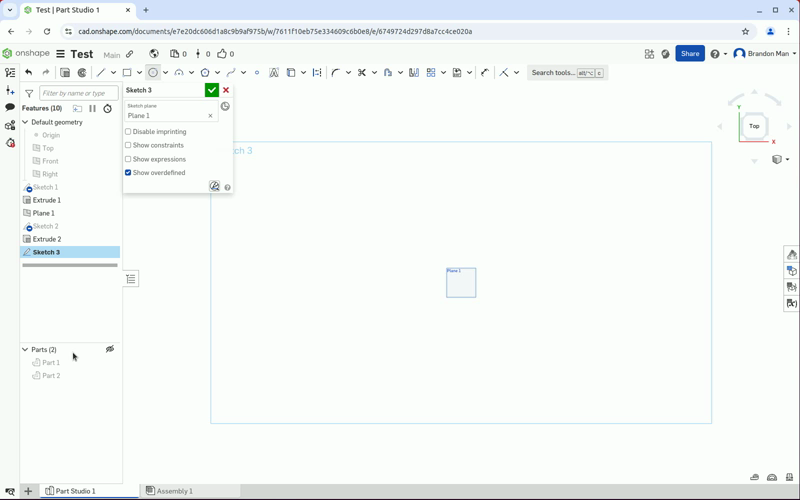
mouse_move(433, 254)
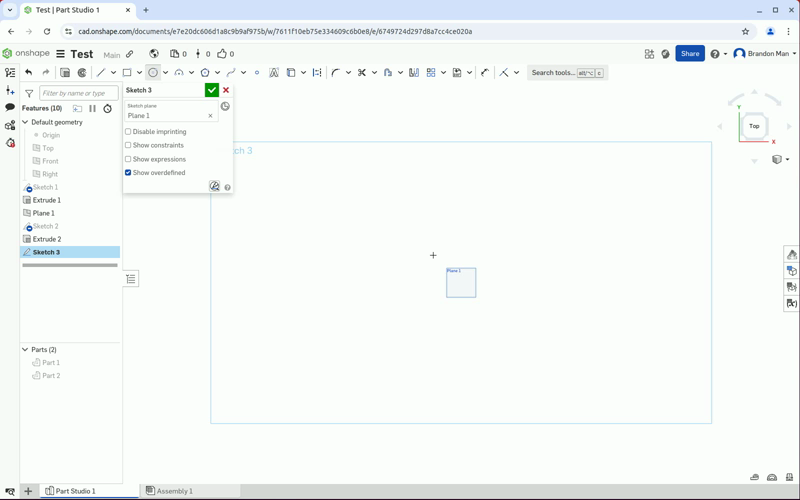
click(433, 254)
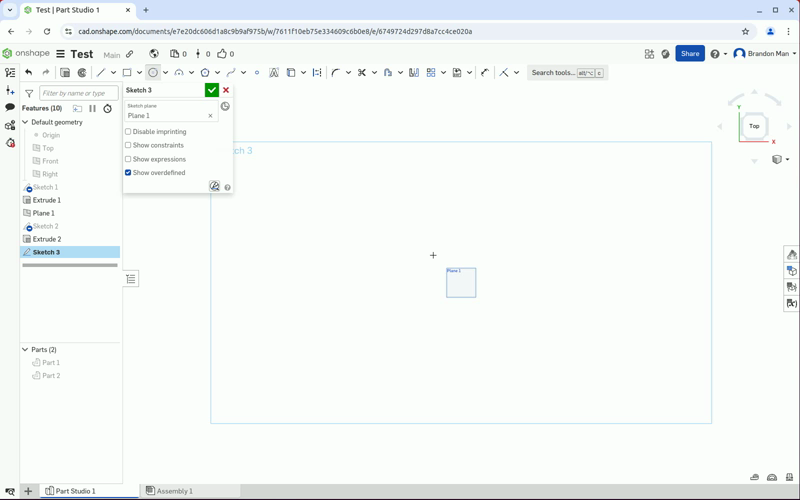
key_up(shift)
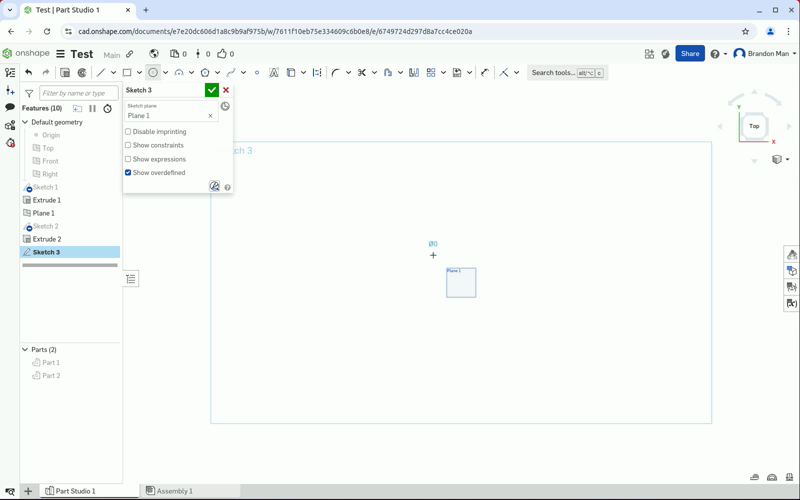
mouse_move(449, 254)
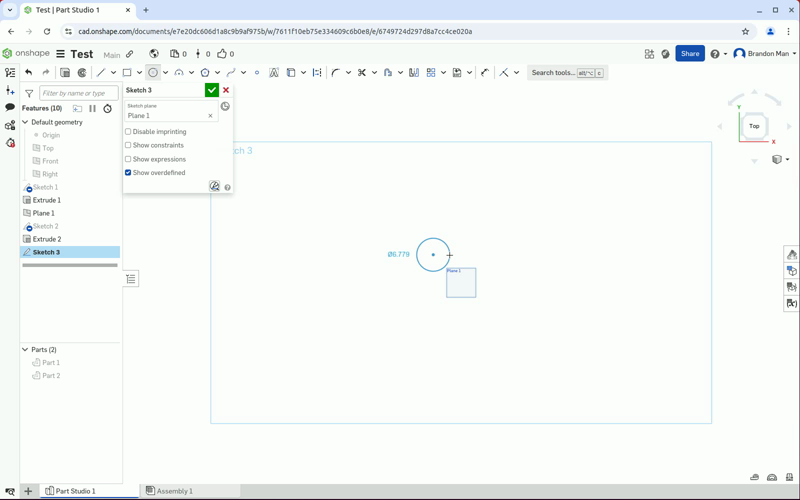
click(449, 254)
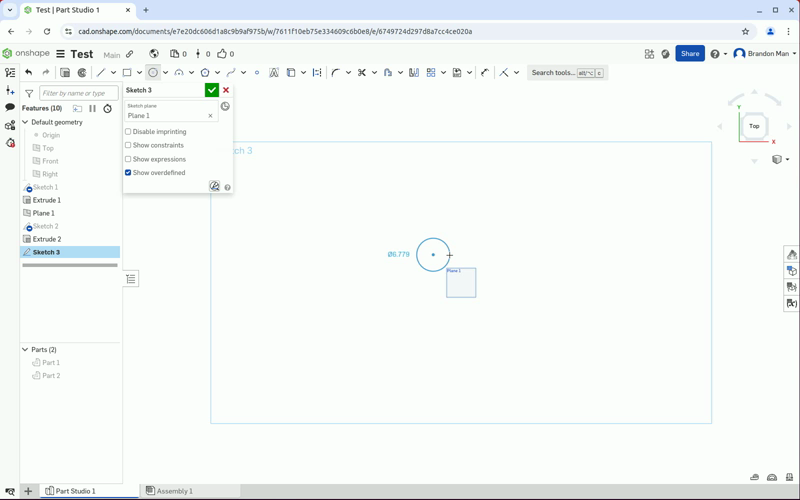
key(esc)
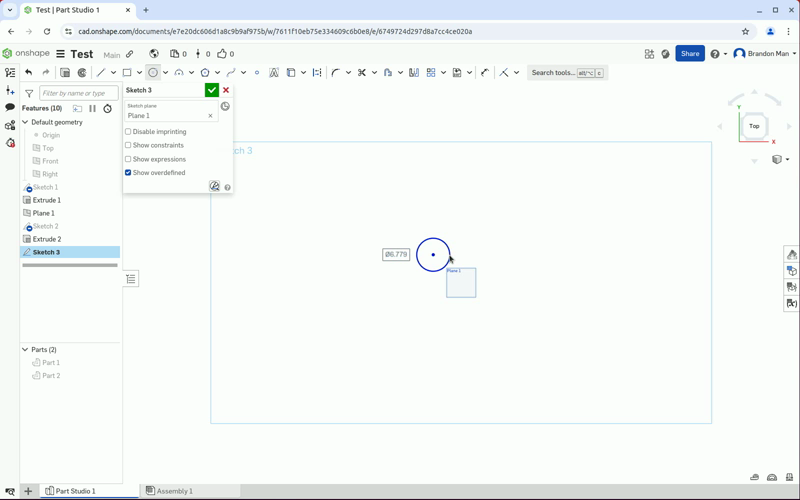
key(c)
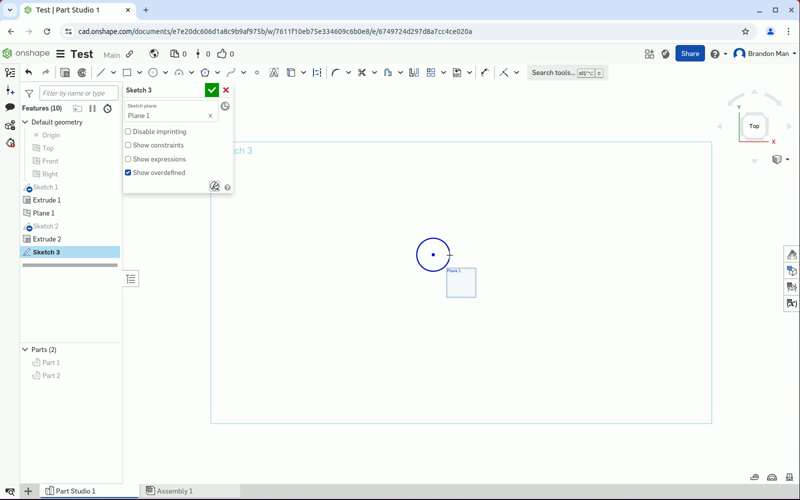
key_down(shift)
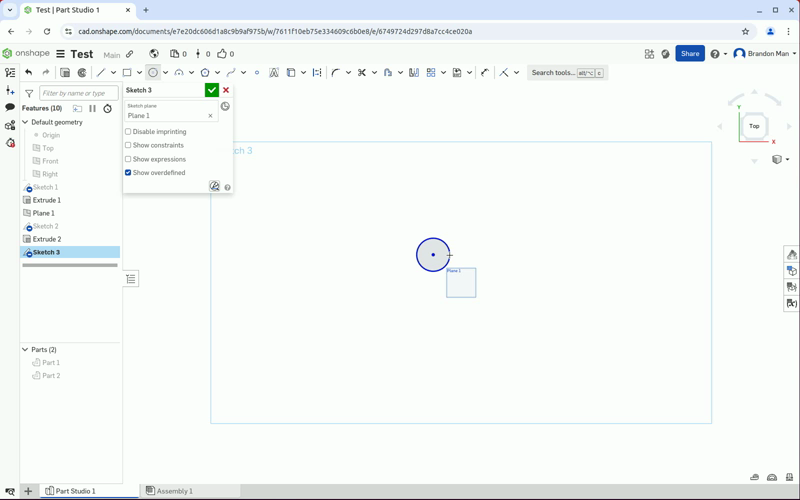
mouse_move(433, 254)
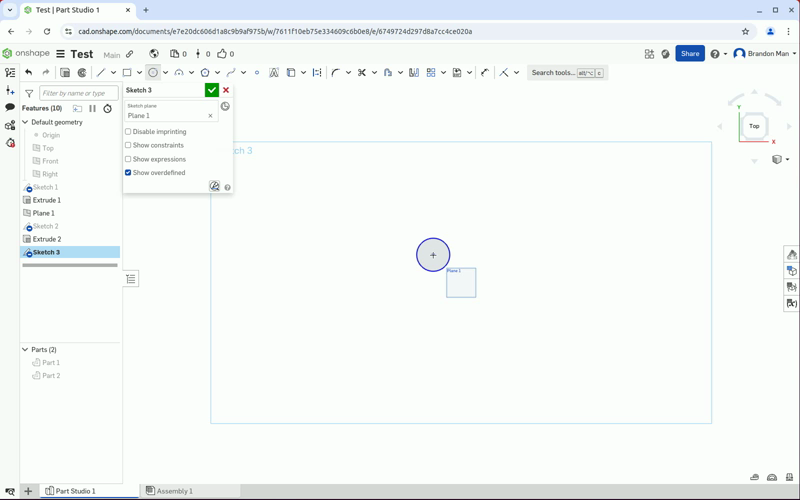
click(433, 254)
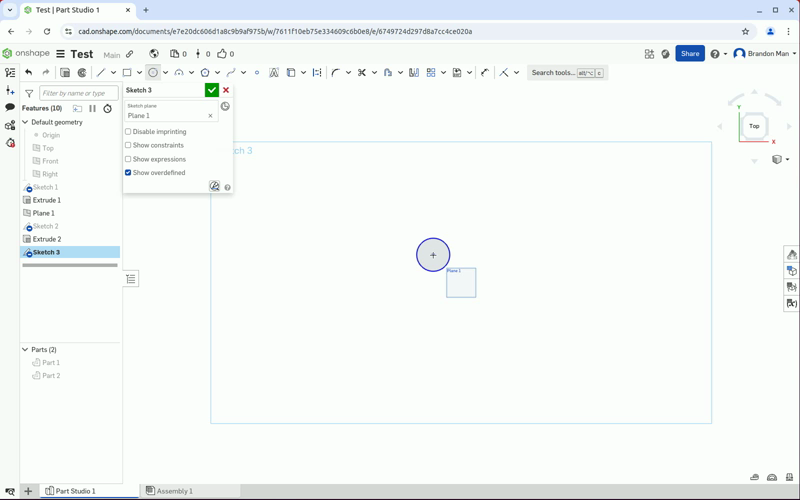
key_up(shift)
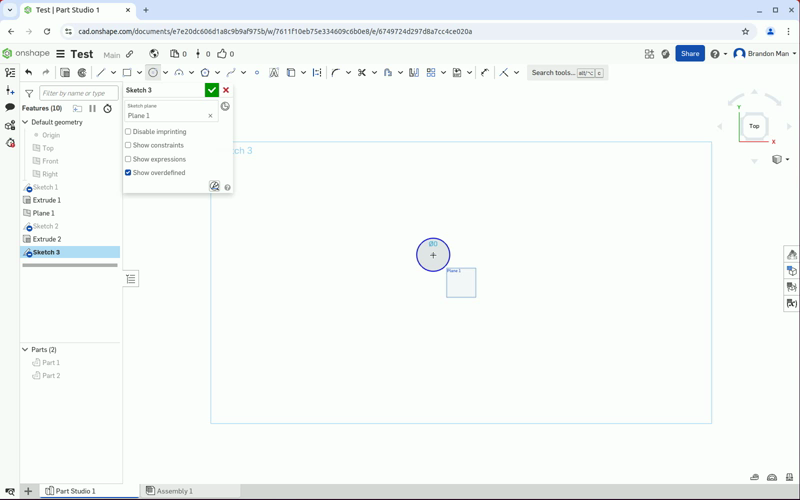
mouse_move(445, 254)
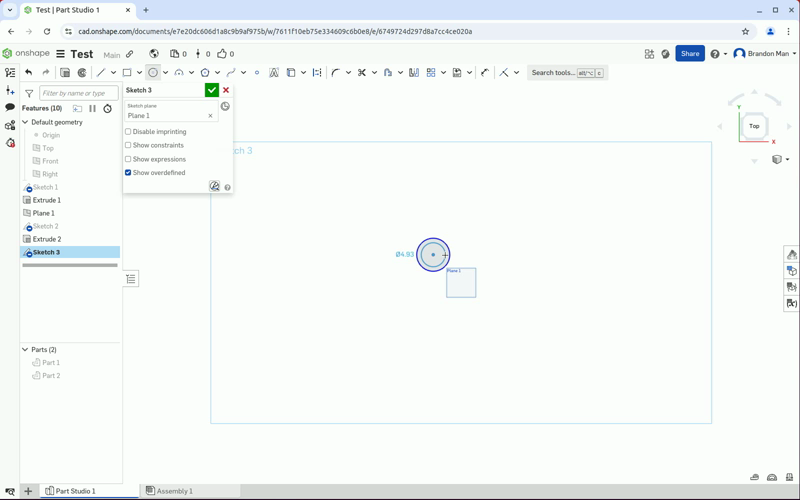
click(445, 254)
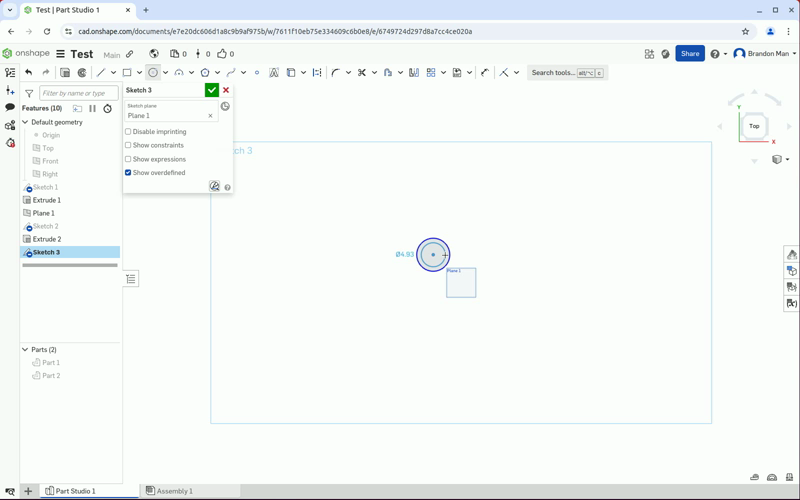
key(esc)
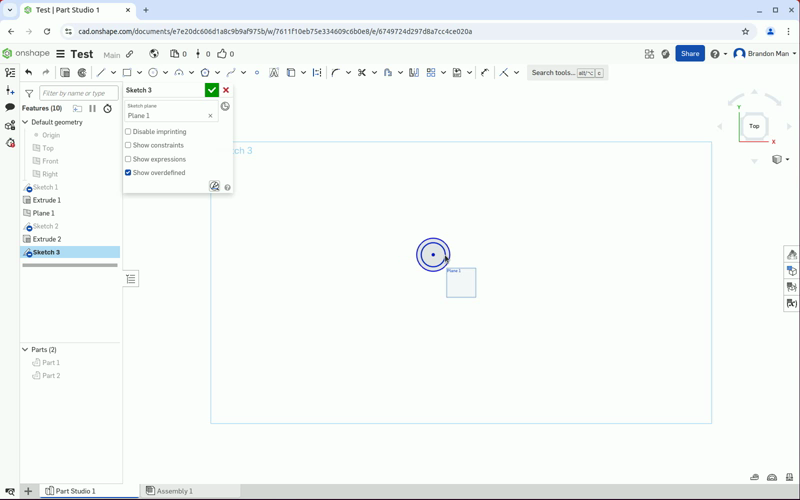
mouse_move(438, 266)
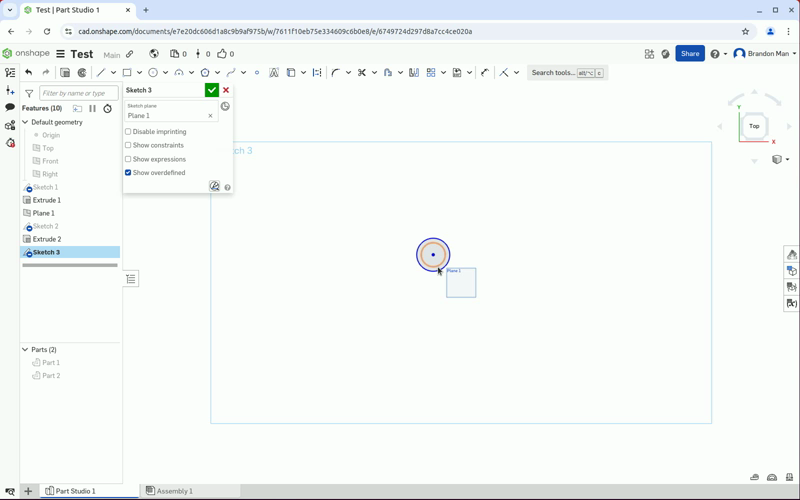
scroll(6)
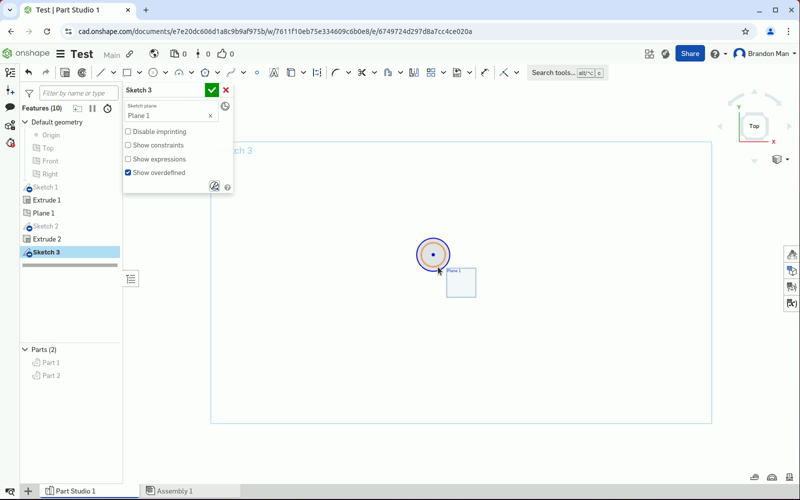
scroll(6)
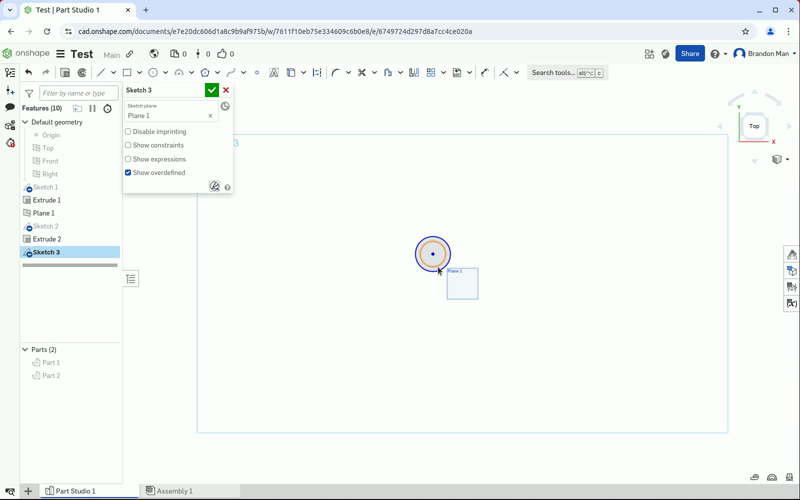
scroll(6)
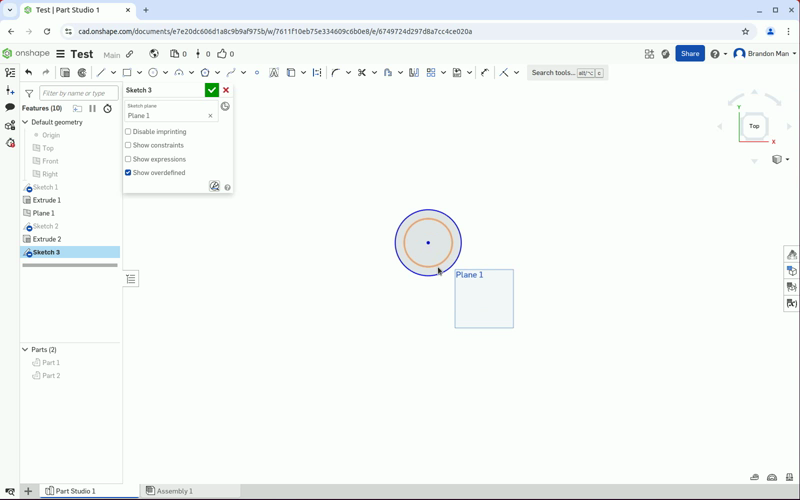
scroll(6)
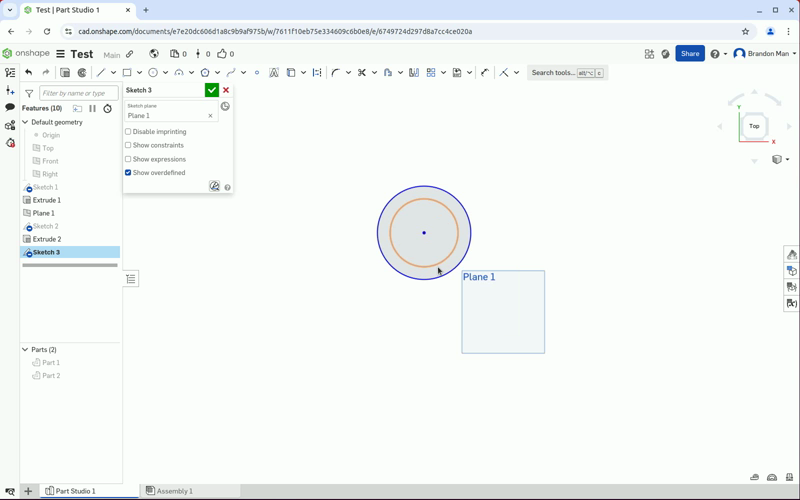
scroll(6)
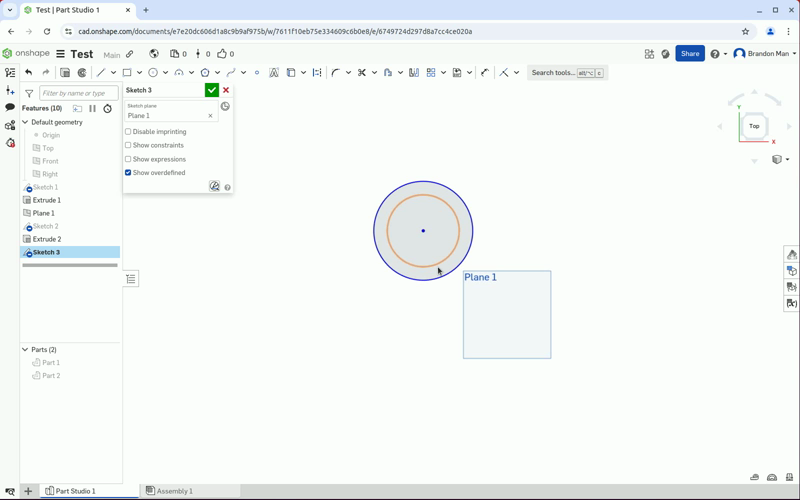
scroll(6)
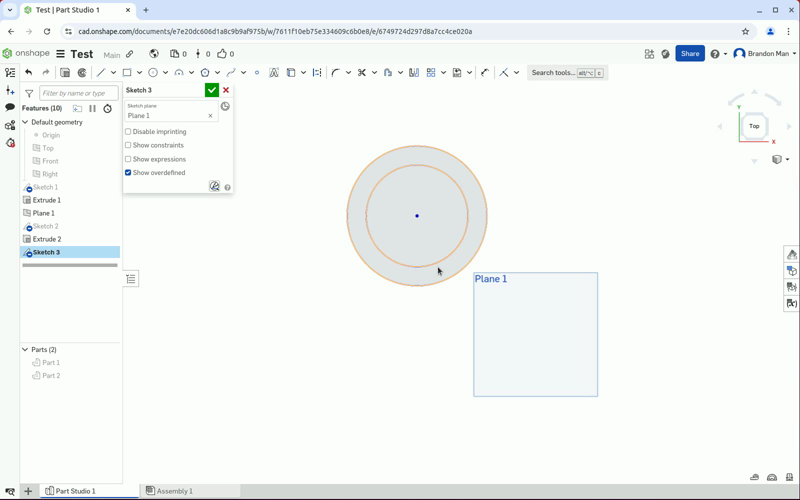
scroll(6)
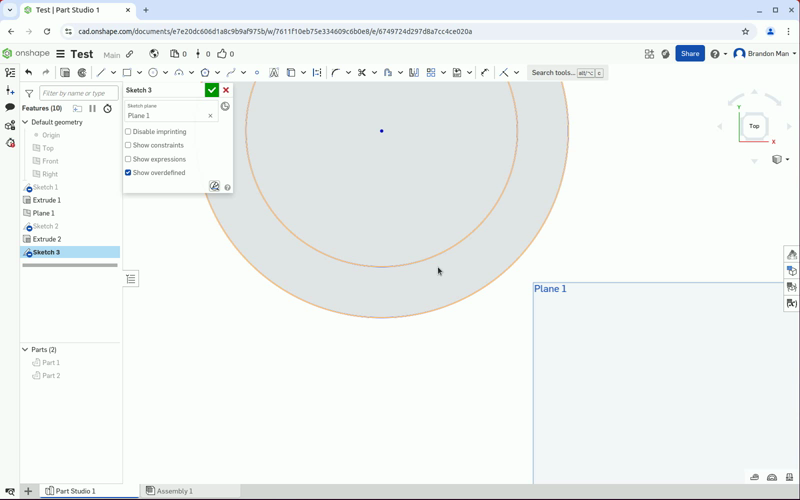
click(438, 266)
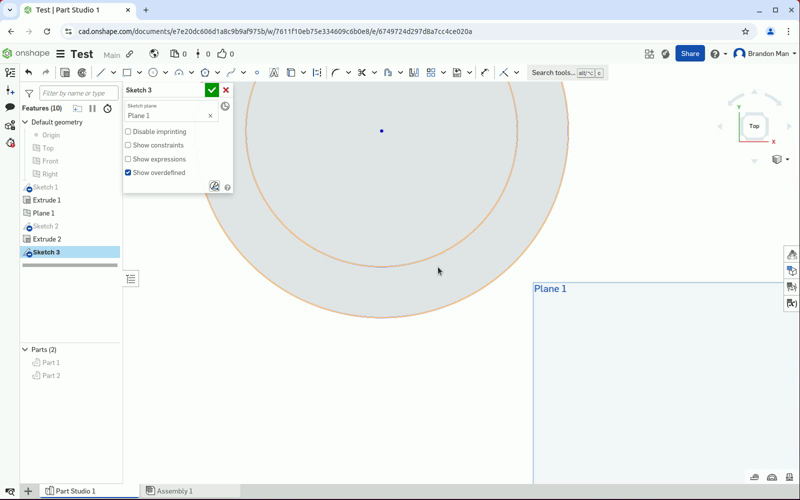
scroll(-6)
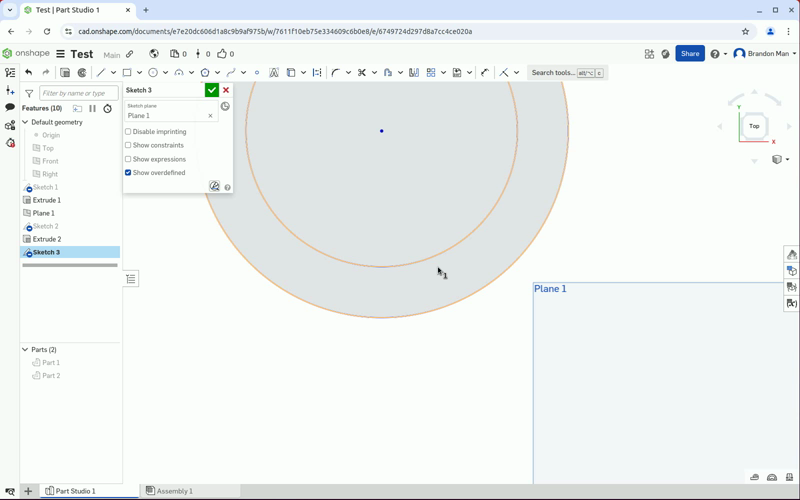
scroll(-6)
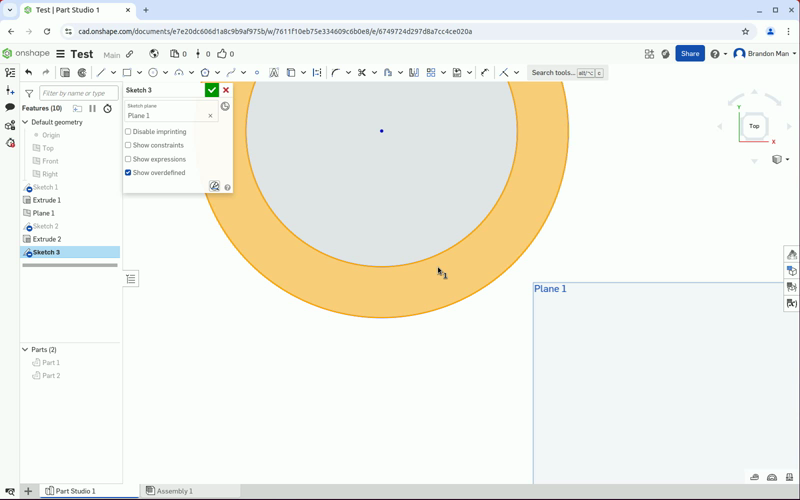
scroll(-6)
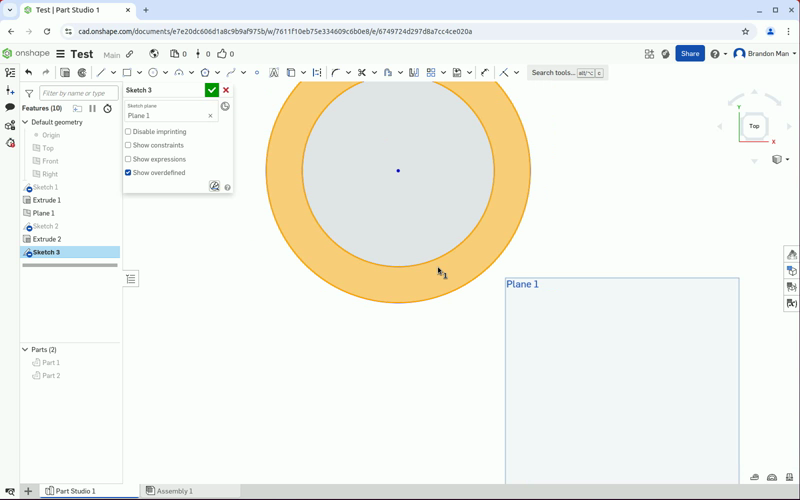
scroll(-6)
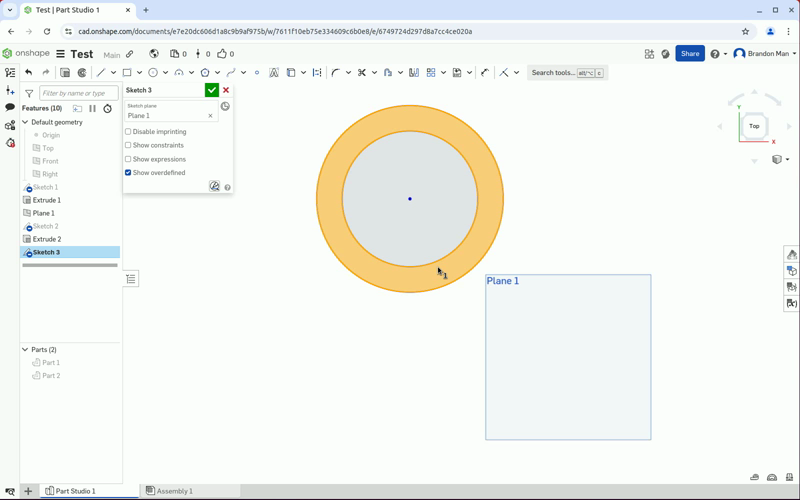
scroll(-6)
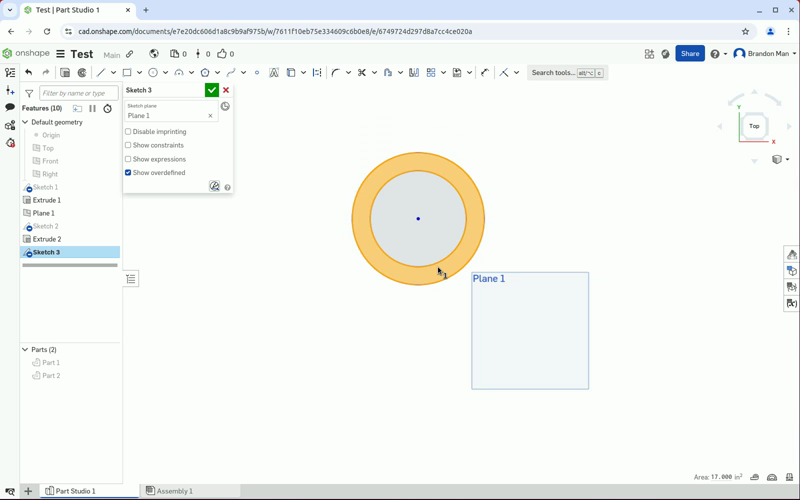
scroll(-6)
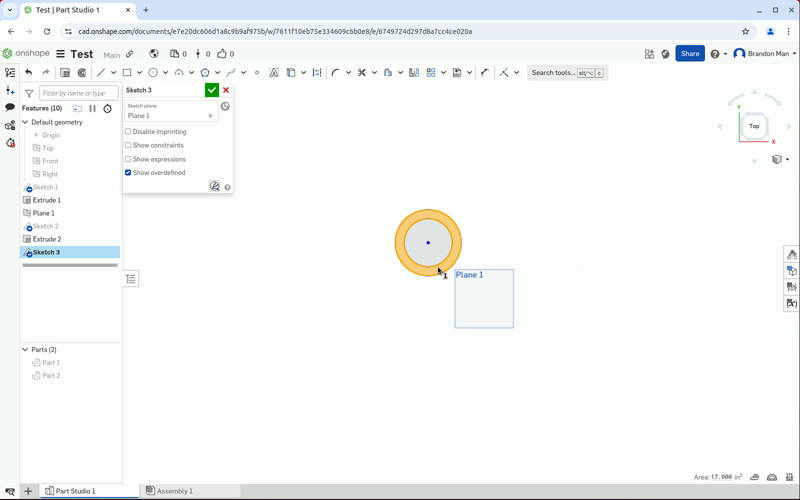
scroll(-6)
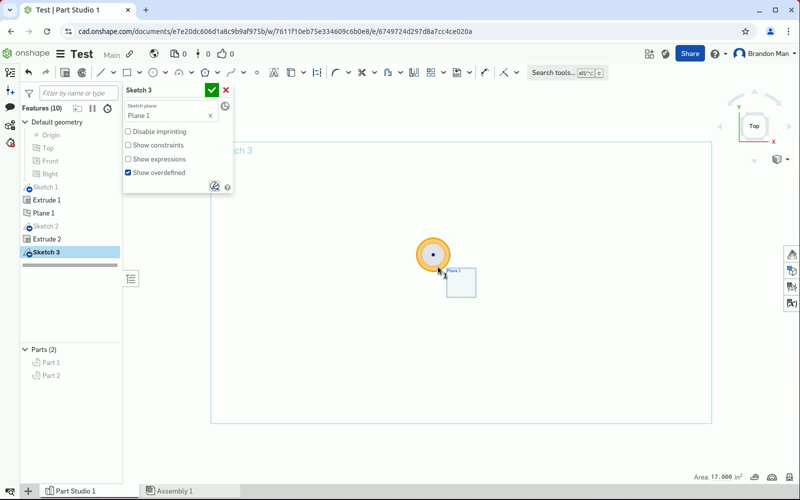
mouse_move(73, 352)
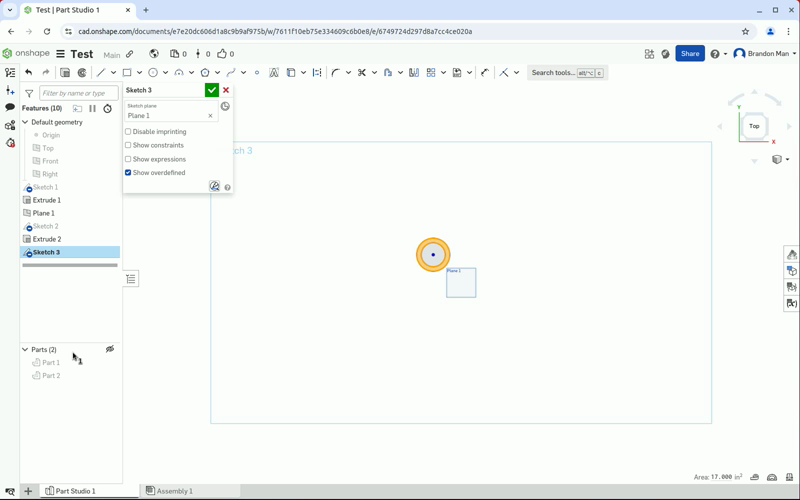
key(shift+y)
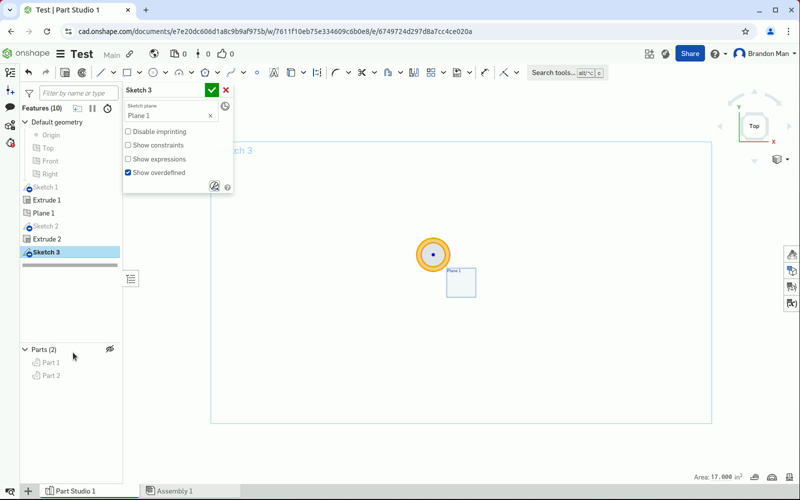
key(shift+e)
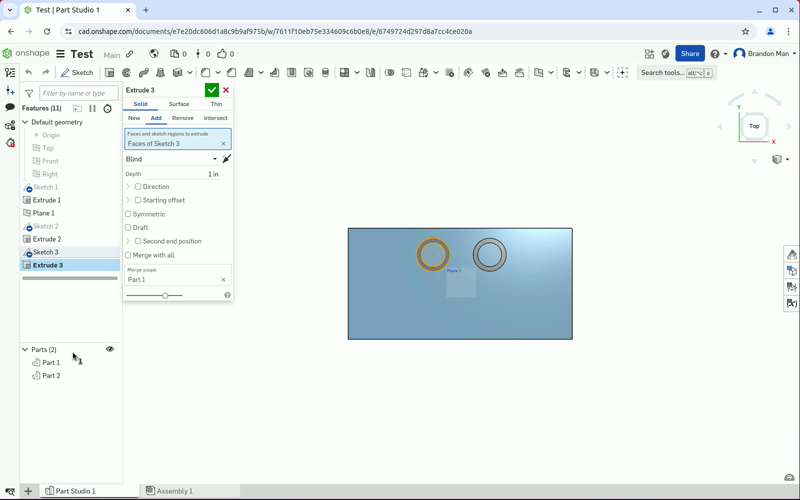
mouse_move(143, 106)
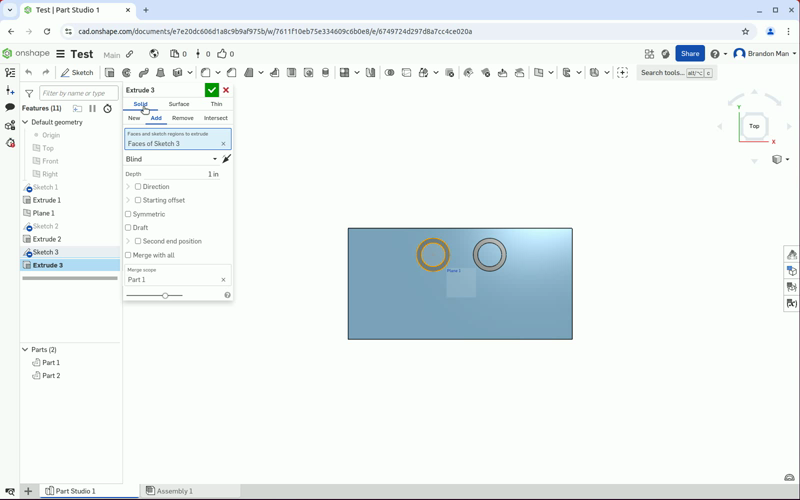
click(143, 106)
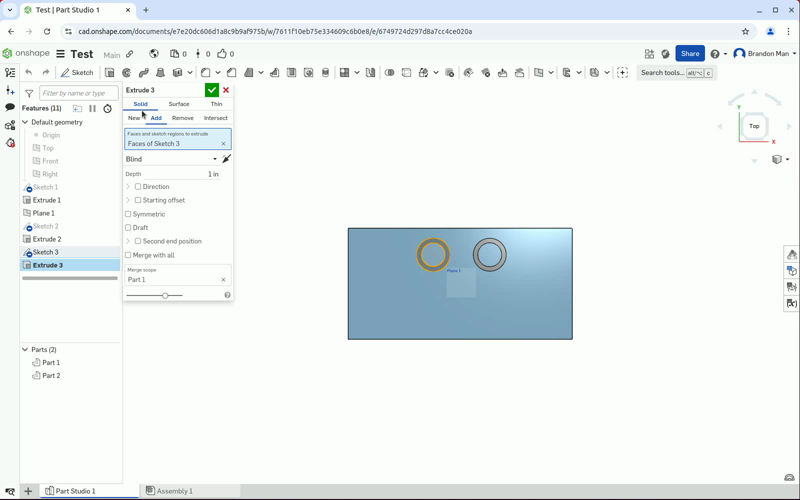
mouse_move(137, 120)
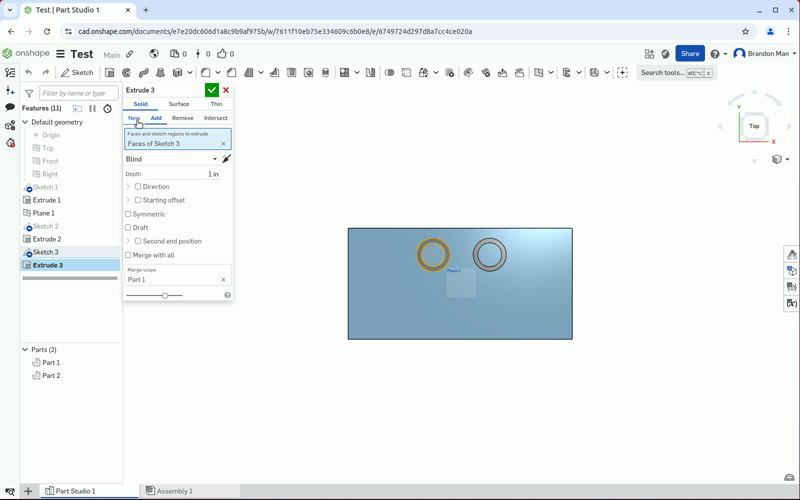
click(137, 120)
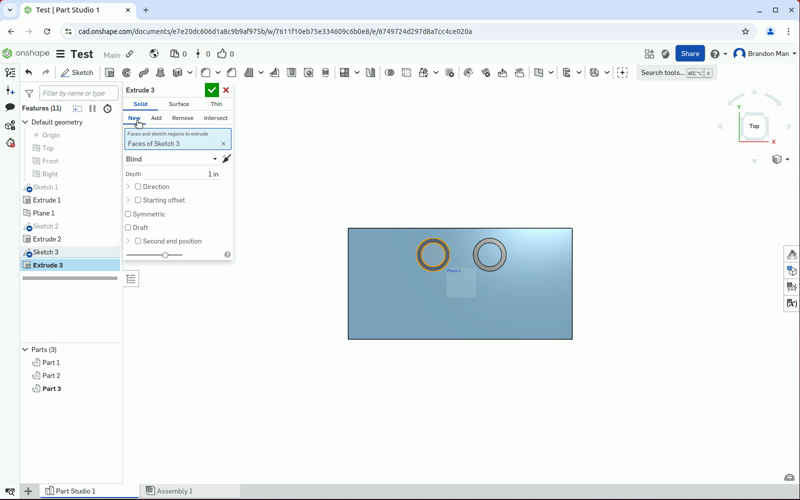
key(tab, 4)
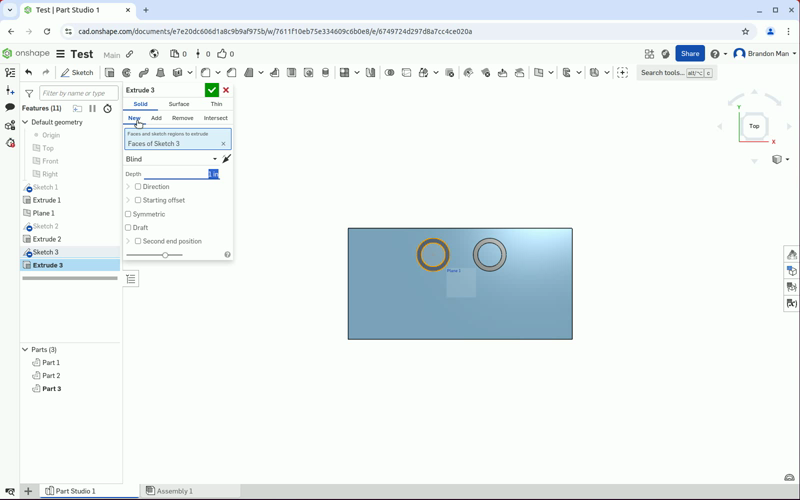
text(3.37)
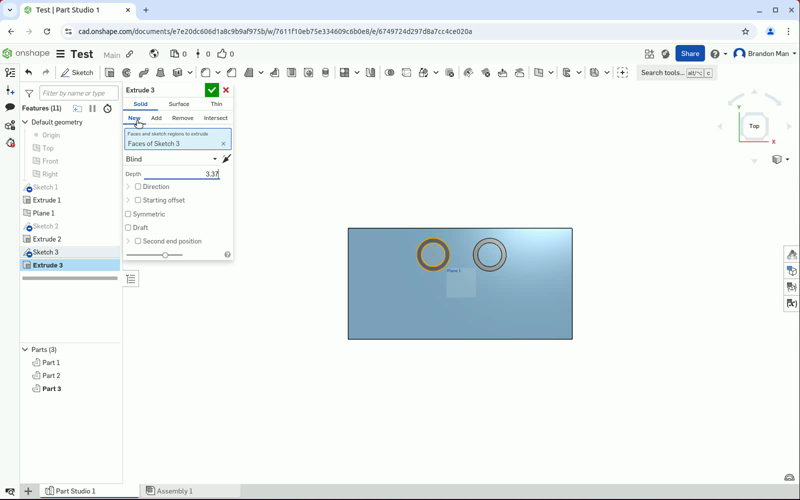
key(enter)
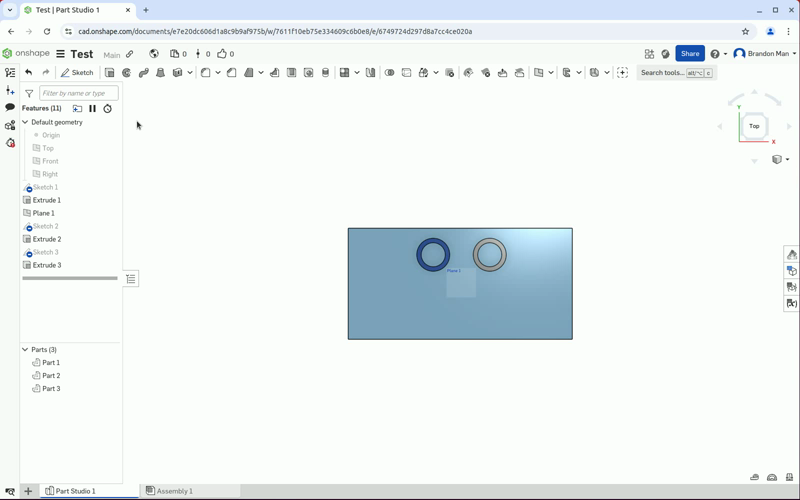
key(shift+h)
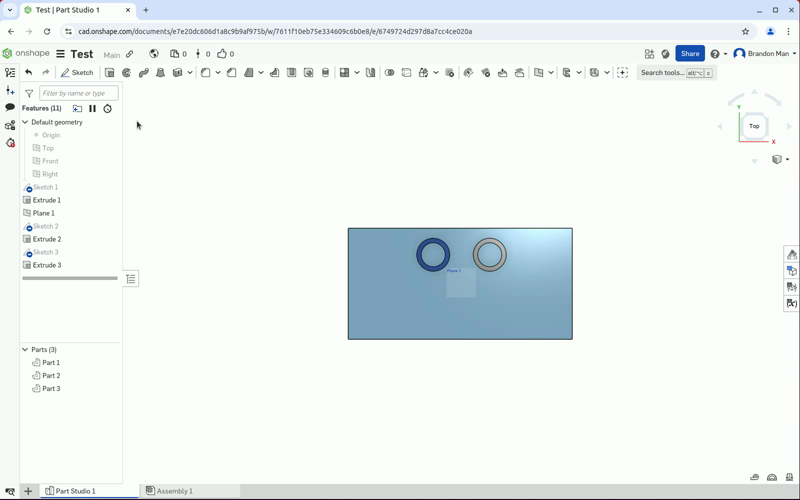
key(shift+h)
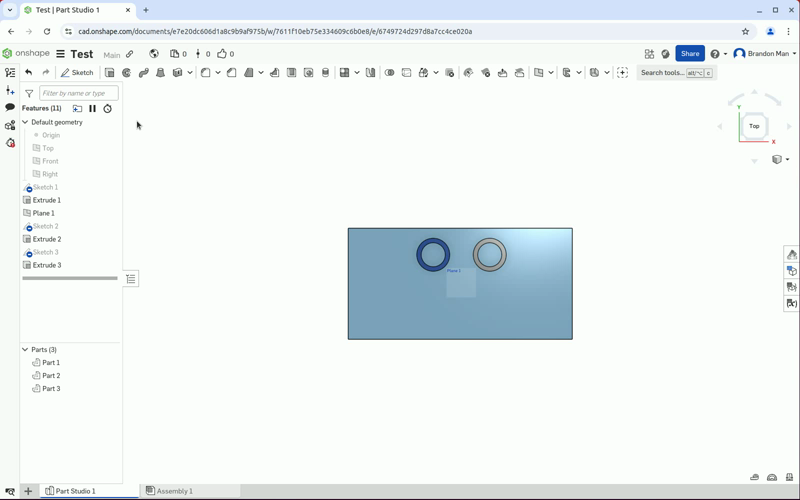
mouse_move(73, 189)
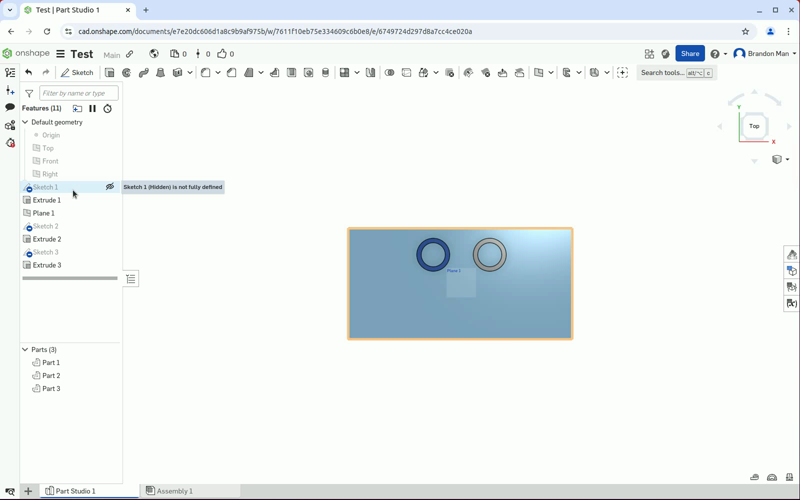
click(73, 189)
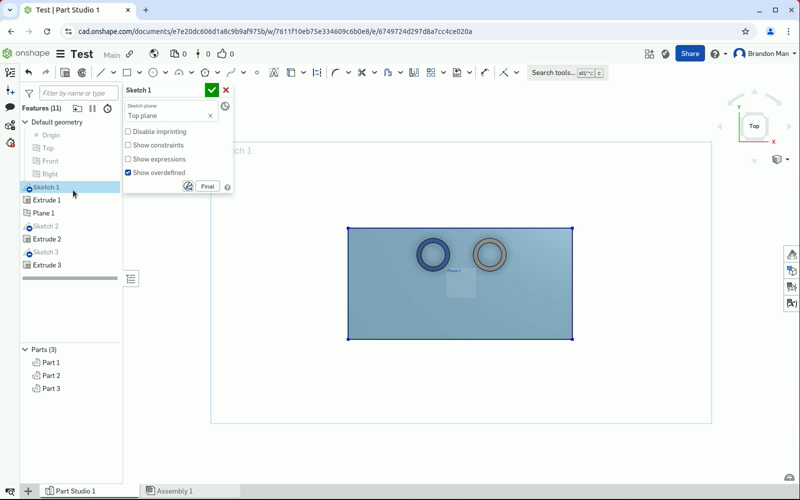
mouse_move(229, 92)
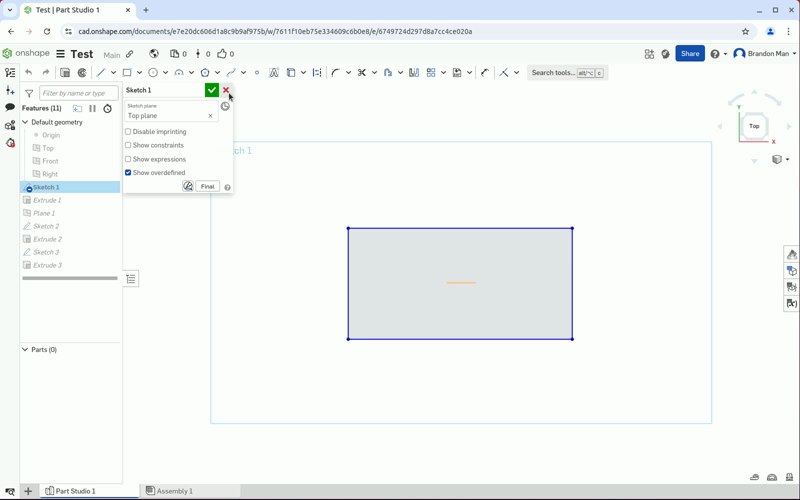
click(229, 92)
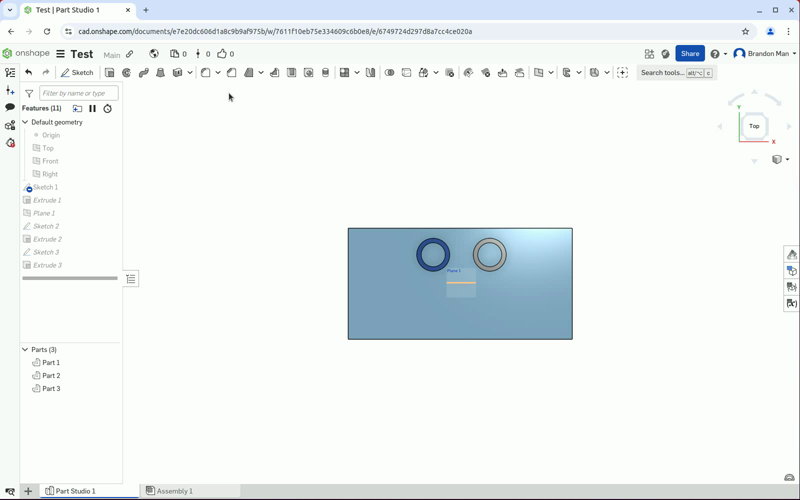
key(shift+s)
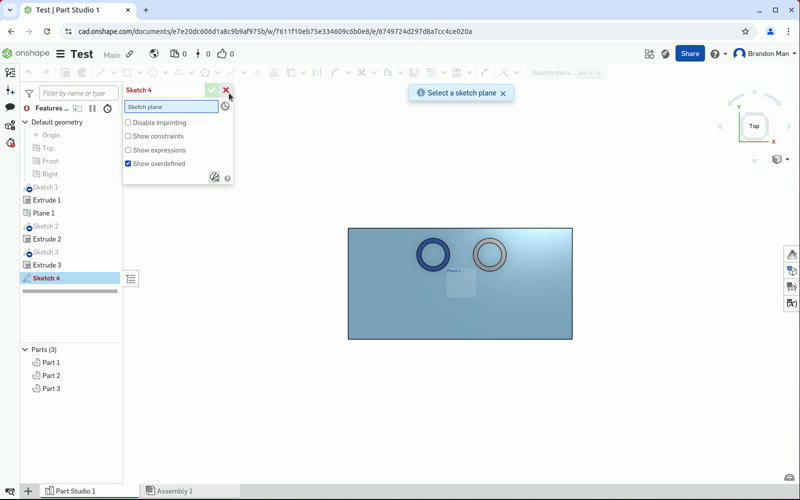
mouse_move(73, 215)
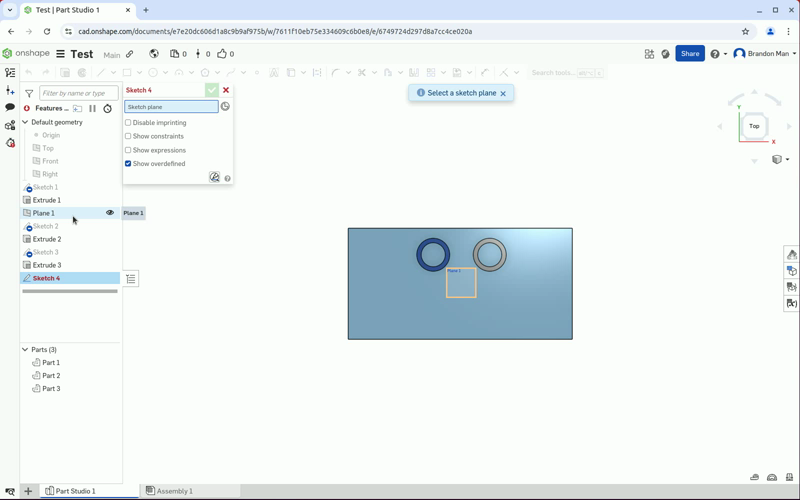
click(73, 215)
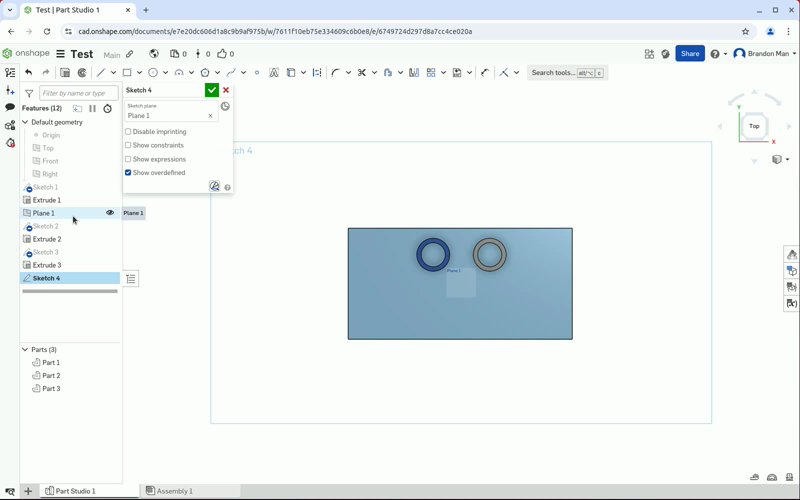
mouse_move(73, 352)
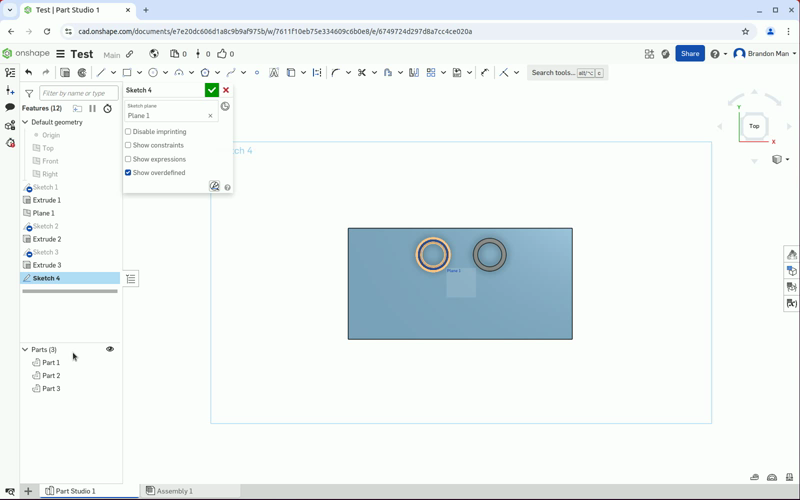
key(y)
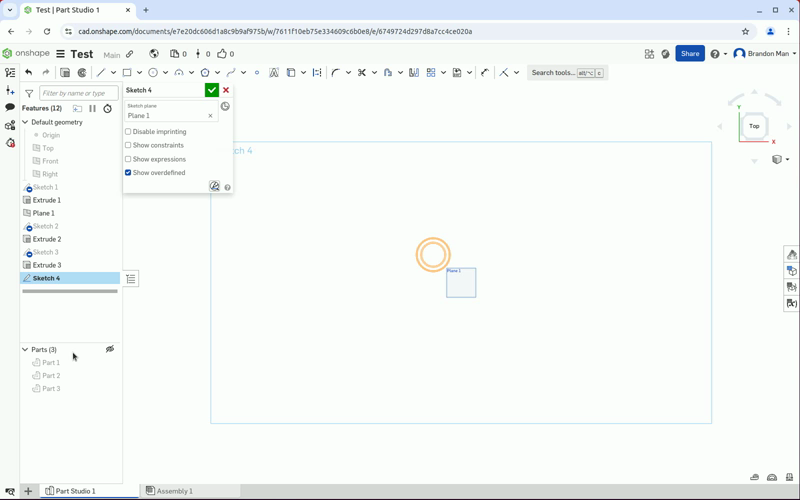
key(c)
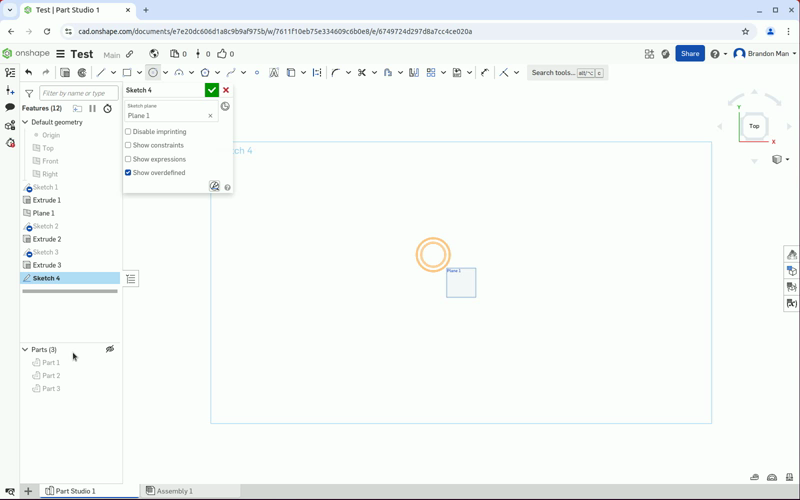
key_down(shift)
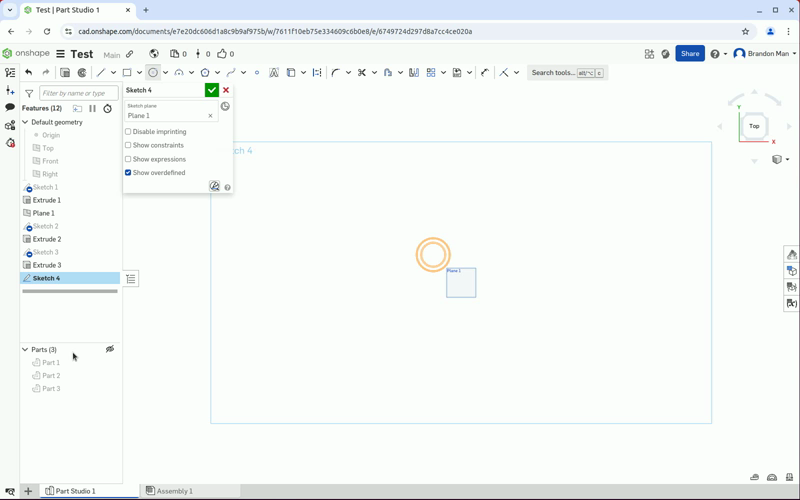
mouse_move(377, 254)
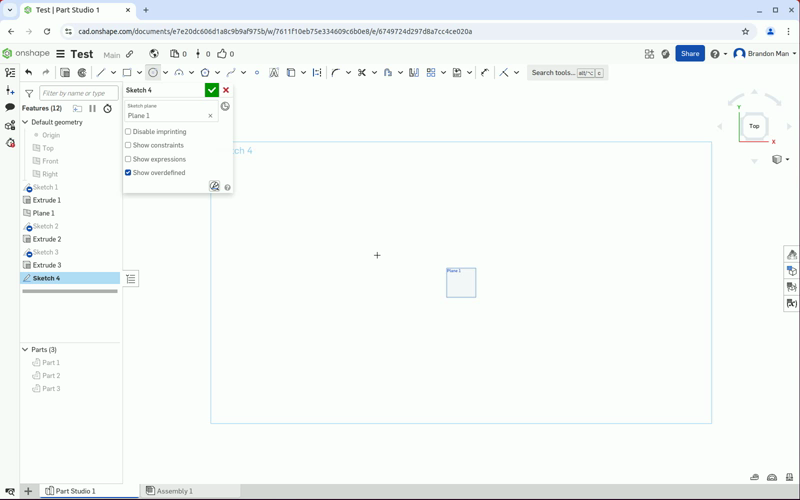
click(377, 254)
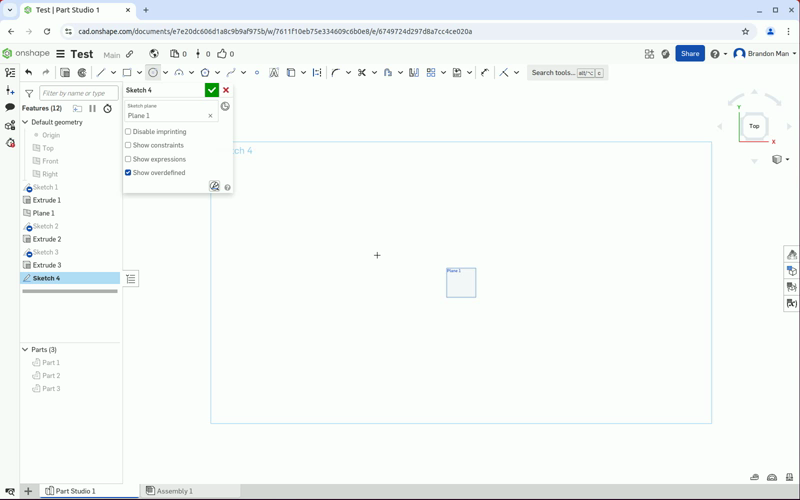
key_up(shift)
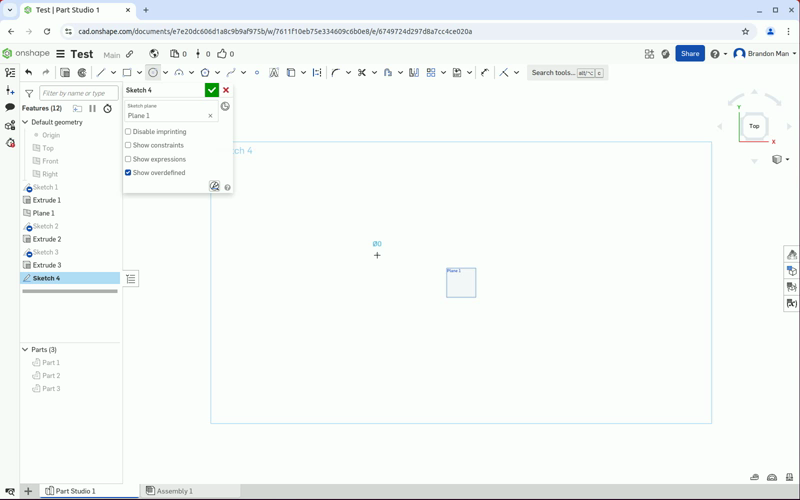
mouse_move(394, 254)
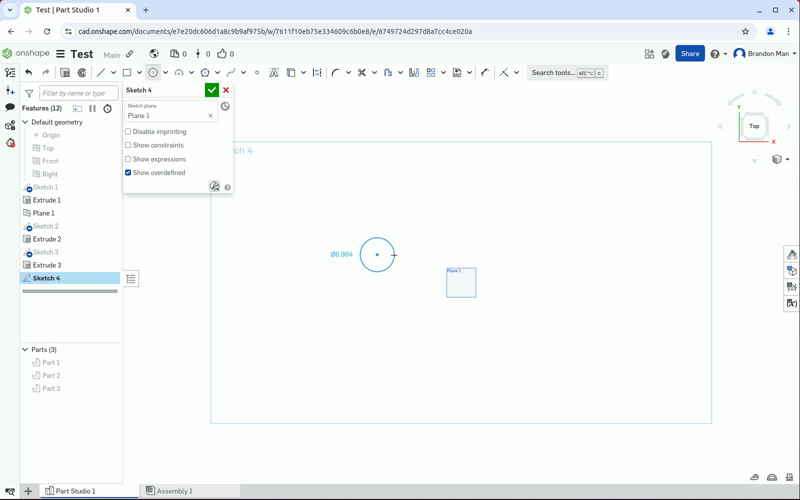
click(394, 254)
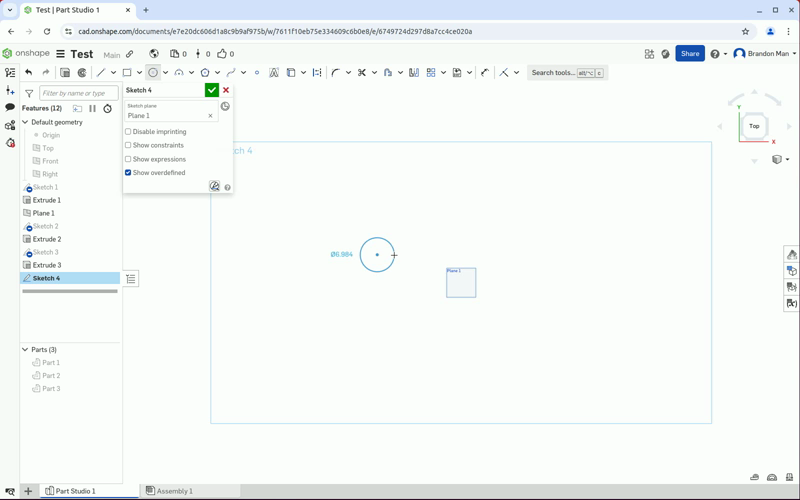
key(esc)
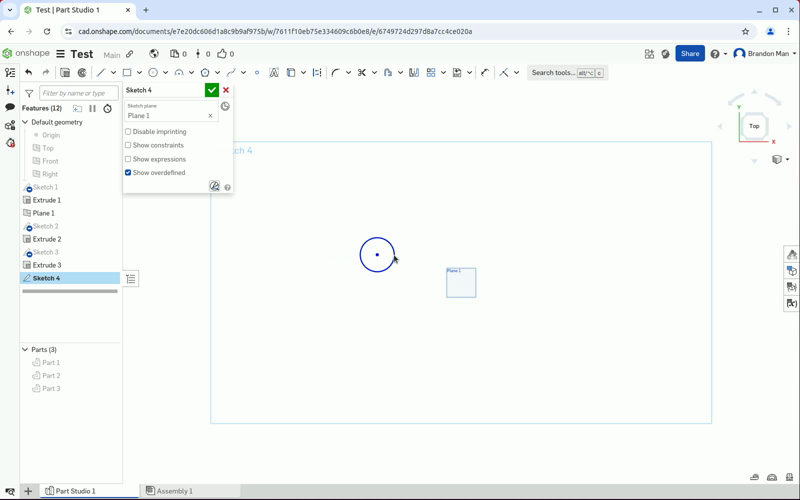
key(c)
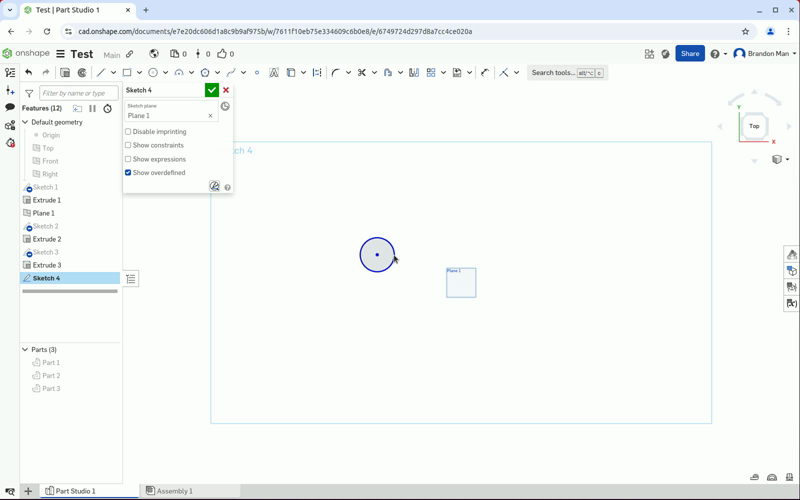
key_down(shift)
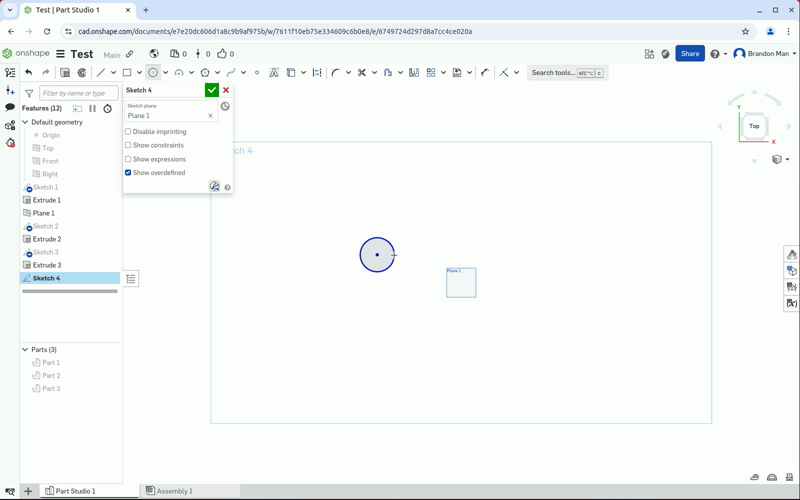
mouse_move(377, 254)
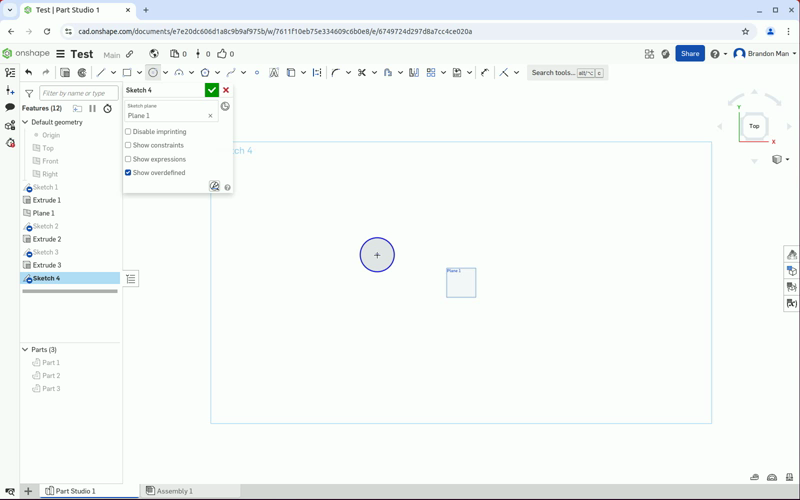
click(377, 254)
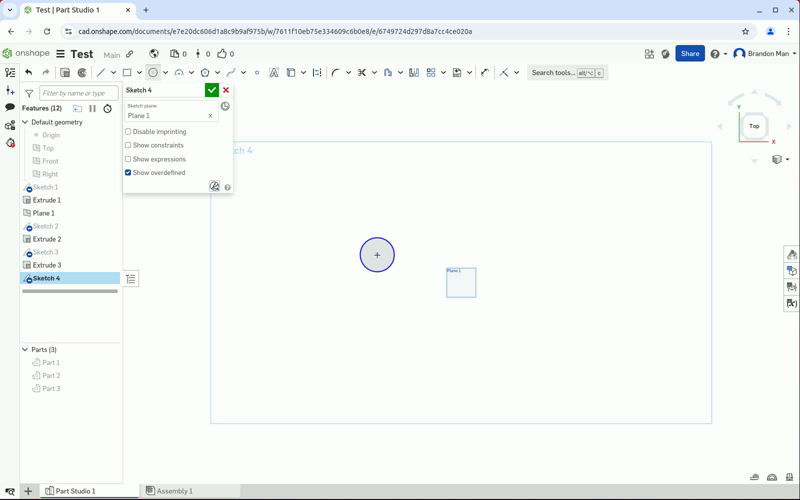
key_up(shift)
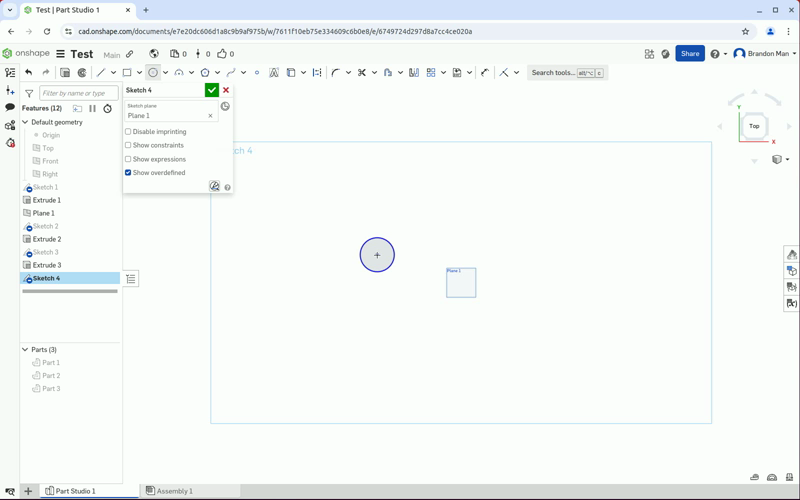
mouse_move(389, 254)
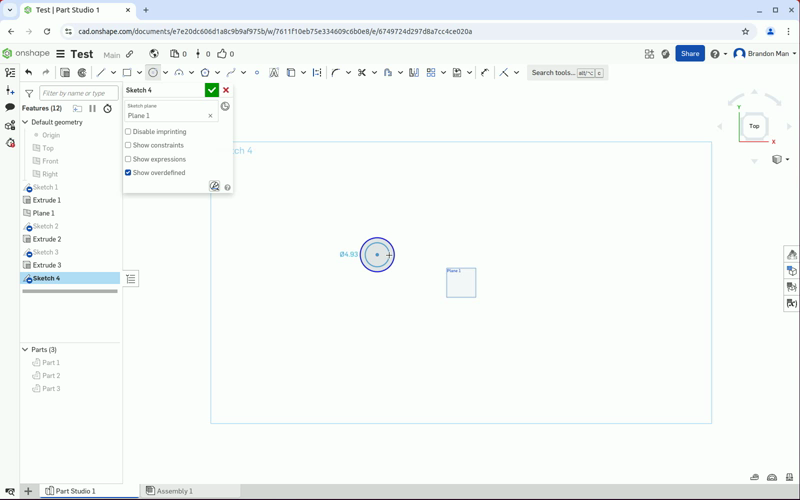
click(389, 254)
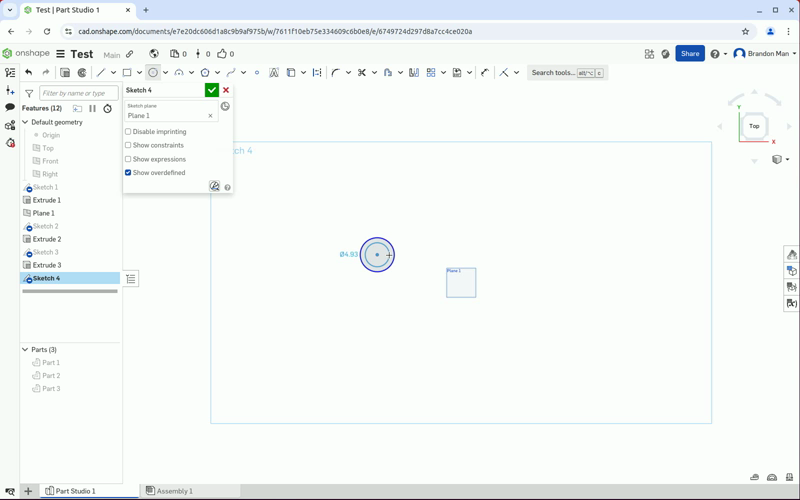
key(esc)
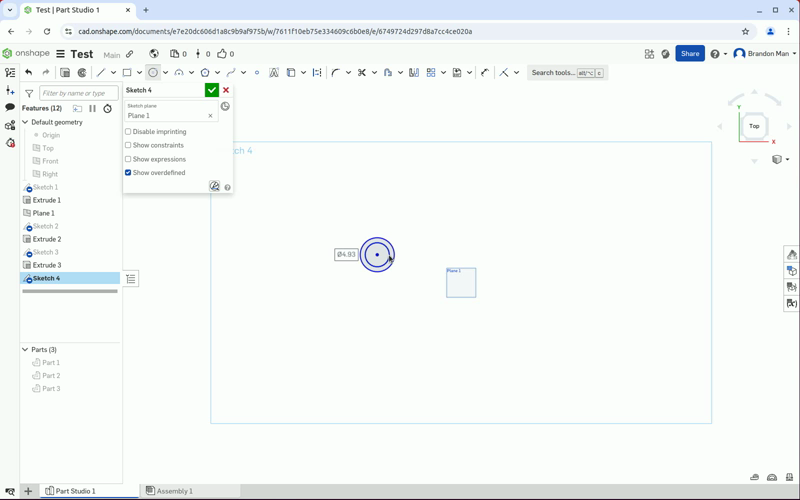
mouse_move(389, 243)
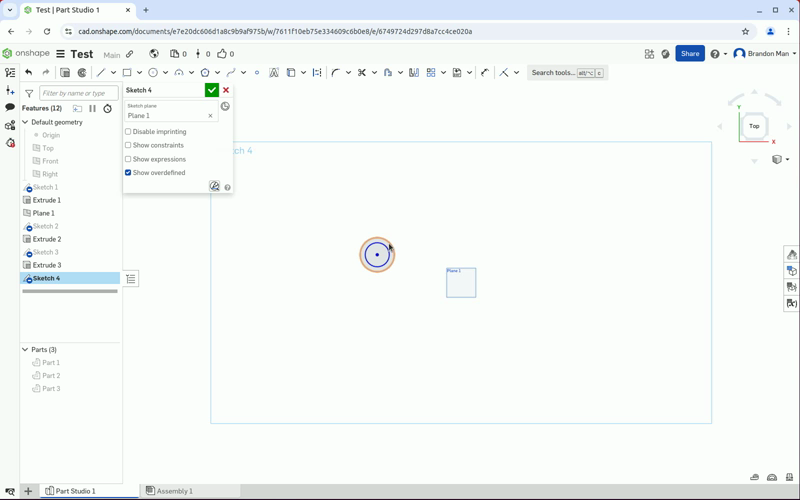
scroll(6)
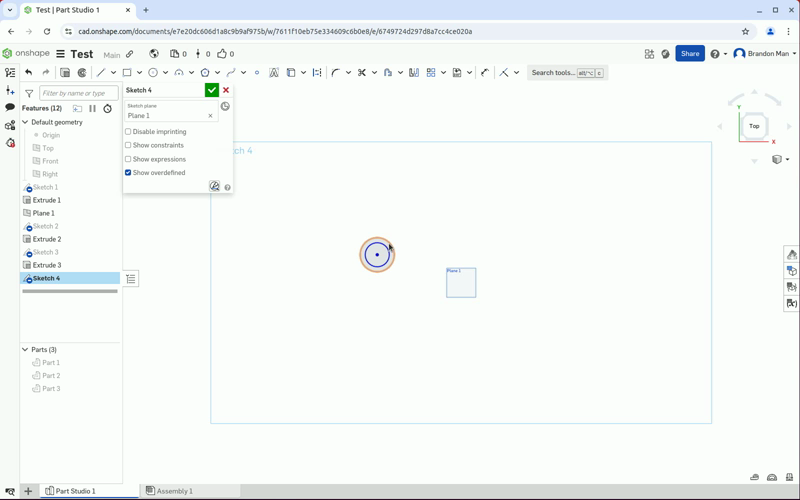
scroll(6)
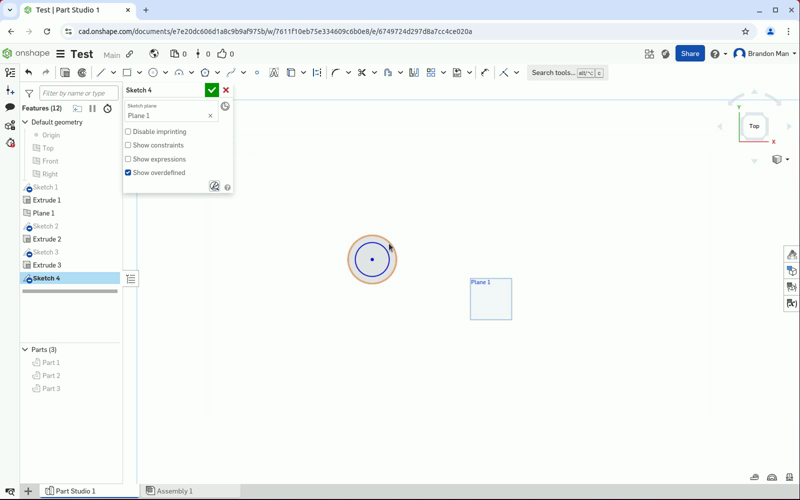
scroll(6)
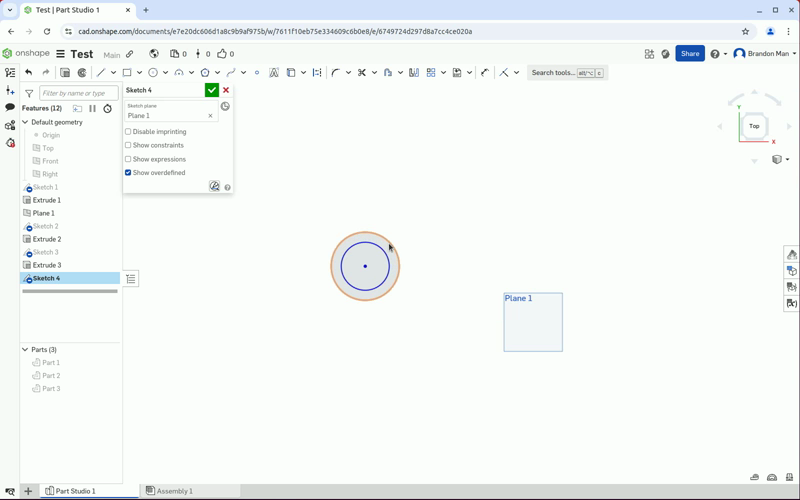
scroll(6)
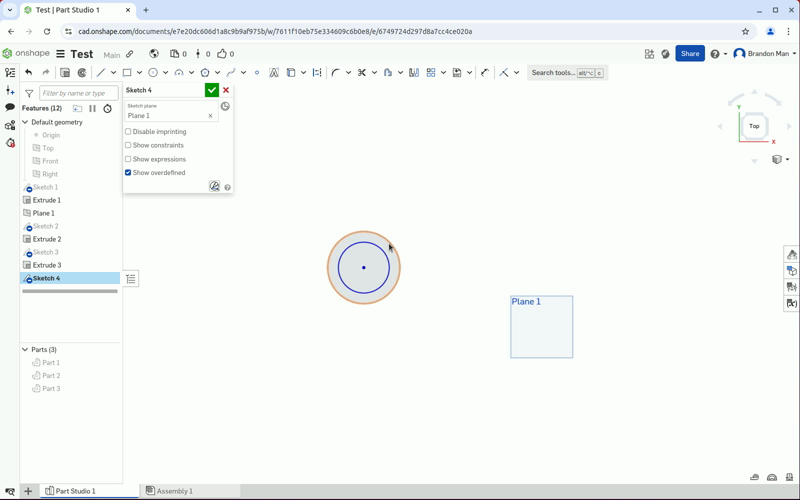
scroll(6)
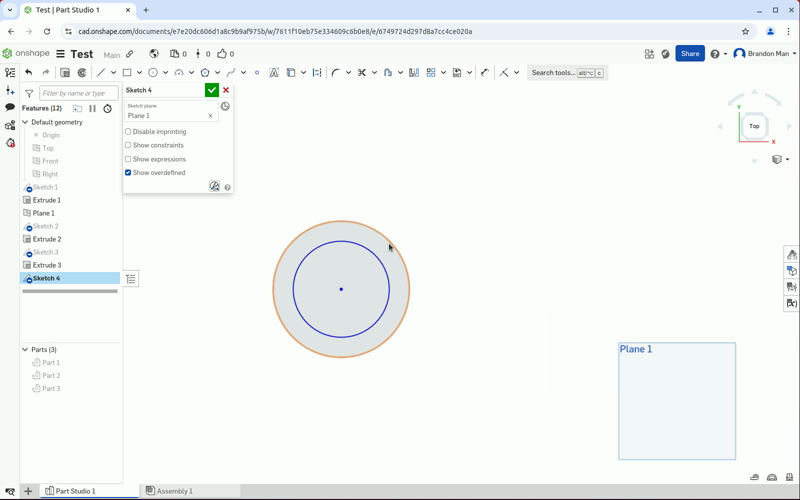
scroll(6)
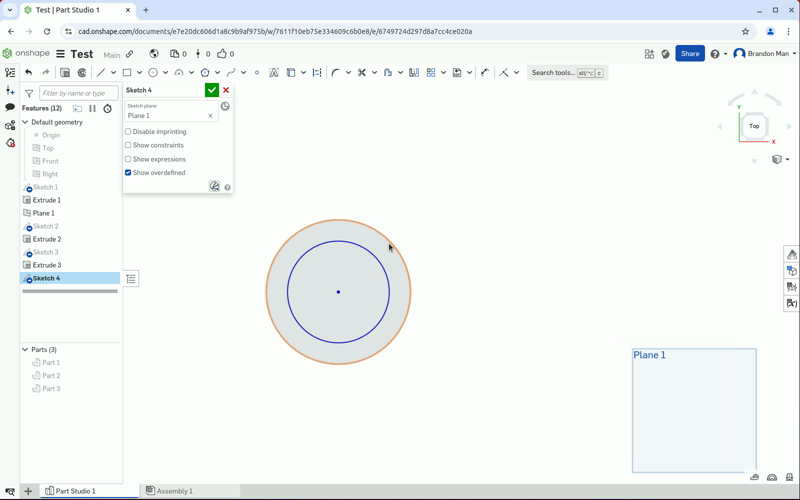
scroll(6)
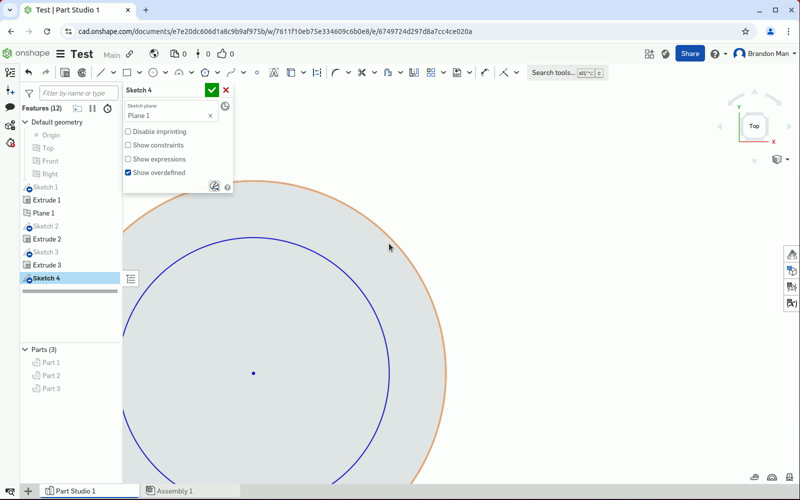
click(389, 243)
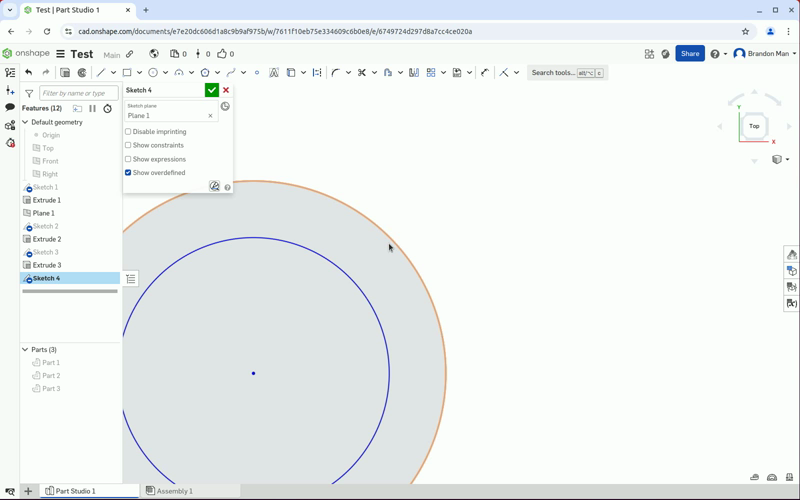
scroll(-6)
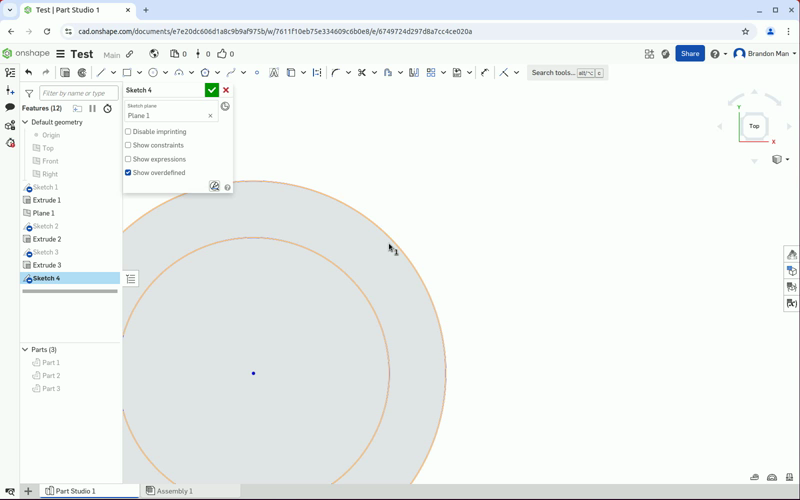
scroll(-6)
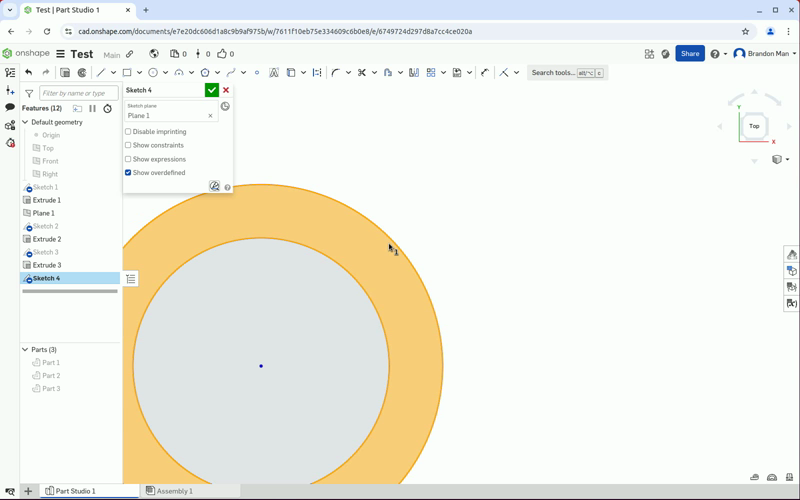
scroll(-6)
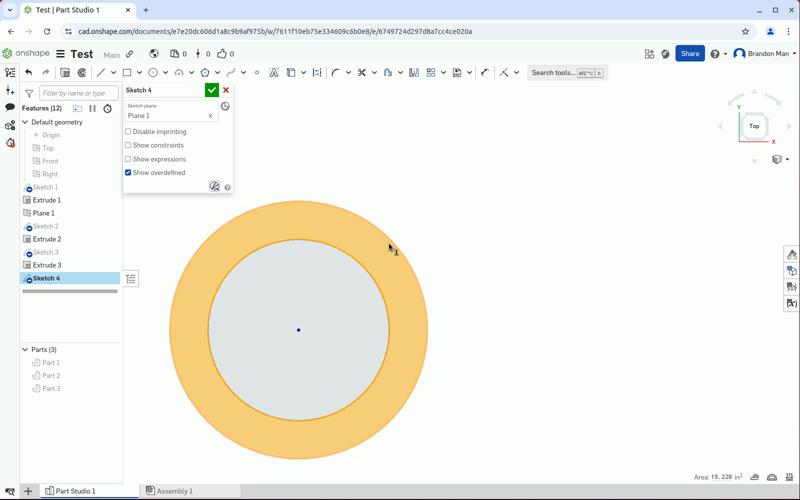
scroll(-6)
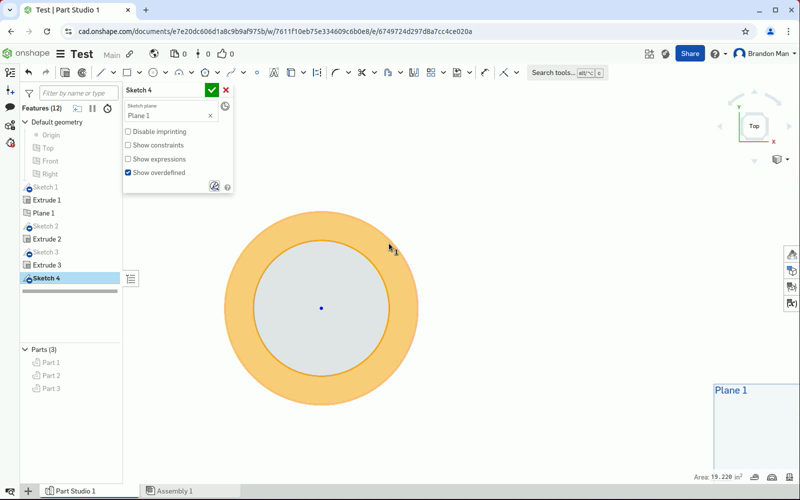
scroll(-6)
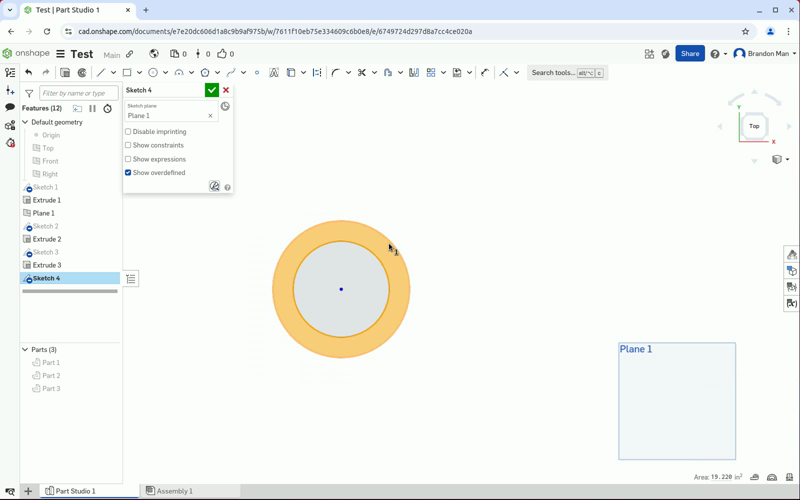
scroll(-6)
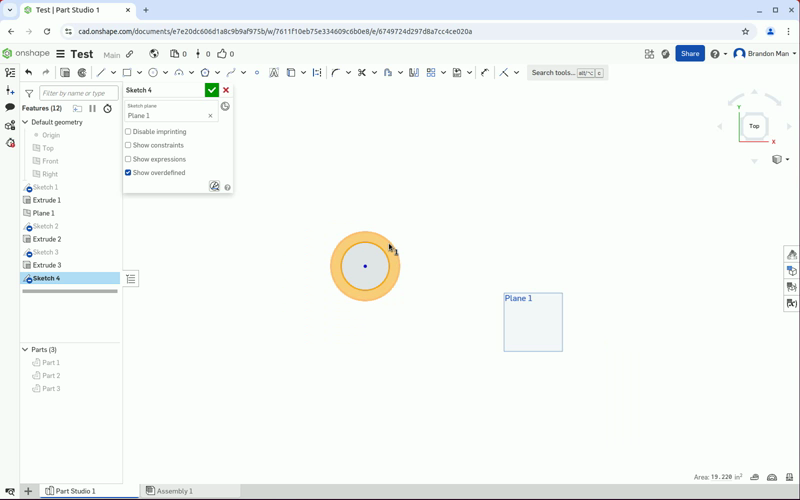
scroll(-6)
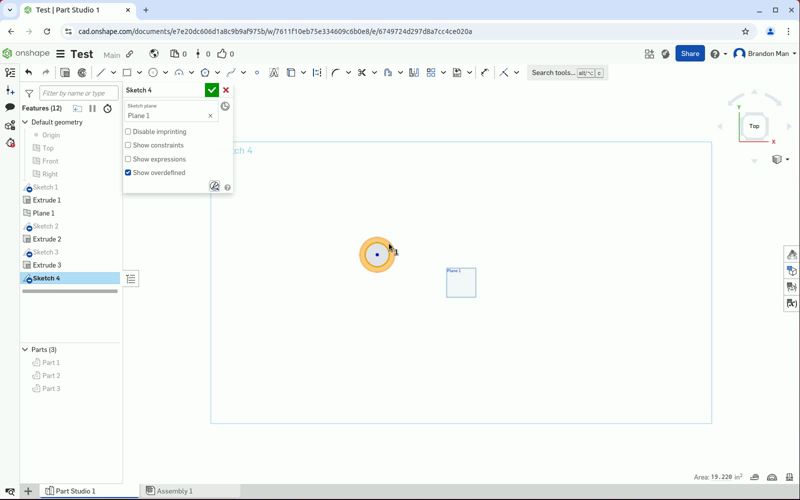
mouse_move(73, 352)
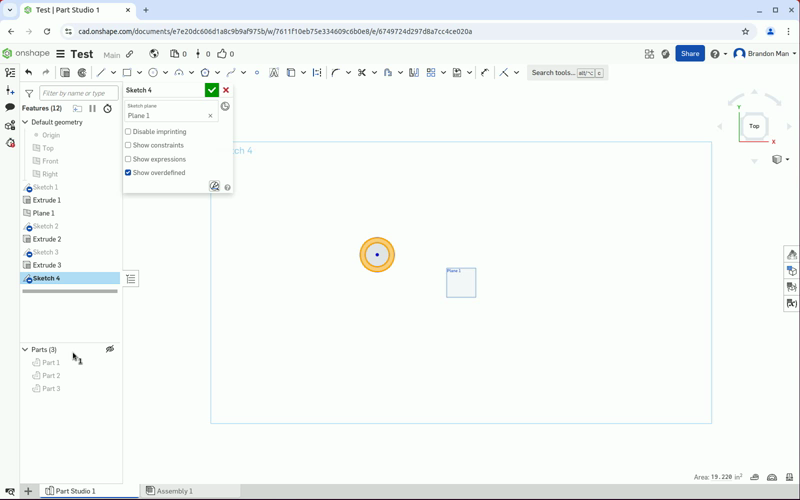
key(shift+y)
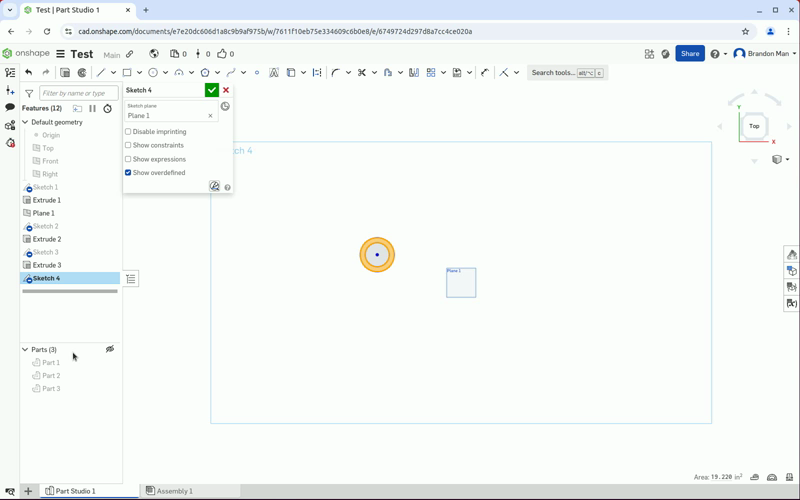
key(shift+e)
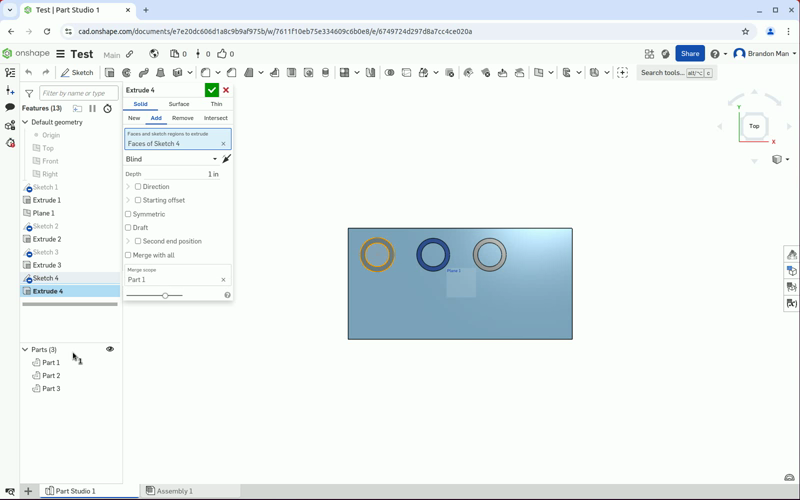
mouse_move(143, 106)
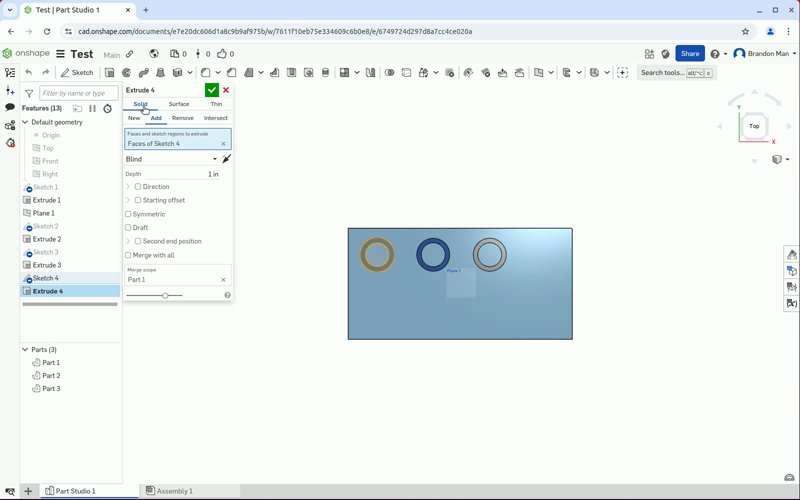
click(143, 106)
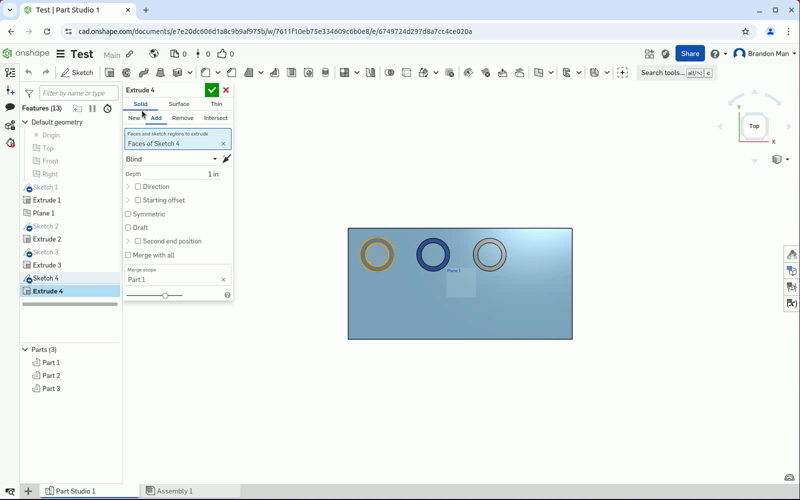
mouse_move(137, 120)
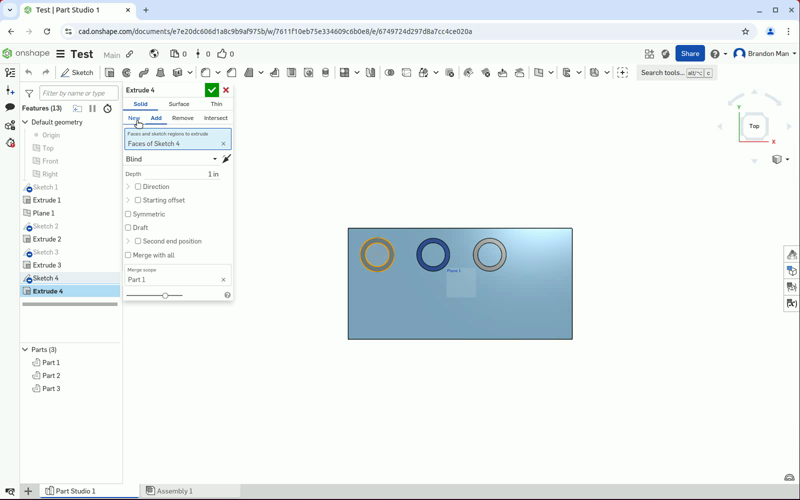
click(137, 120)
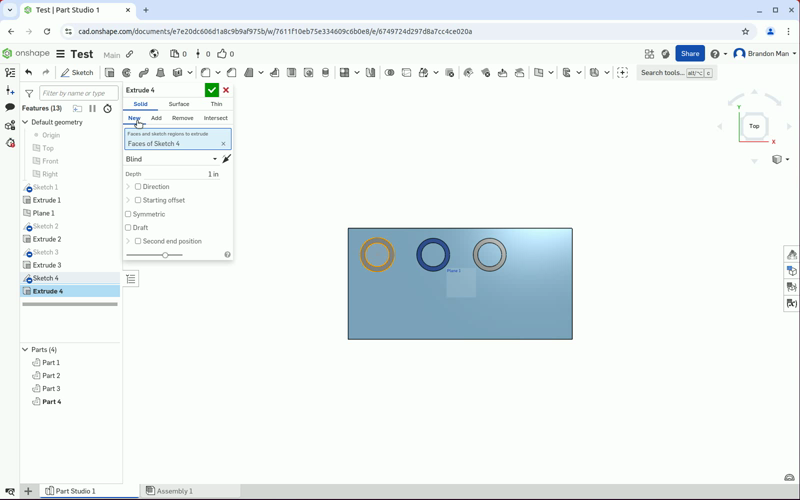
key(tab, 4)
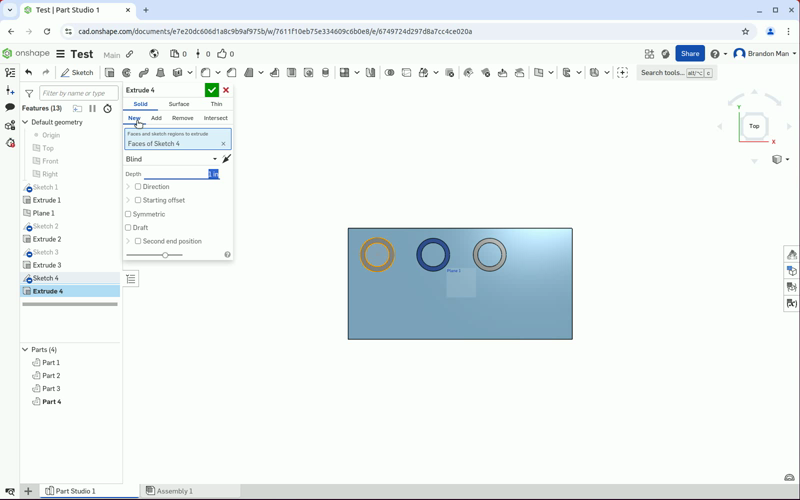
text(3.37)
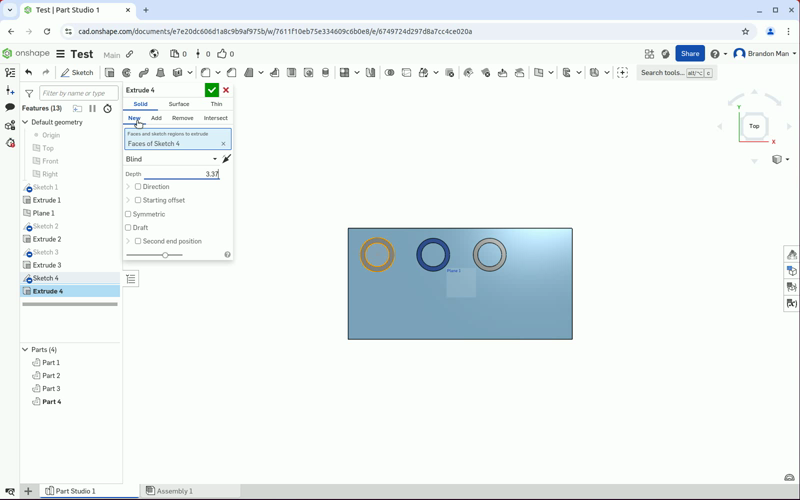
key(enter)
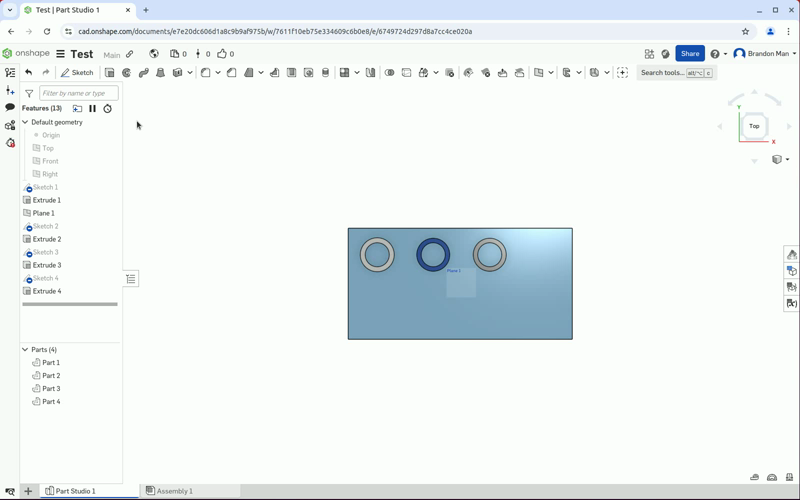
key(shift+h)
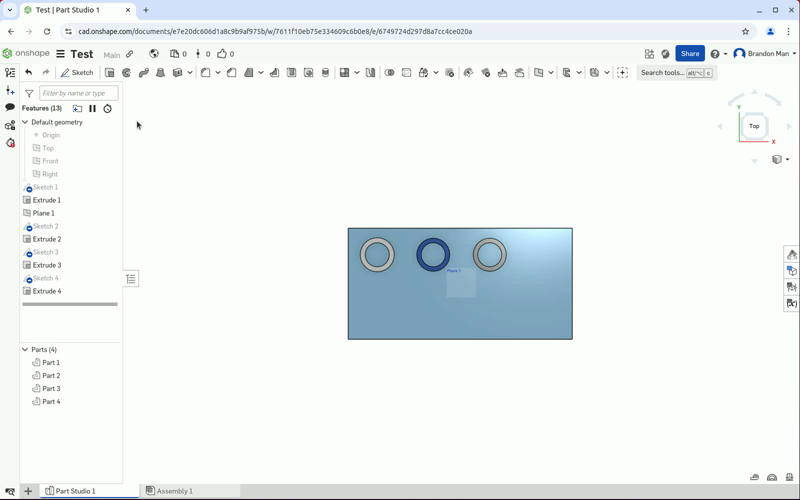
key(shift+h)
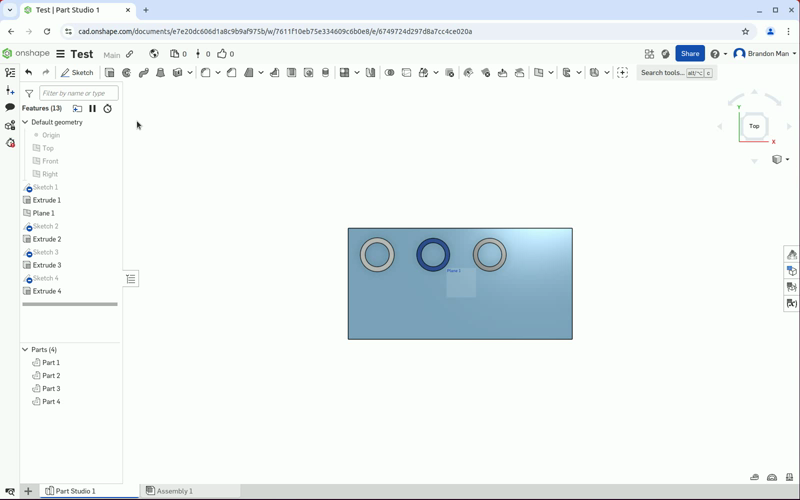
mouse_move(73, 189)
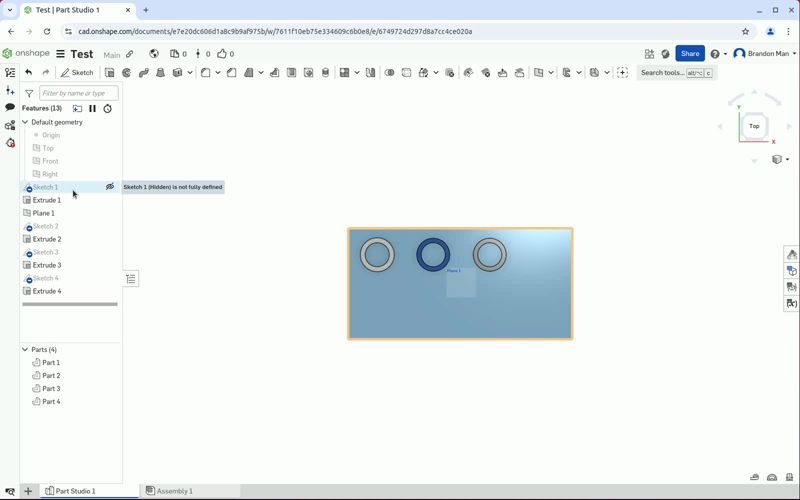
click(73, 189)
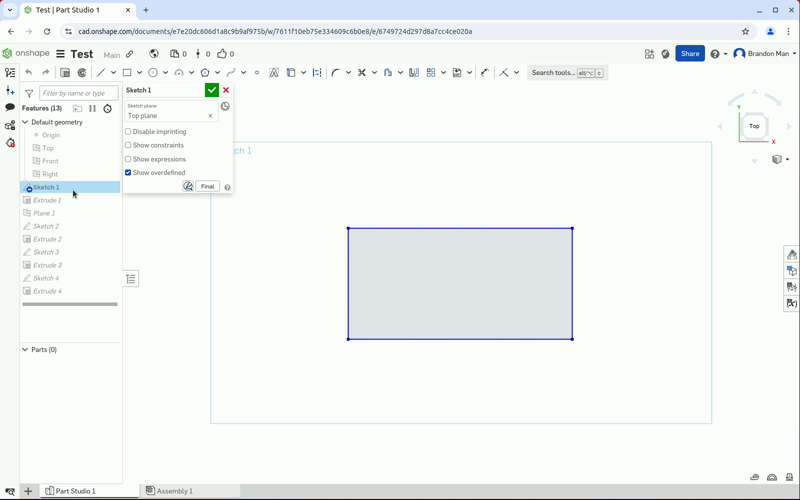
mouse_move(229, 92)
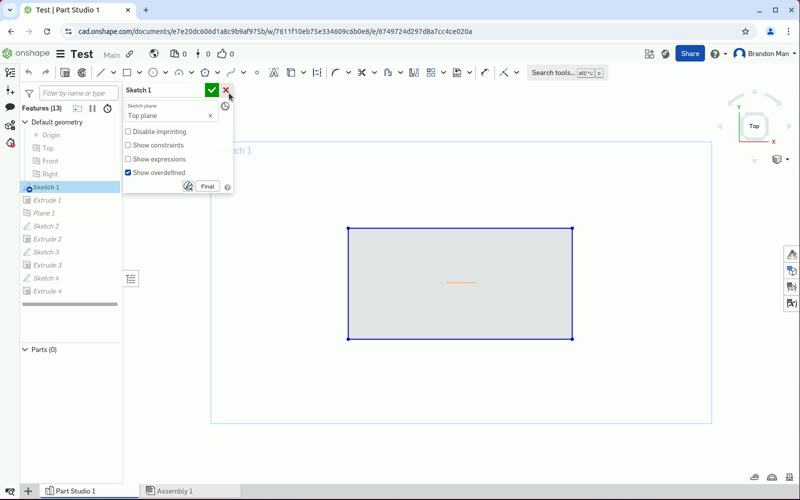
click(229, 92)
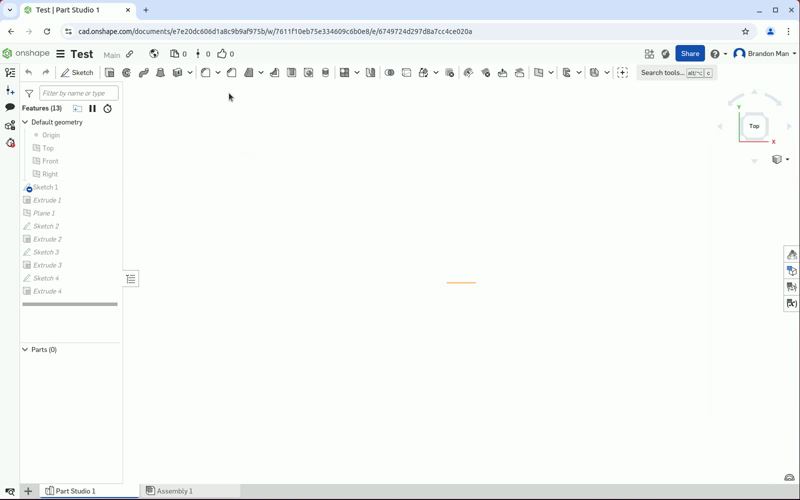
key(shift+s)
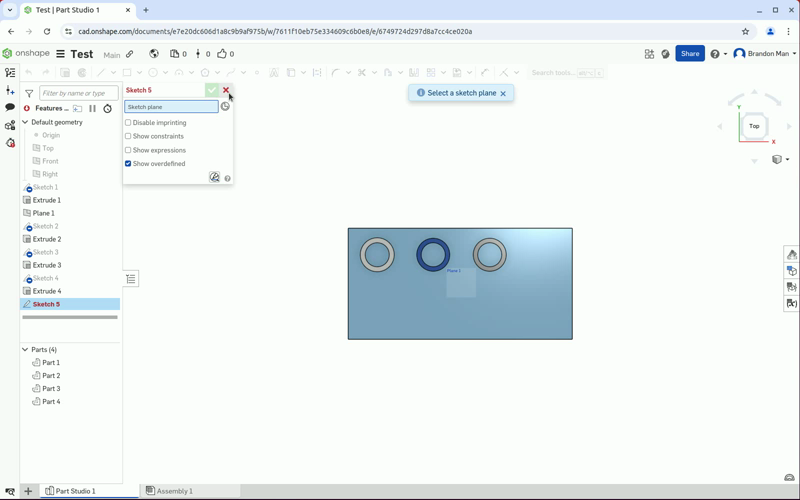
mouse_move(73, 215)
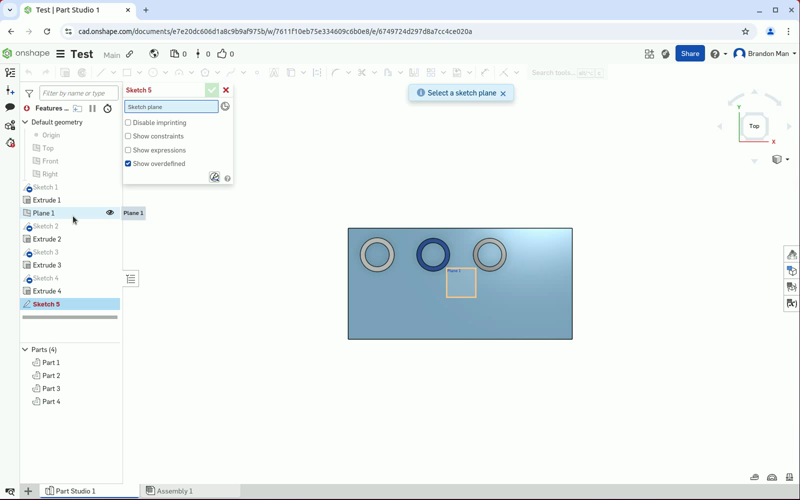
click(73, 215)
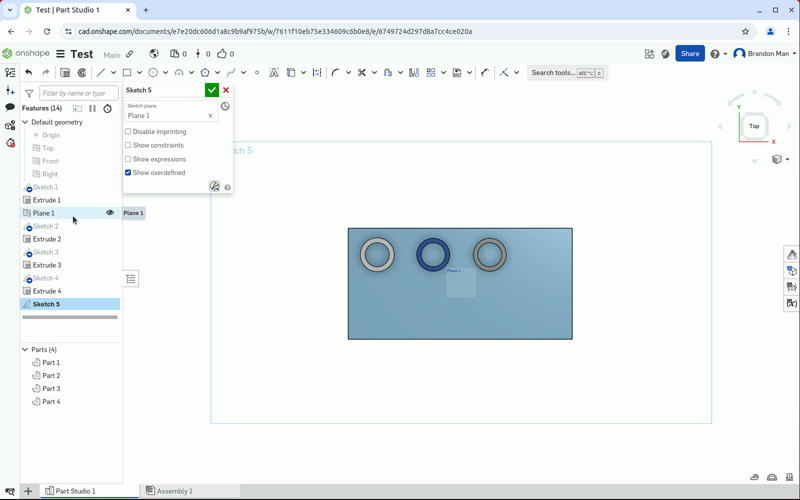
mouse_move(73, 352)
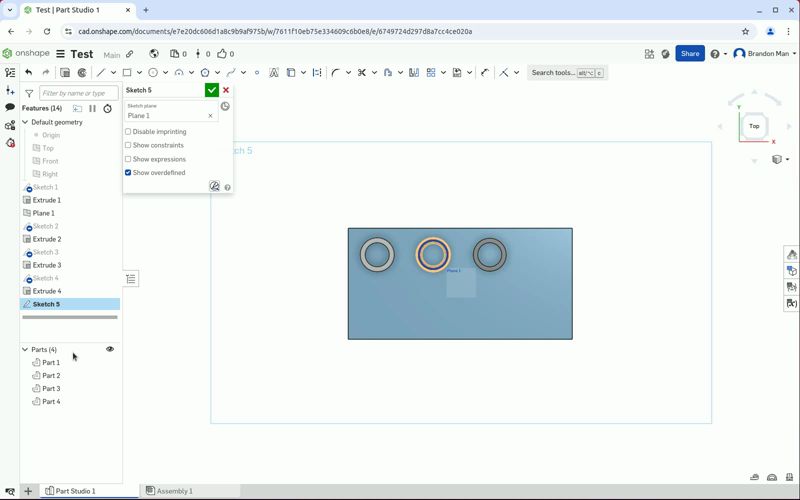
key(y)
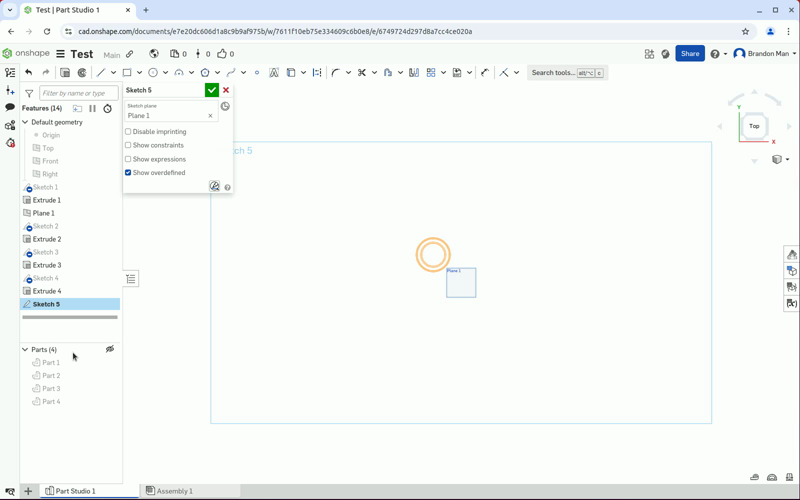
key(c)
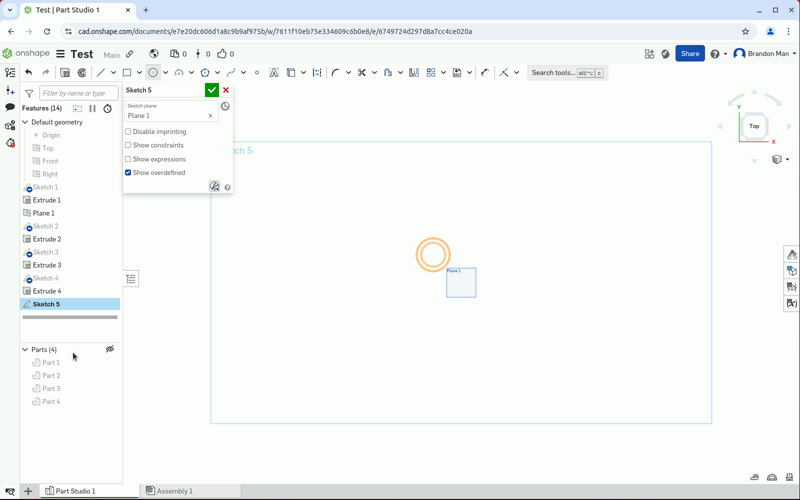
key_down(shift)
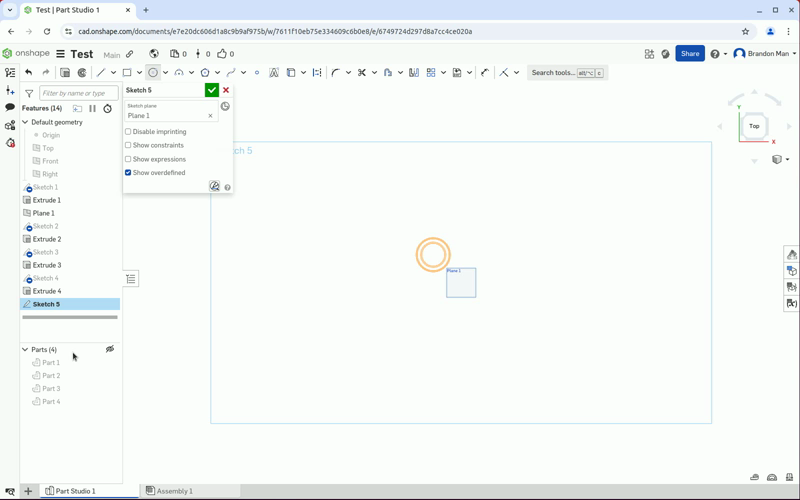
mouse_move(545, 254)
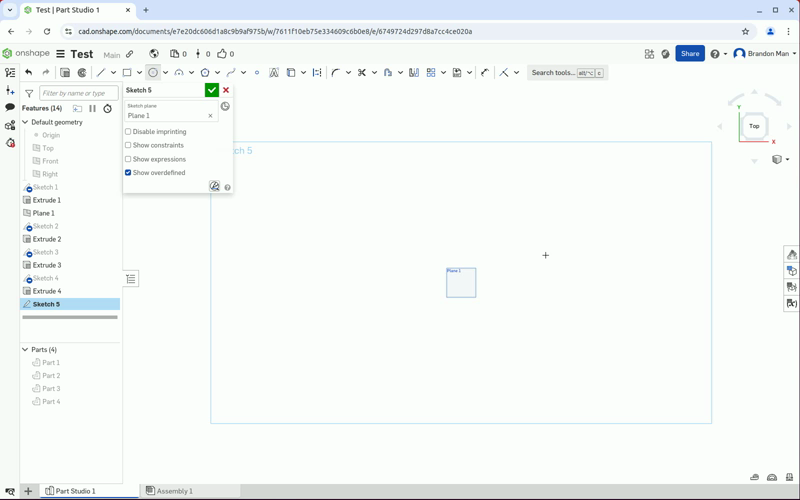
click(545, 254)
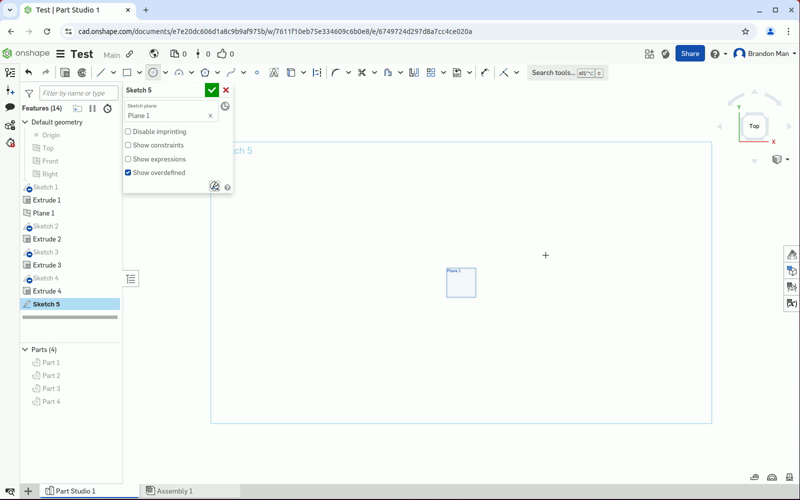
key_up(shift)
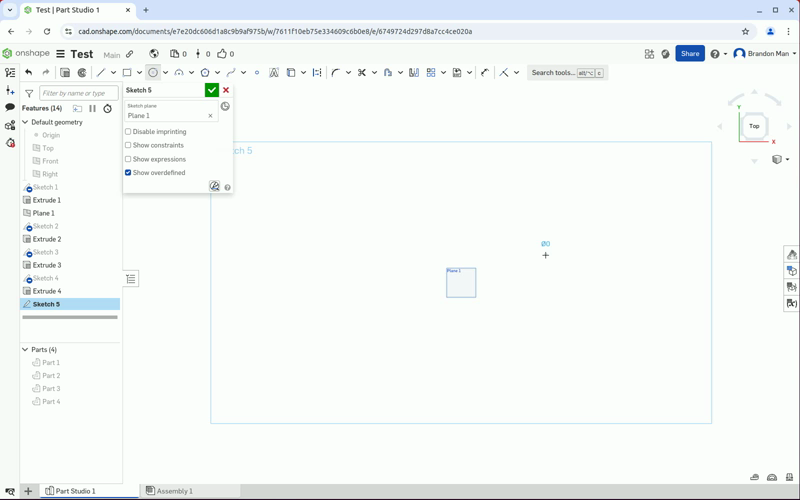
mouse_move(562, 254)
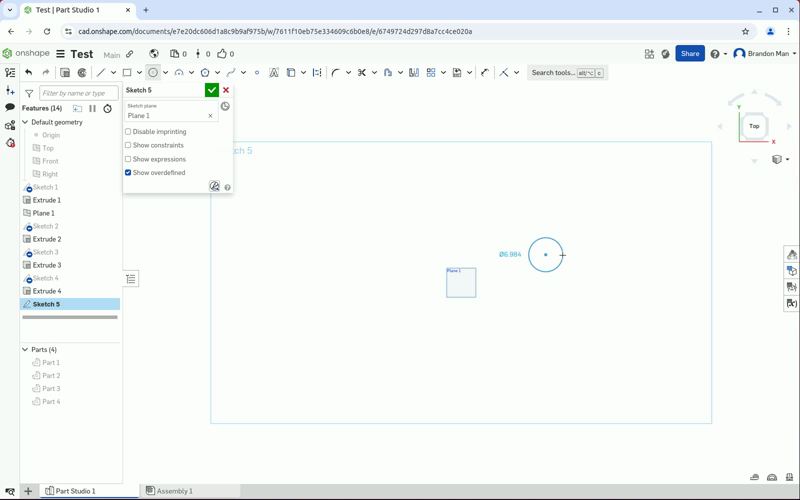
click(562, 254)
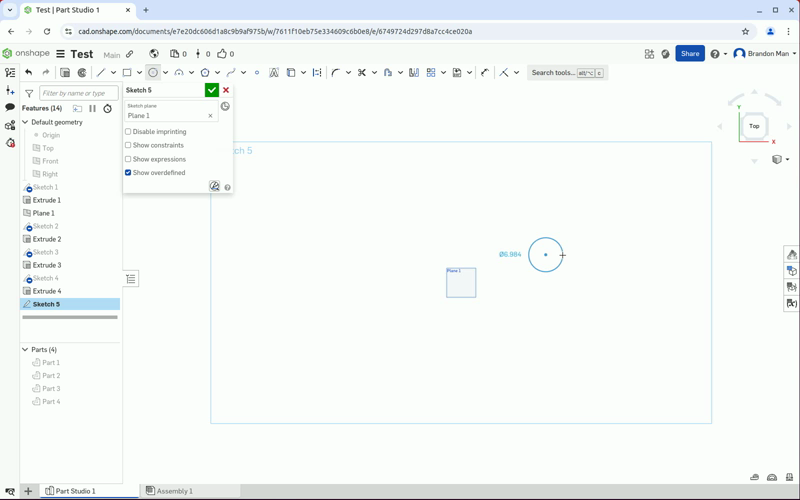
key(esc)
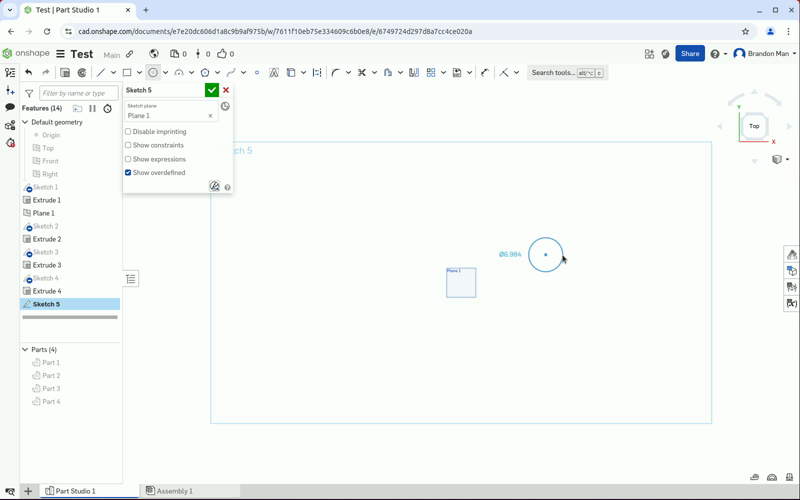
key(c)
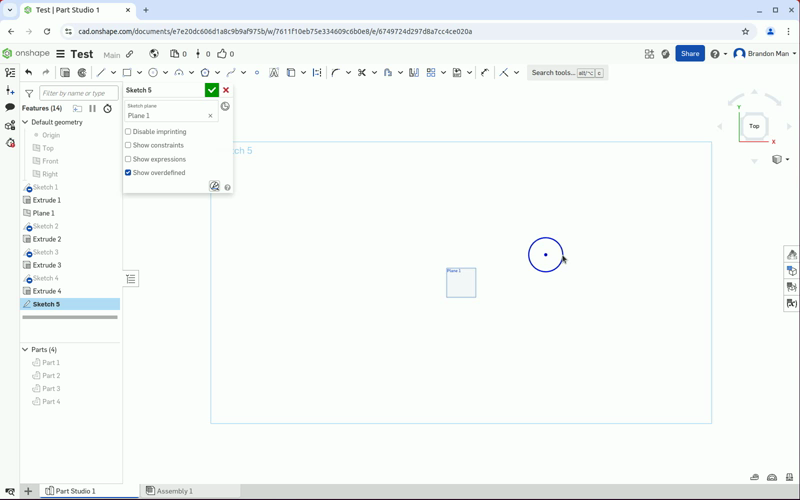
key_down(shift)
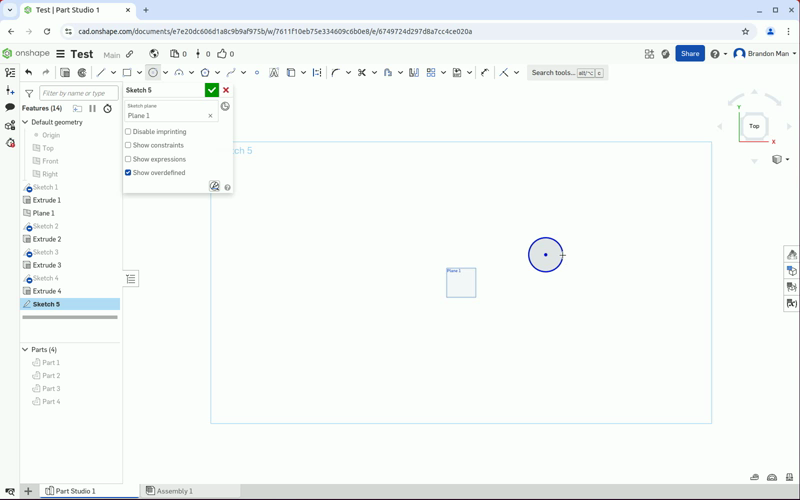
mouse_move(545, 254)
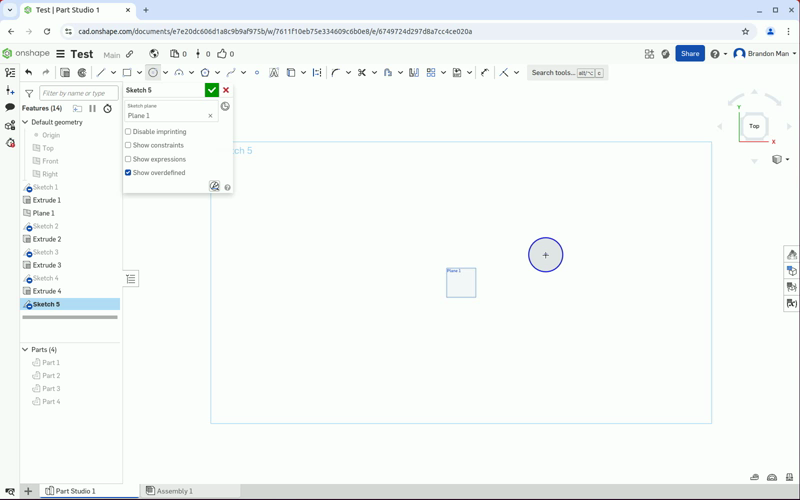
click(545, 254)
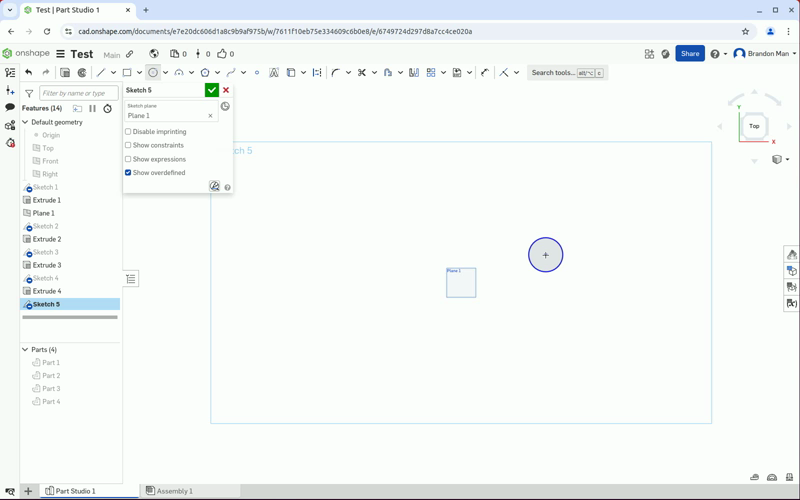
key_up(shift)
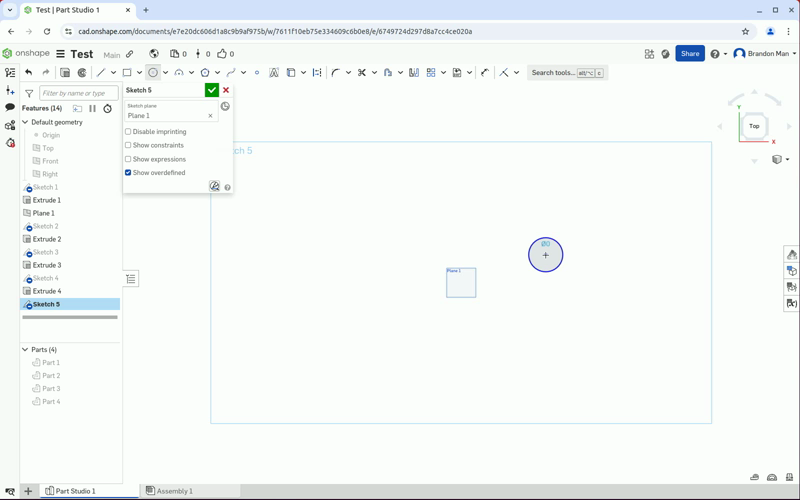
mouse_move(557, 254)
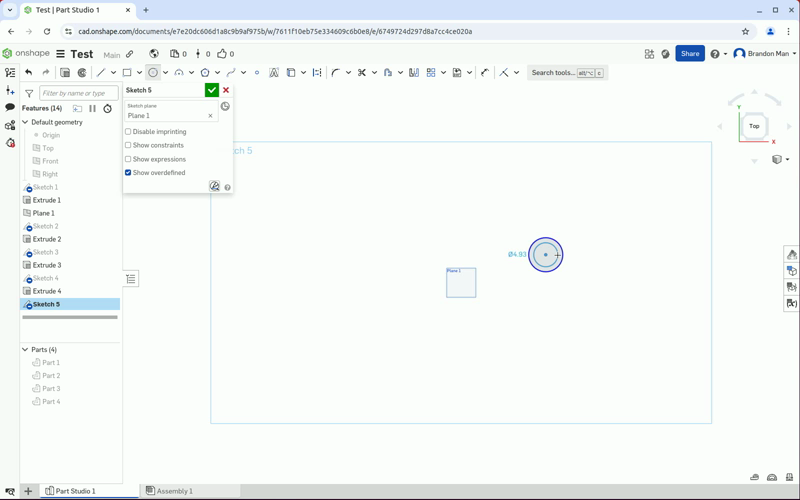
click(557, 254)
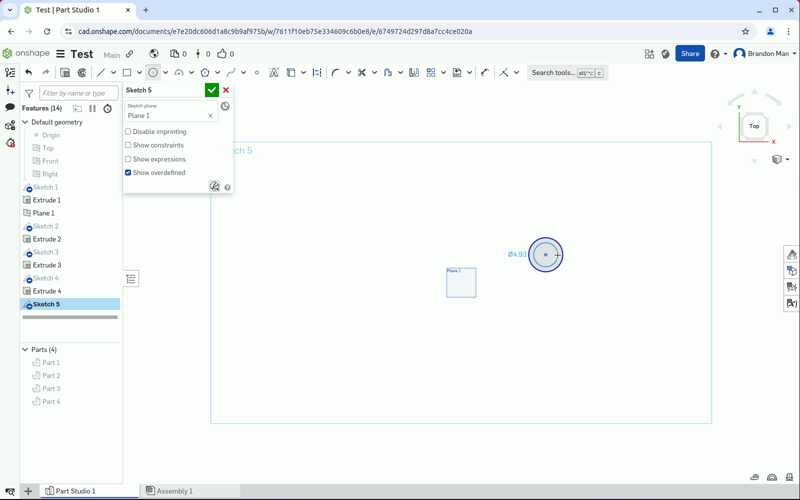
key(esc)
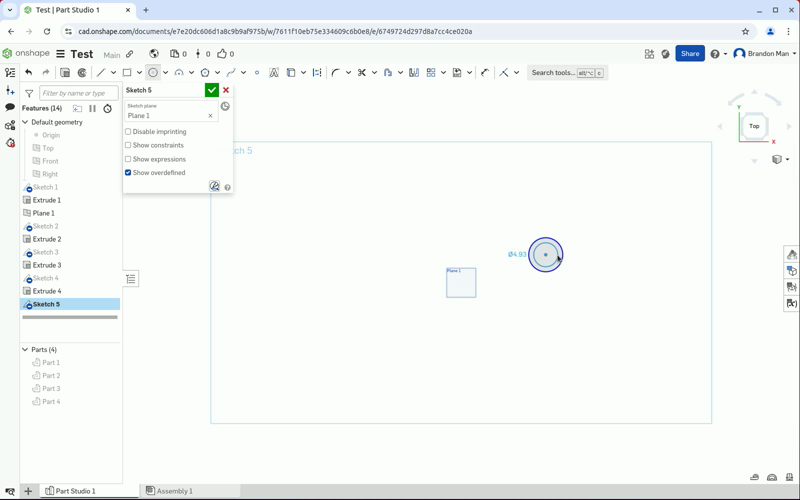
mouse_move(558, 250)
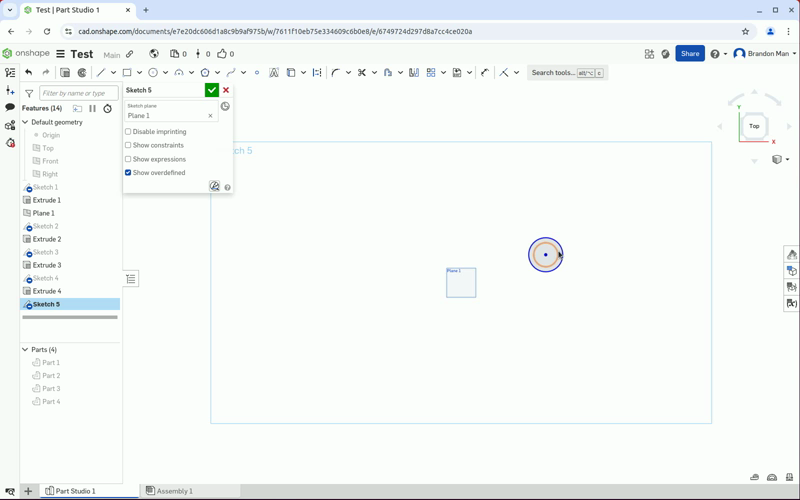
scroll(6)
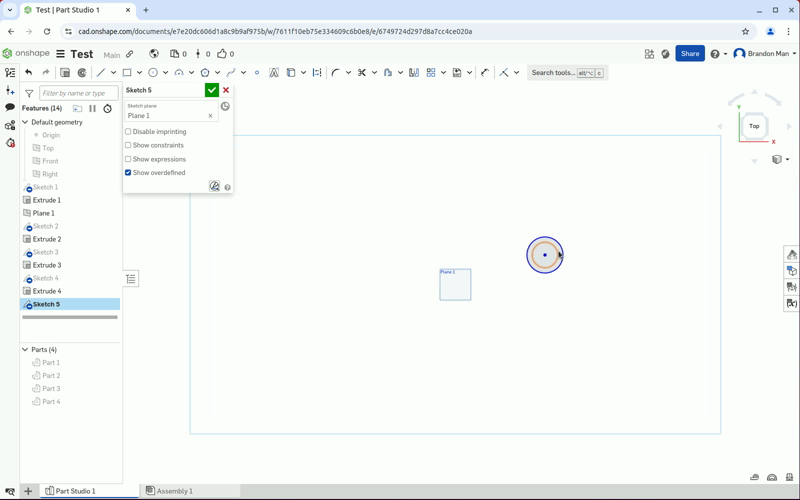
scroll(6)
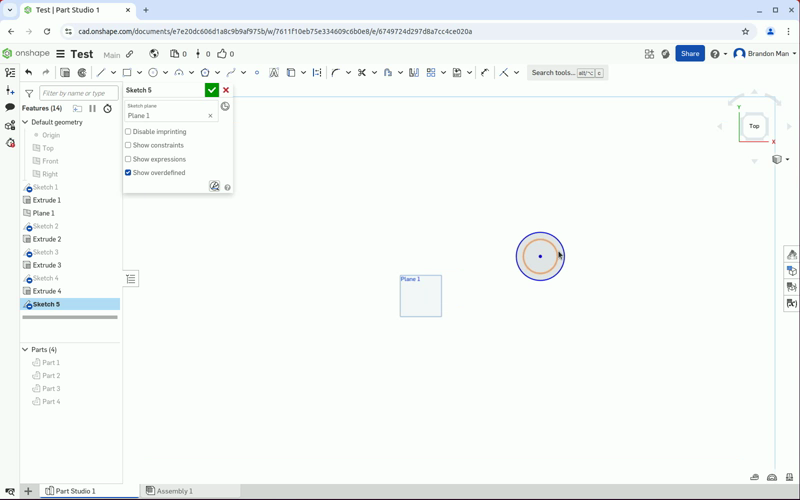
scroll(6)
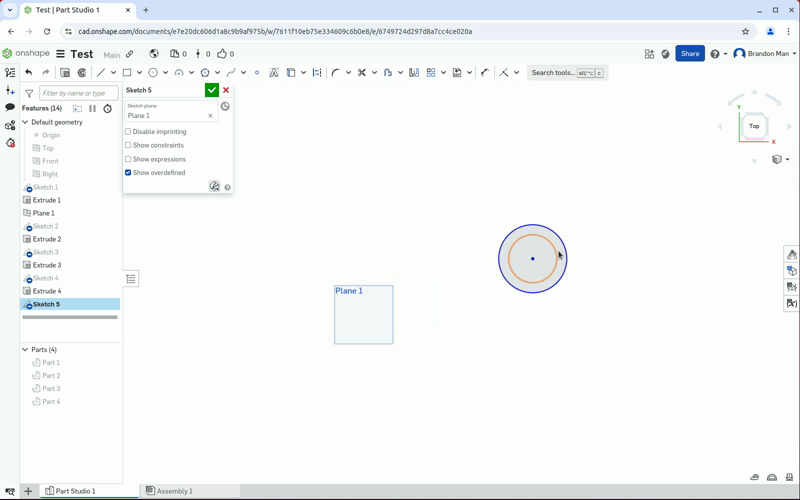
scroll(6)
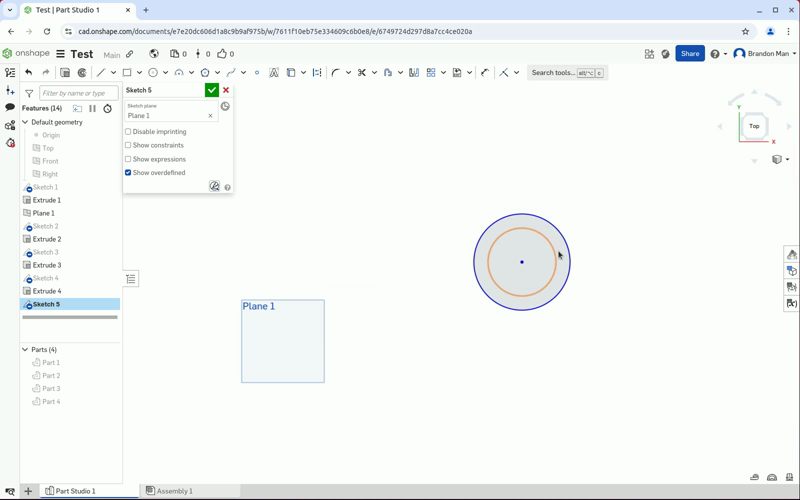
scroll(6)
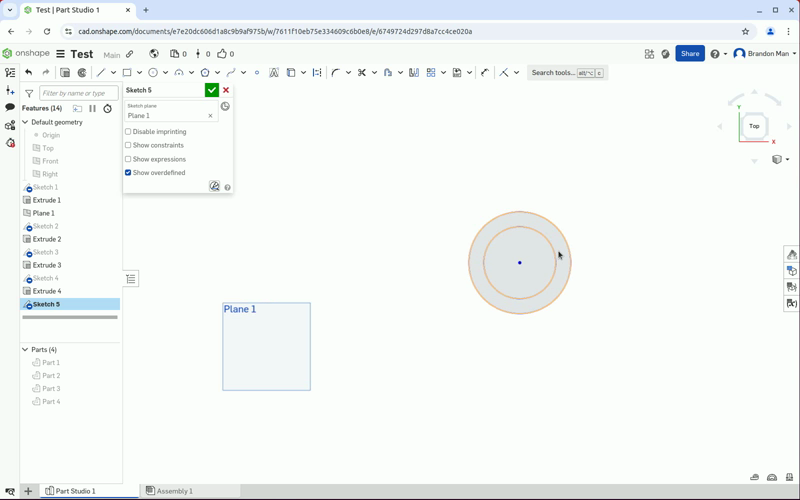
scroll(6)
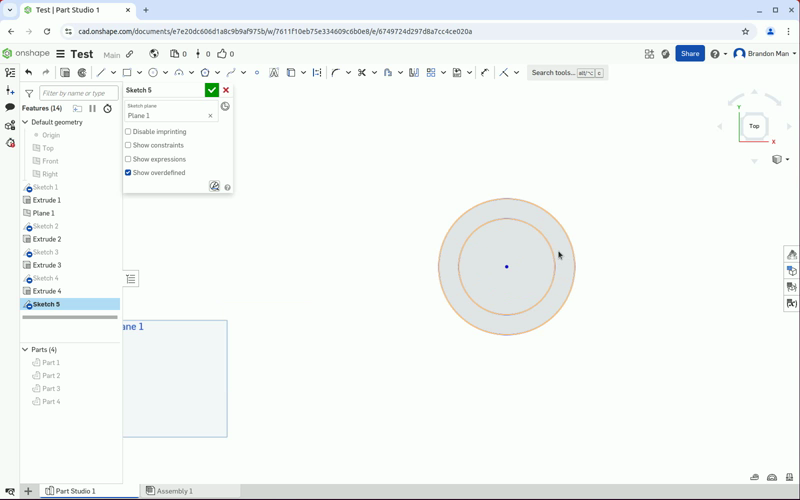
scroll(6)
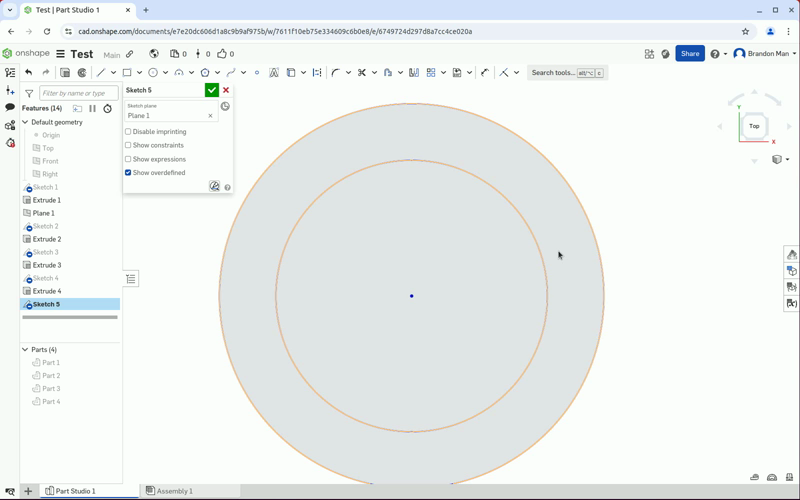
click(558, 250)
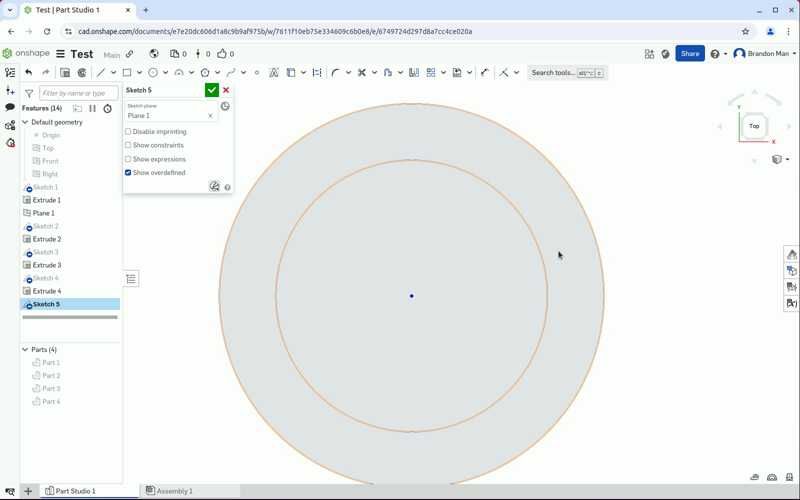
scroll(-6)
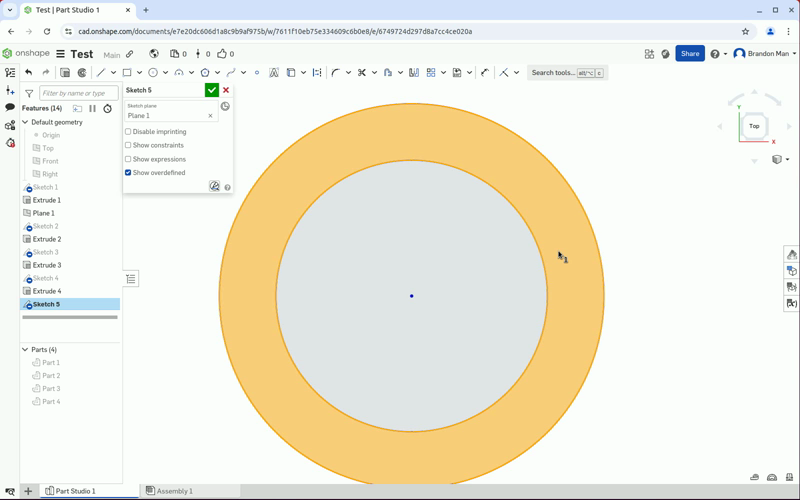
scroll(-6)
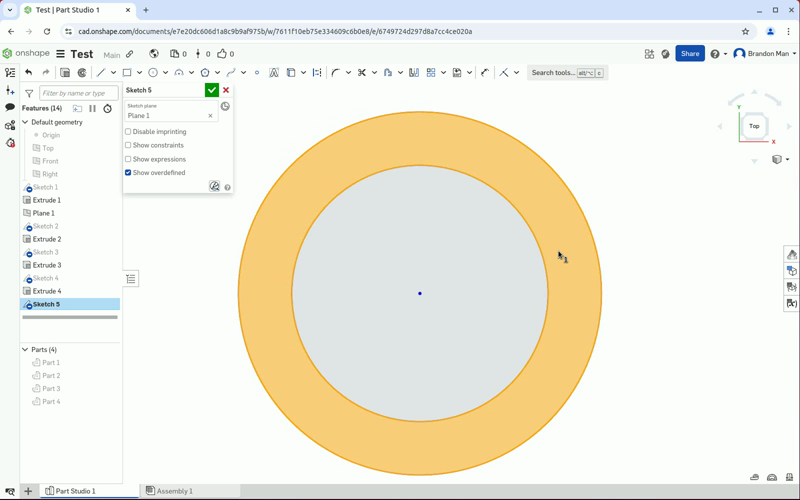
scroll(-6)
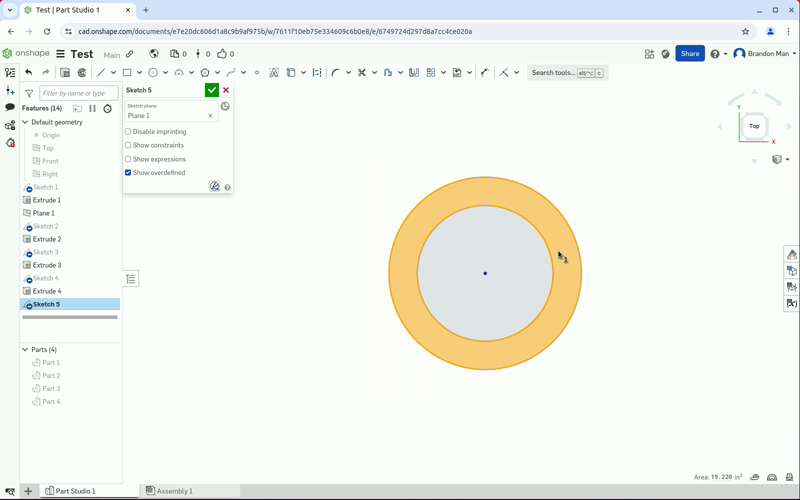
scroll(-6)
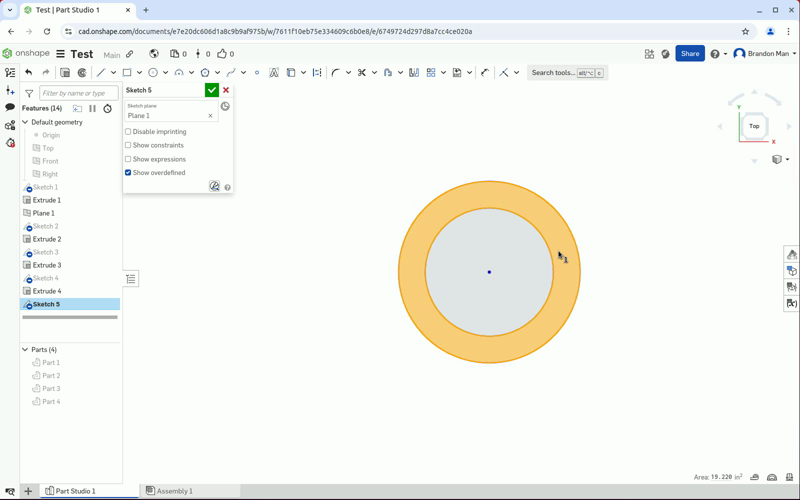
scroll(-6)
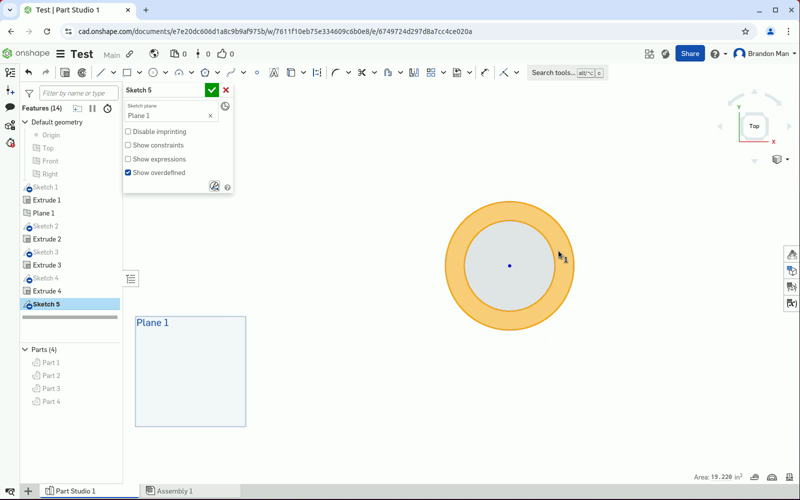
scroll(-6)
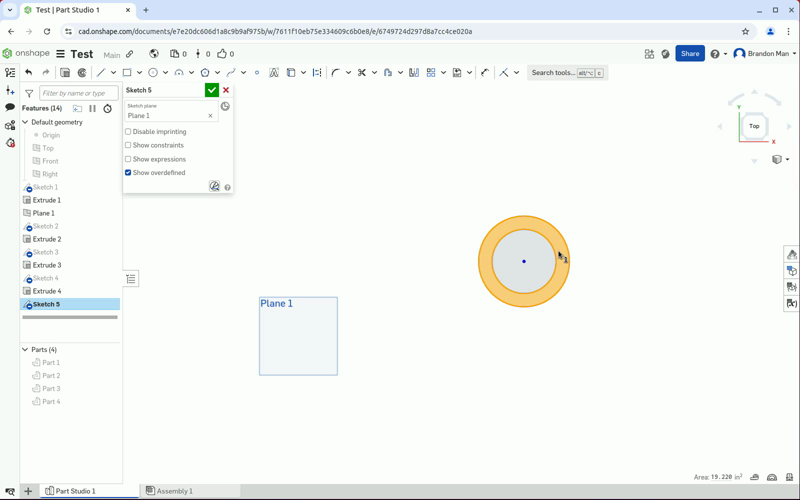
scroll(-6)
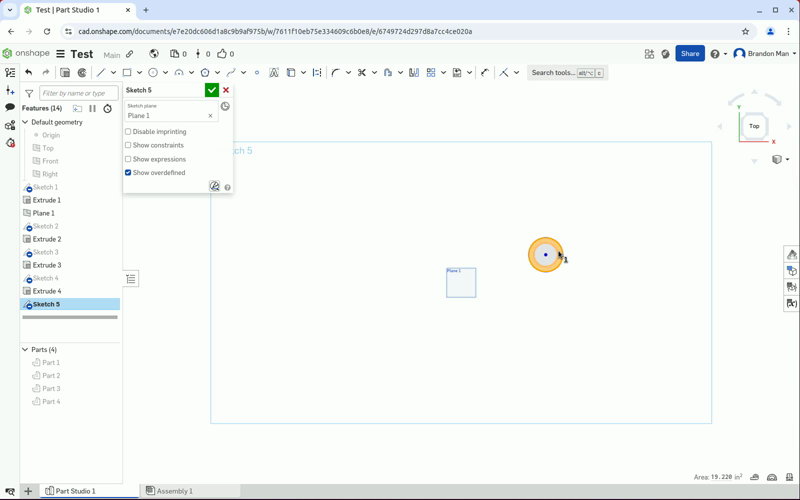
mouse_move(73, 352)
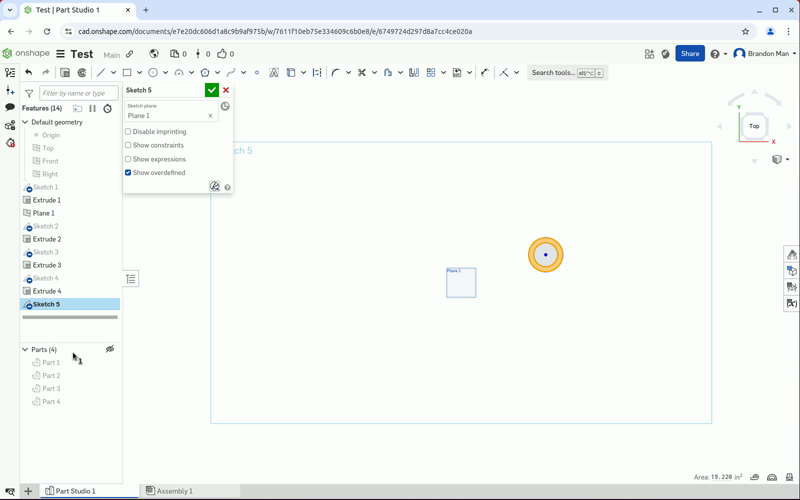
key(shift+y)
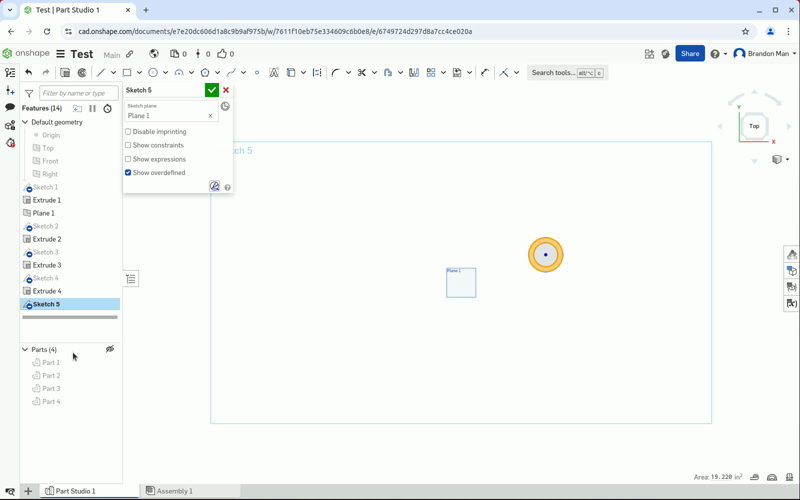
key(shift+e)
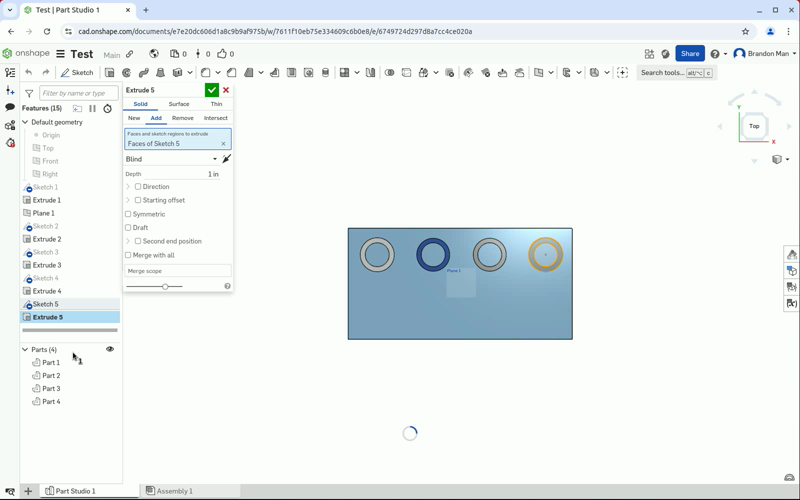
mouse_move(143, 106)
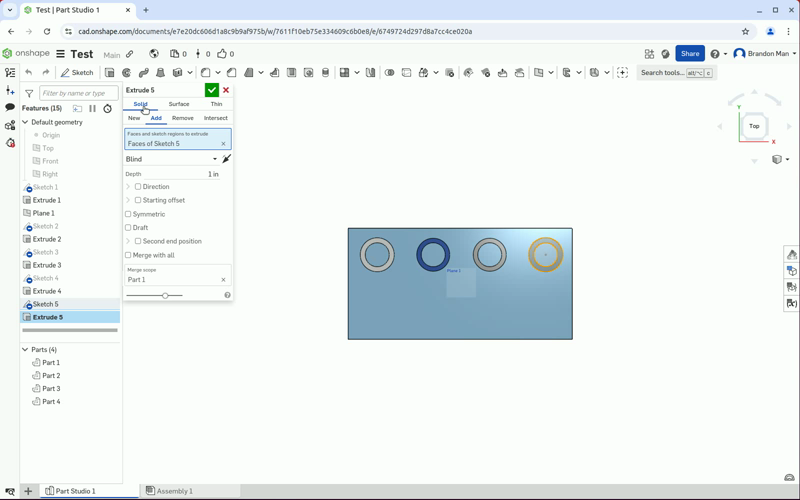
click(143, 106)
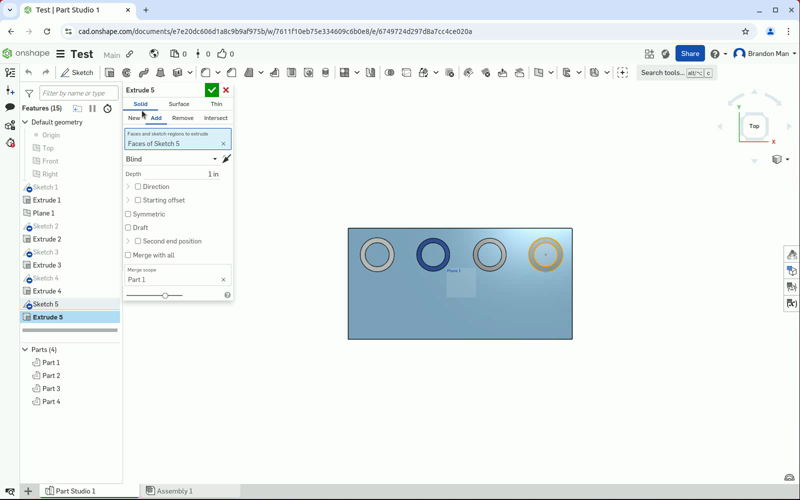
mouse_move(137, 120)
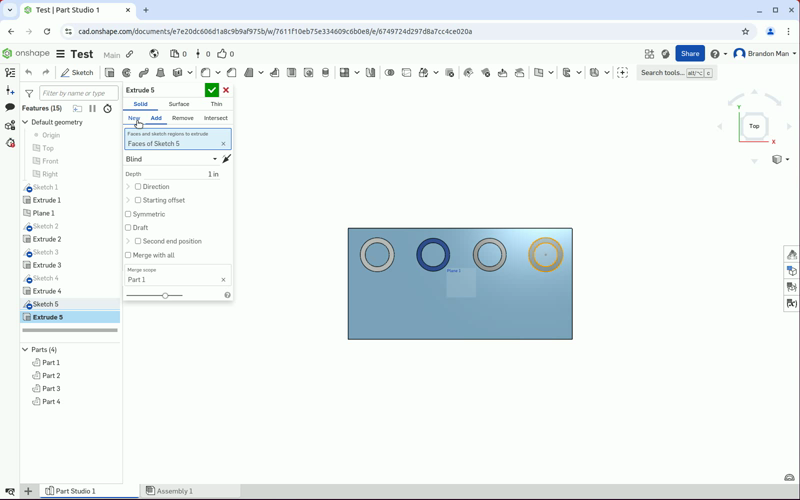
click(137, 120)
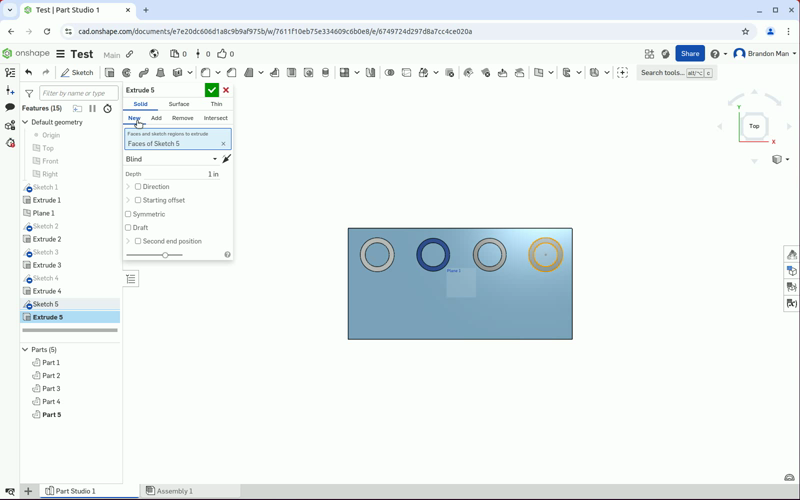
key(tab, 4)
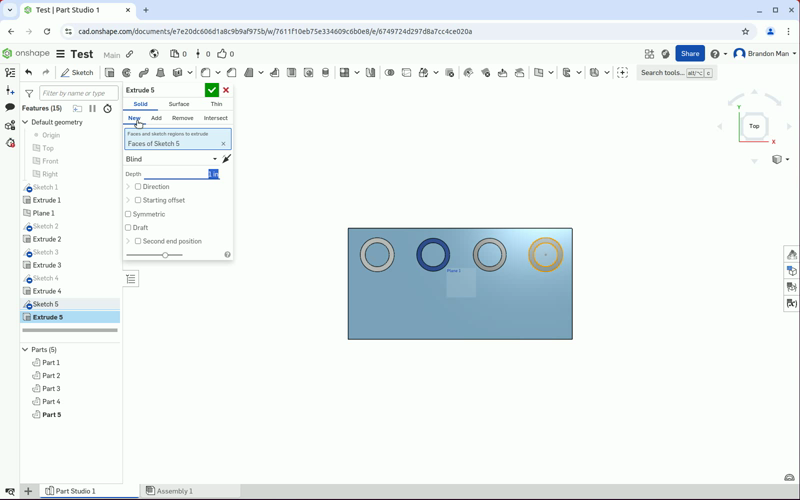
text(3.37)
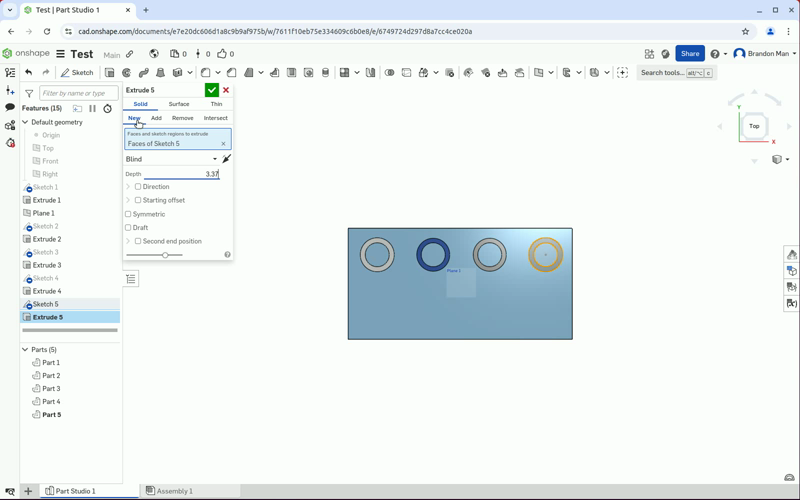
key(enter)
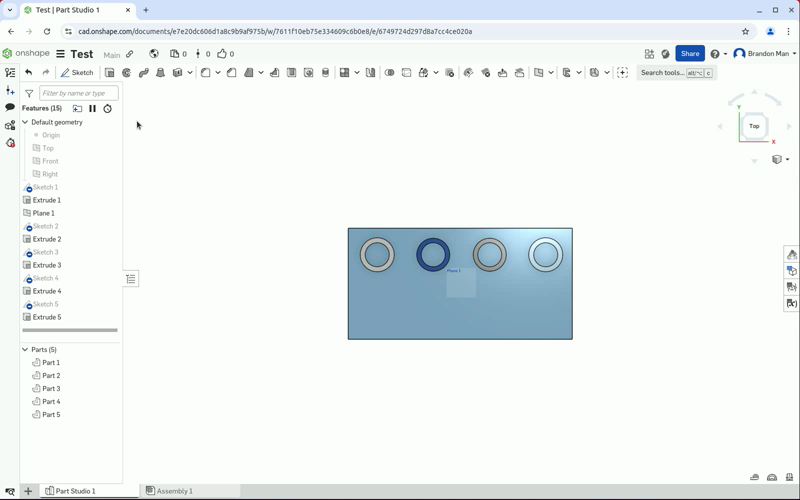
key(shift+h)
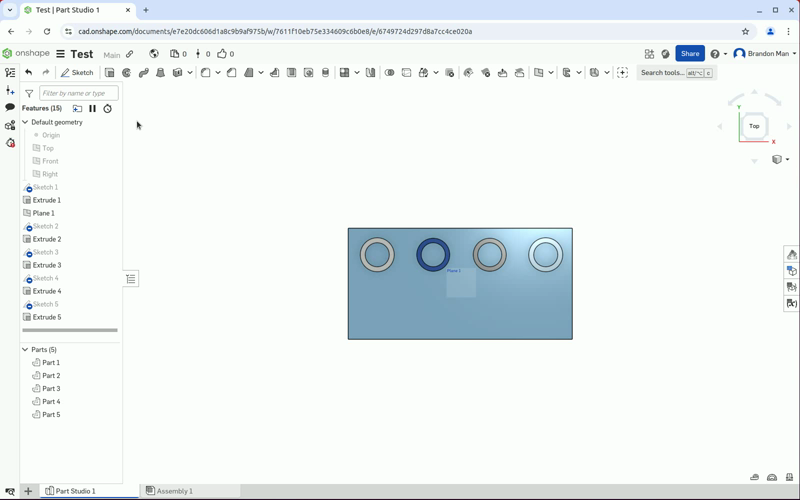
key(shift+h)
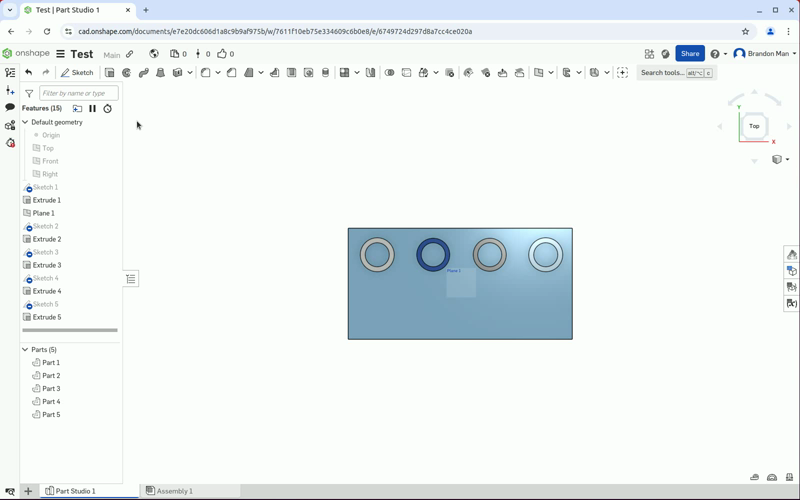
mouse_move(73, 189)
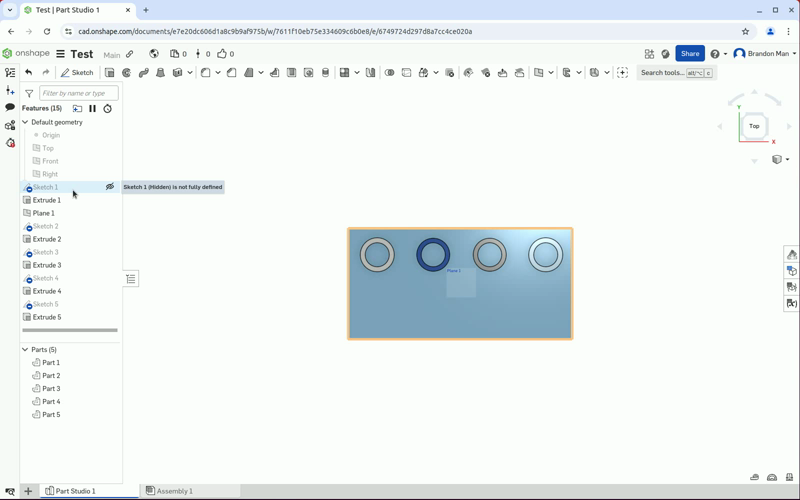
click(73, 189)
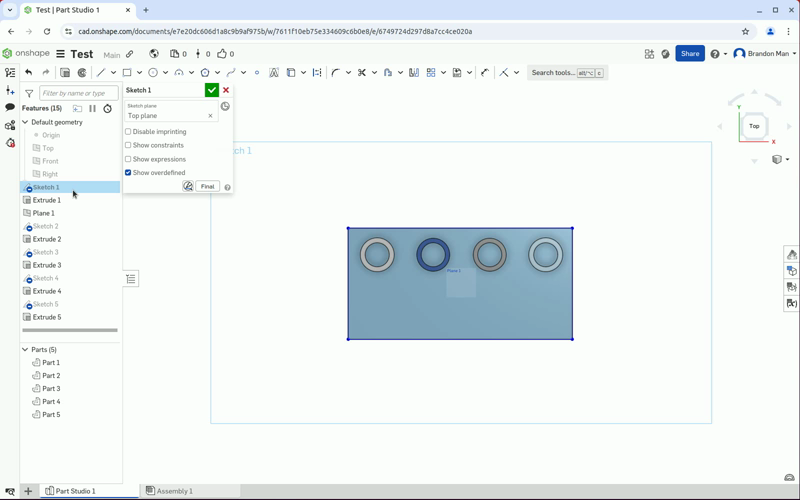
mouse_move(229, 92)
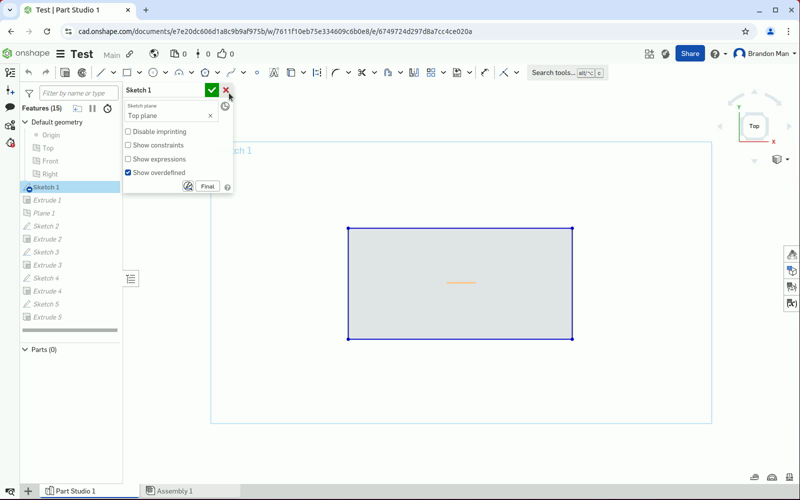
click(229, 92)
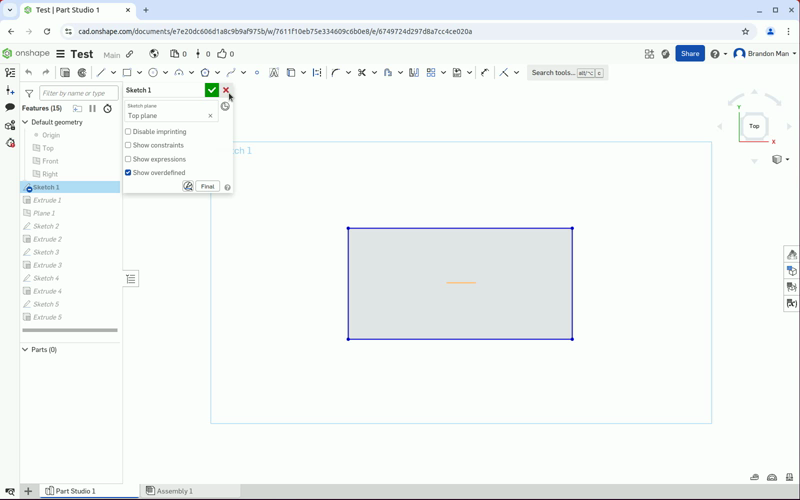
key(shift+s)
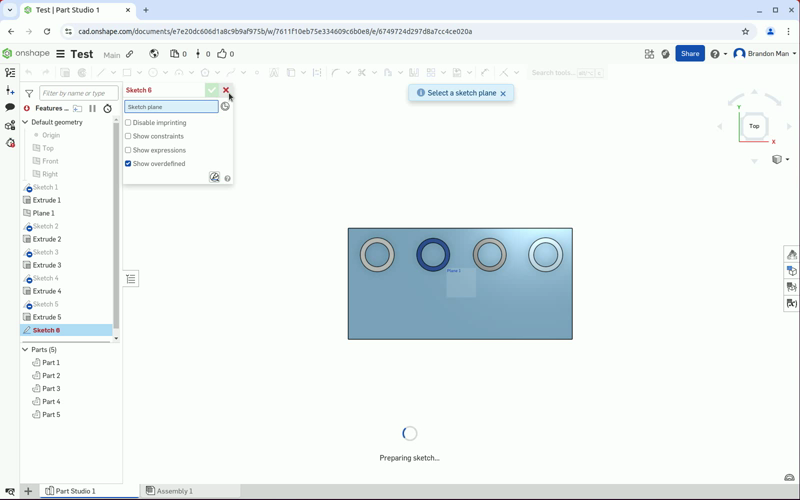
mouse_move(69, 215)
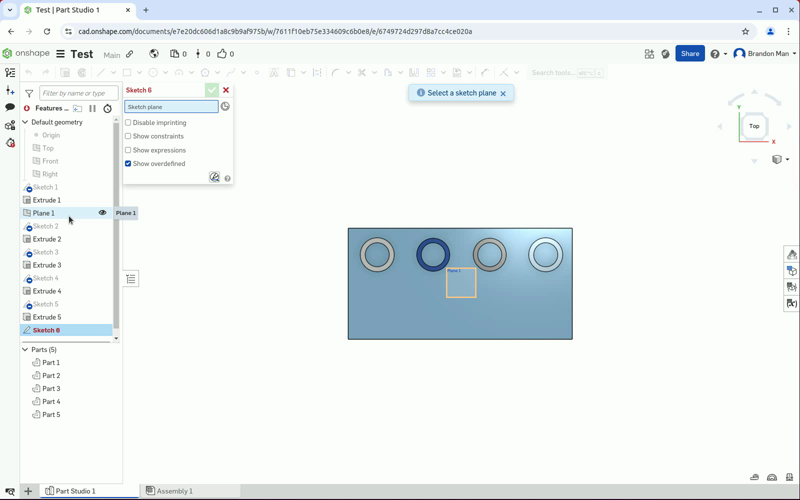
click(69, 215)
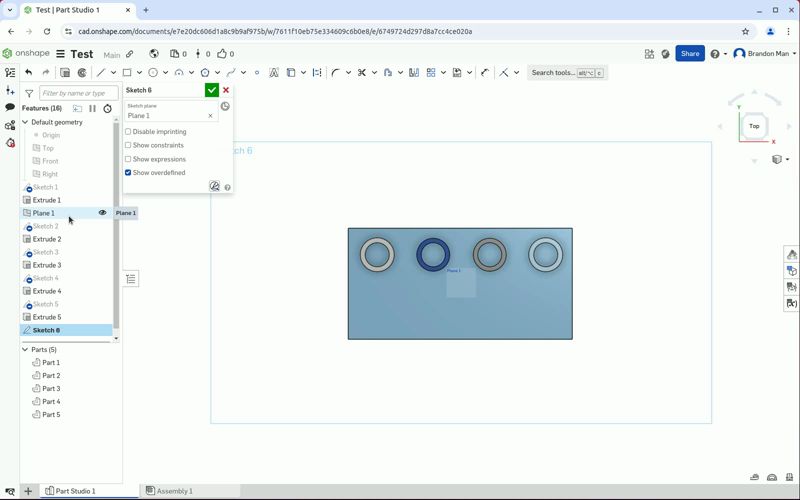
mouse_move(73, 352)
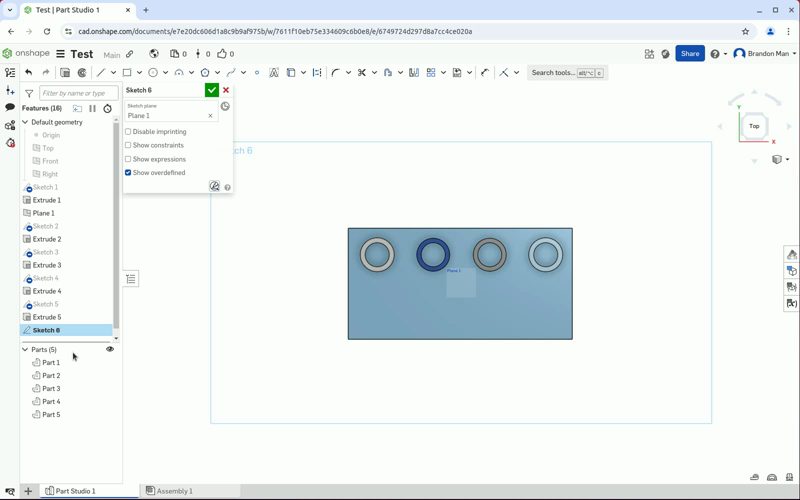
key(y)
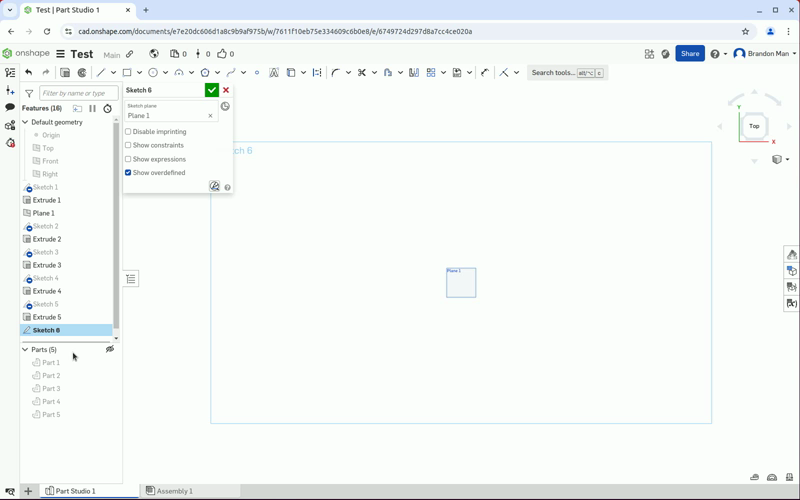
key(c)
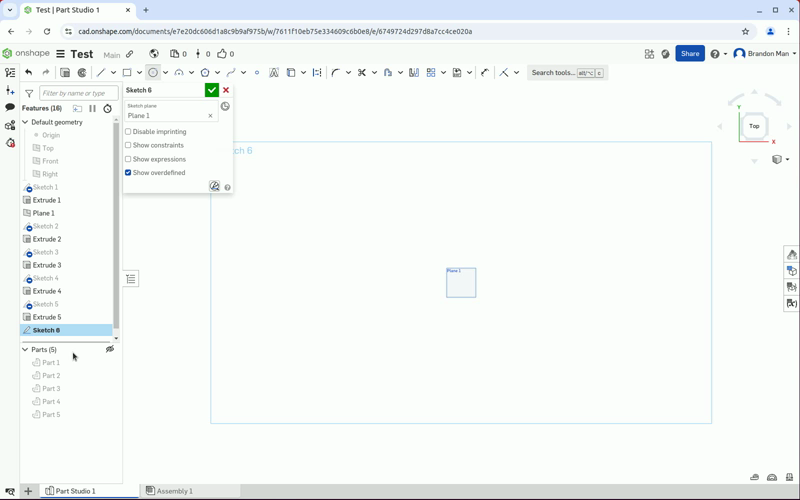
key_down(shift)
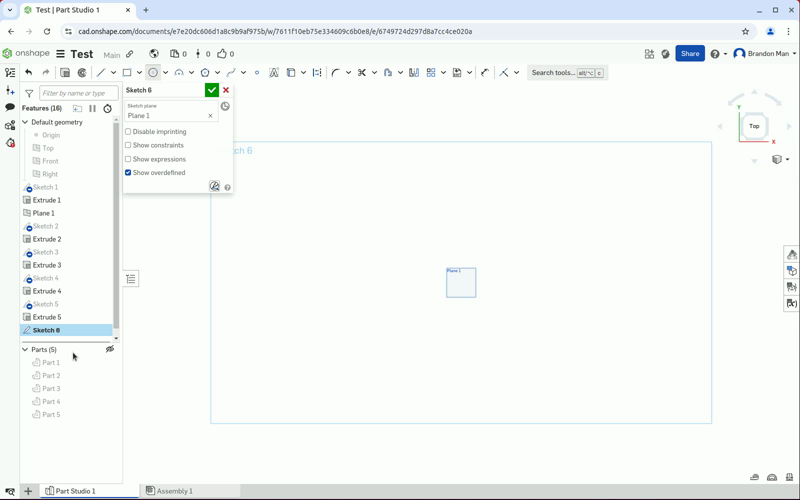
mouse_move(545, 311)
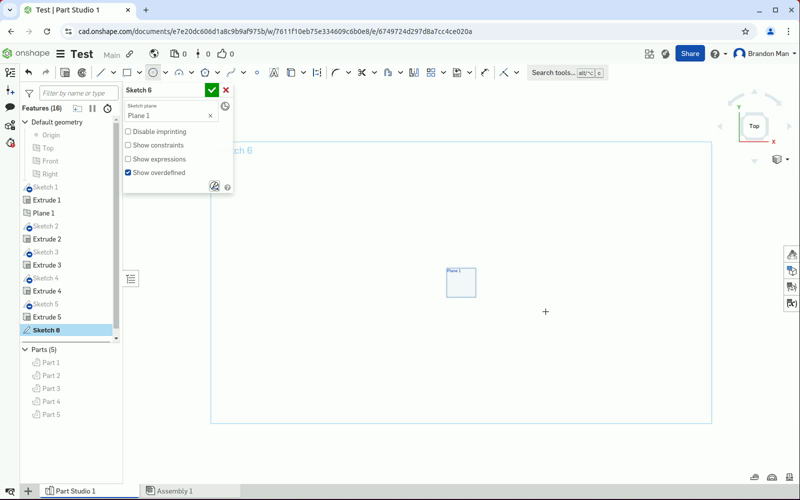
click(545, 311)
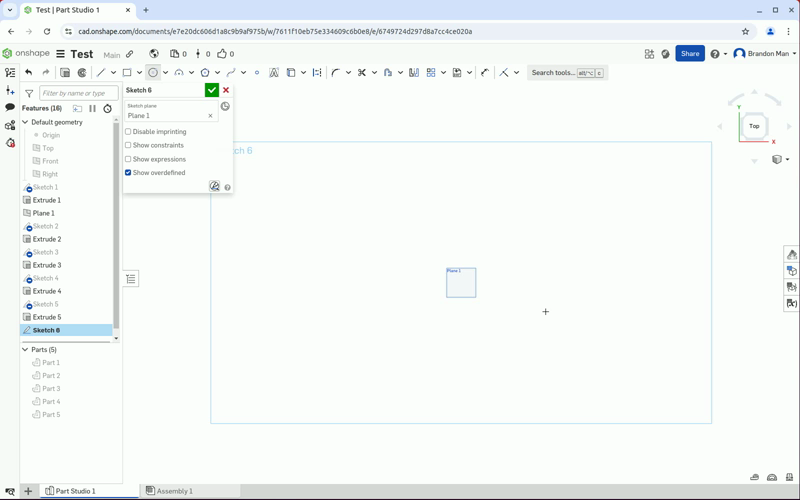
key_up(shift)
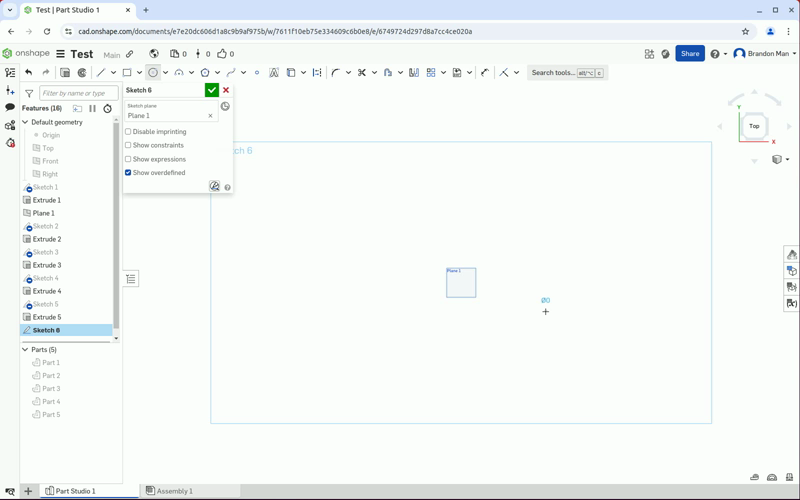
mouse_move(562, 311)
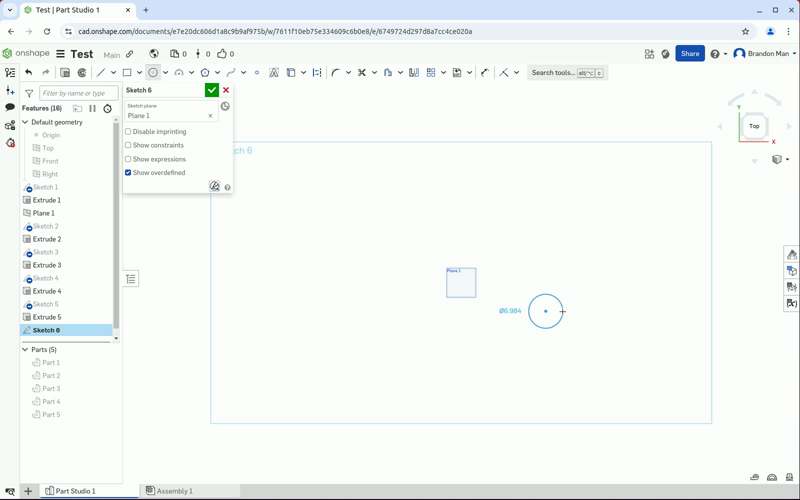
click(562, 311)
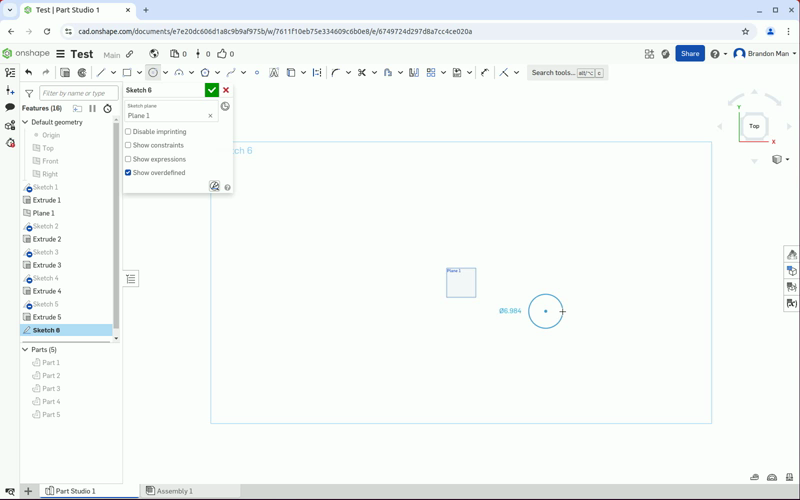
key(esc)
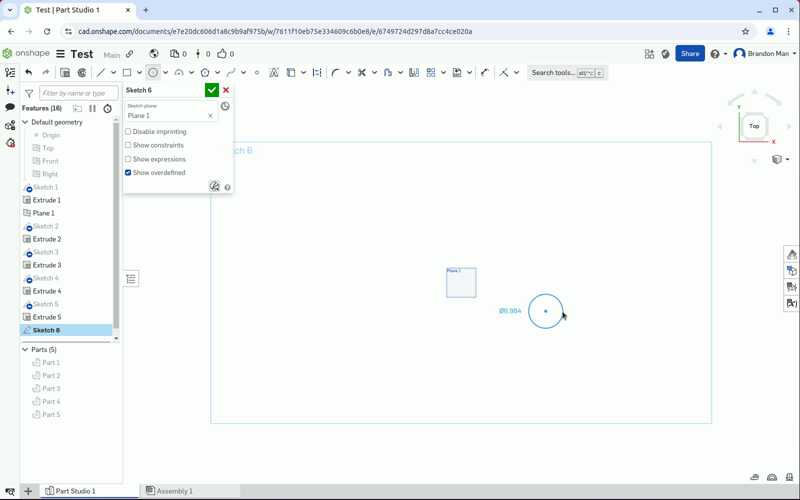
key(c)
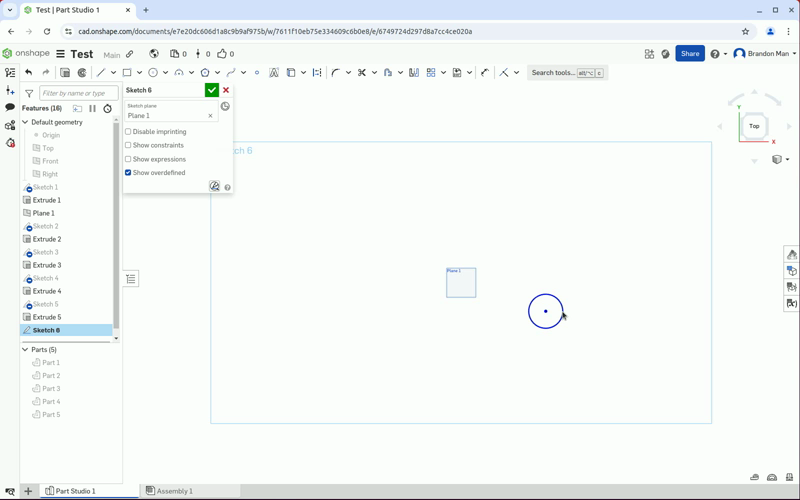
key_down(shift)
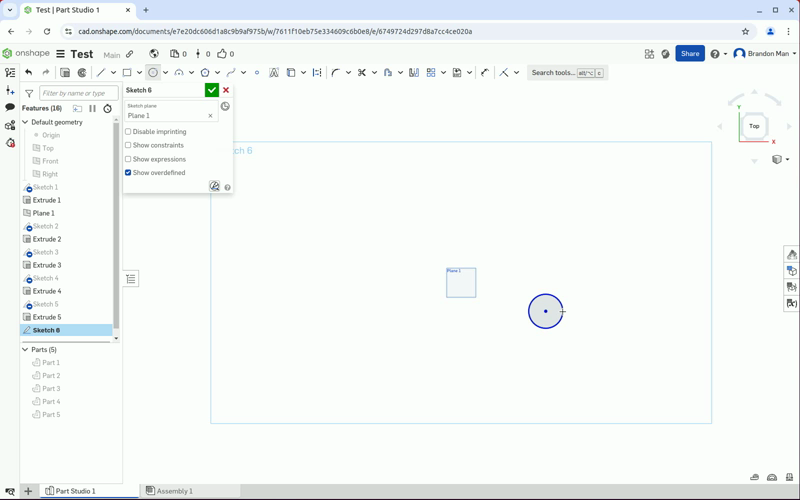
mouse_move(545, 311)
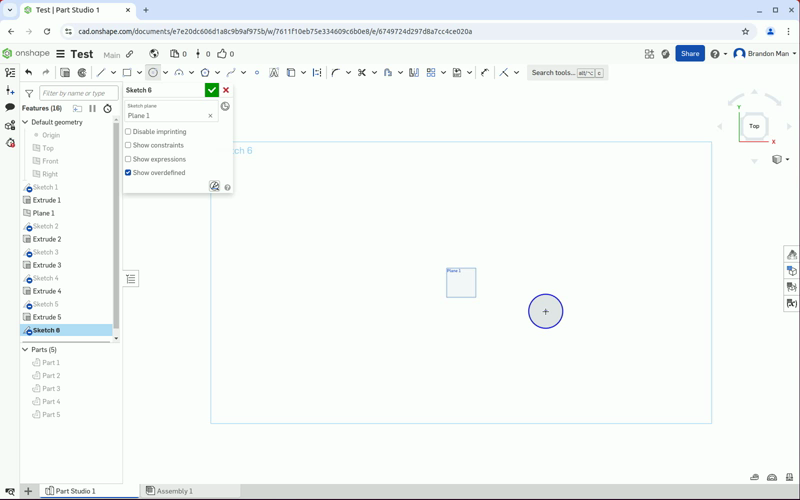
click(545, 311)
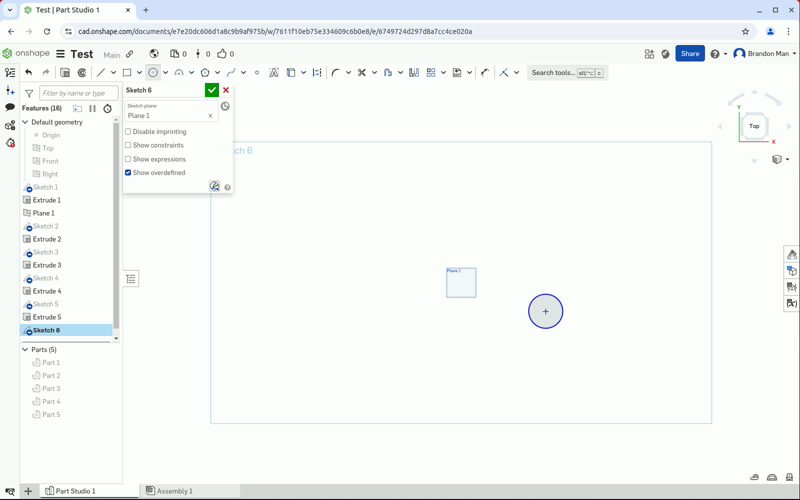
key_up(shift)
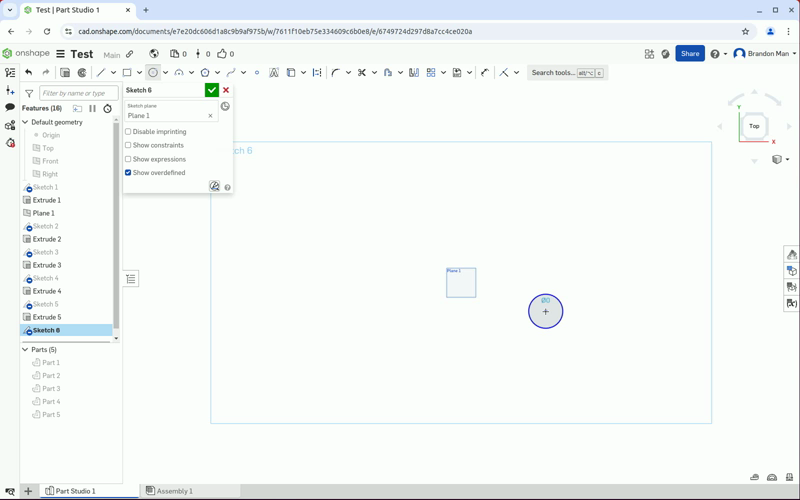
mouse_move(557, 311)
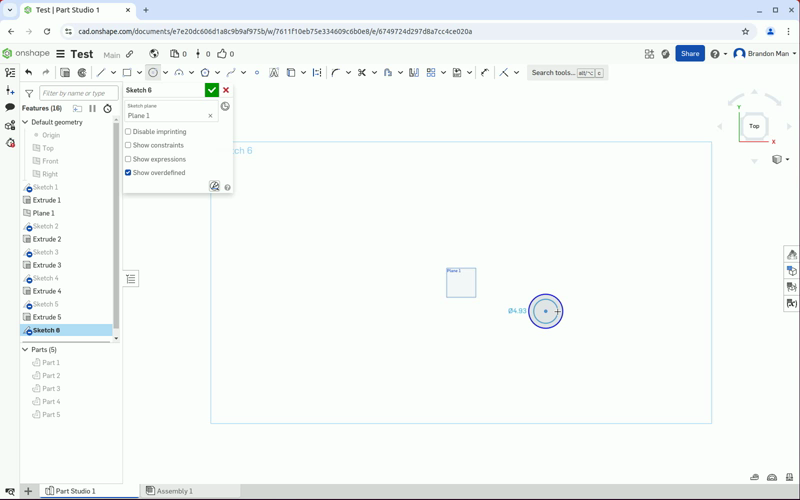
click(557, 311)
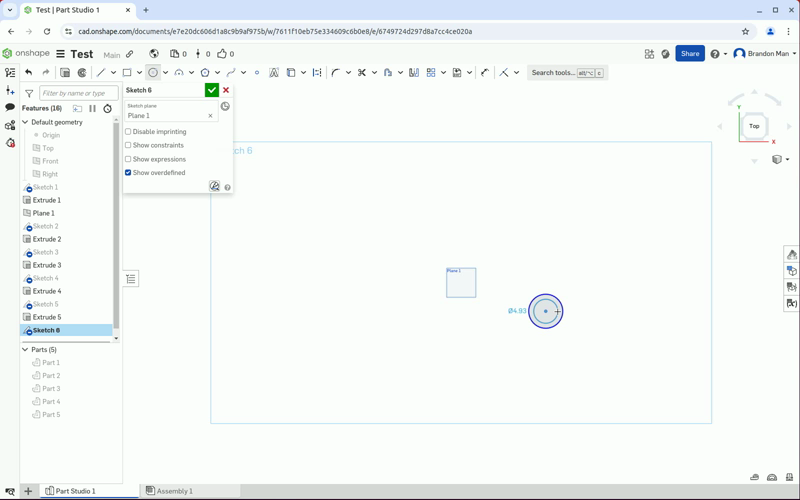
key(esc)
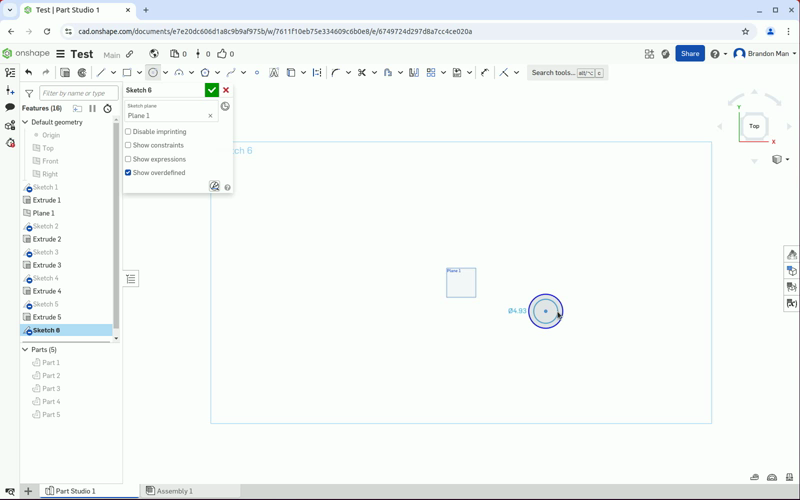
mouse_move(559, 309)
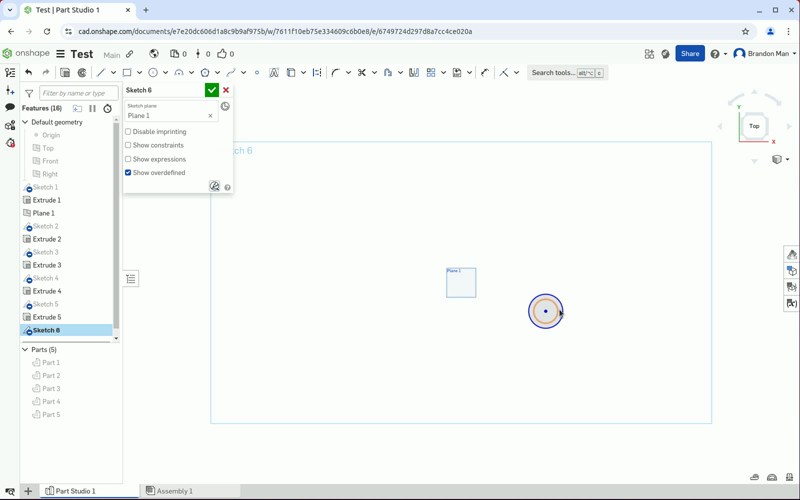
scroll(6)
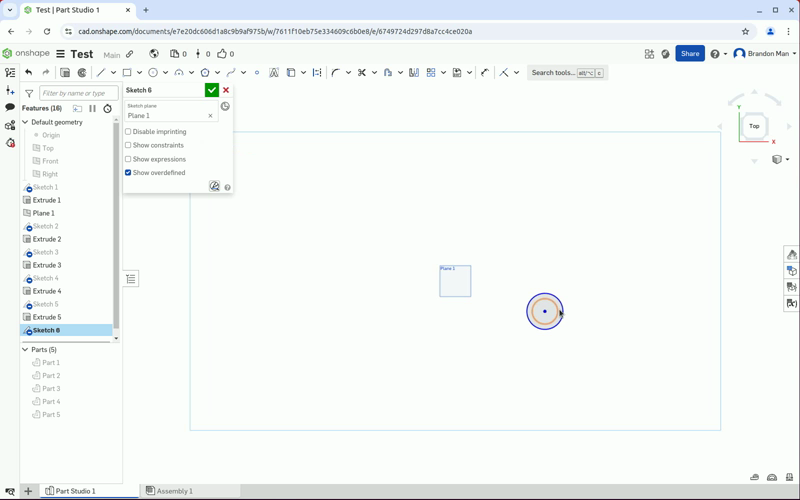
scroll(6)
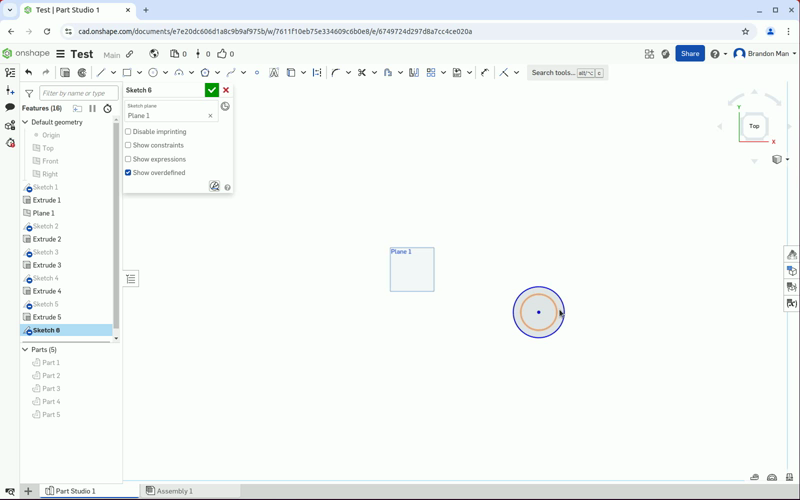
scroll(6)
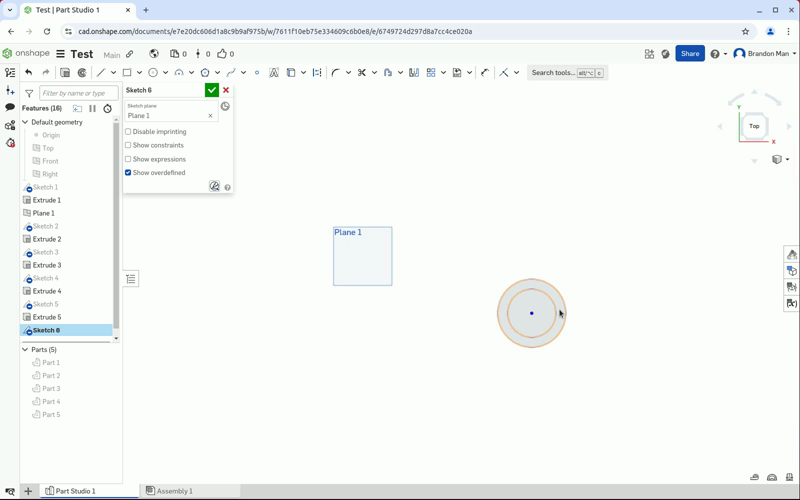
scroll(6)
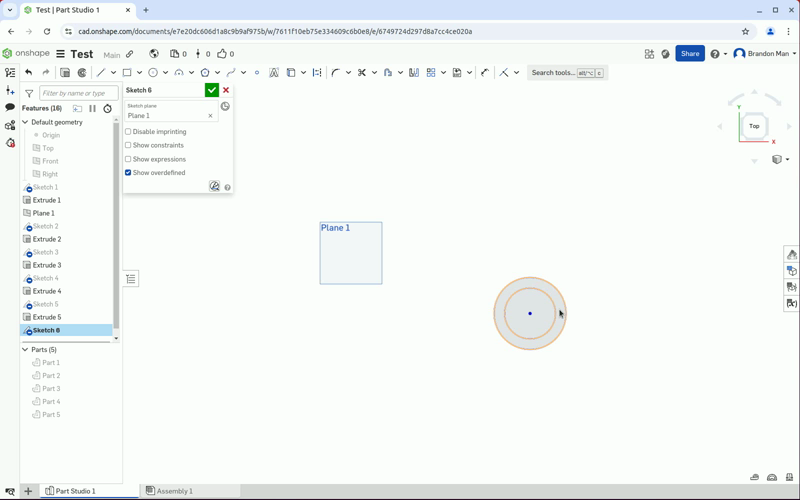
scroll(6)
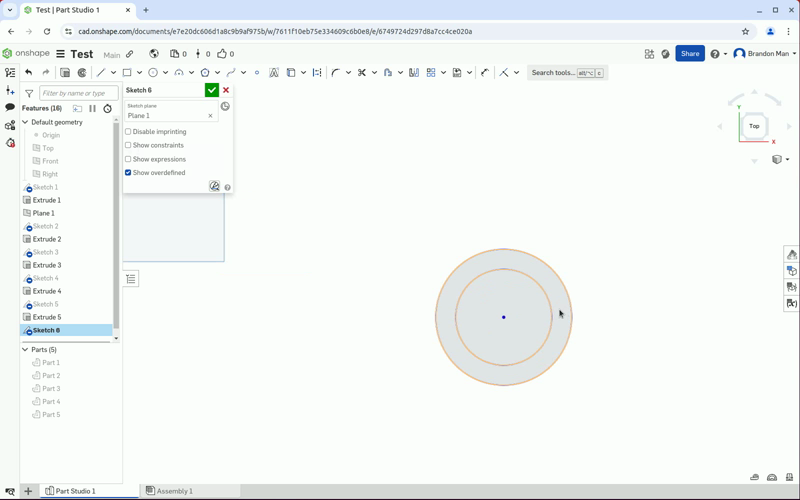
scroll(6)
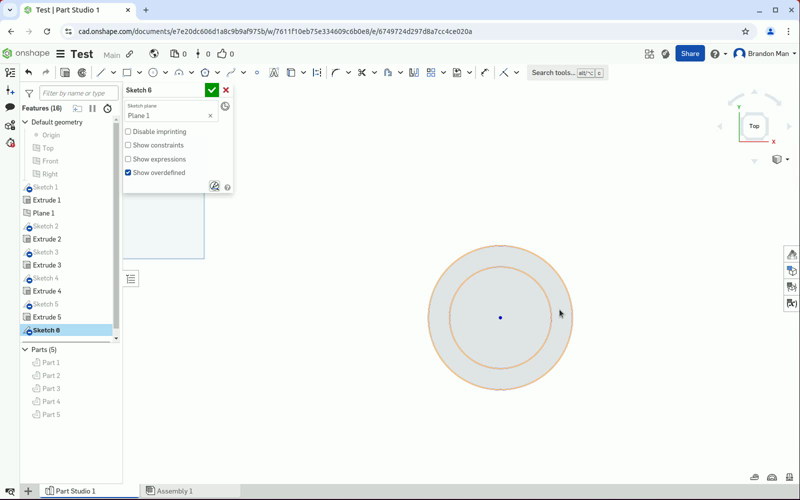
scroll(6)
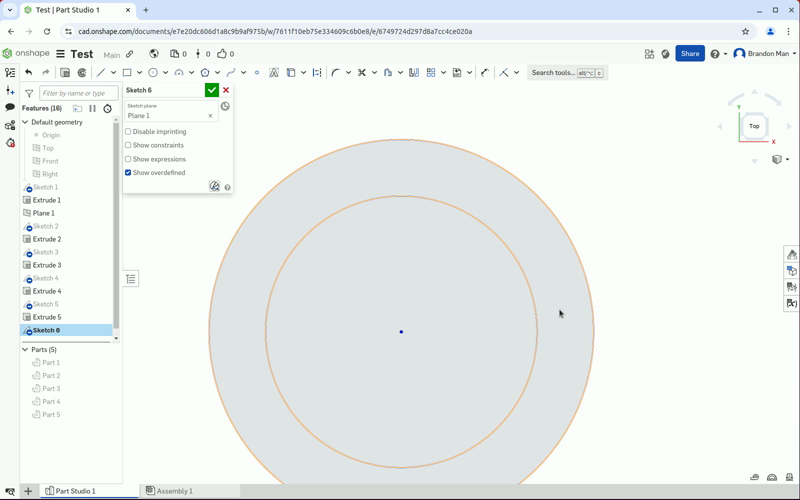
click(559, 309)
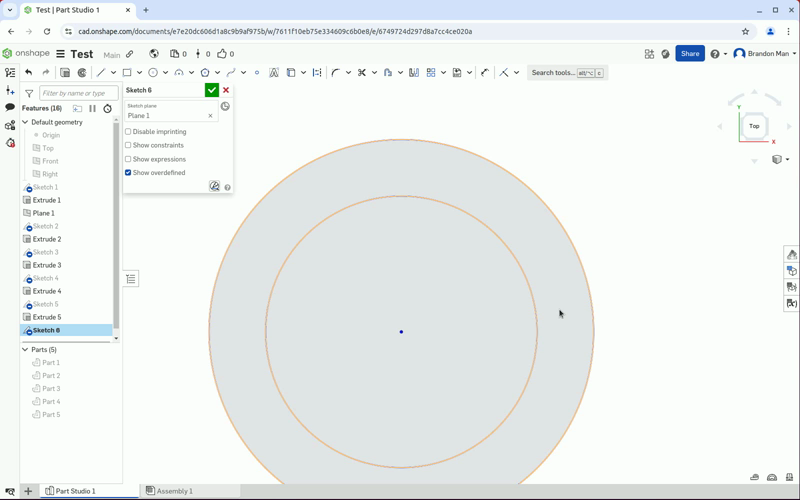
scroll(-6)
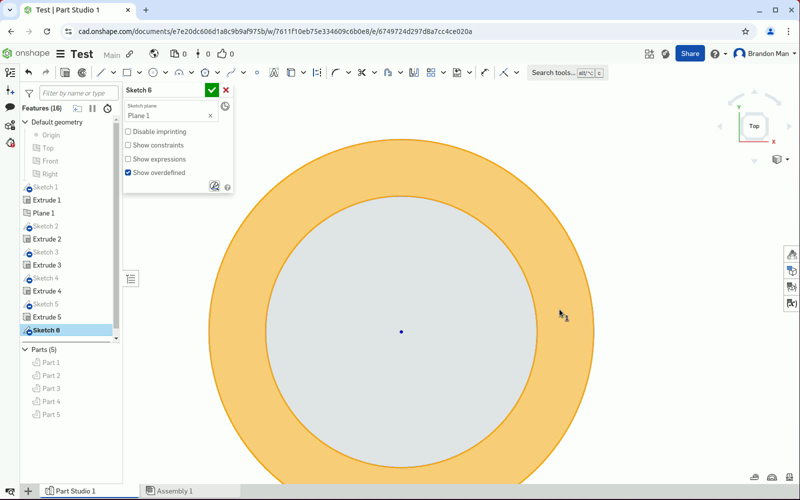
scroll(-6)
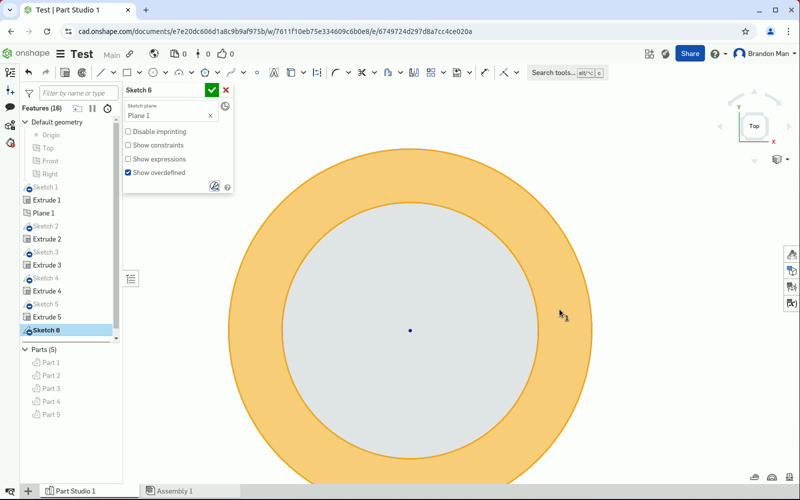
scroll(-6)
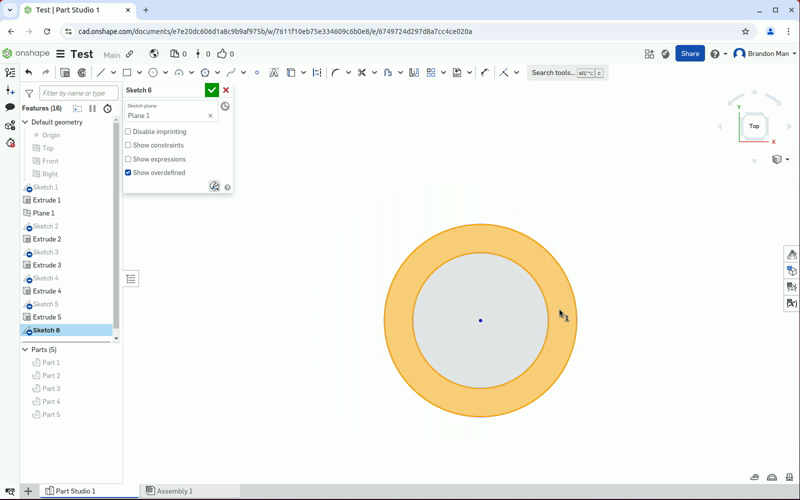
scroll(-6)
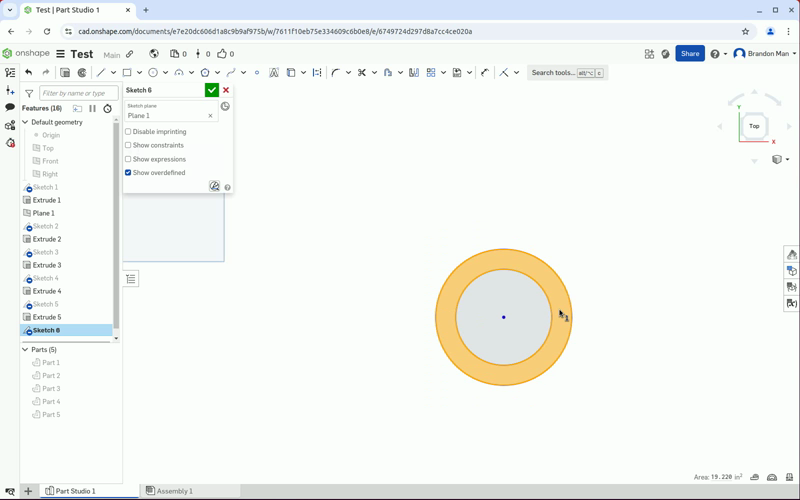
scroll(-6)
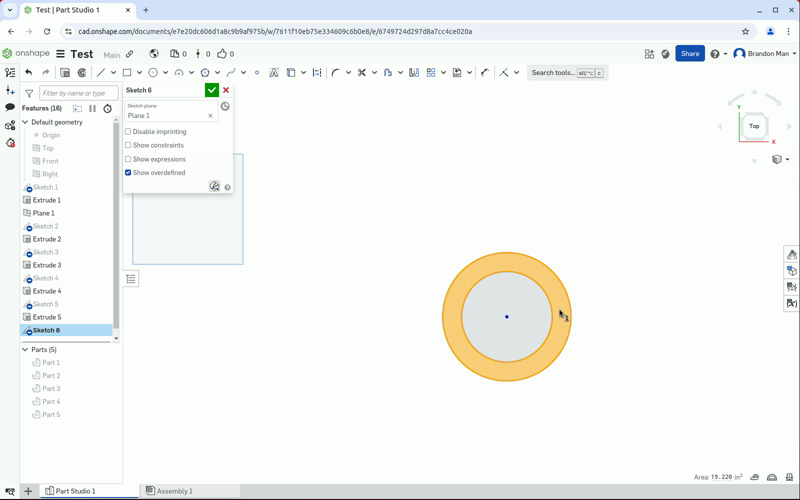
scroll(-6)
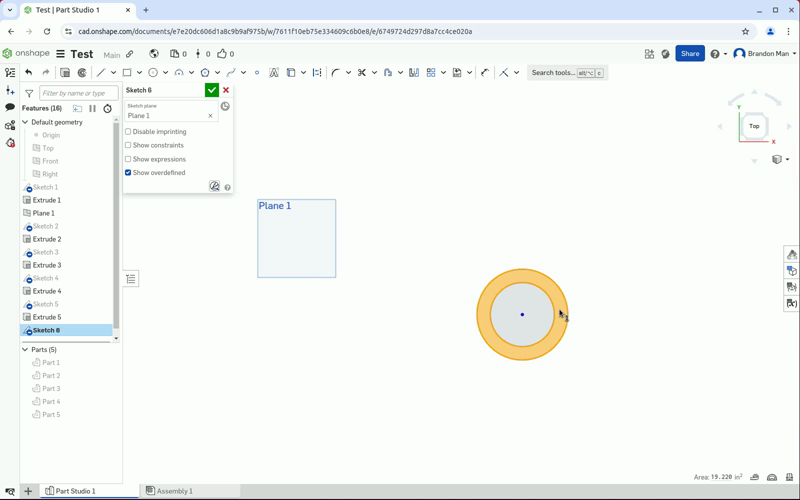
scroll(-6)
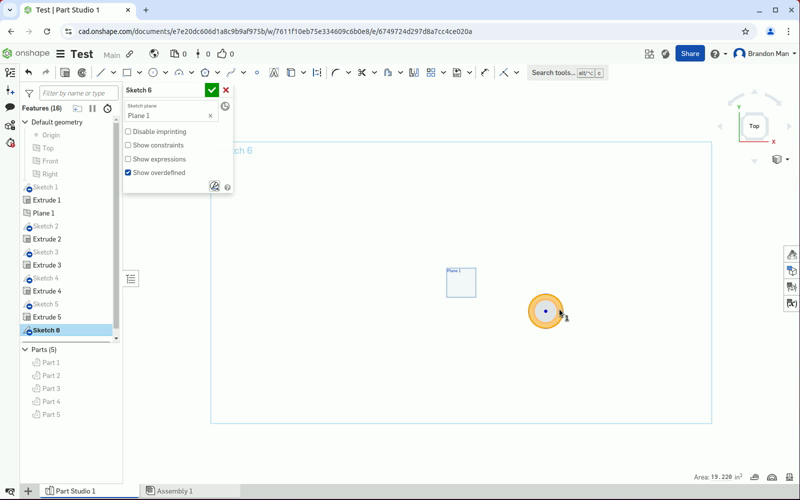
mouse_move(73, 352)
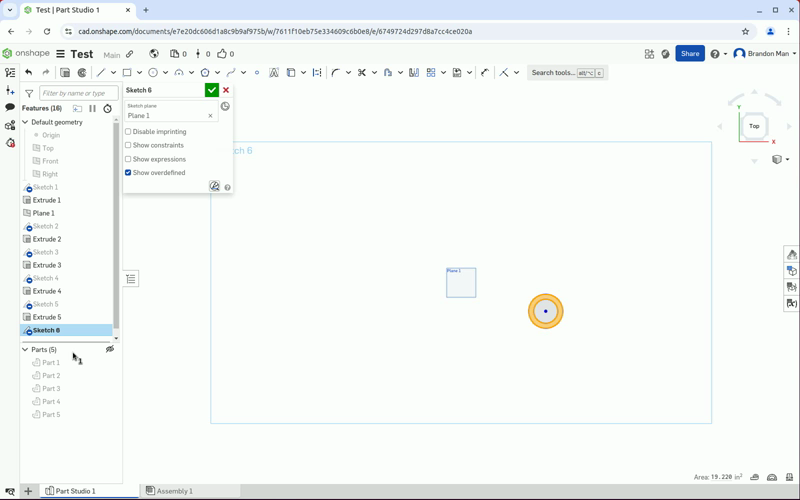
key(shift+y)
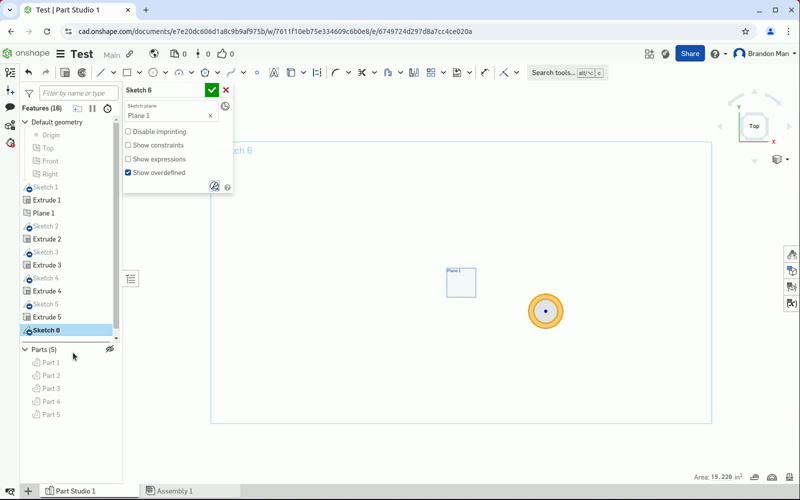
key(shift+e)
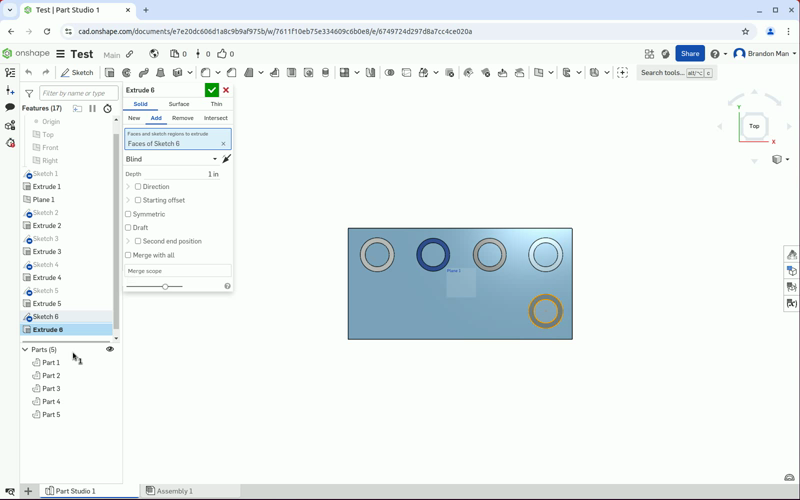
mouse_move(143, 106)
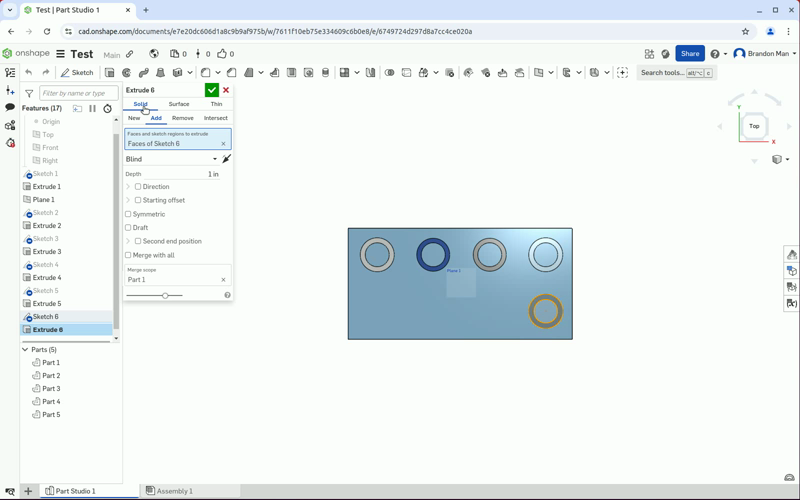
click(143, 106)
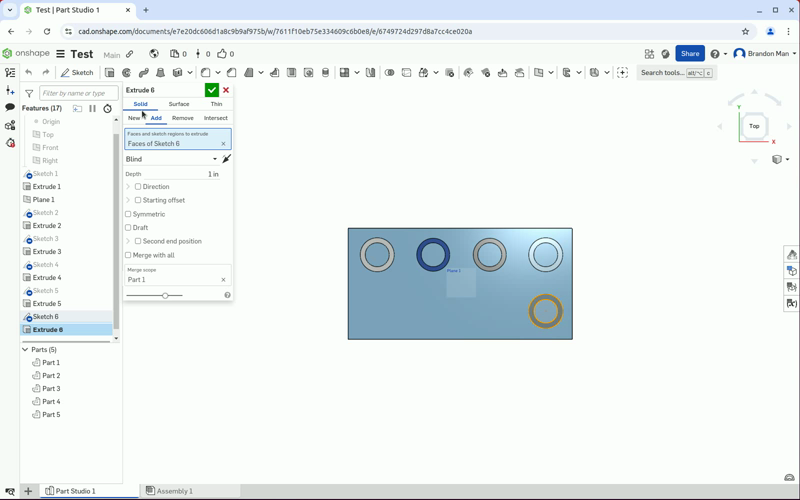
mouse_move(137, 120)
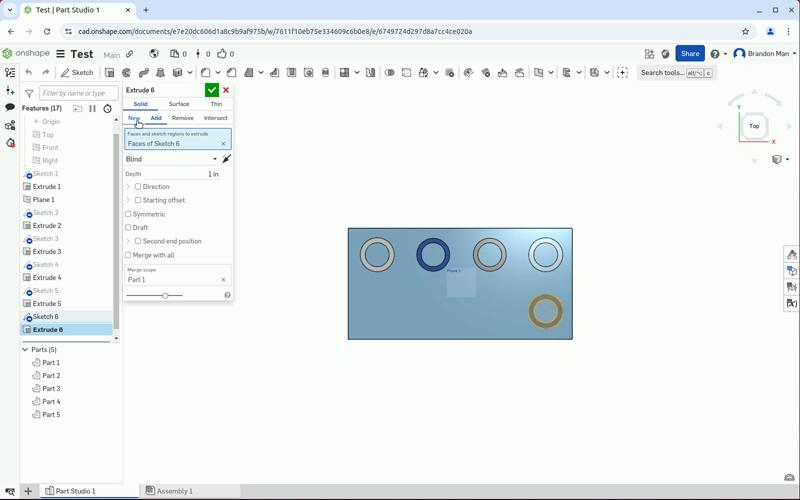
click(137, 120)
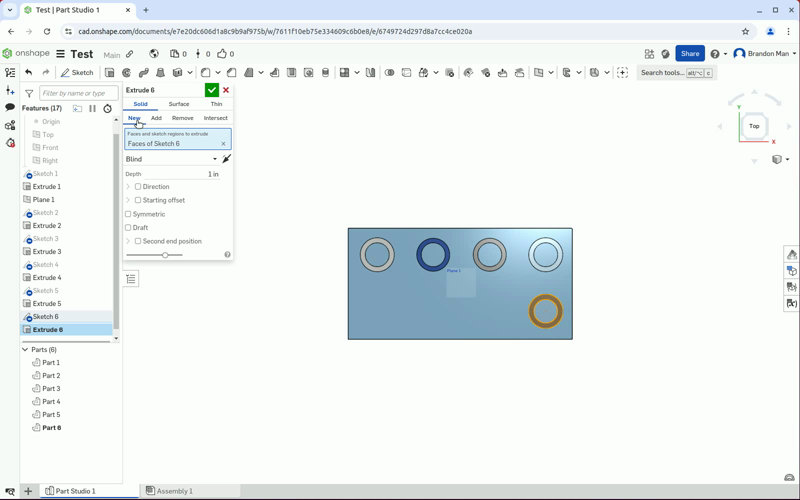
key(tab, 4)
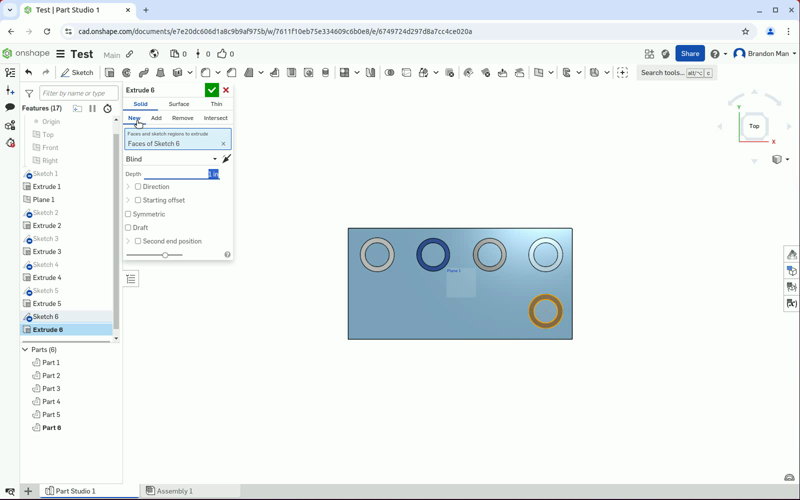
text(3.37)
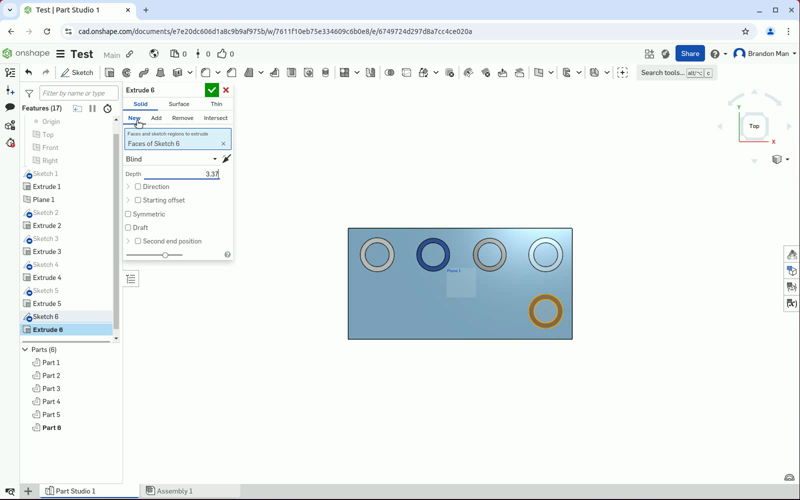
key(enter)
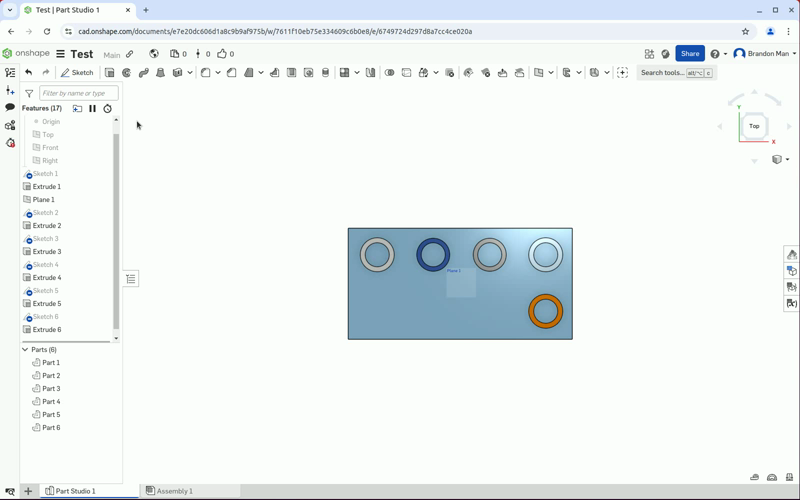
key(shift+h)
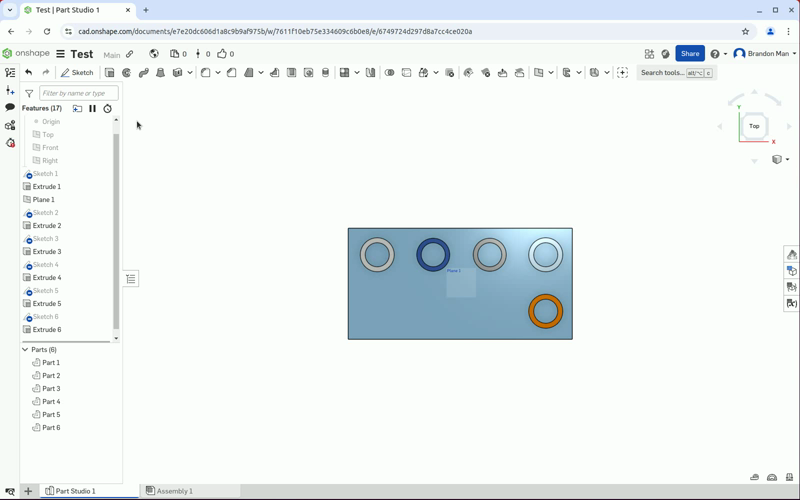
key(shift+h)
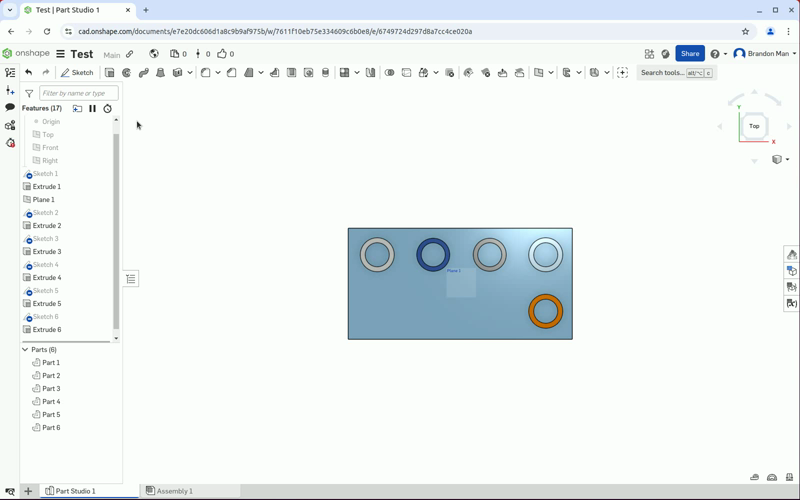
mouse_move(69, 176)
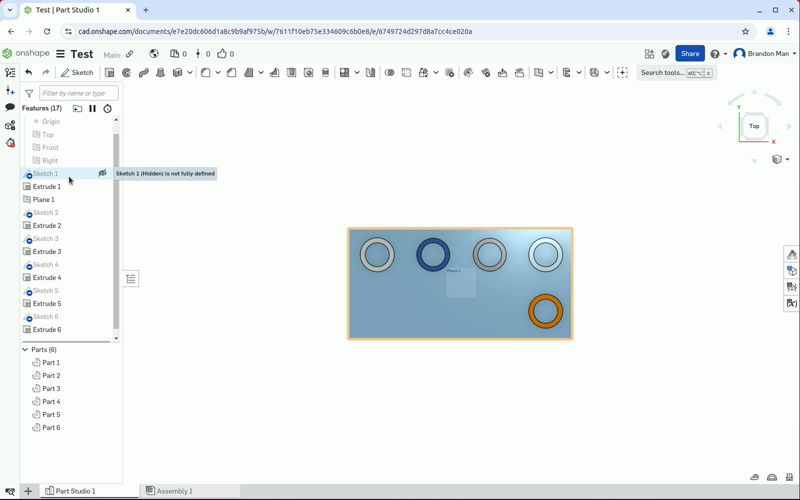
click(69, 176)
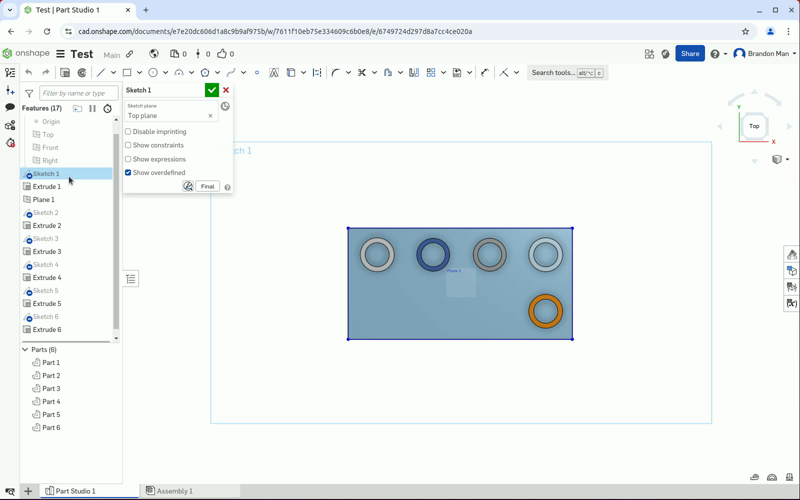
mouse_move(229, 92)
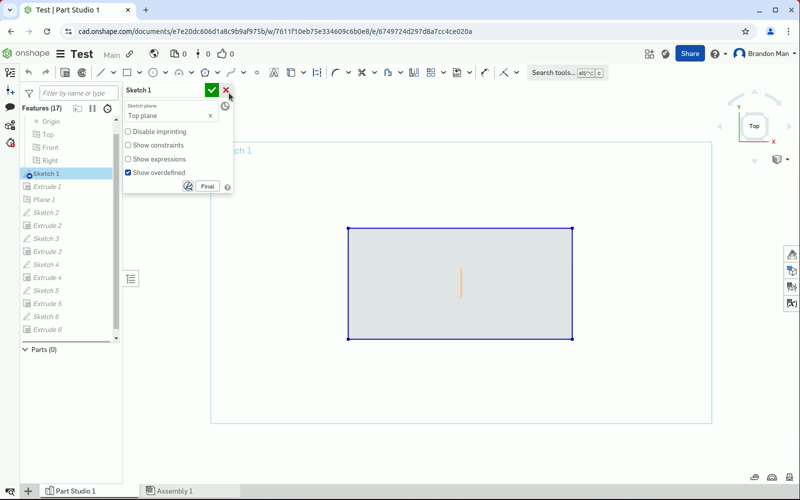
click(229, 92)
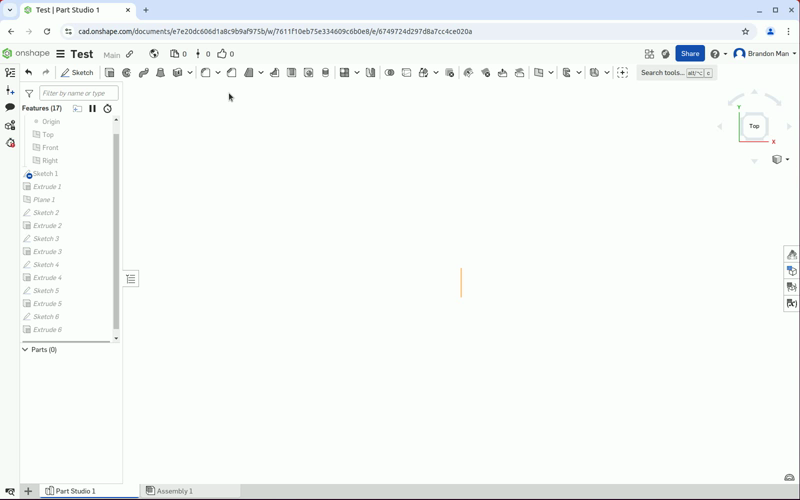
key(shift+s)
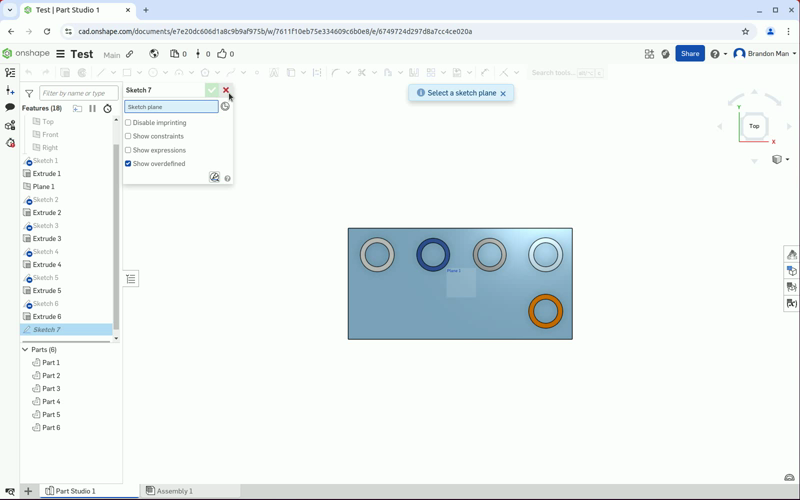
mouse_move(69, 189)
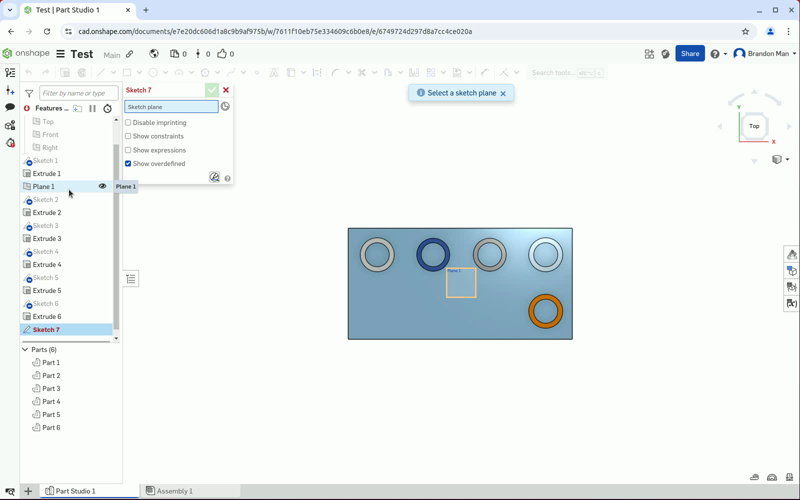
click(69, 189)
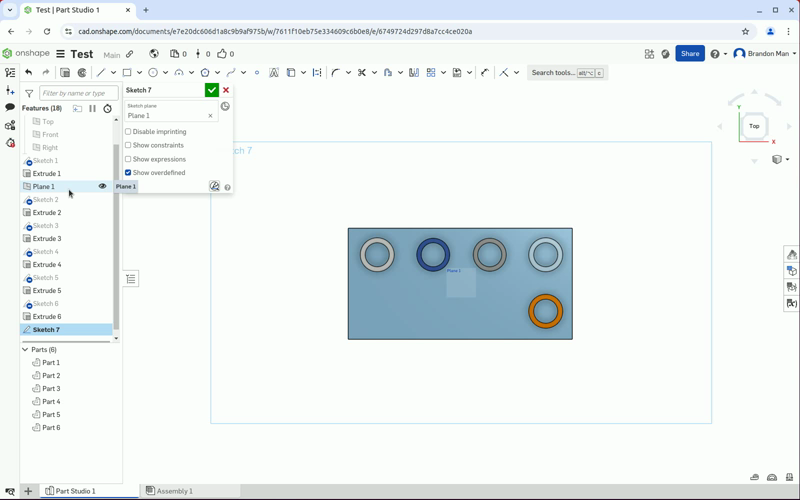
mouse_move(73, 352)
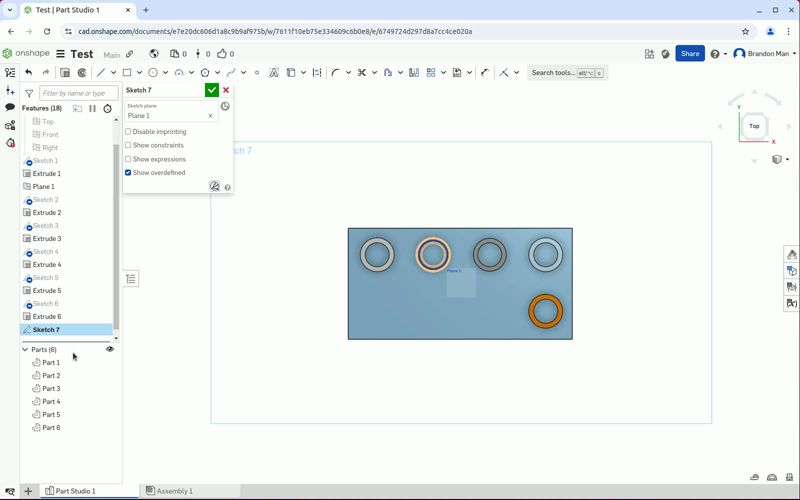
key(y)
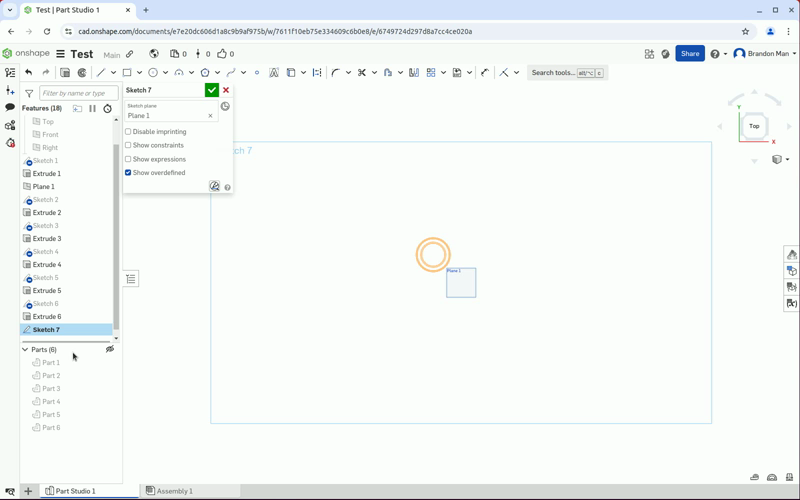
key(c)
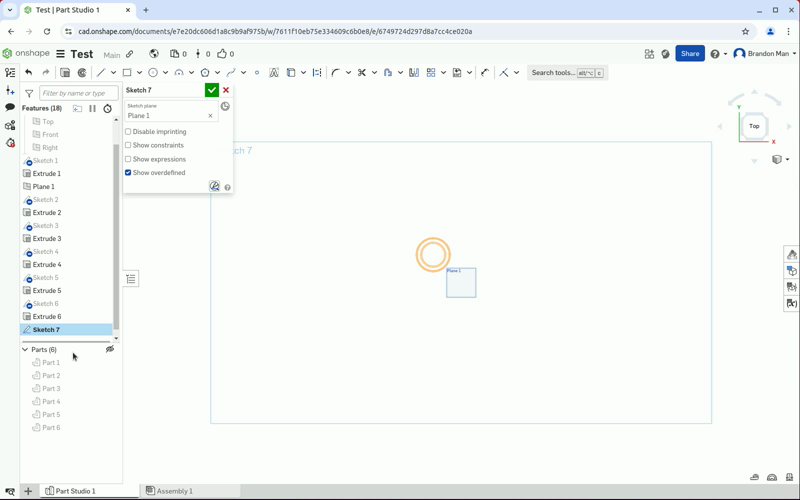
key_down(shift)
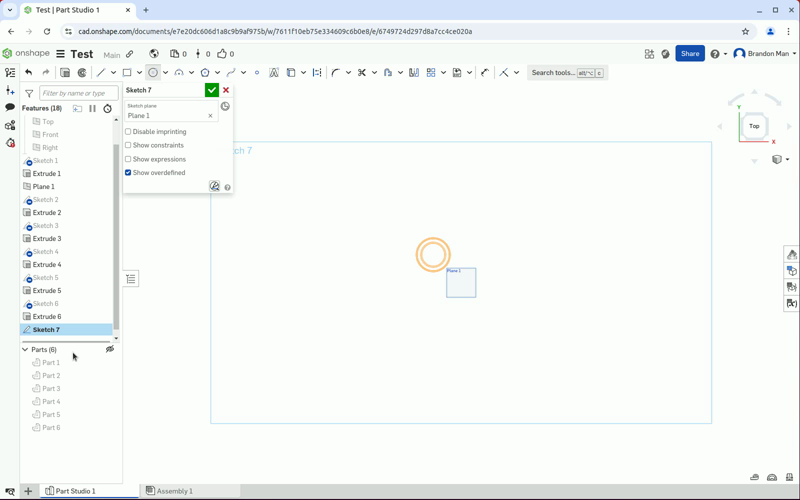
mouse_move(489, 311)
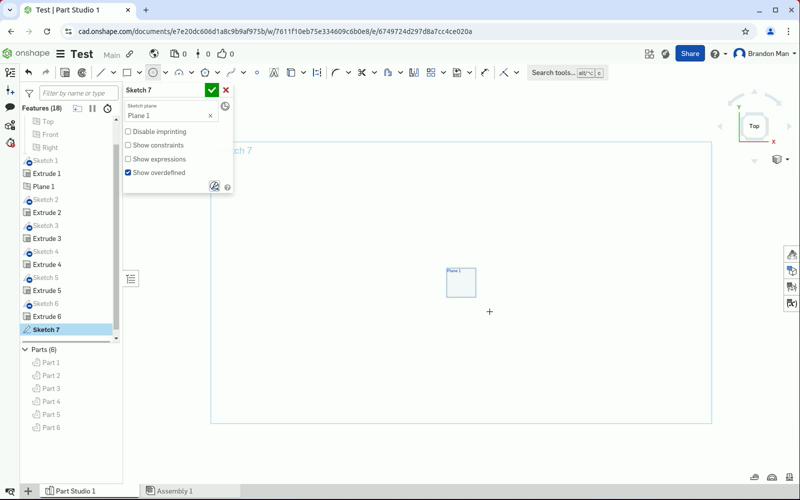
click(489, 311)
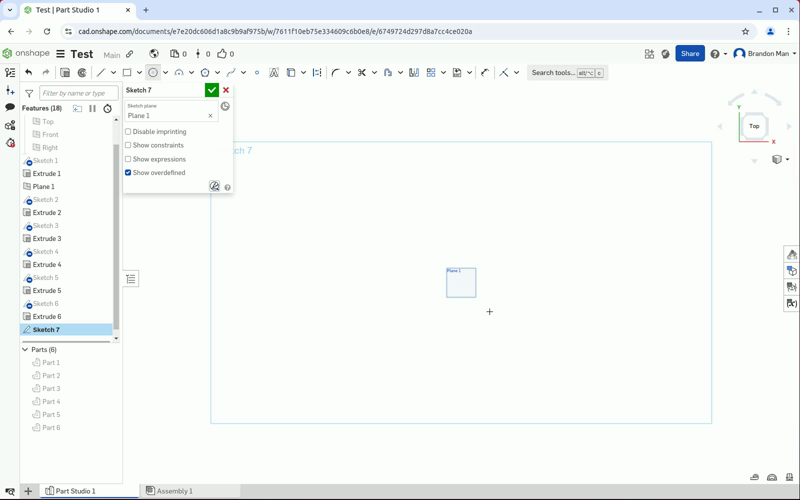
key_up(shift)
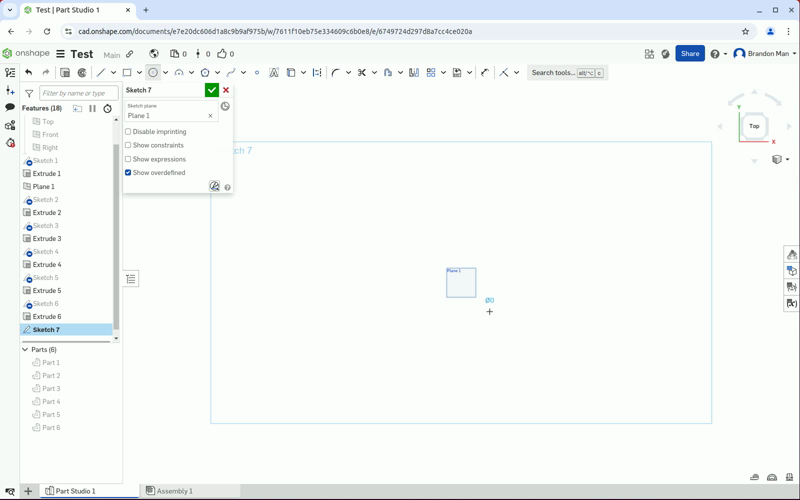
mouse_move(506, 311)
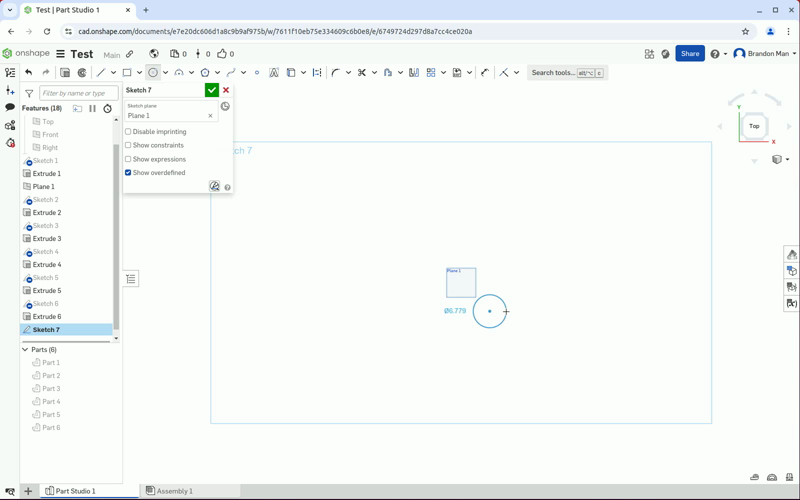
click(506, 311)
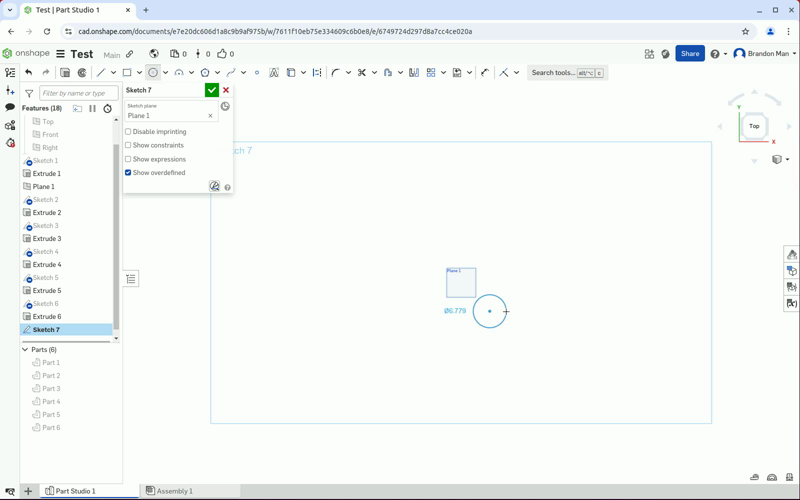
key(esc)
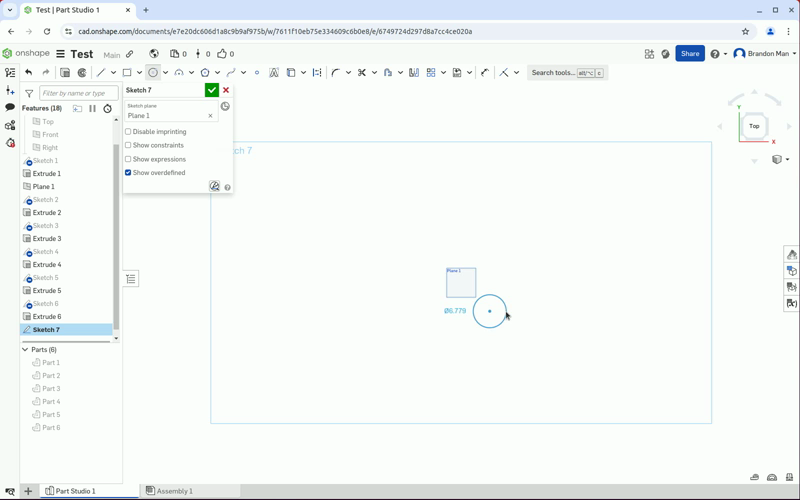
key(c)
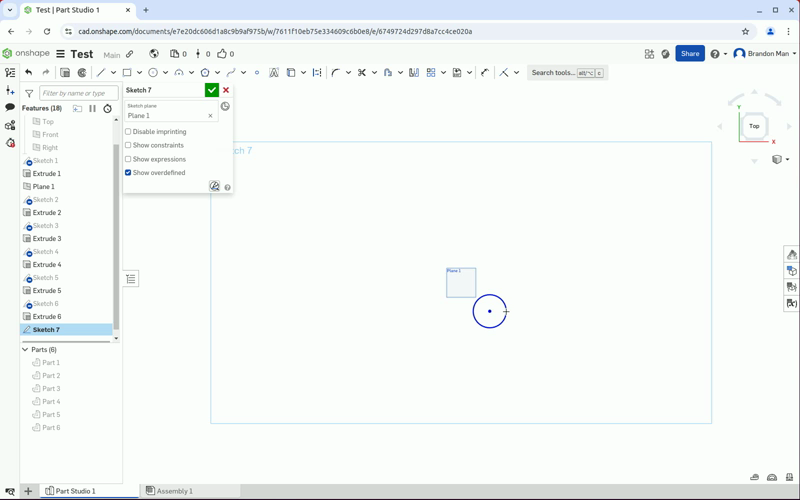
key_down(shift)
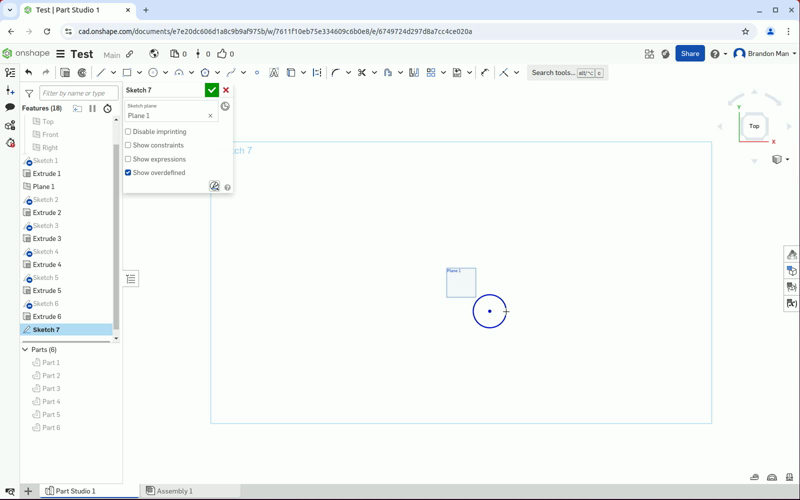
mouse_move(489, 311)
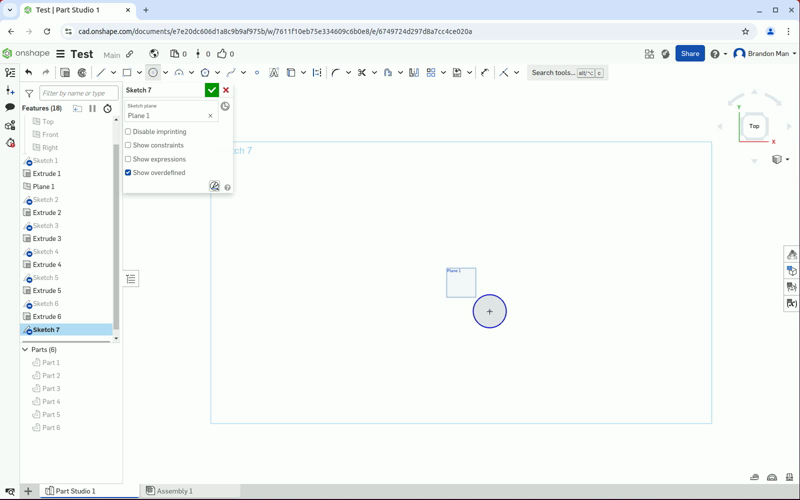
click(489, 311)
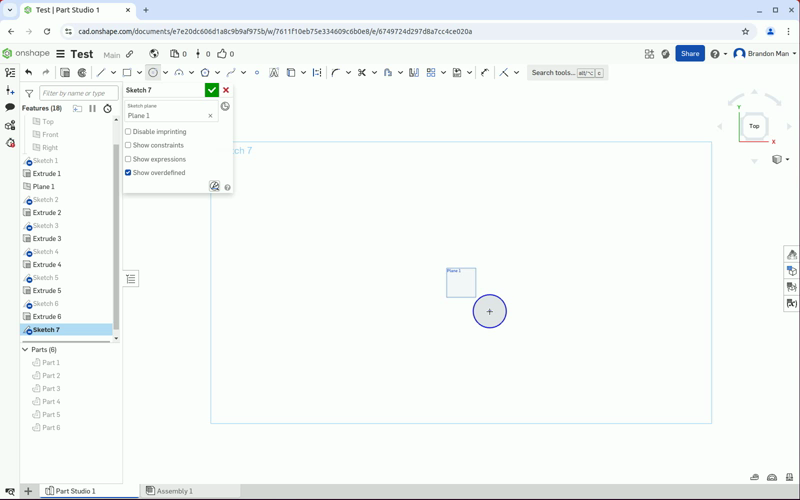
key_up(shift)
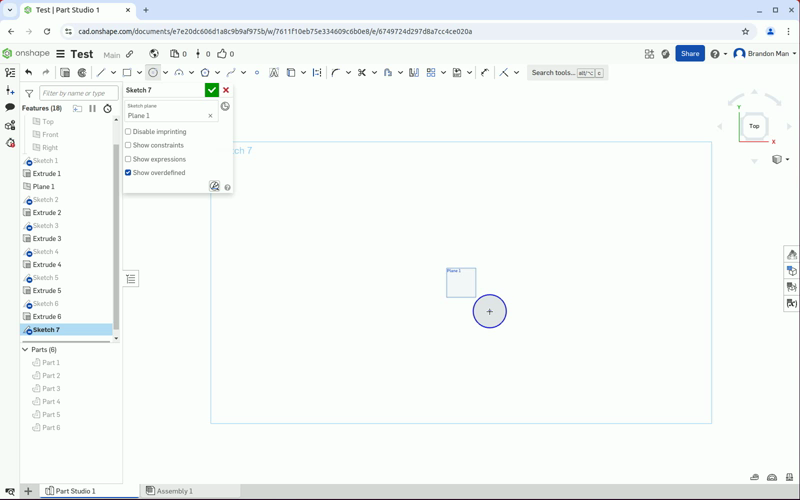
mouse_move(501, 311)
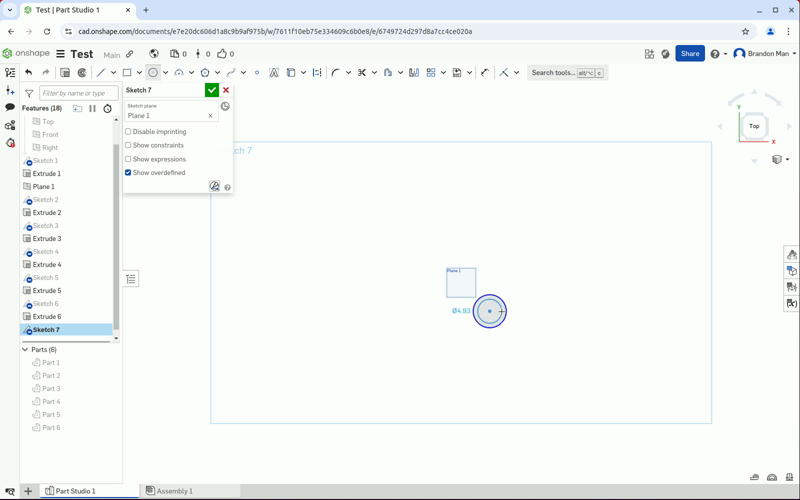
click(501, 311)
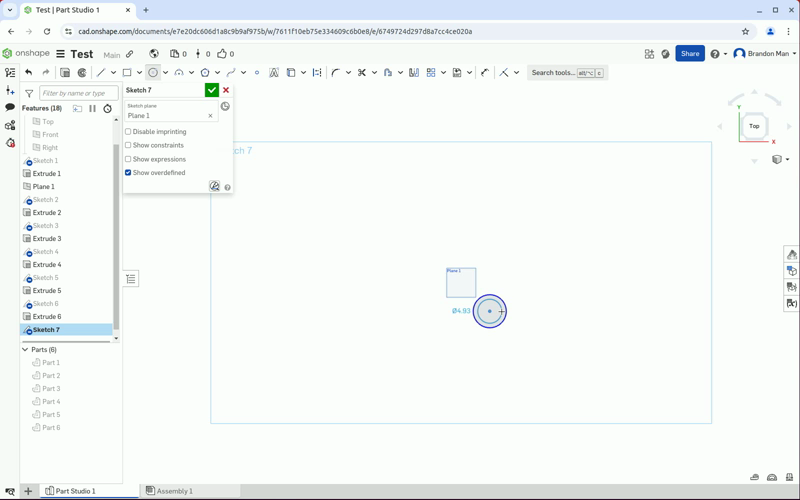
key(esc)
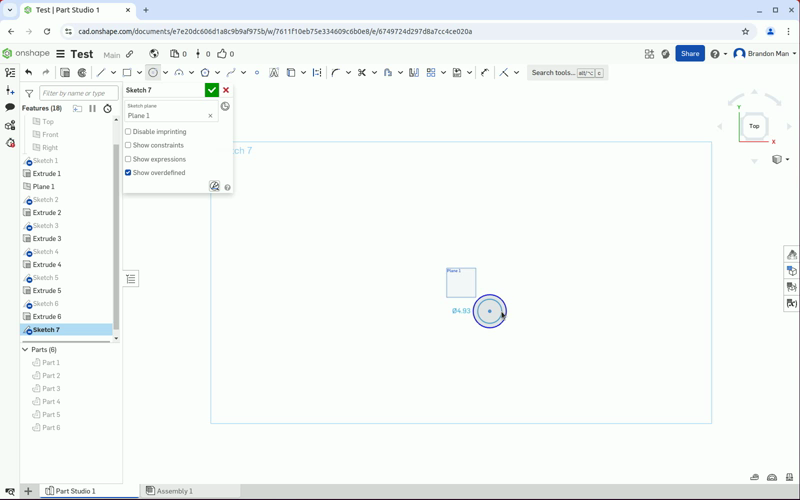
mouse_move(476, 314)
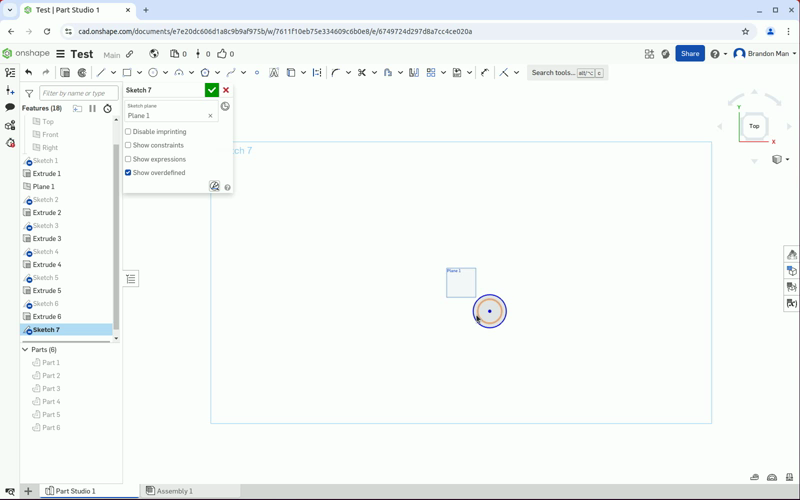
scroll(6)
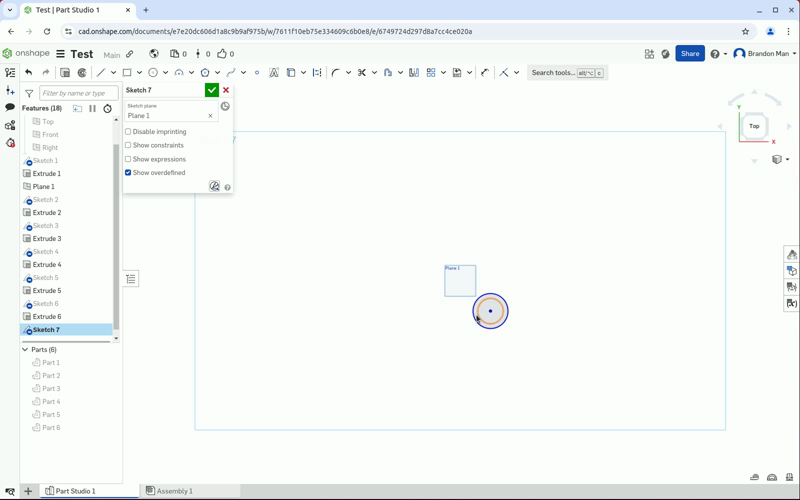
scroll(6)
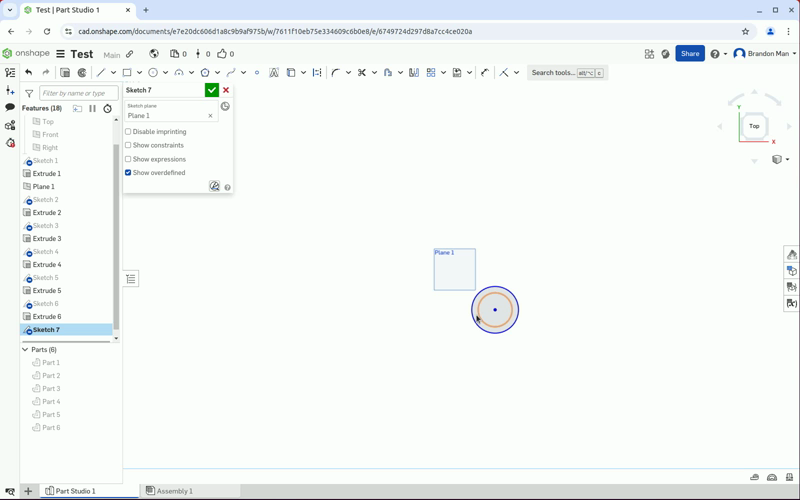
scroll(6)
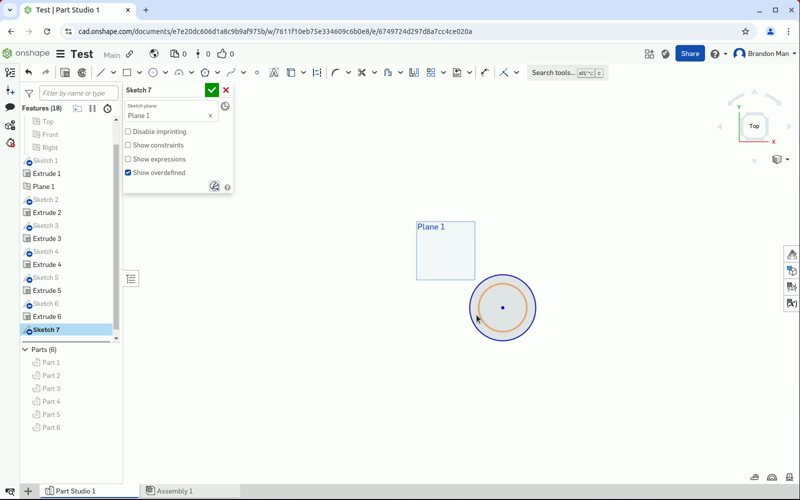
scroll(6)
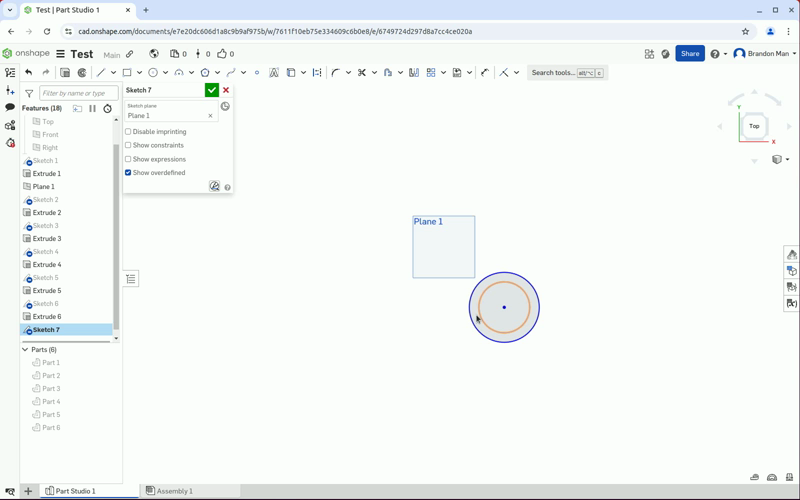
scroll(6)
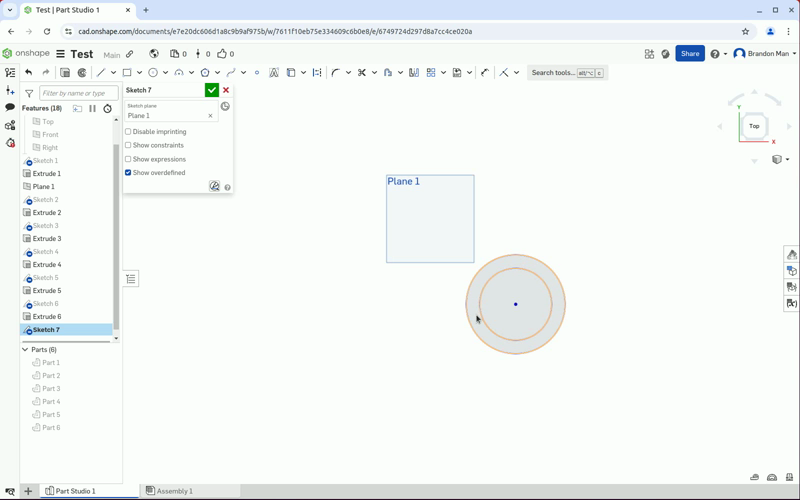
scroll(6)
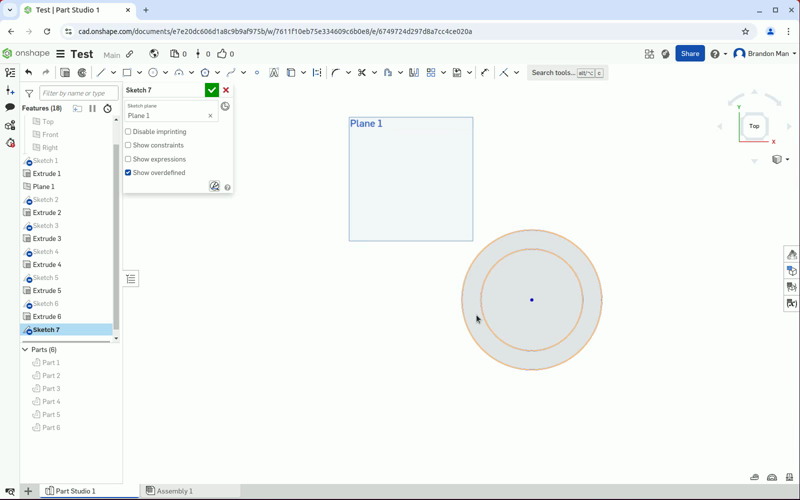
scroll(6)
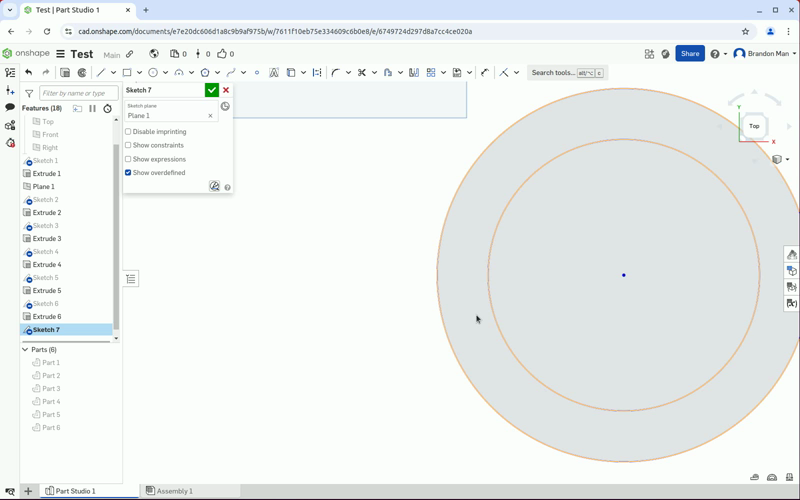
click(476, 314)
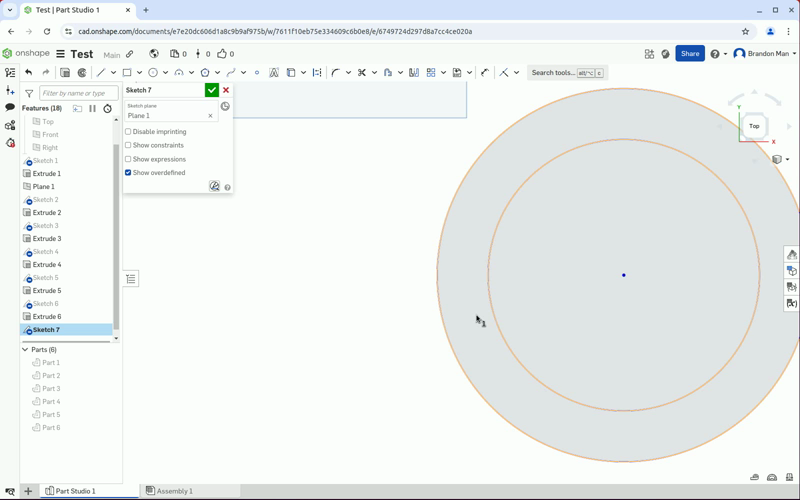
scroll(-6)
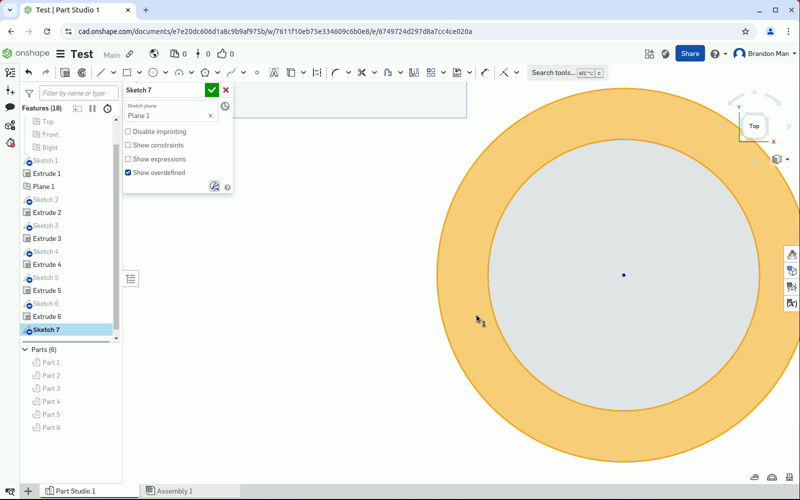
scroll(-6)
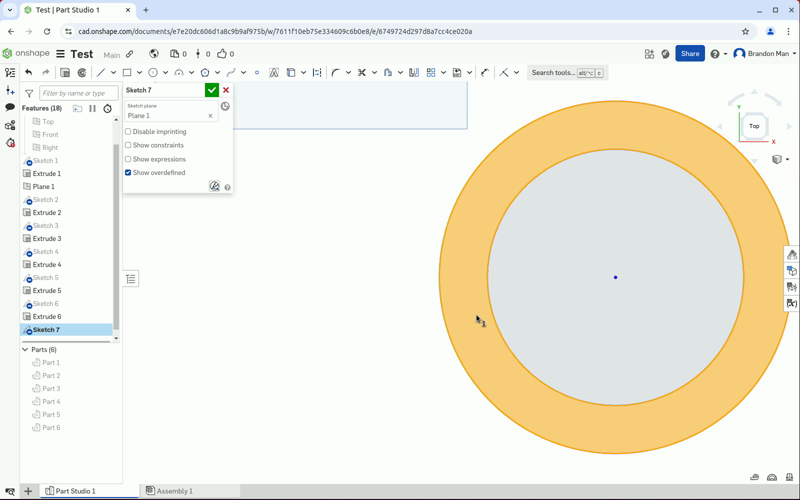
scroll(-6)
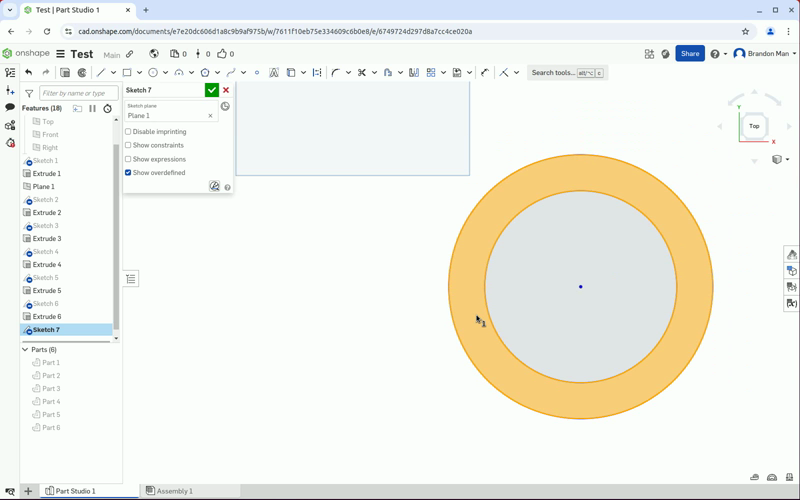
scroll(-6)
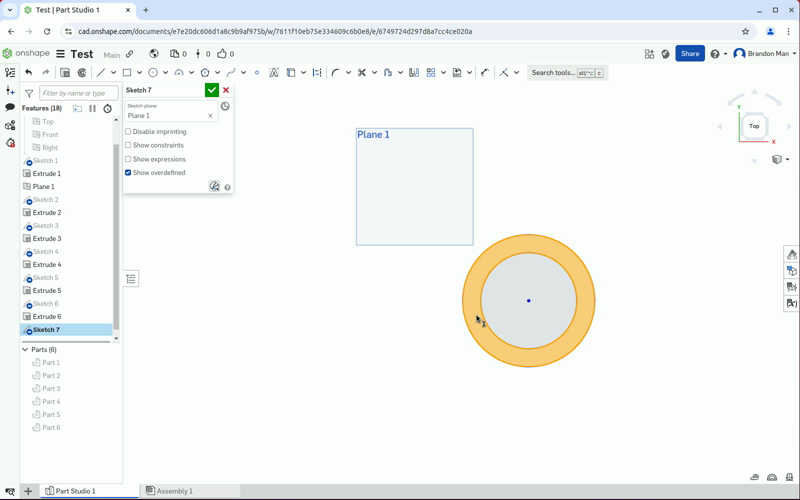
scroll(-6)
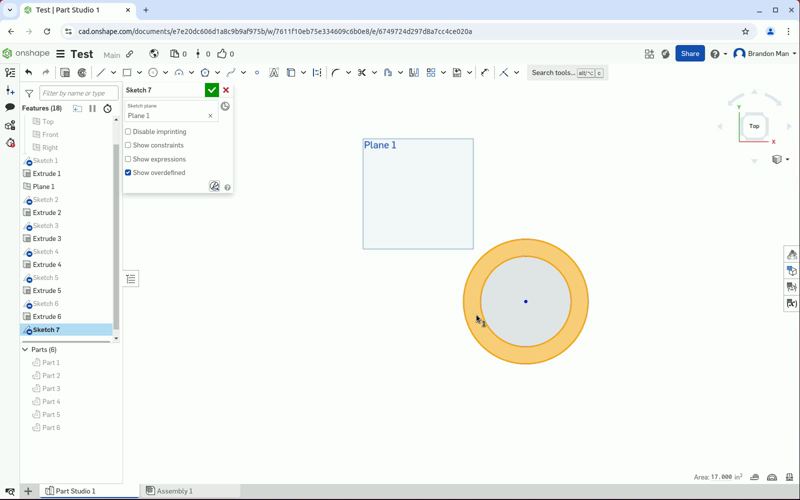
scroll(-6)
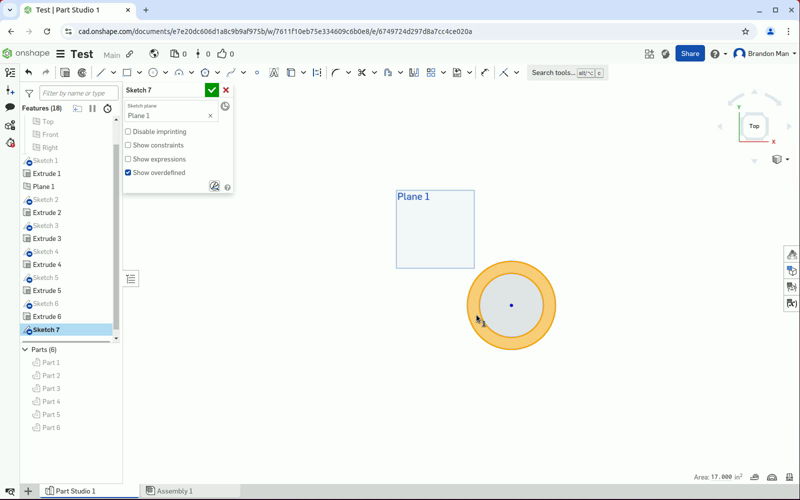
scroll(-6)
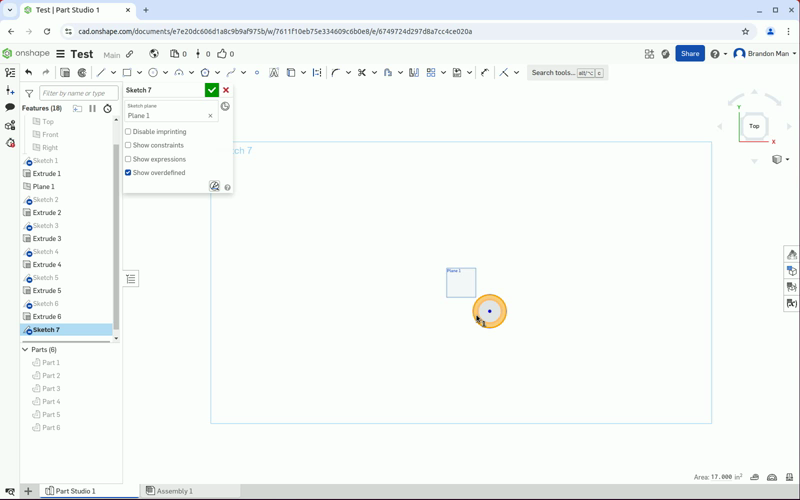
mouse_move(73, 352)
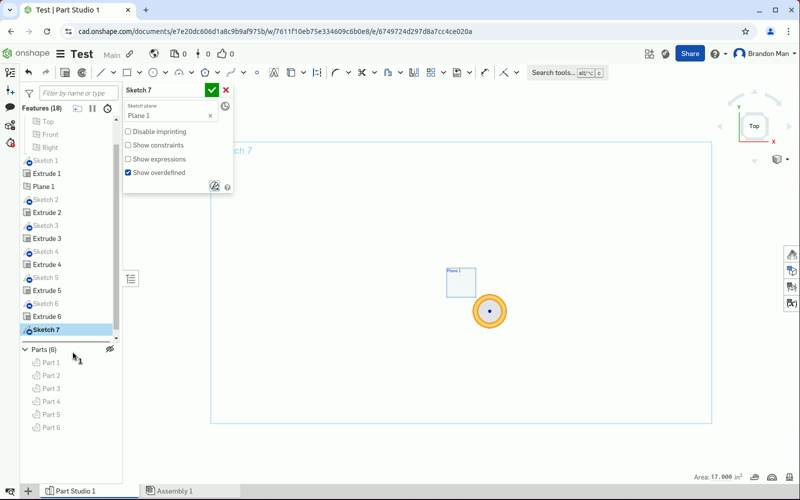
key(shift+y)
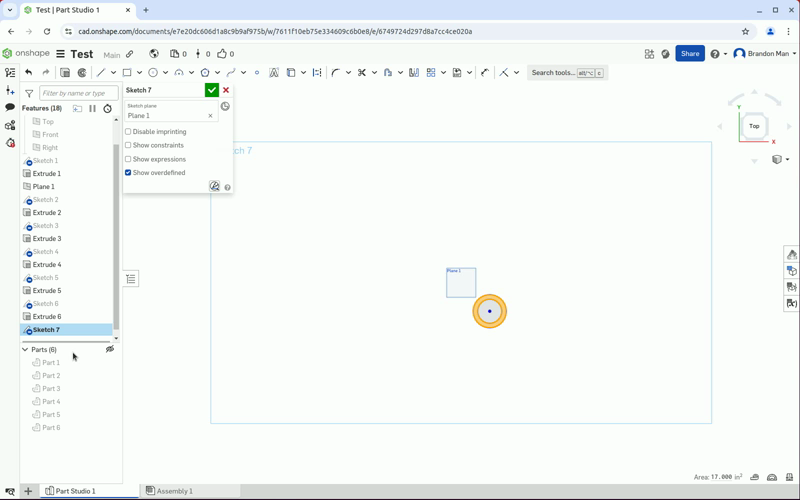
key(shift+e)
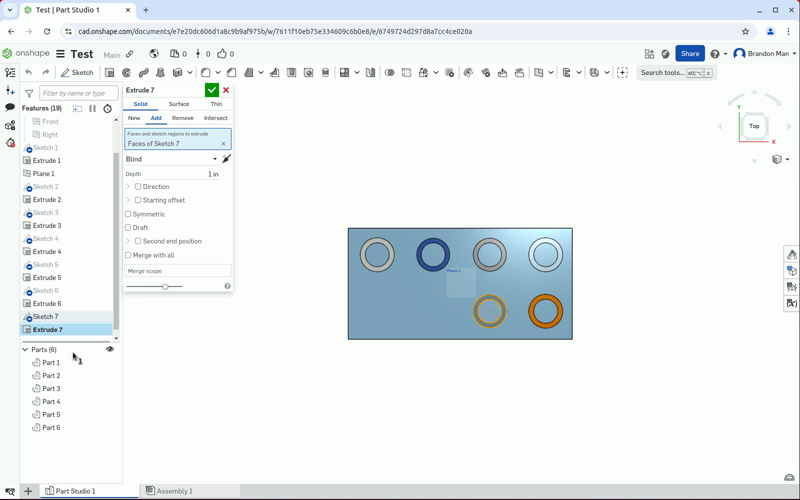
mouse_move(143, 106)
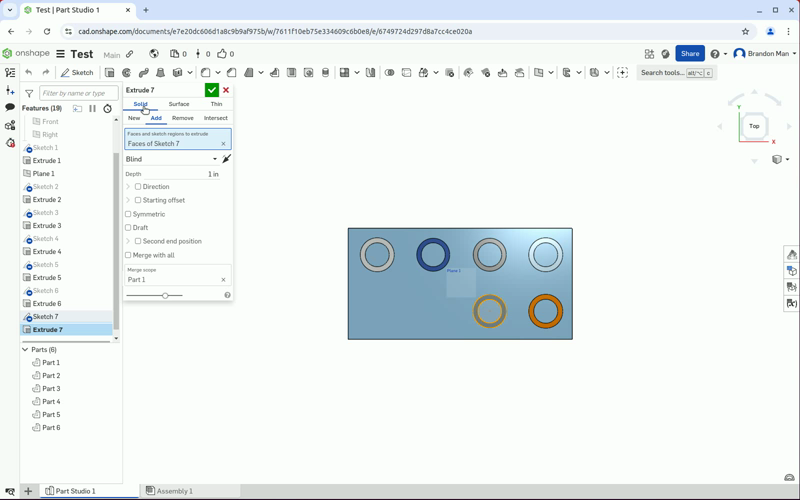
click(143, 106)
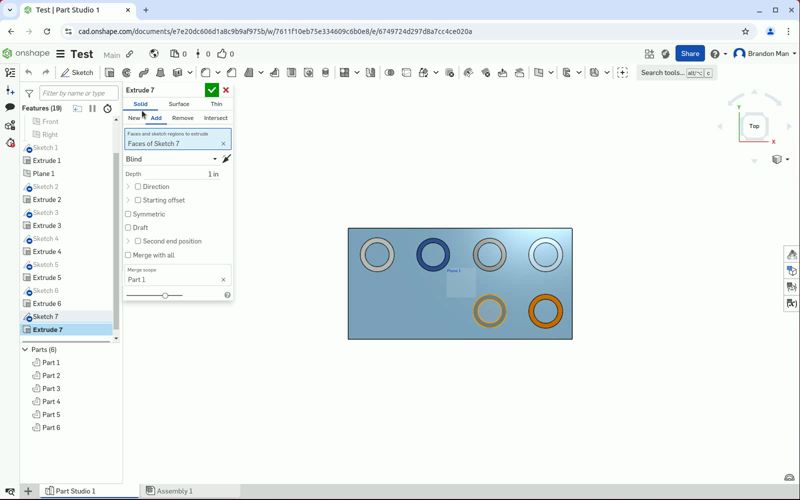
mouse_move(137, 120)
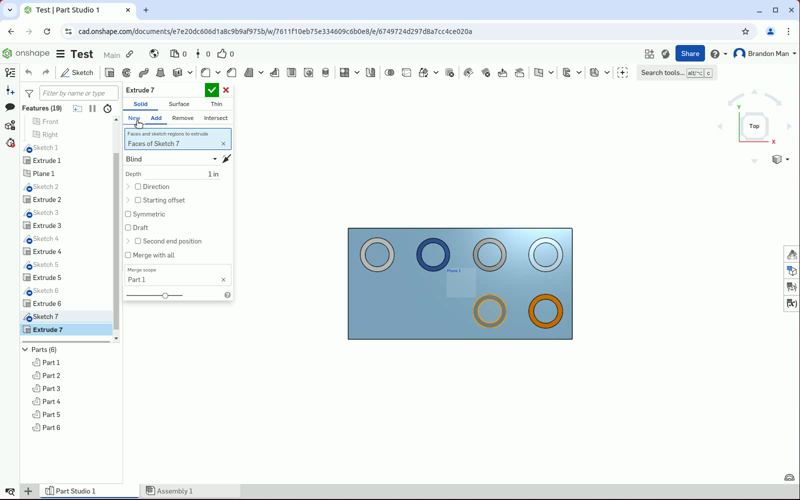
click(137, 120)
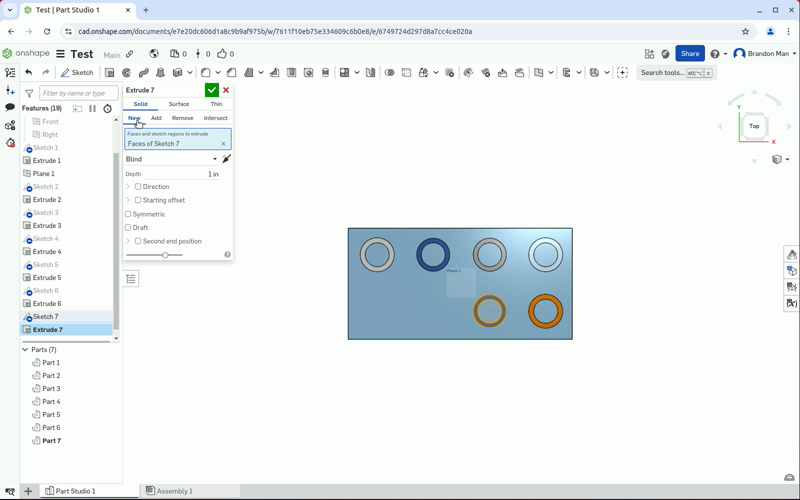
key(tab, 4)
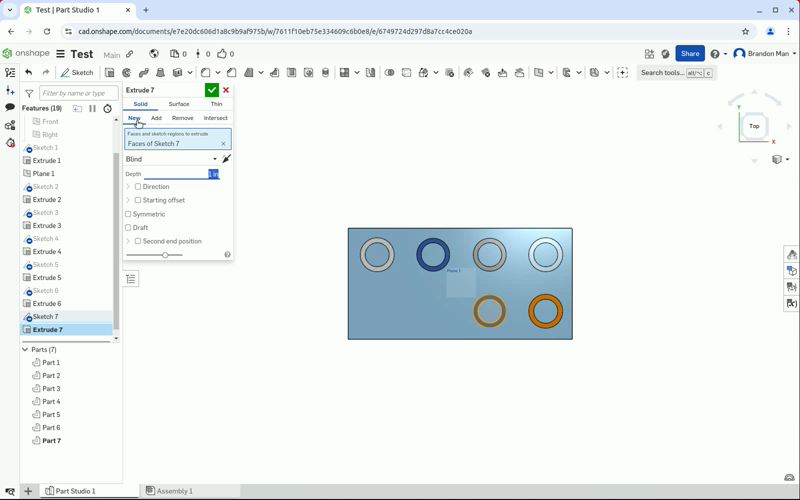
text(3.37)
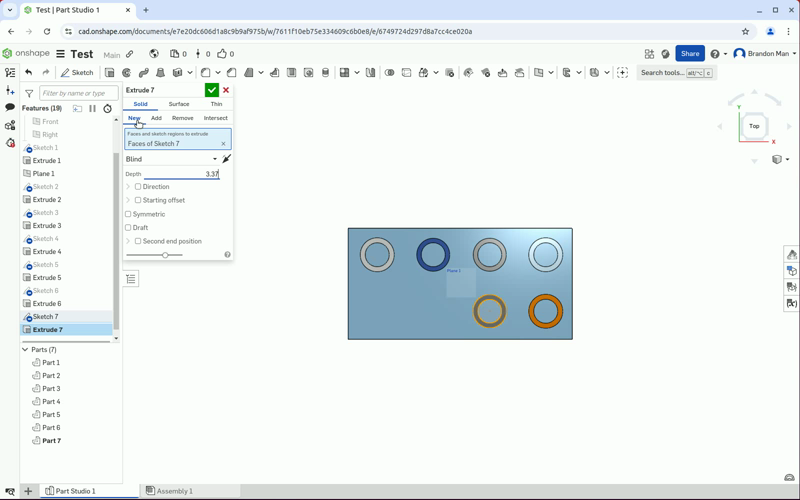
key(enter)
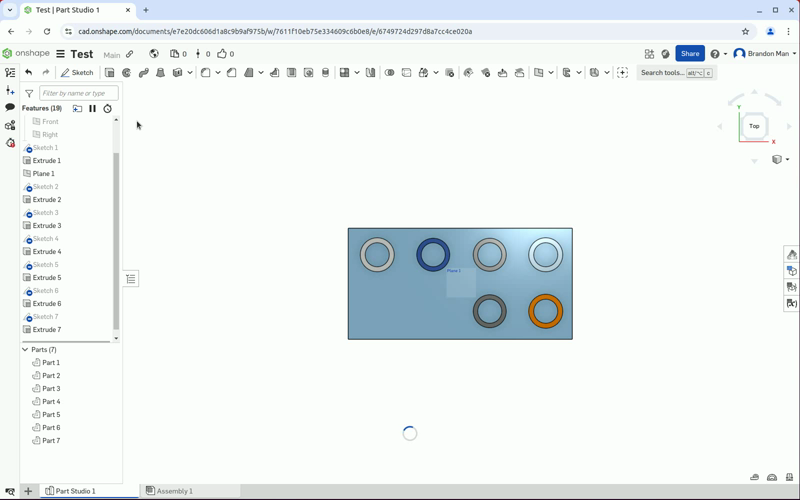
key(shift+h)
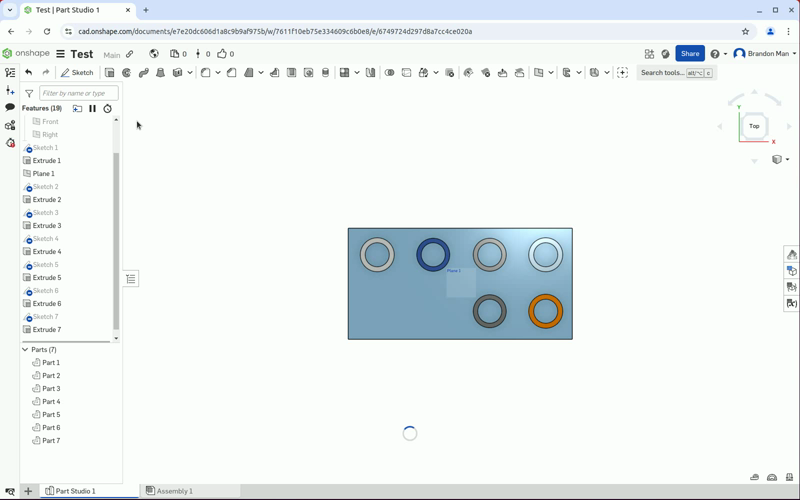
key(shift+h)
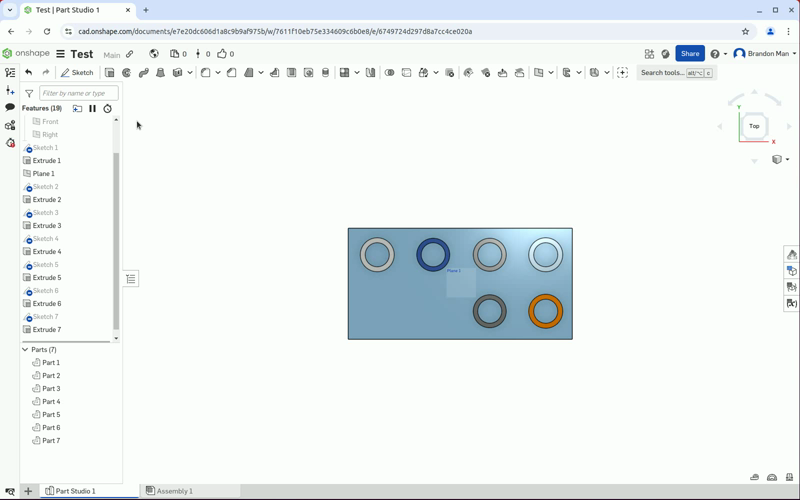
mouse_move(69, 150)
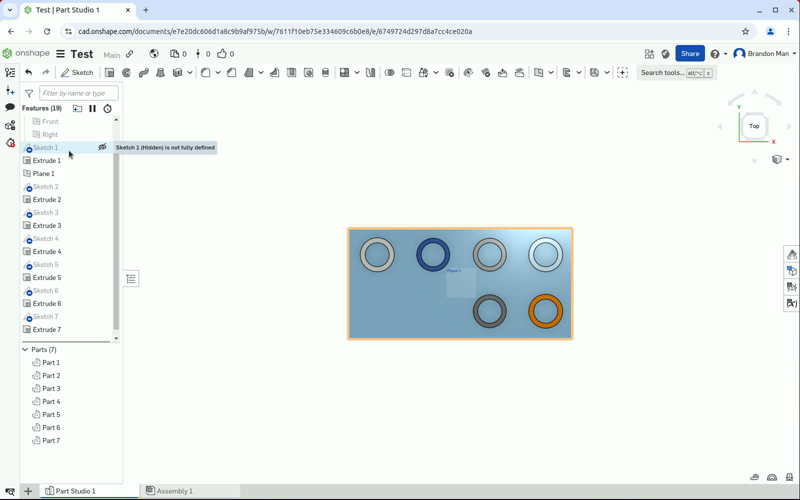
click(69, 150)
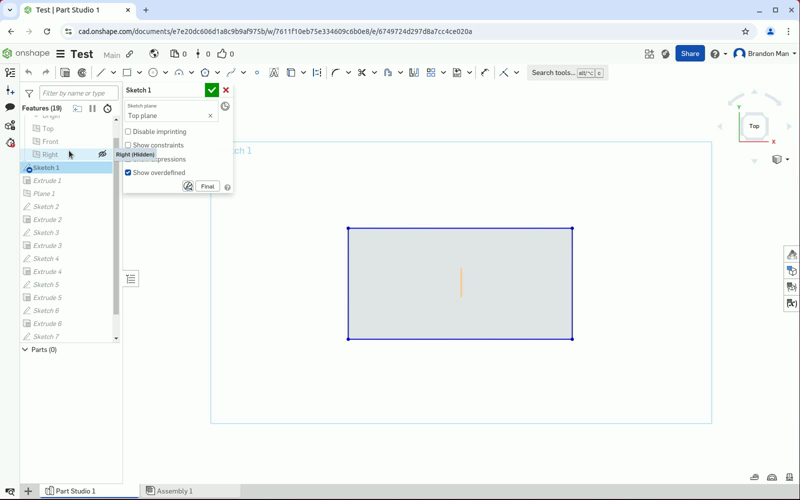
mouse_move(229, 92)
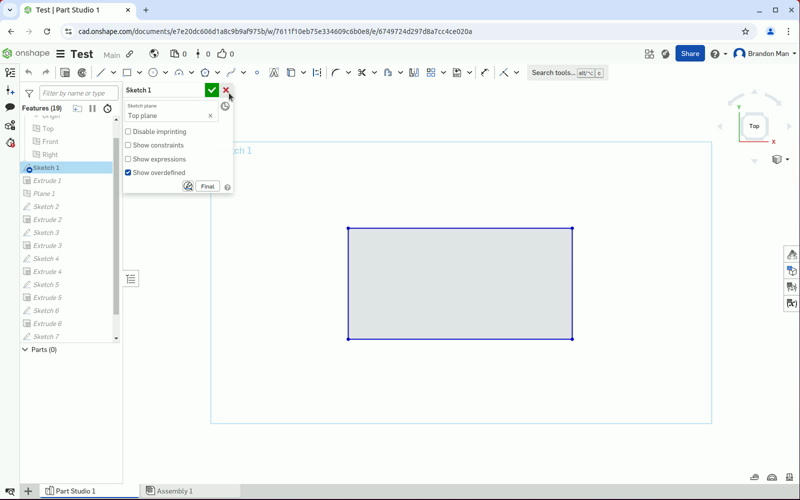
click(229, 92)
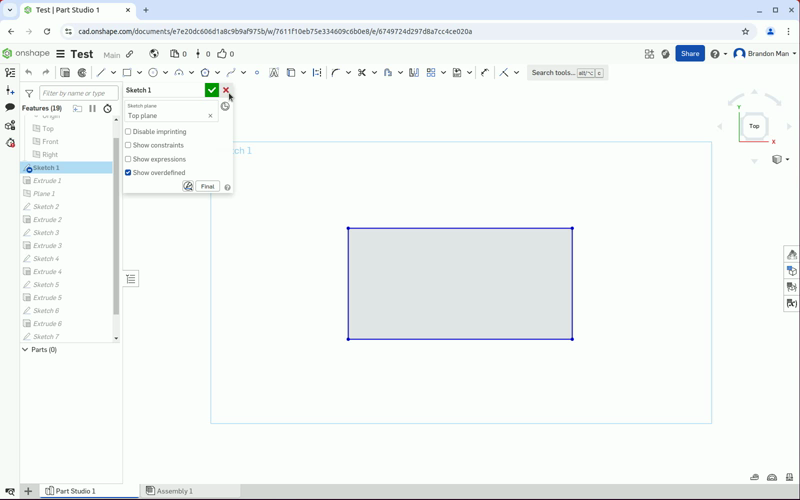
key(shift+s)
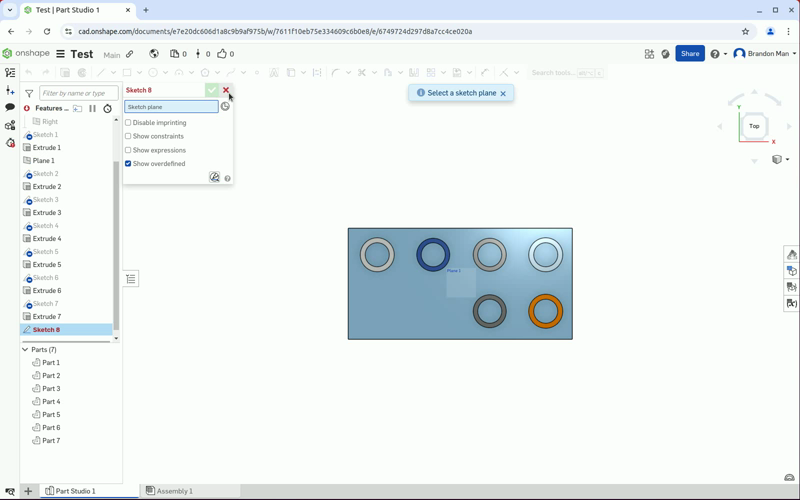
mouse_move(69, 163)
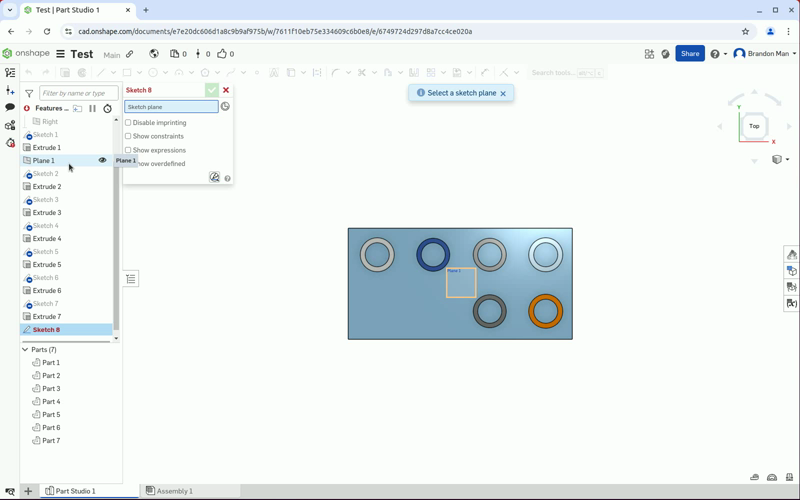
click(69, 163)
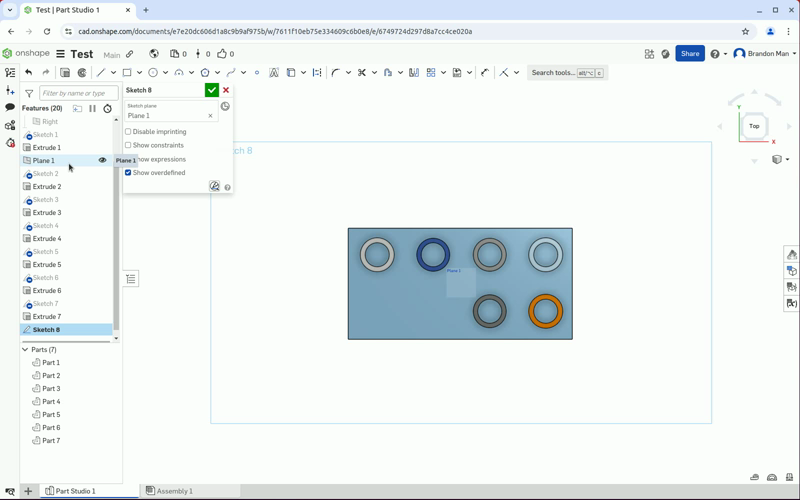
mouse_move(73, 352)
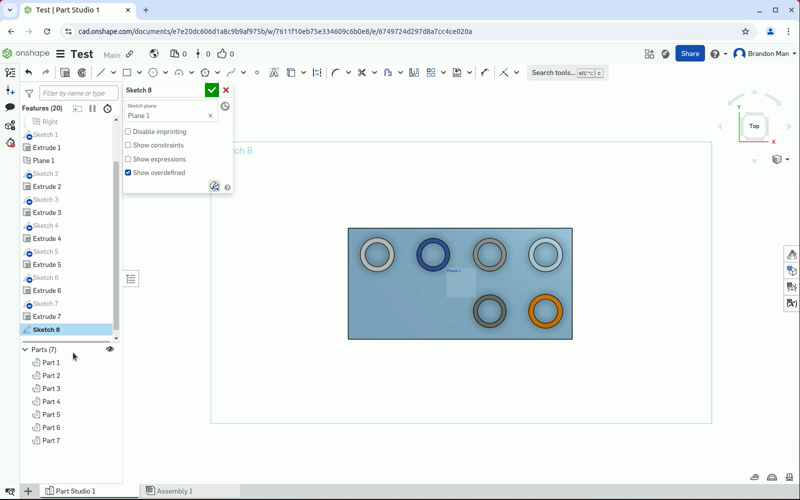
key(y)
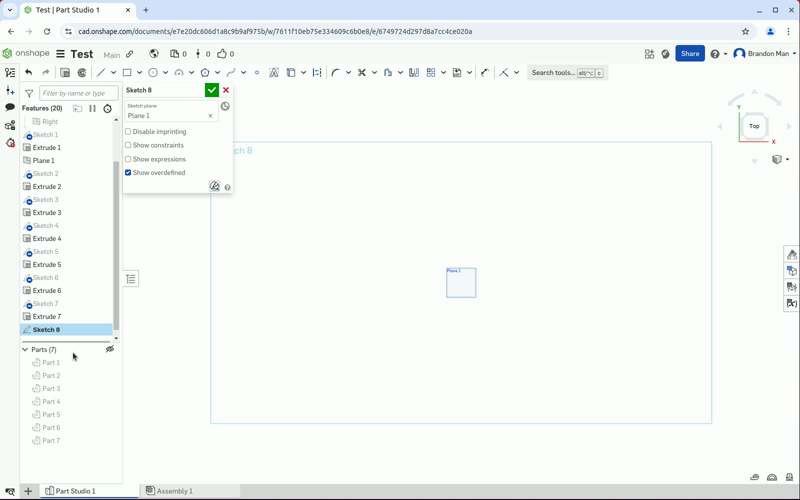
key(c)
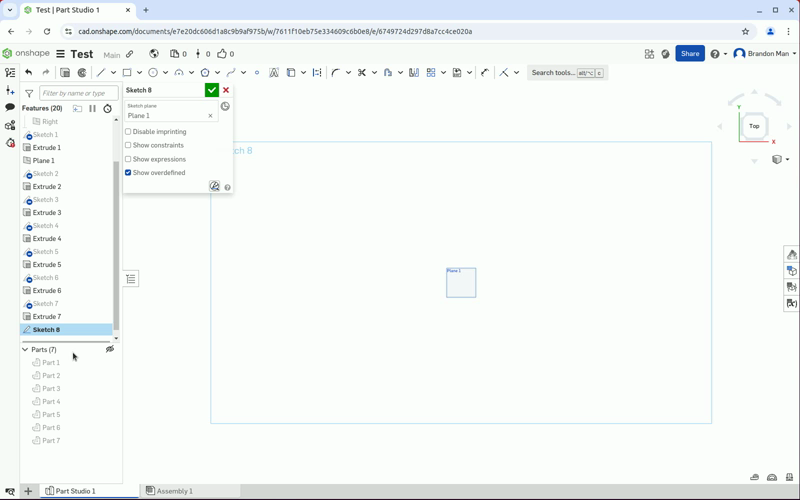
key_down(shift)
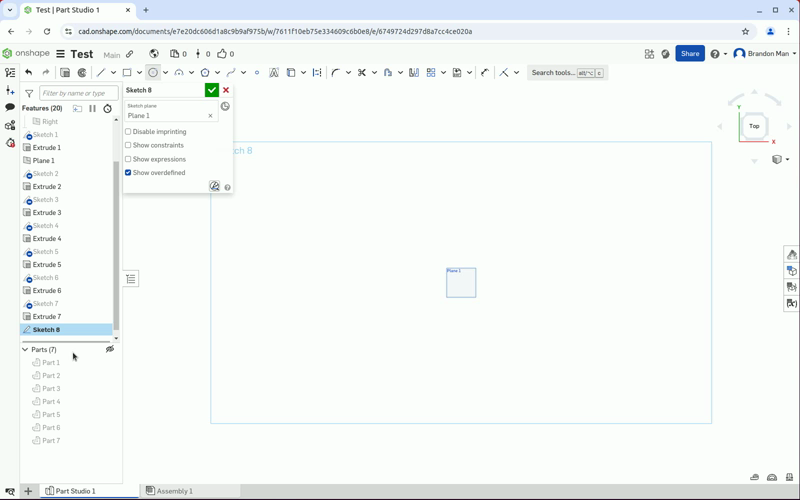
mouse_move(377, 311)
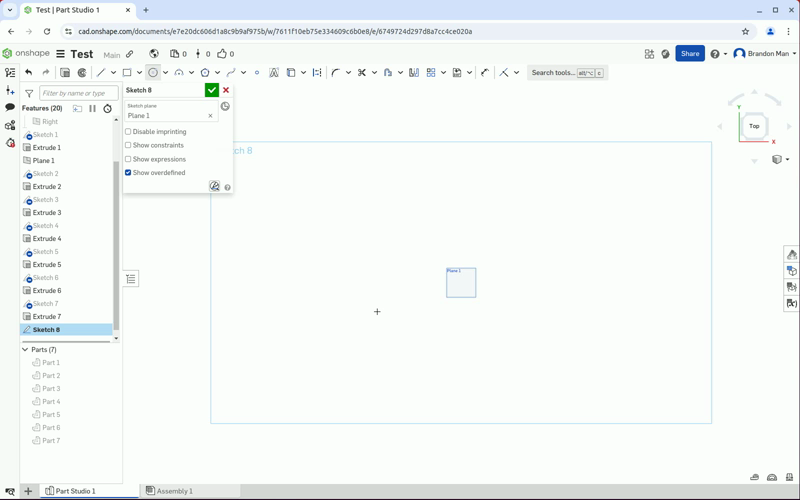
click(377, 311)
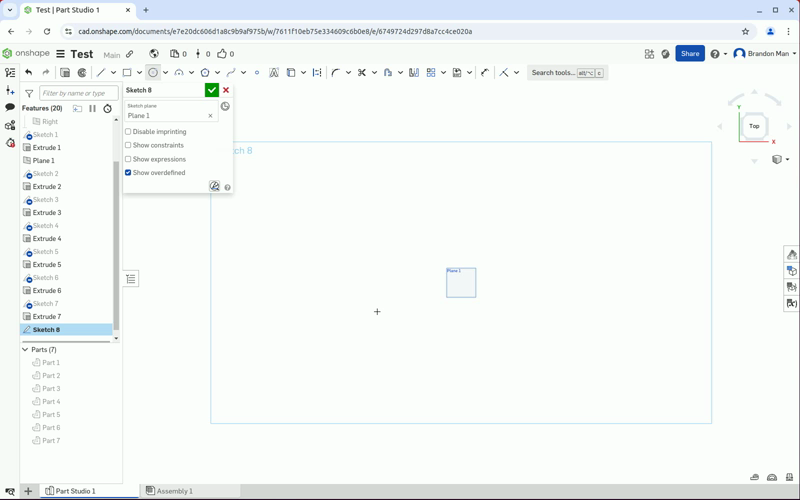
key_up(shift)
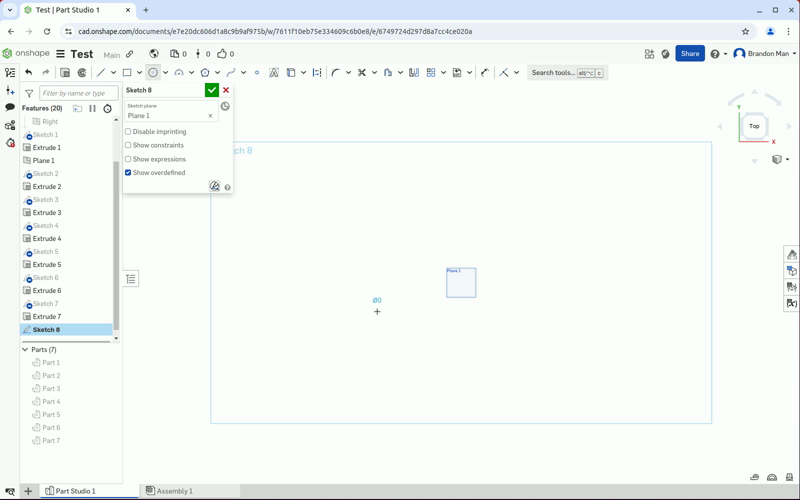
mouse_move(394, 311)
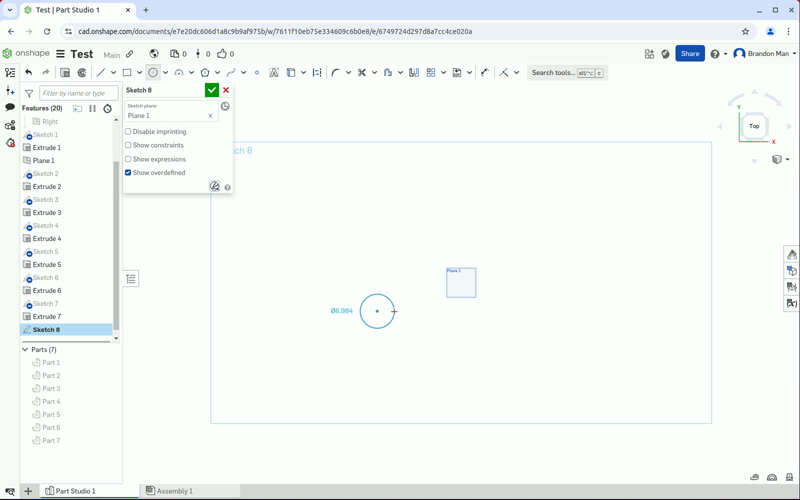
click(394, 311)
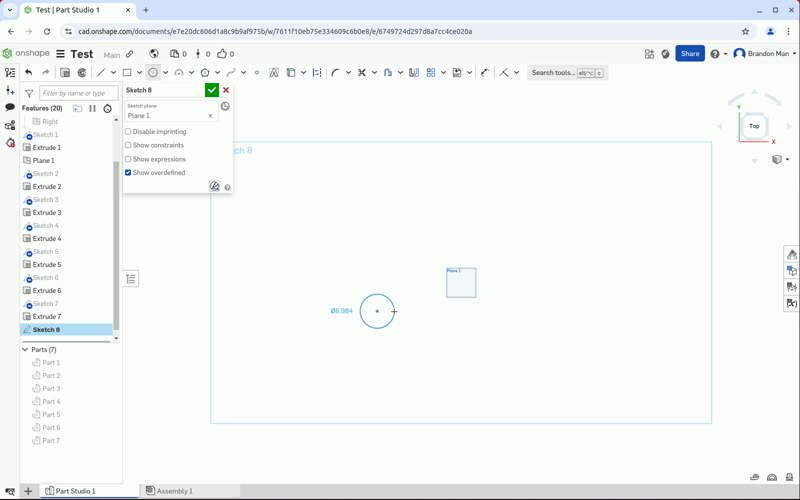
key(esc)
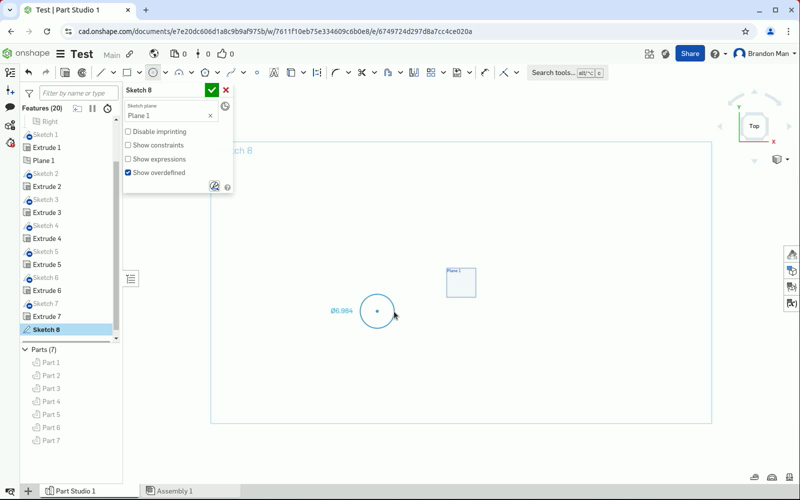
key(c)
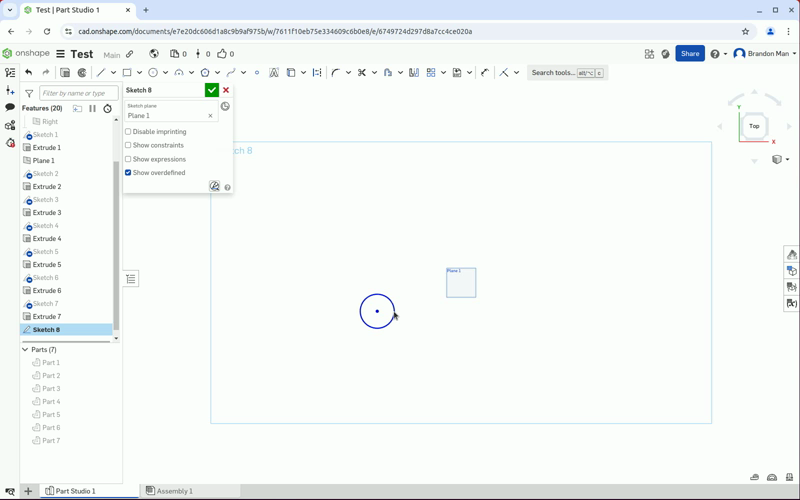
key_down(shift)
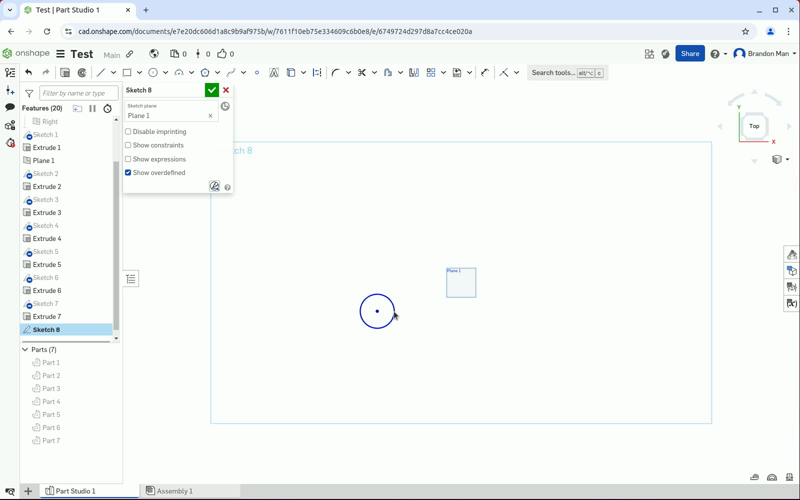
mouse_move(377, 311)
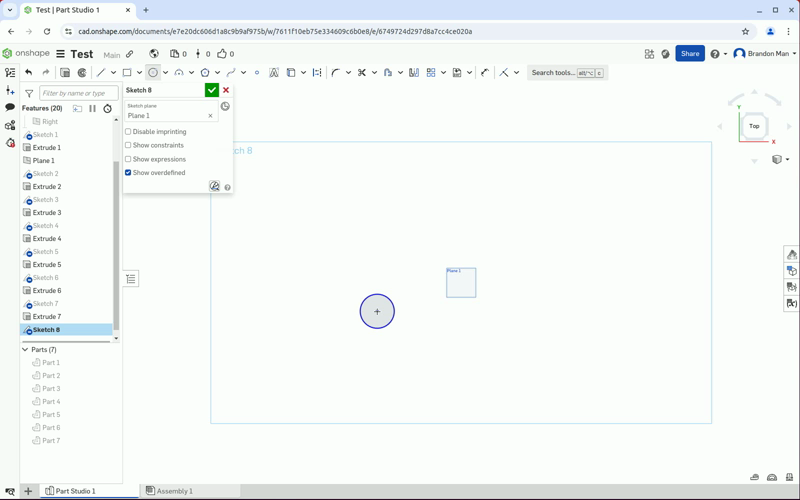
click(377, 311)
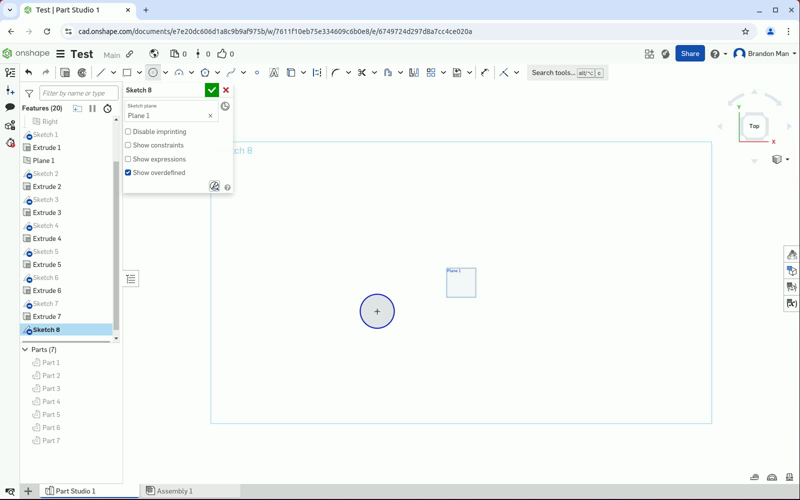
key_up(shift)
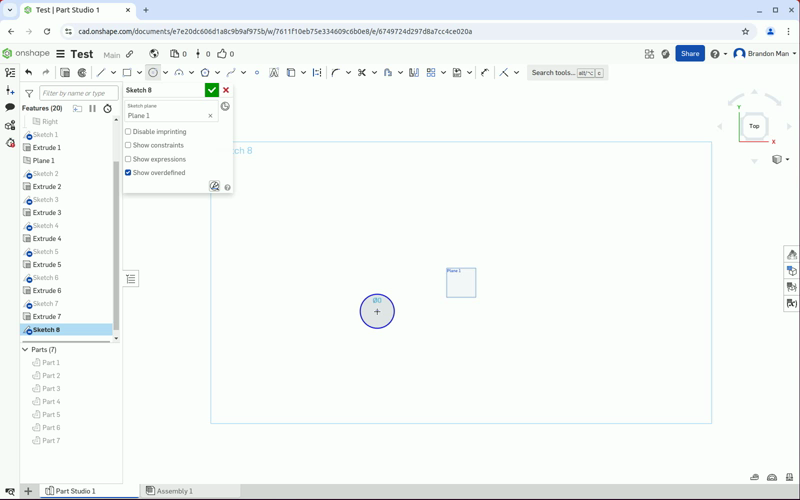
mouse_move(389, 311)
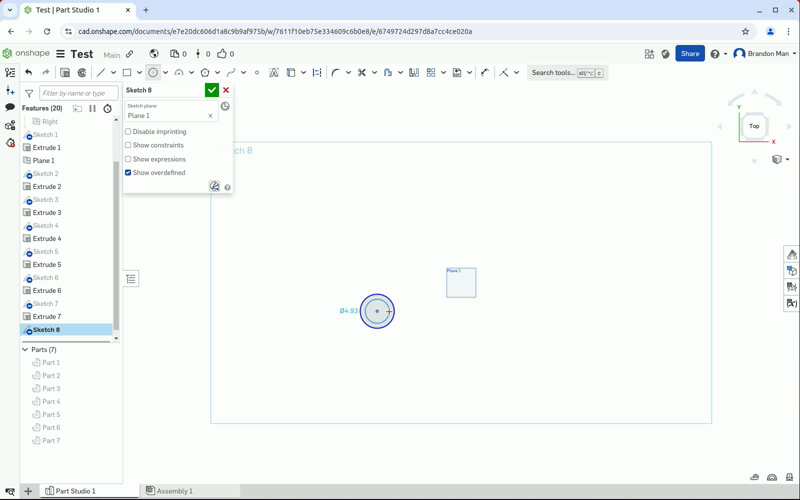
click(389, 311)
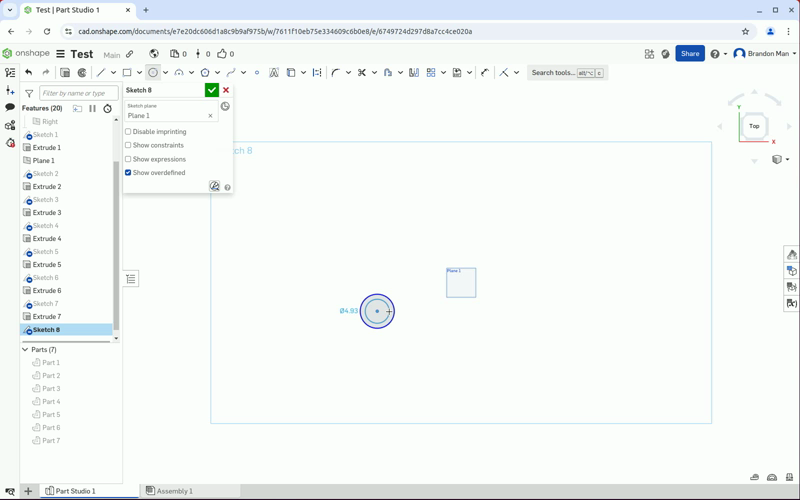
key(esc)
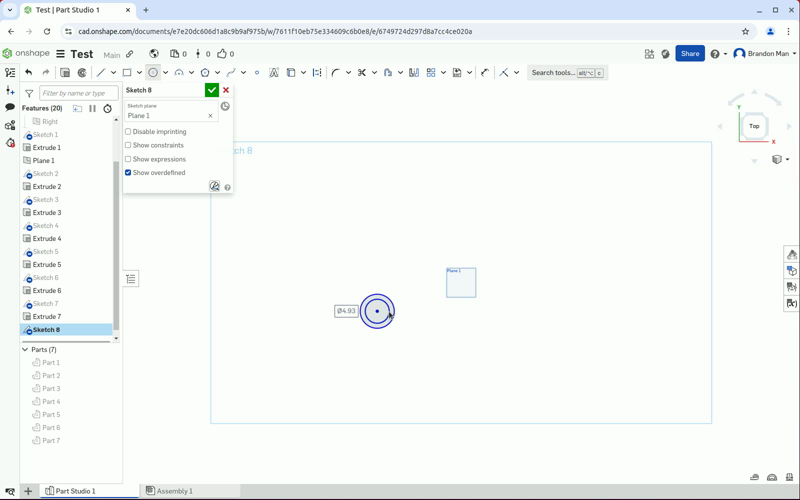
mouse_move(370, 321)
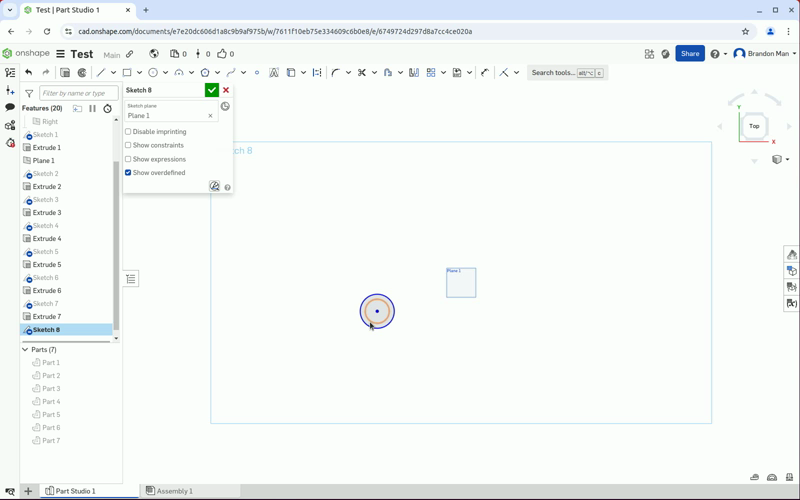
scroll(6)
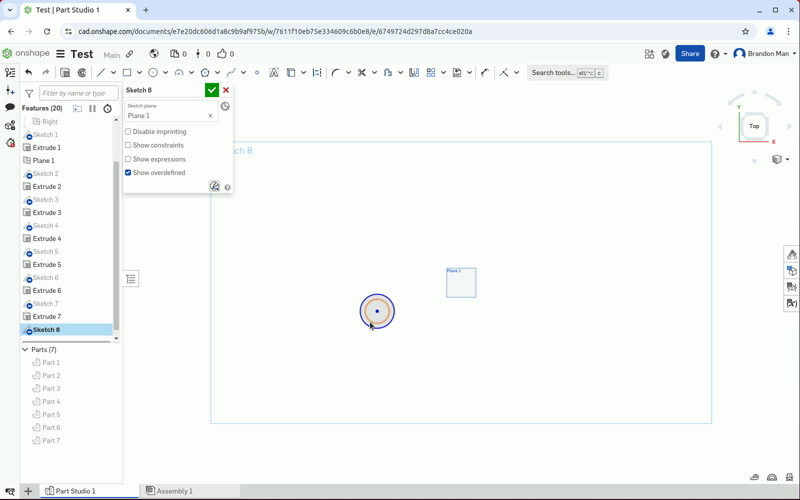
scroll(6)
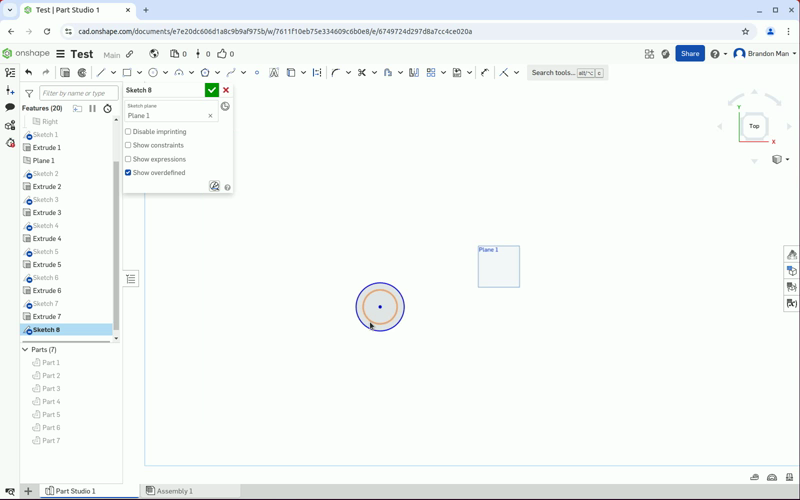
scroll(6)
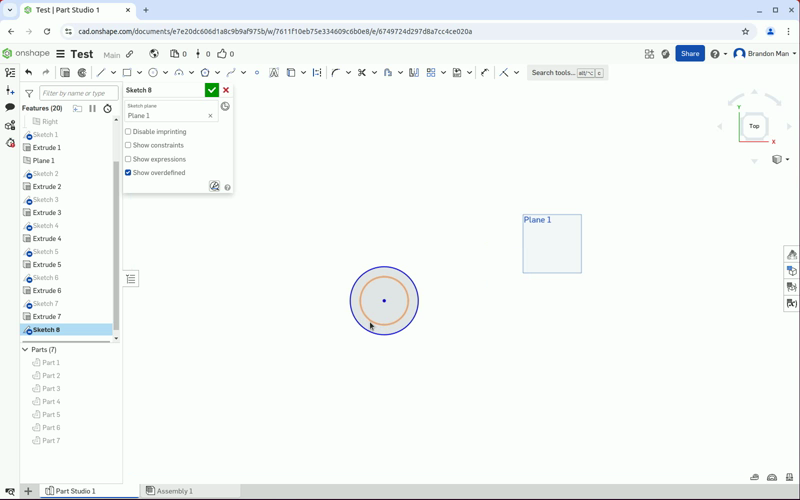
scroll(6)
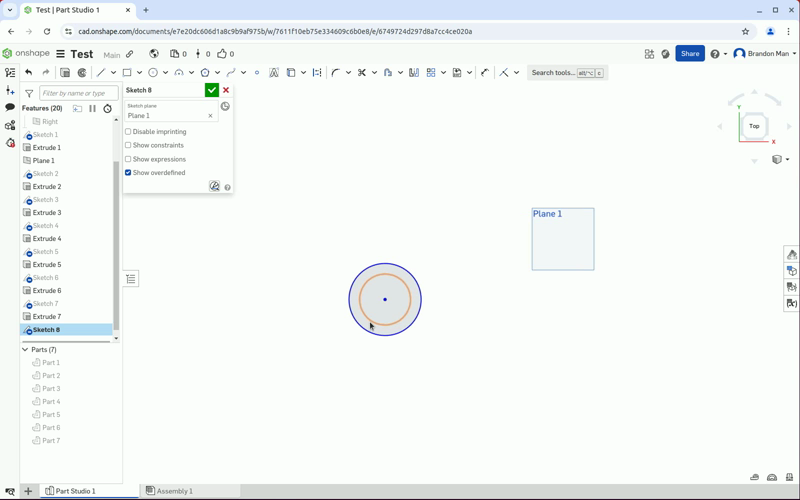
scroll(6)
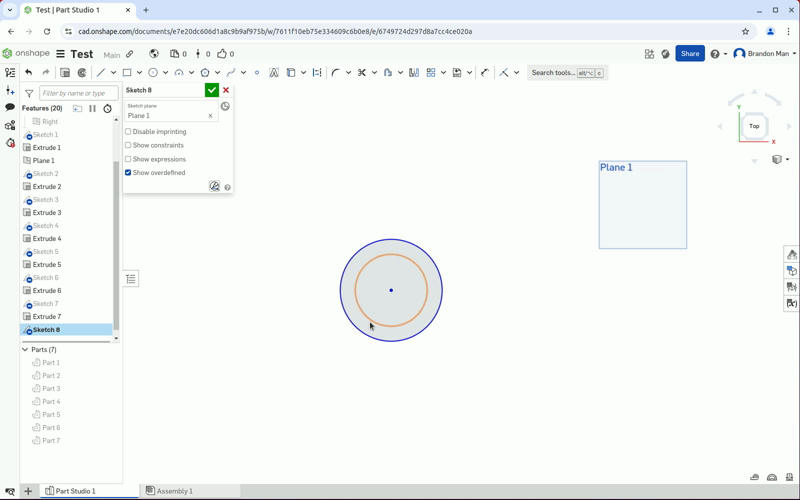
scroll(6)
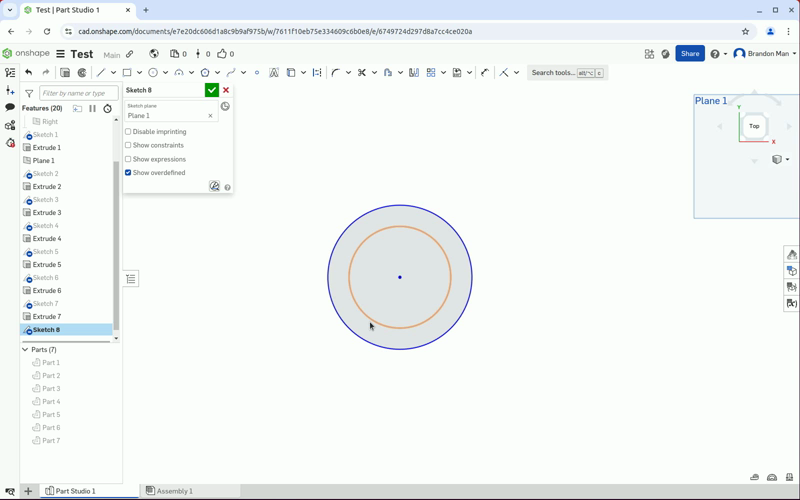
scroll(6)
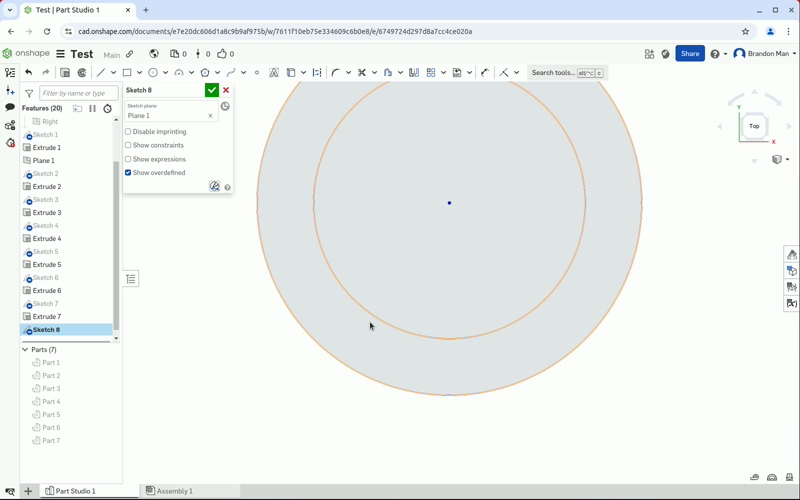
click(370, 321)
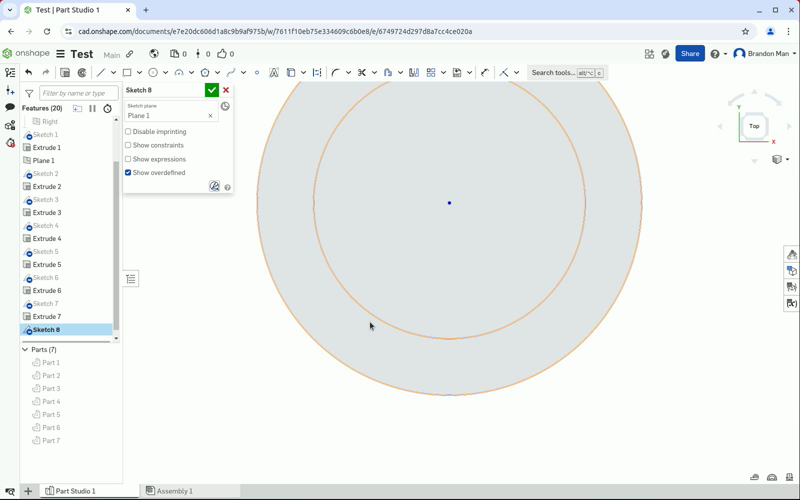
scroll(-6)
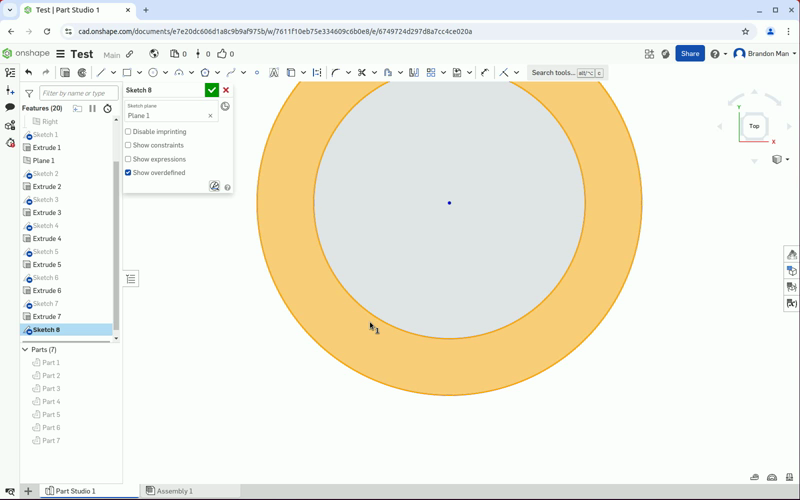
scroll(-6)
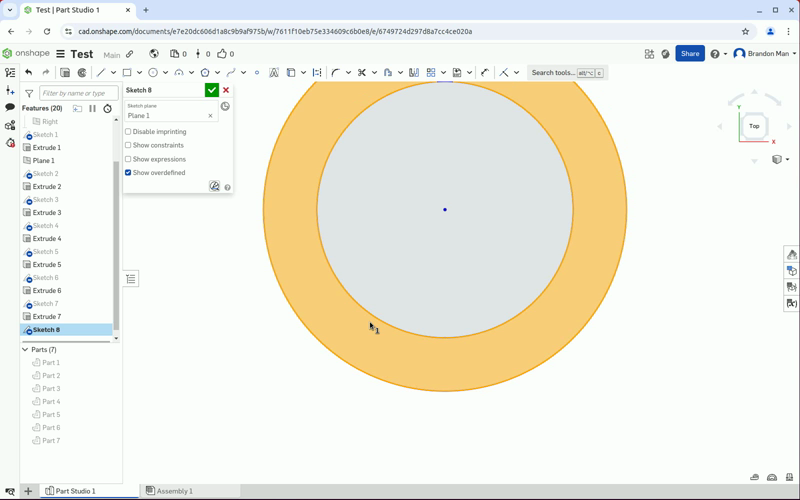
scroll(-6)
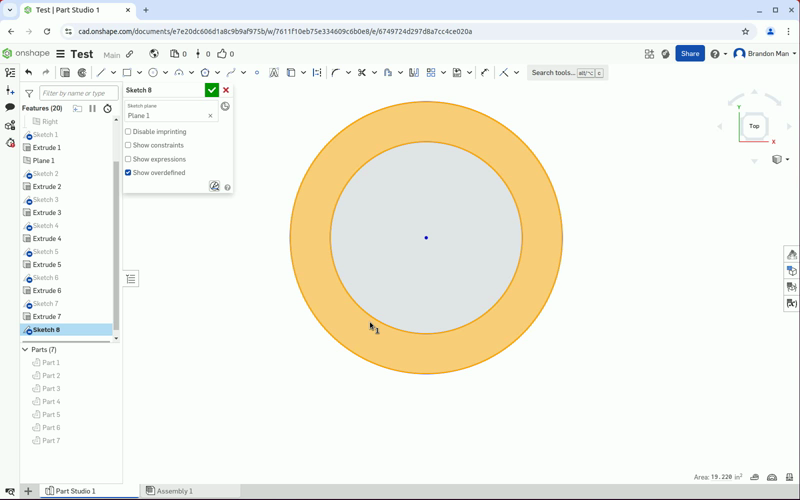
scroll(-6)
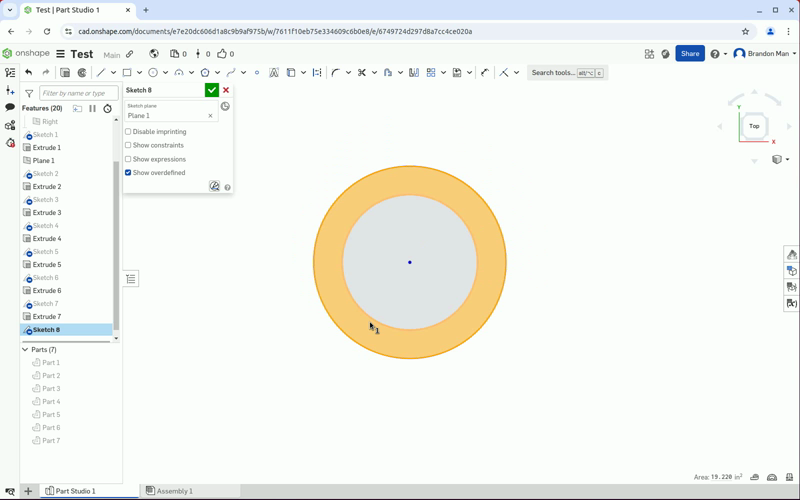
scroll(-6)
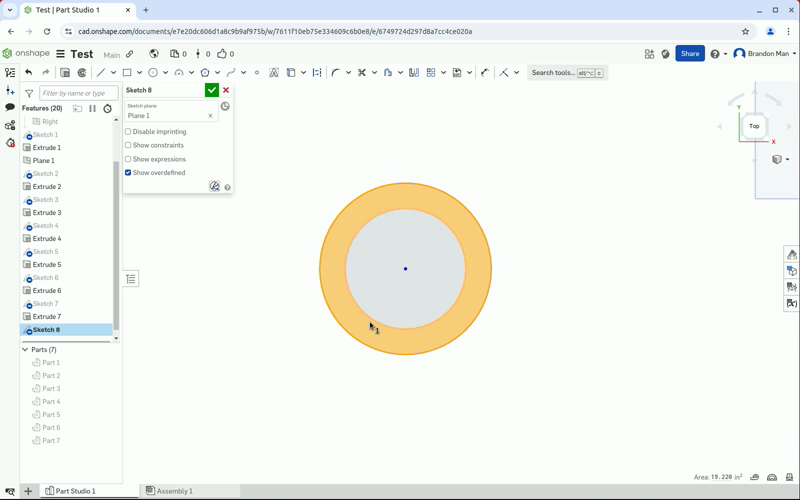
scroll(-6)
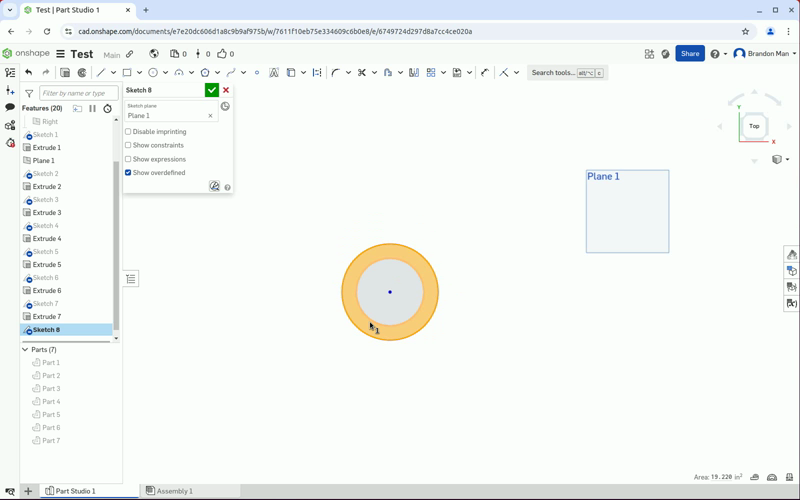
scroll(-6)
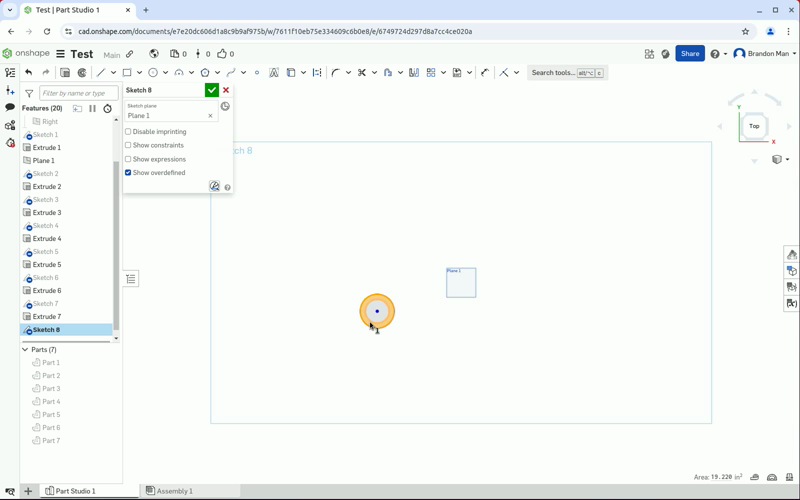
mouse_move(73, 352)
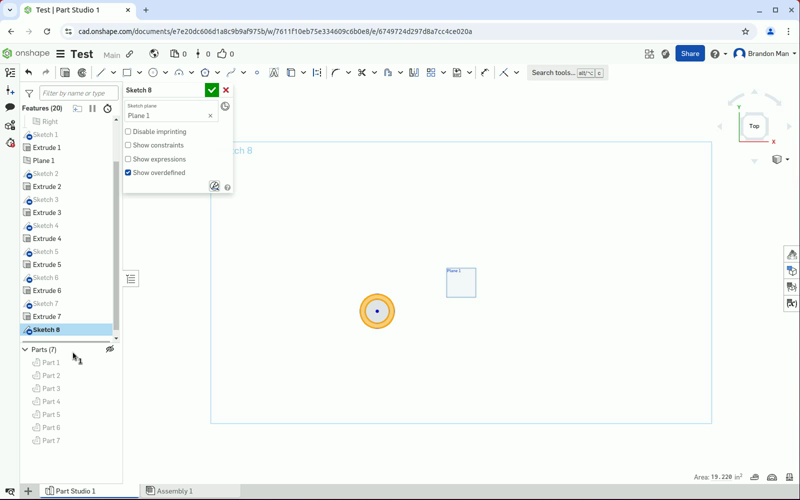
key(shift+y)
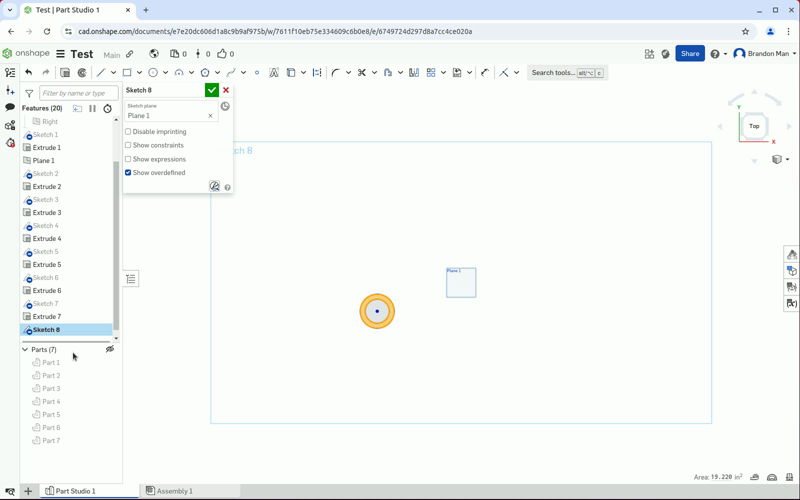
key(shift+e)
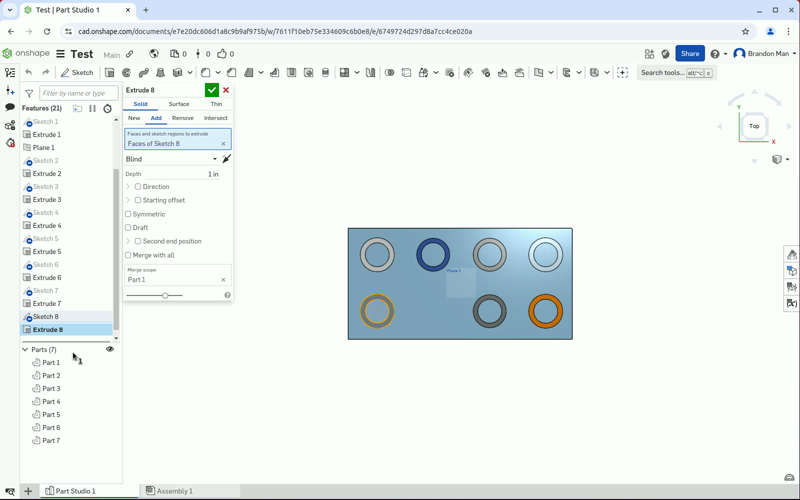
mouse_move(143, 106)
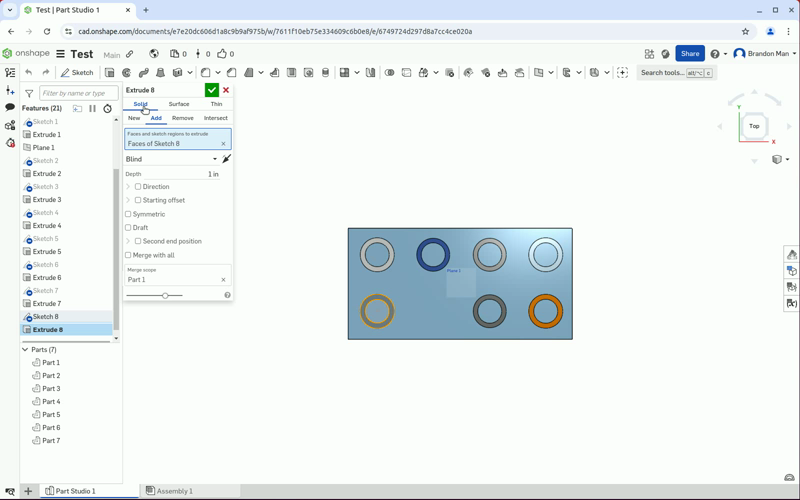
click(143, 106)
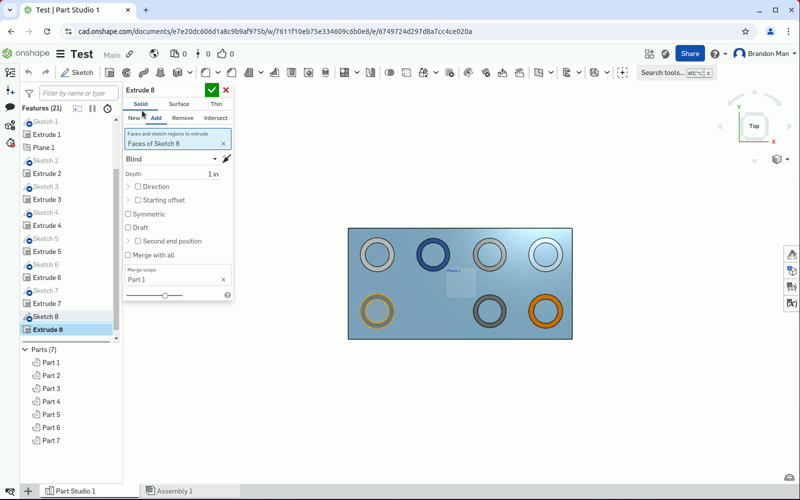
mouse_move(137, 120)
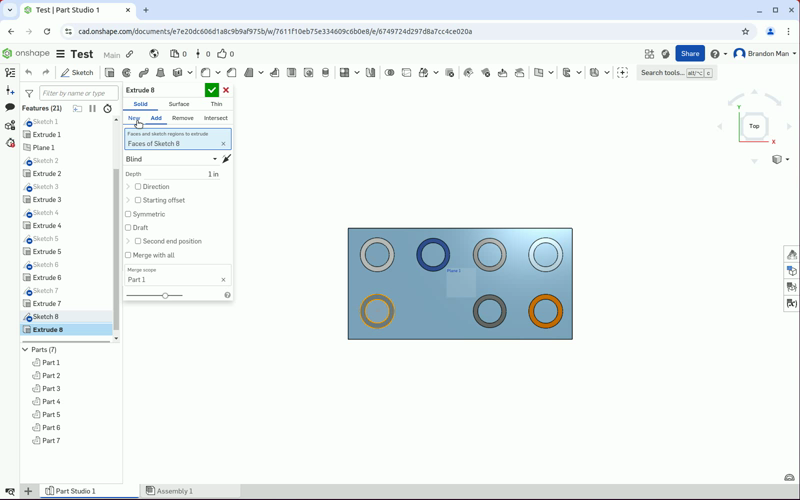
click(137, 120)
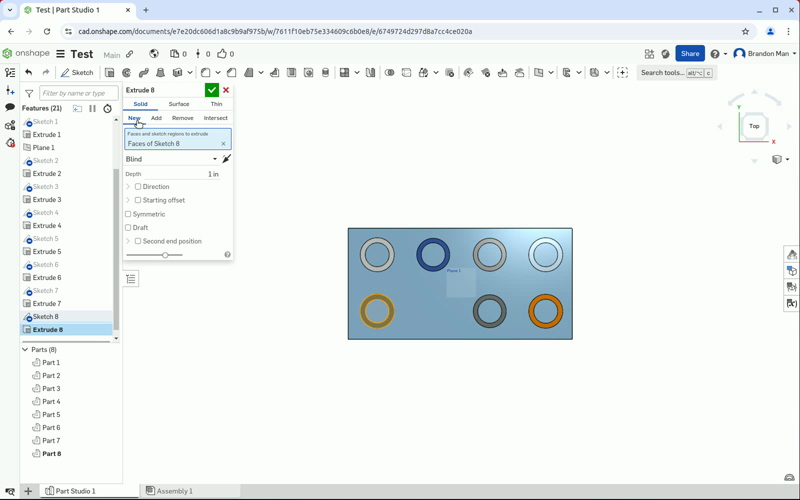
key(tab, 4)
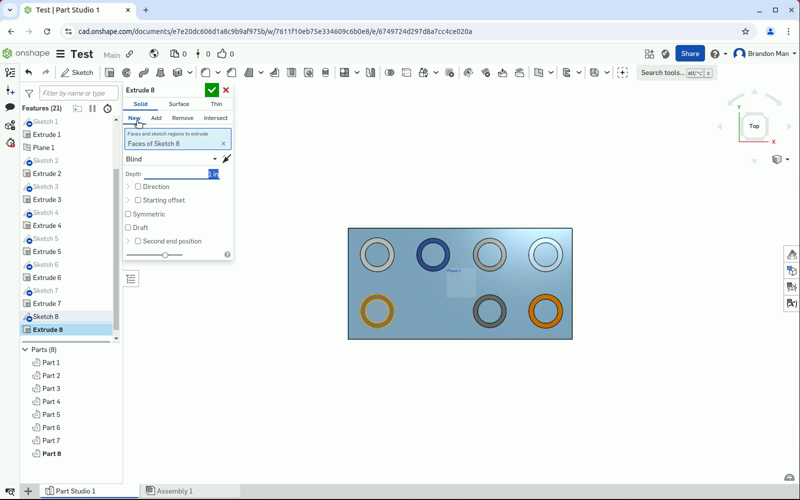
text(3.37)
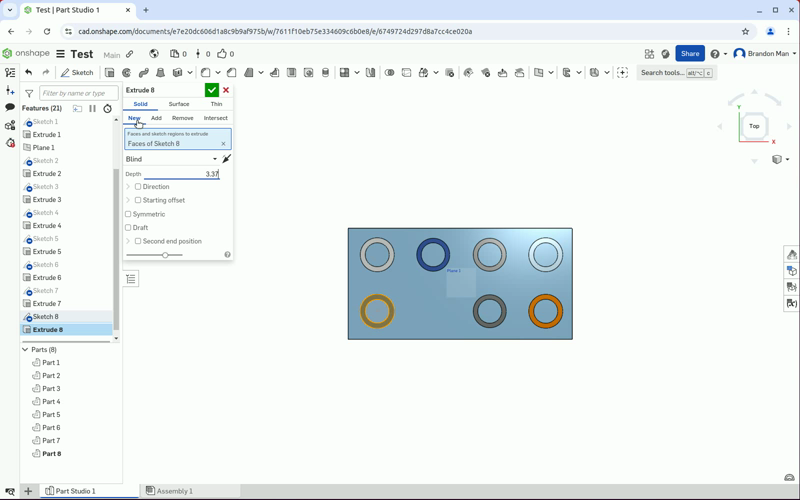
key(enter)
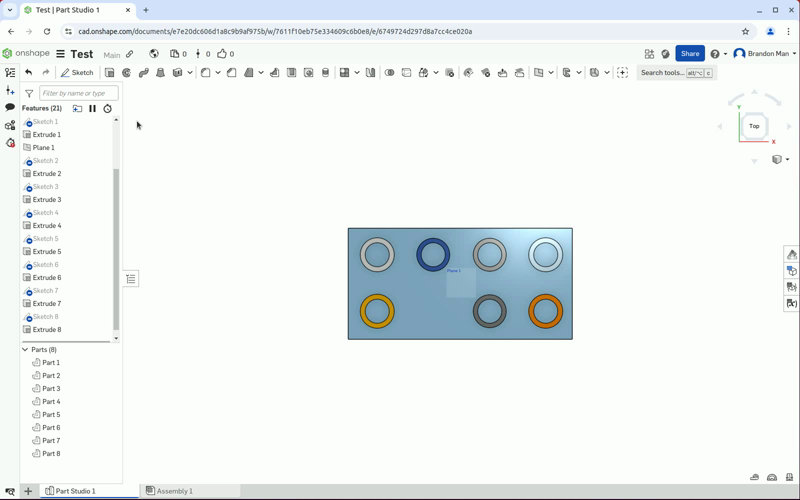
key(shift+h)
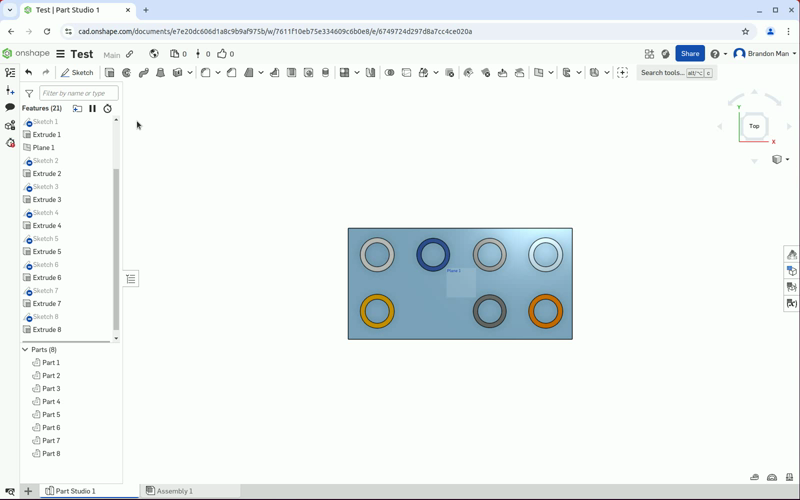
key(shift+h)
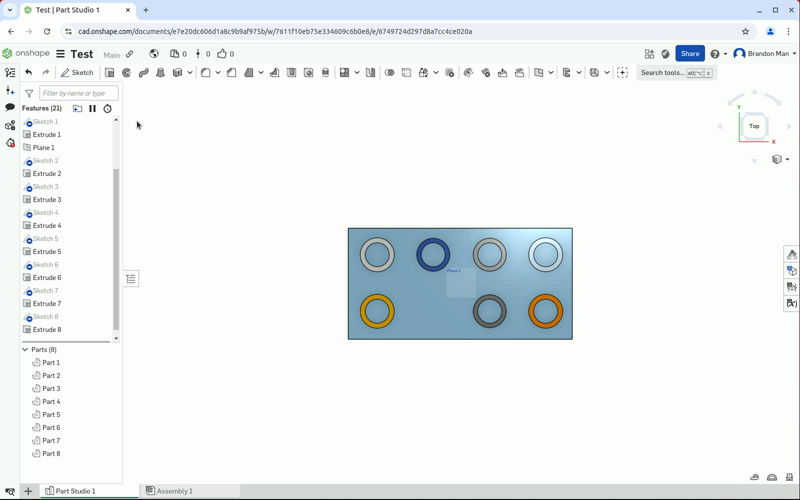
mouse_move(69, 124)
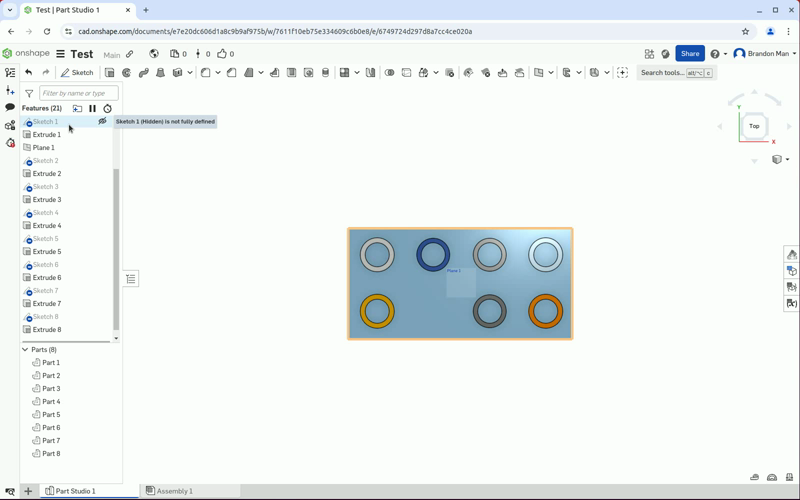
click(69, 124)
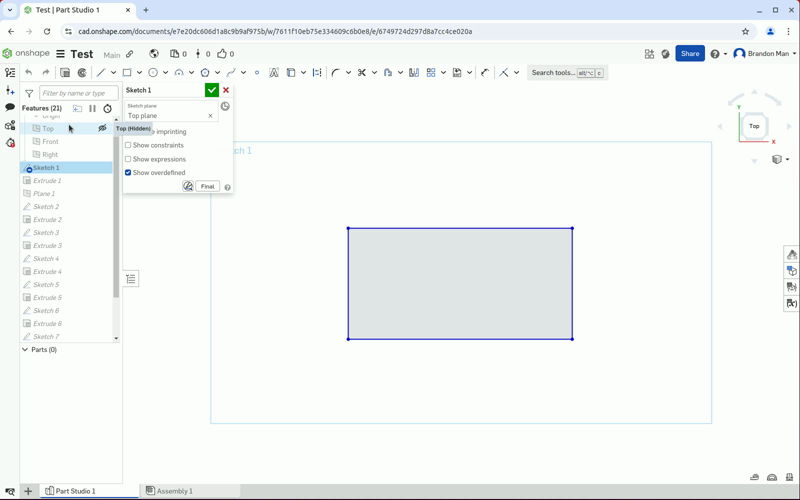
mouse_move(229, 92)
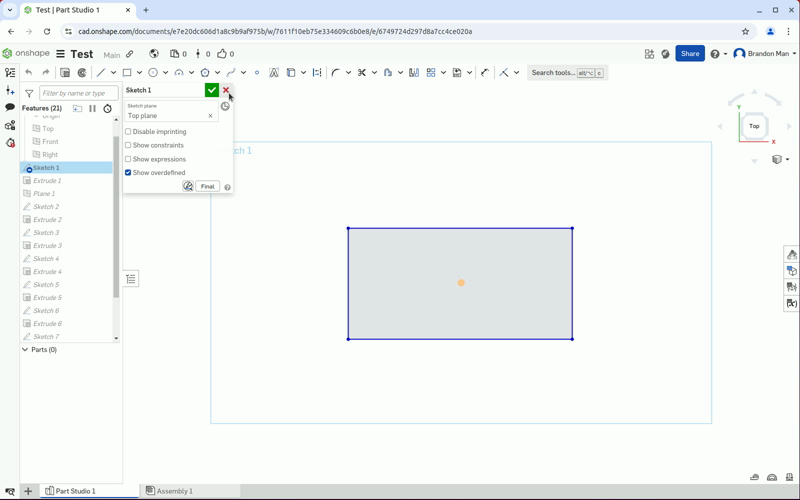
click(229, 92)
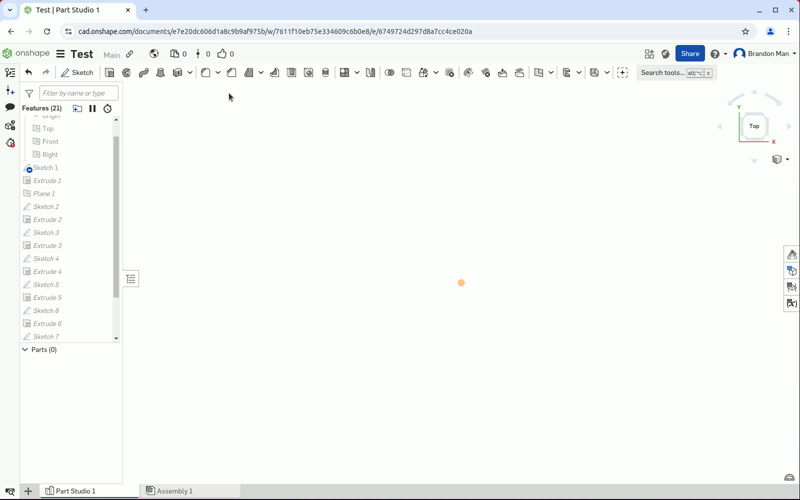
key(shift+s)
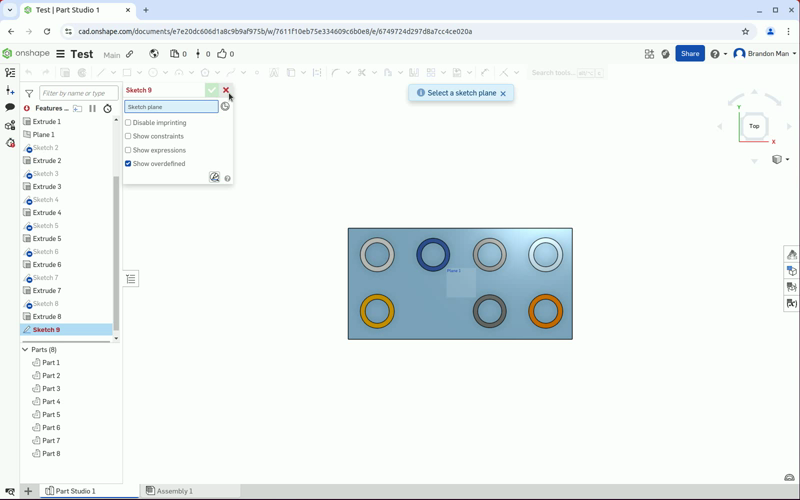
mouse_move(69, 137)
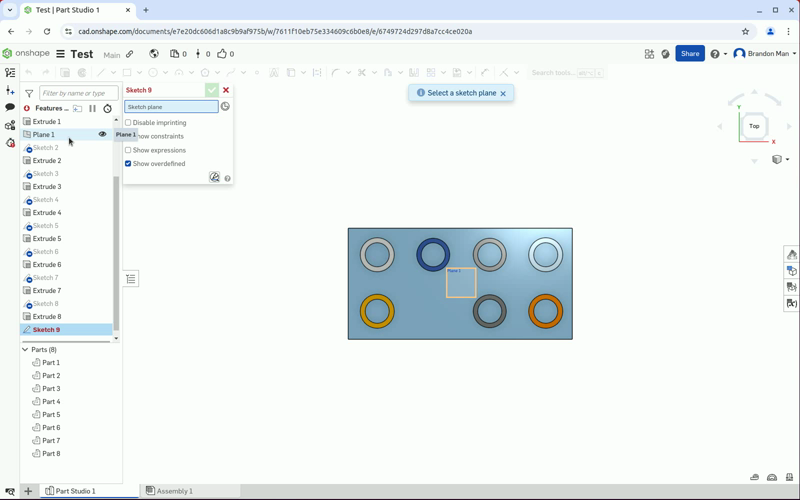
click(69, 137)
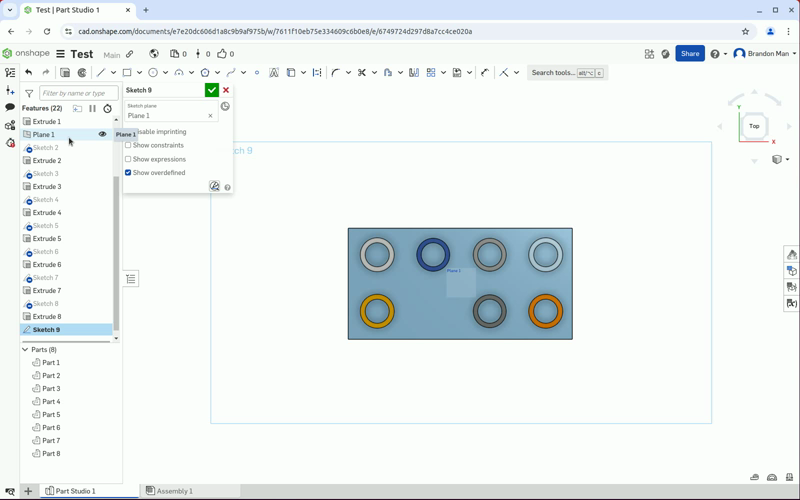
mouse_move(73, 352)
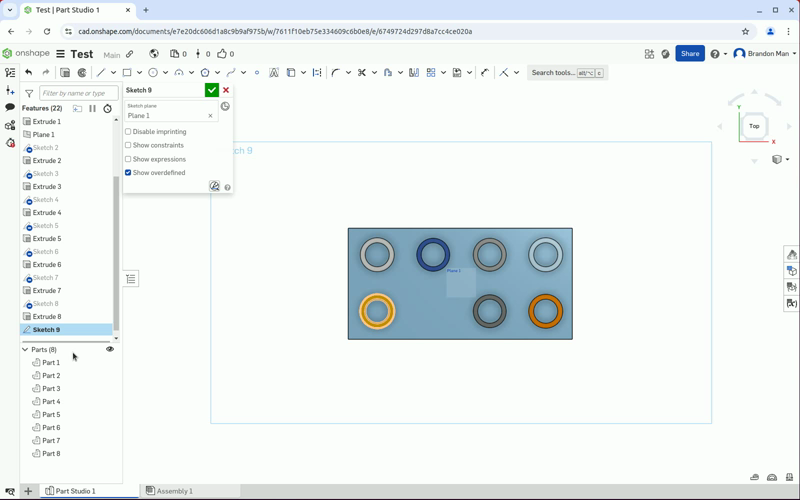
key(y)
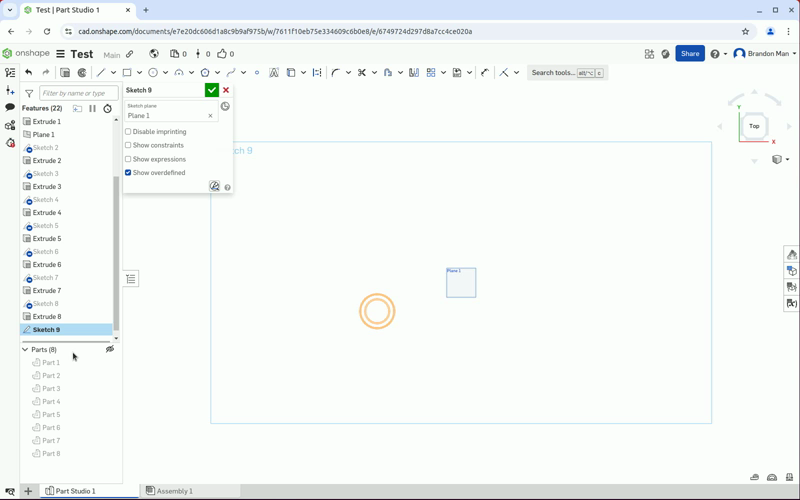
key(c)
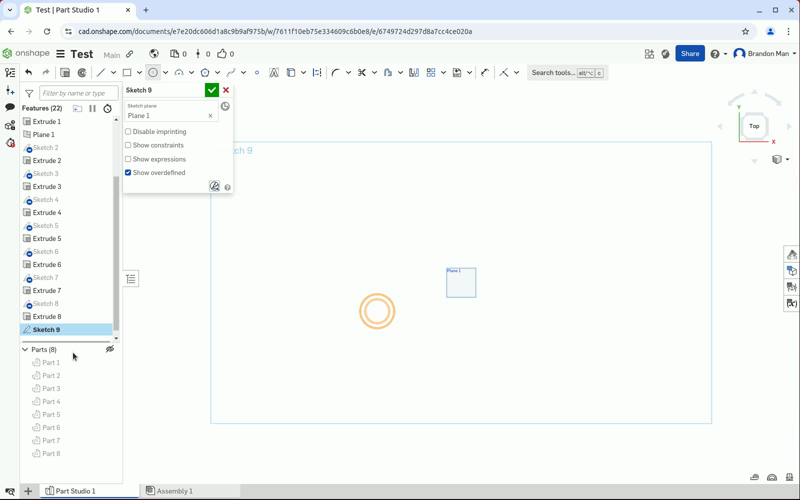
key_down(shift)
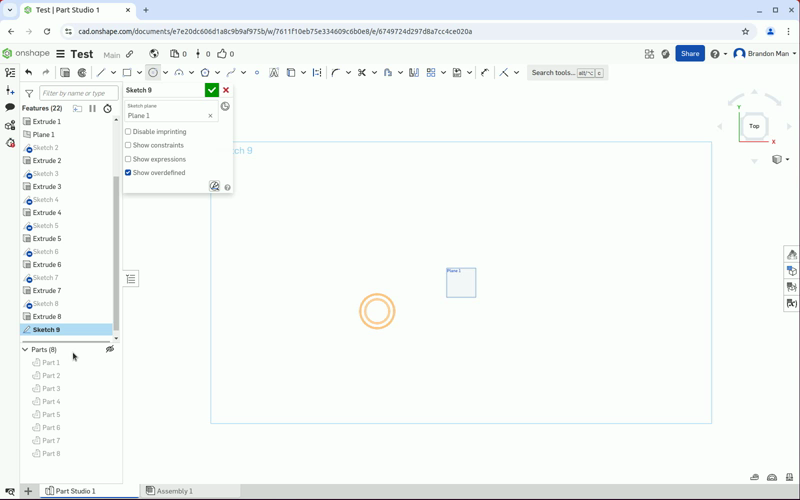
mouse_move(433, 311)
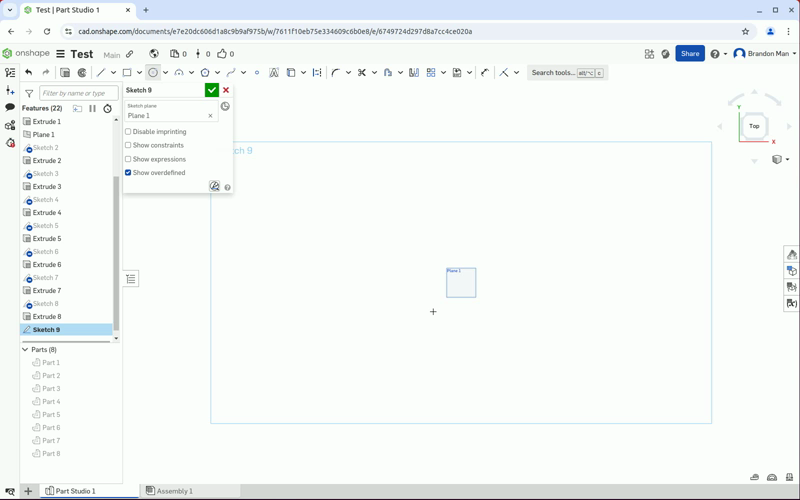
click(433, 311)
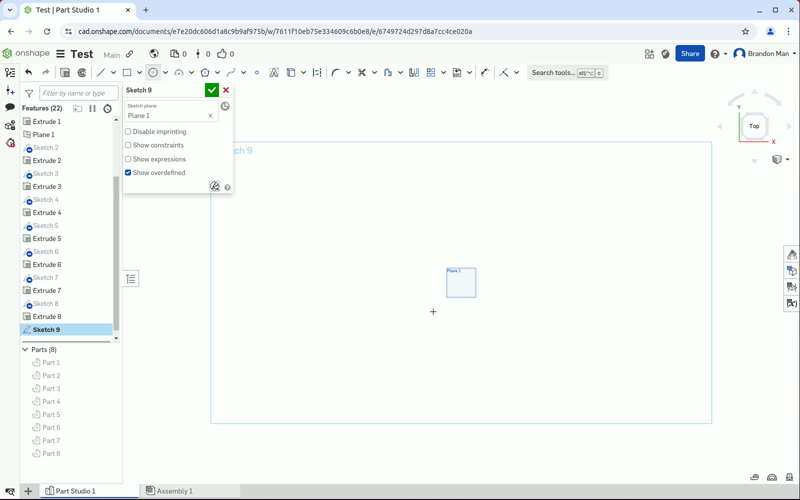
key_up(shift)
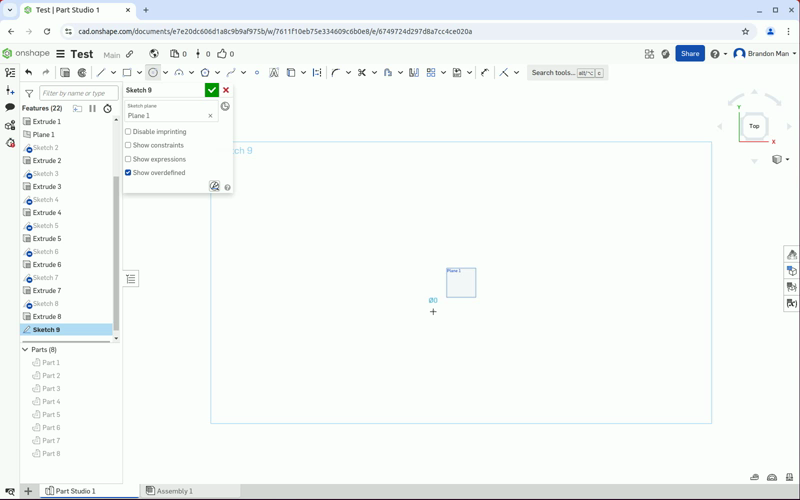
mouse_move(449, 311)
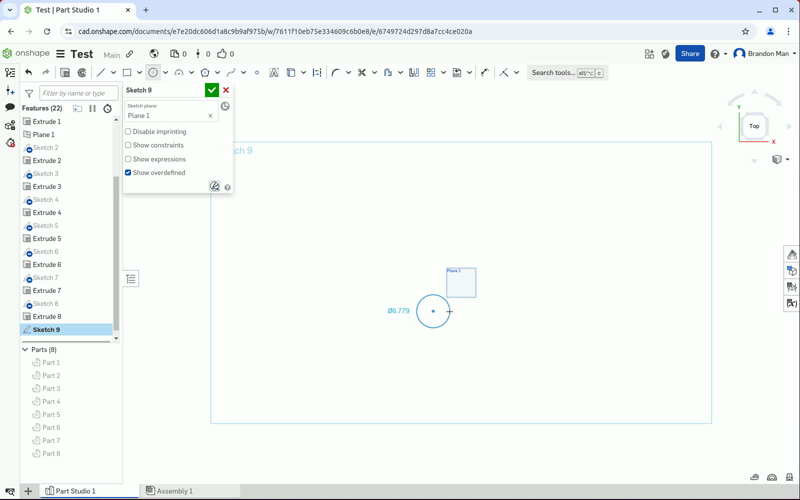
click(449, 311)
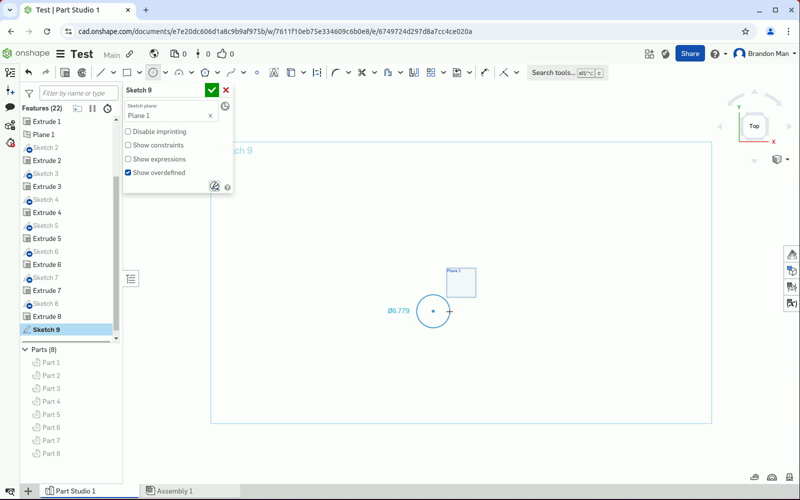
key(esc)
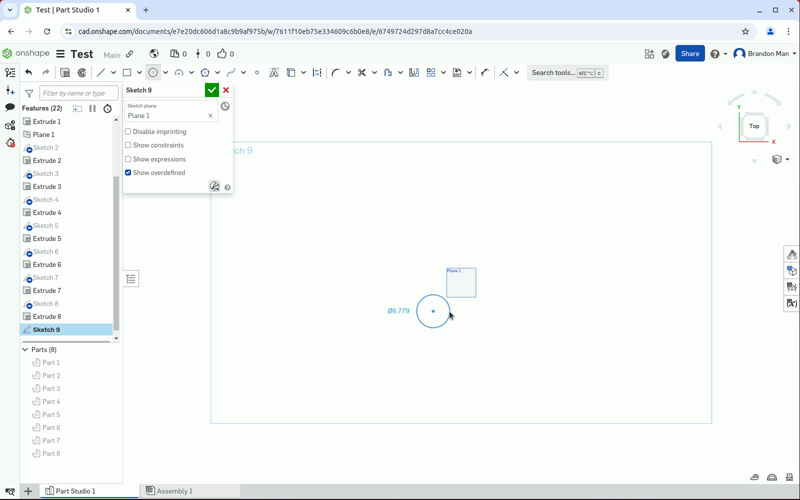
key(c)
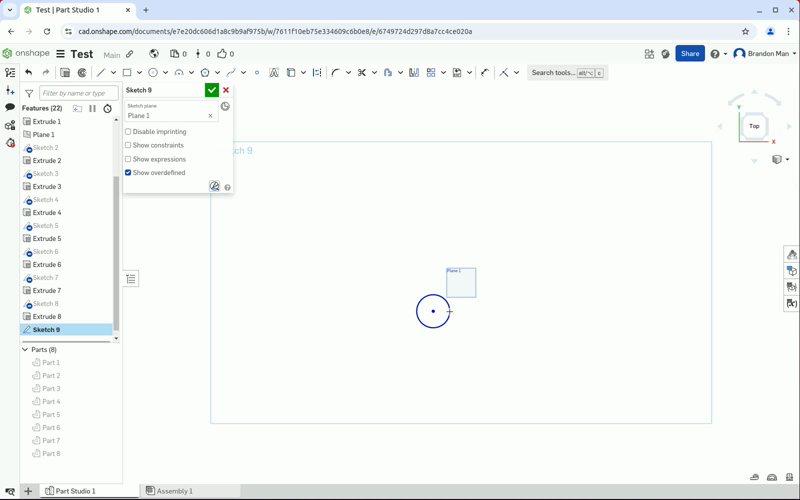
key_down(shift)
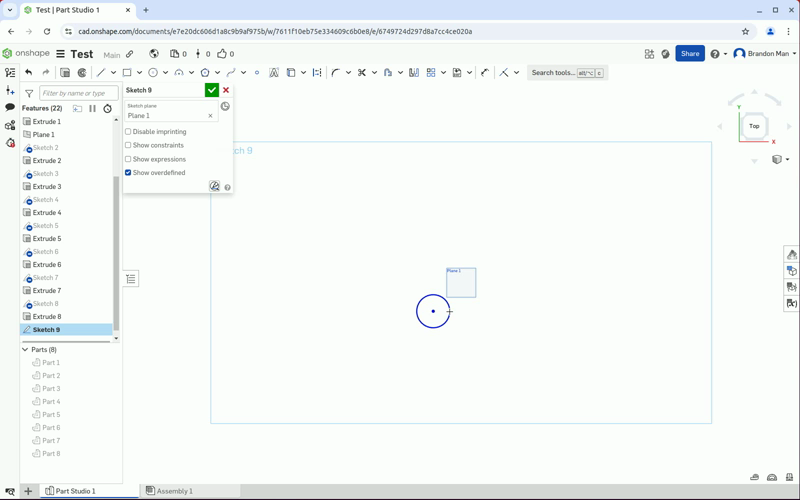
mouse_move(433, 311)
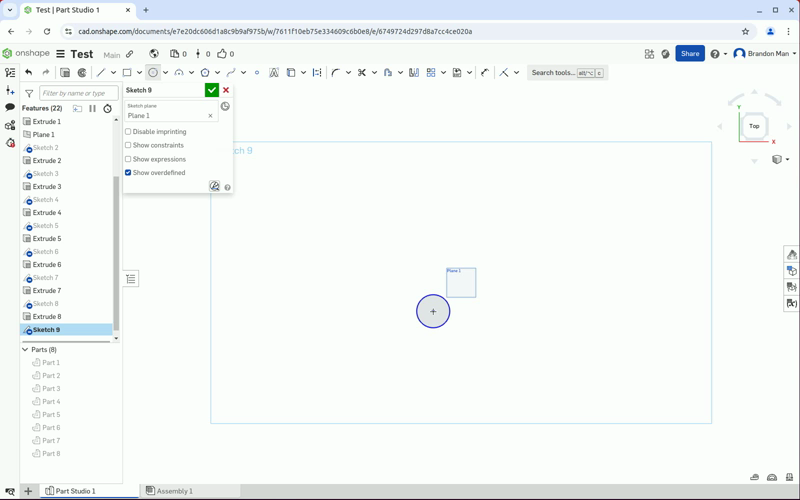
click(433, 311)
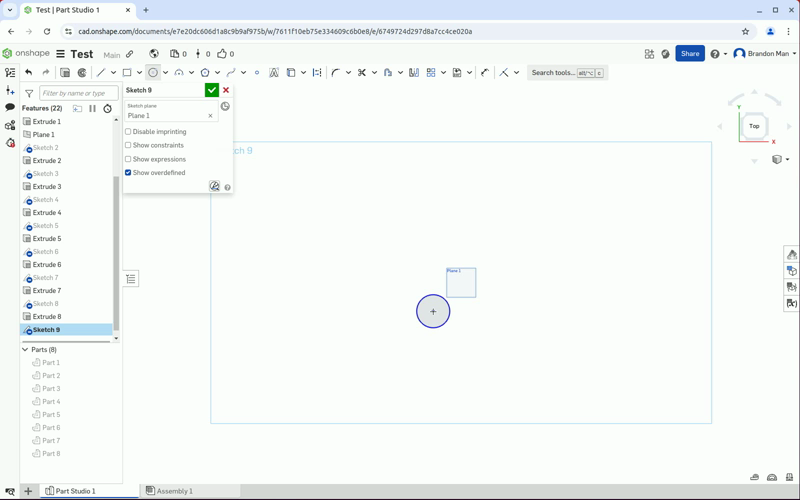
key_up(shift)
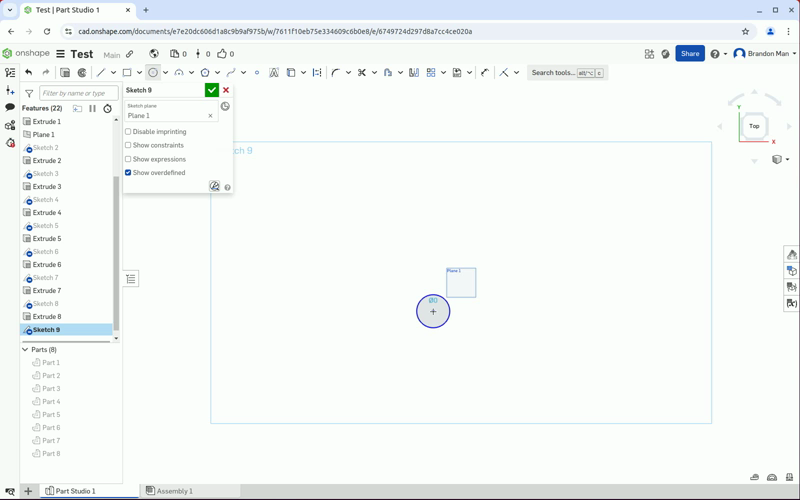
mouse_move(445, 311)
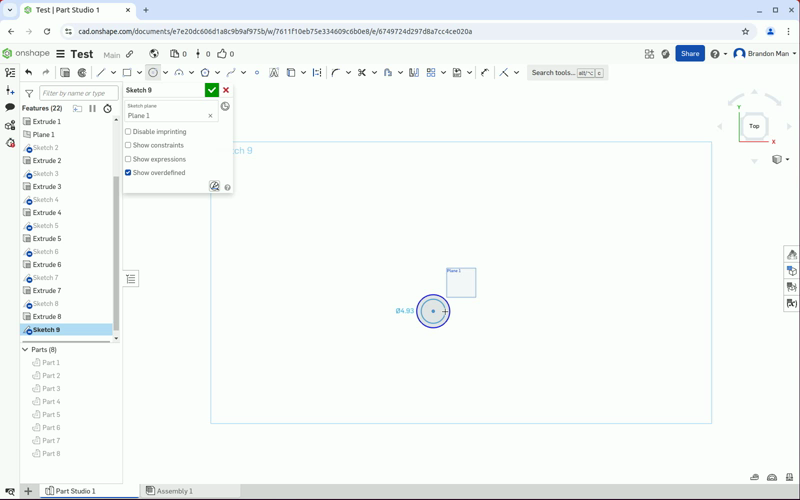
click(445, 311)
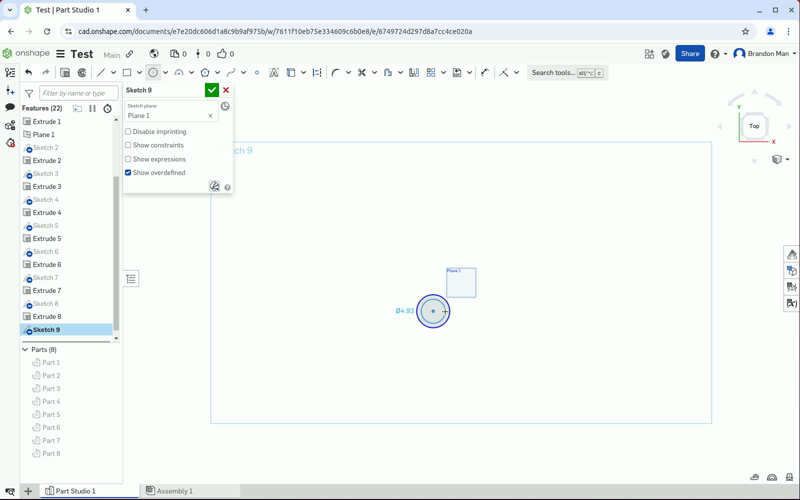
key(esc)
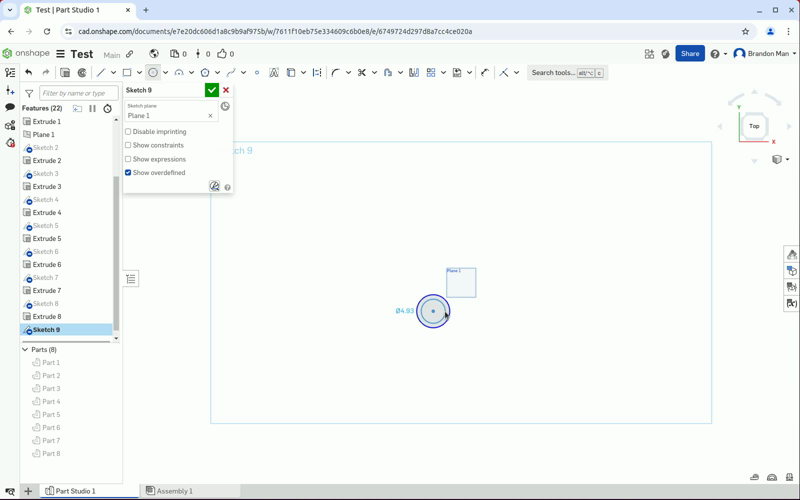
mouse_move(447, 317)
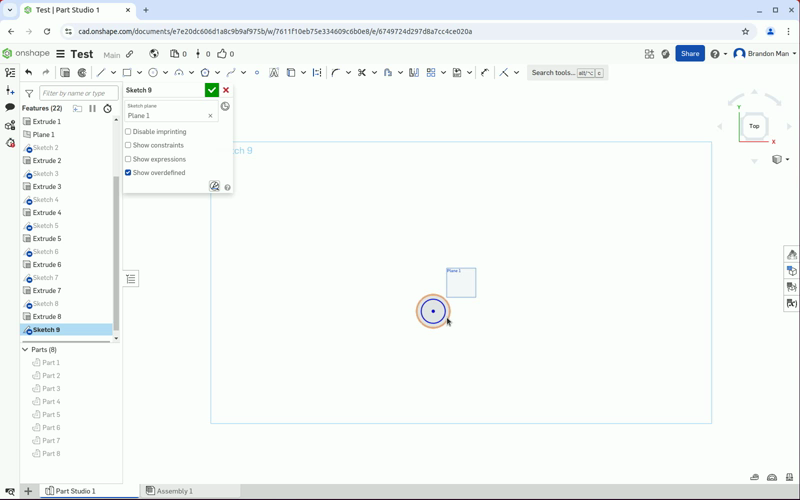
scroll(6)
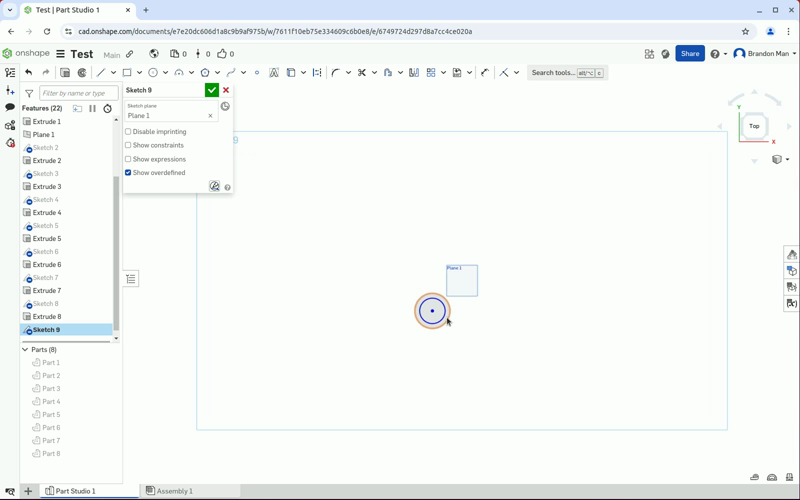
scroll(6)
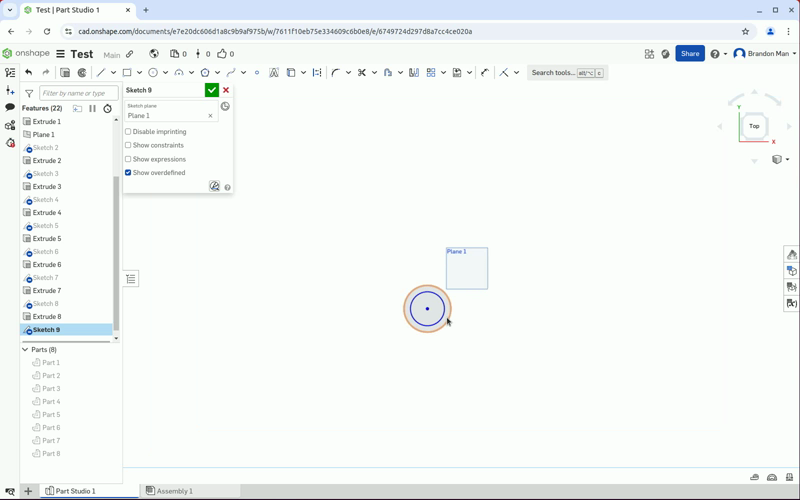
scroll(6)
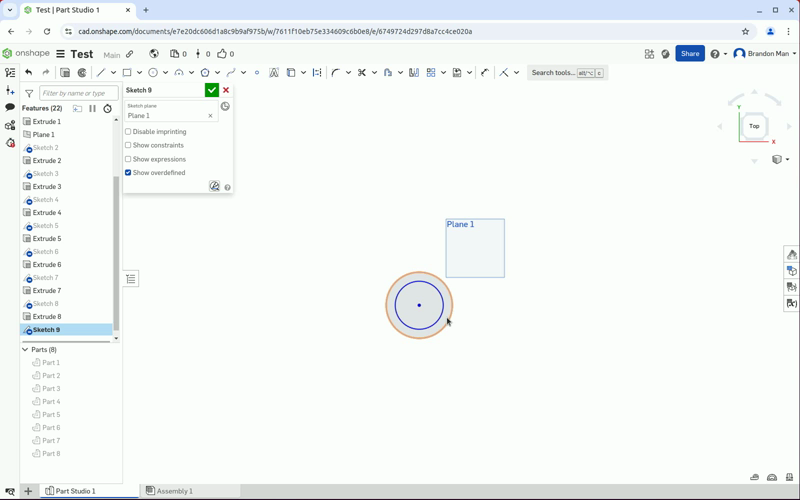
scroll(6)
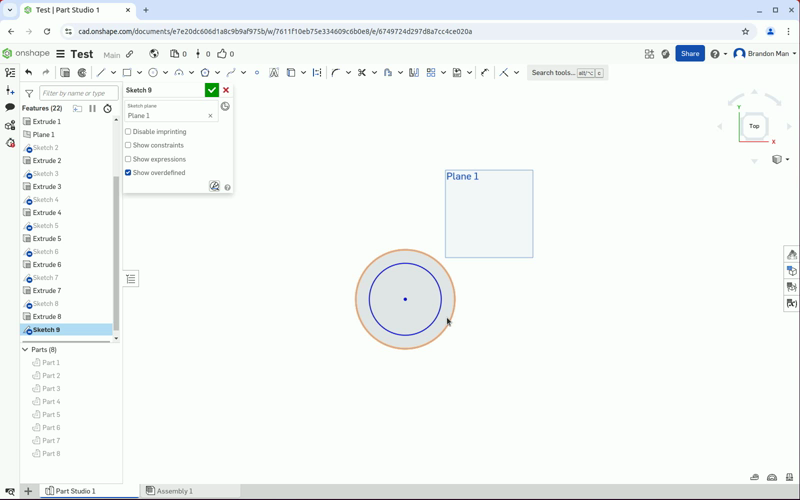
scroll(6)
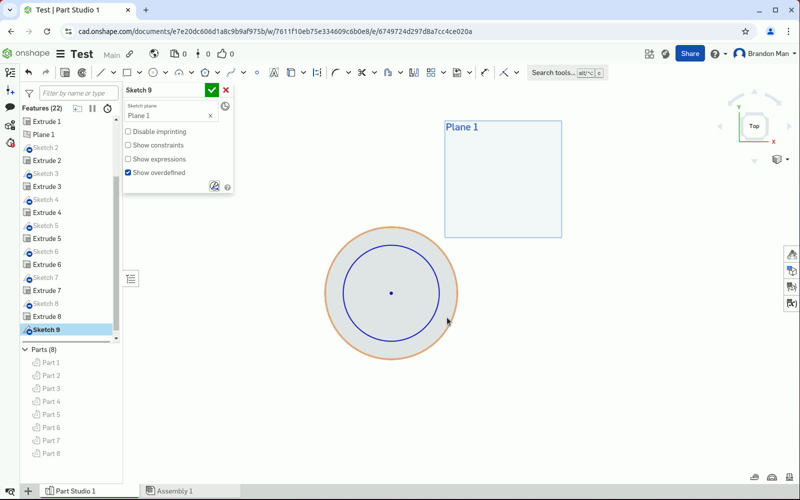
scroll(6)
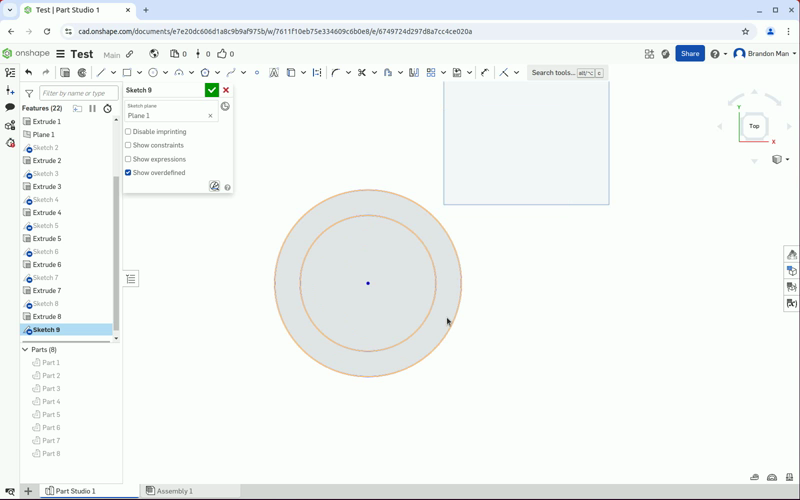
scroll(6)
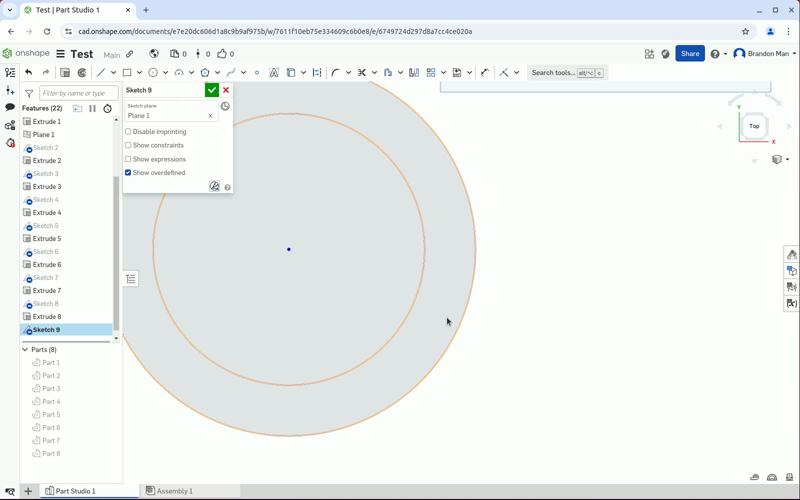
click(447, 317)
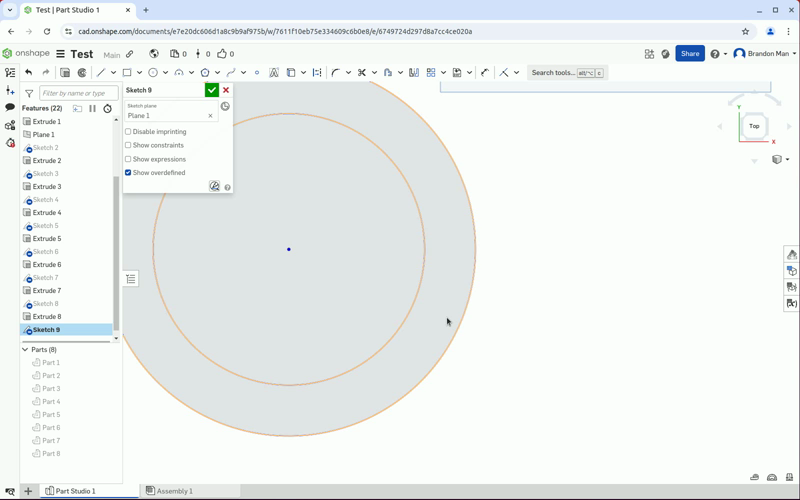
scroll(-6)
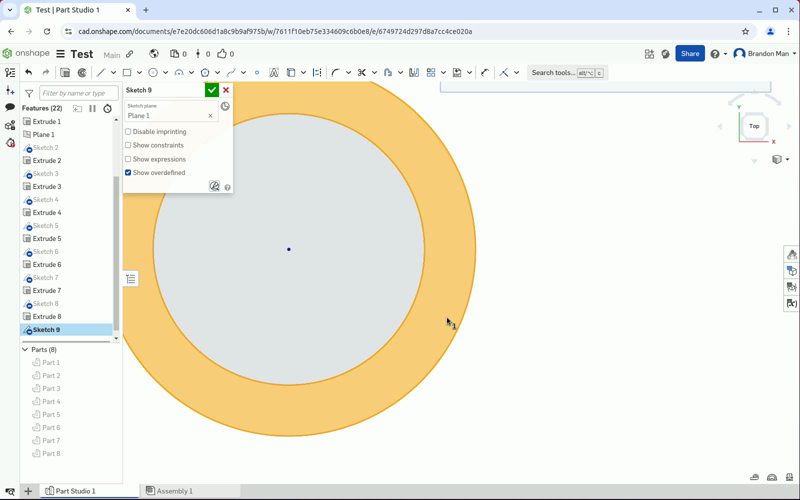
scroll(-6)
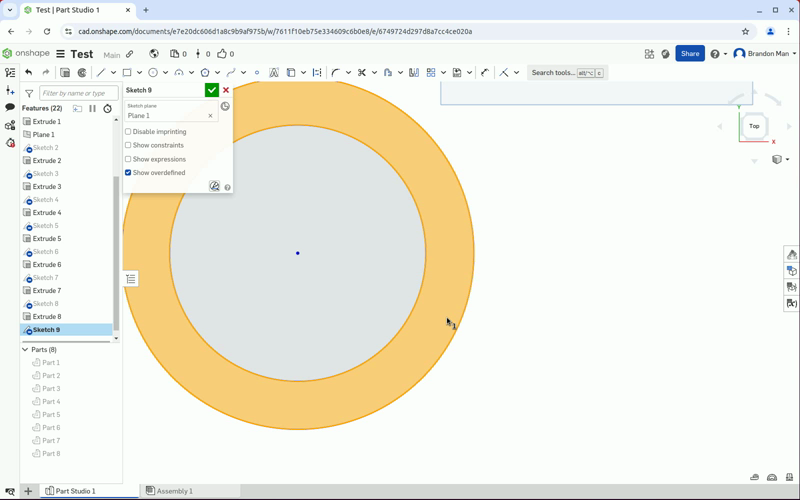
scroll(-6)
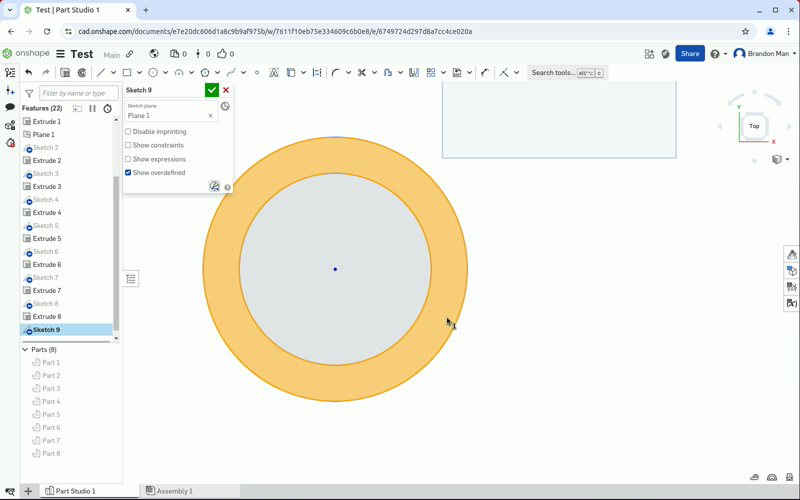
scroll(-6)
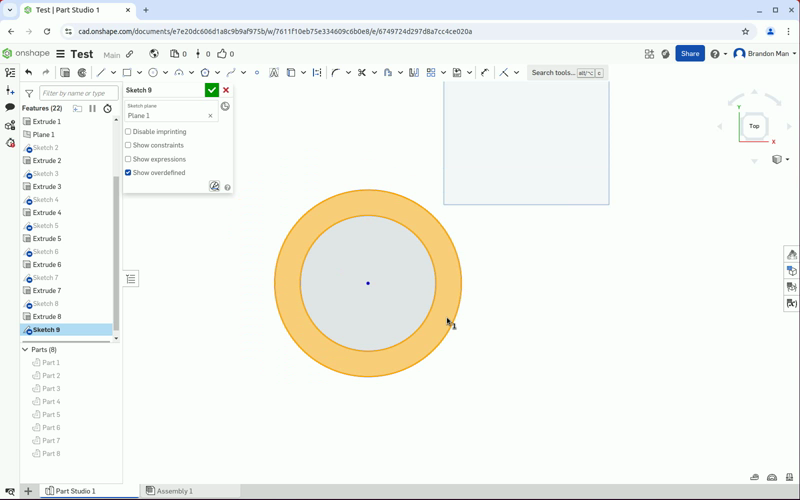
scroll(-6)
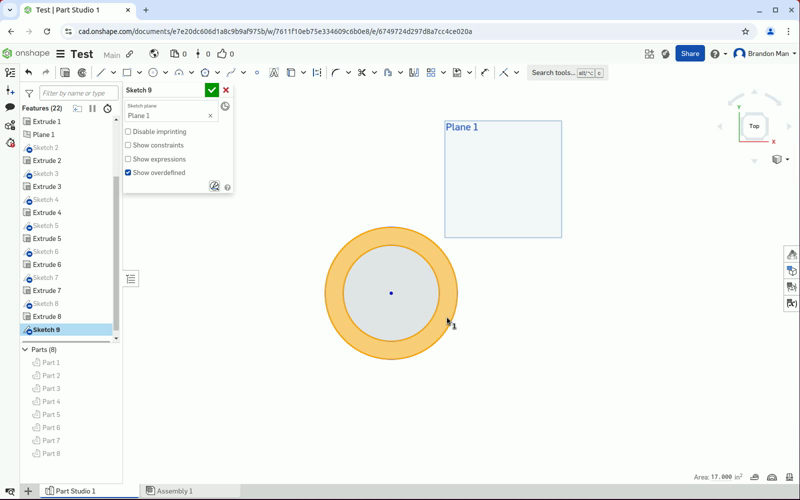
scroll(-6)
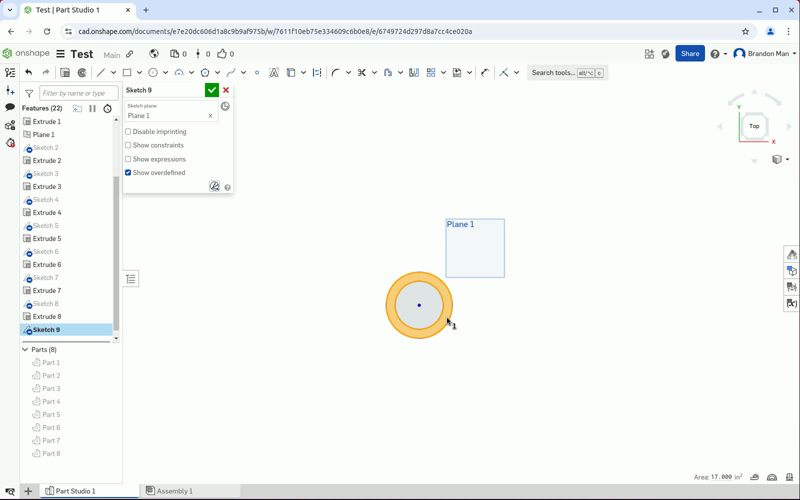
scroll(-6)
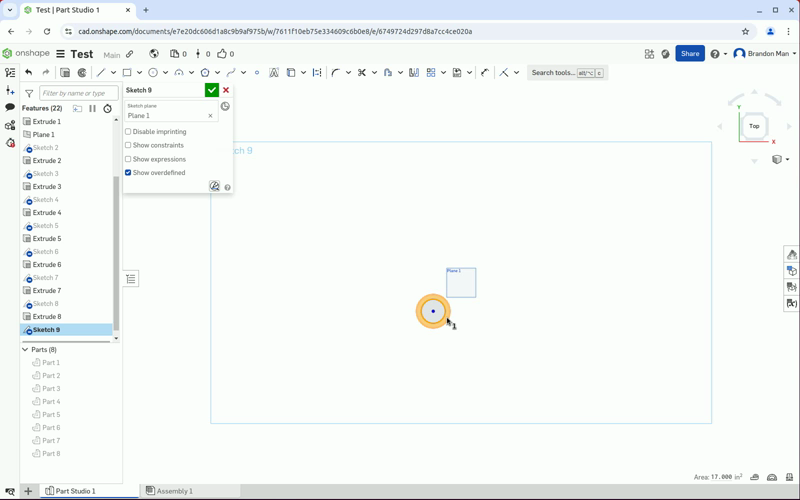
mouse_move(73, 352)
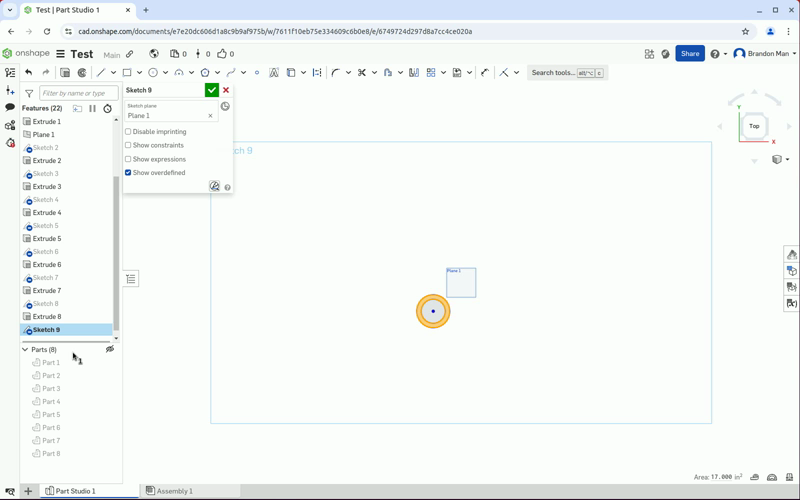
key(shift+y)
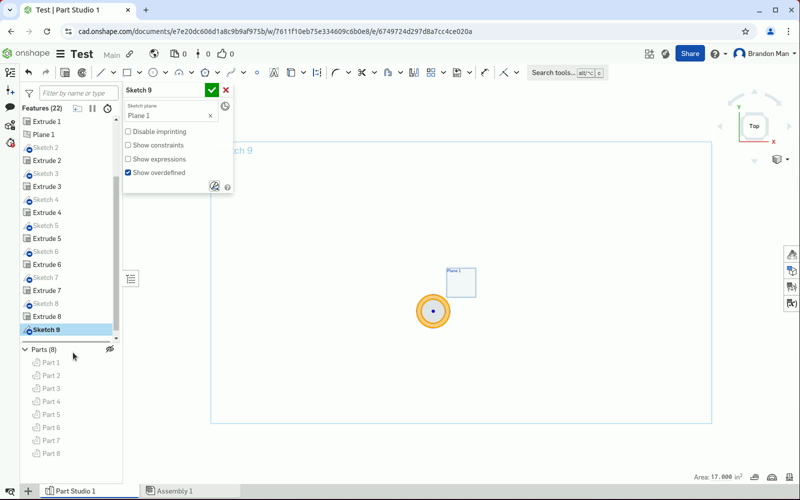
key(shift+e)
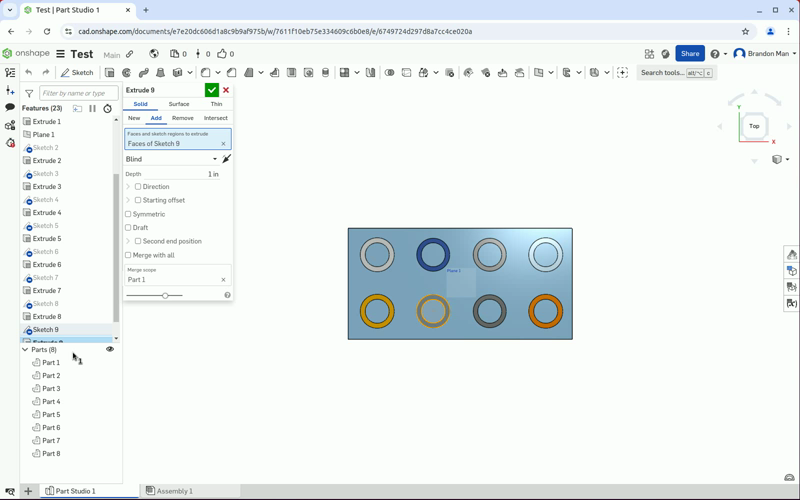
mouse_move(143, 106)
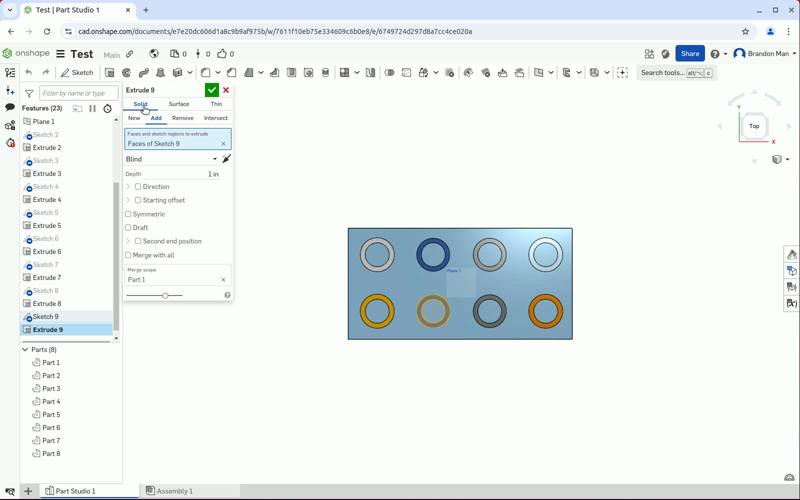
click(143, 106)
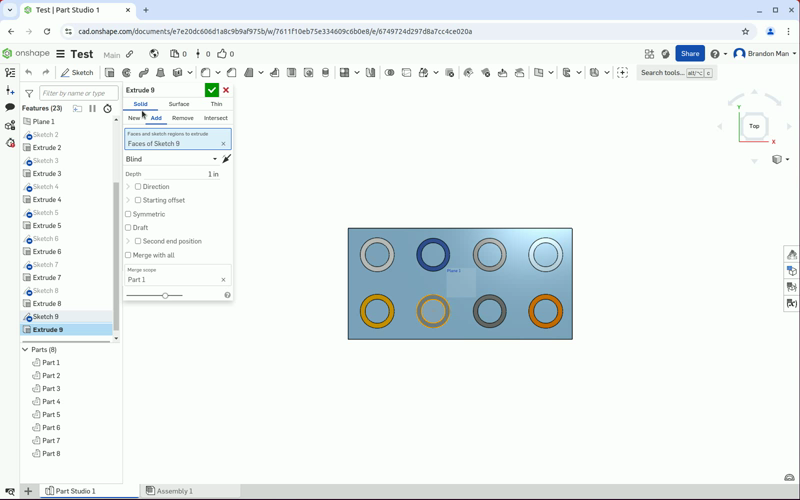
mouse_move(137, 120)
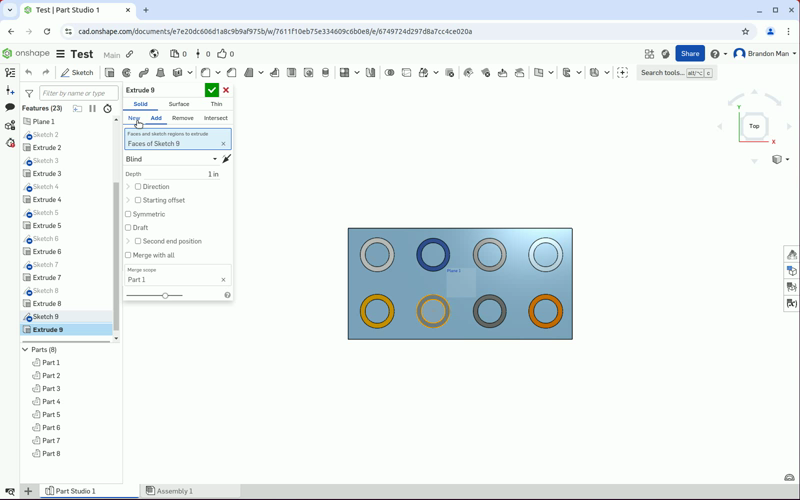
click(137, 120)
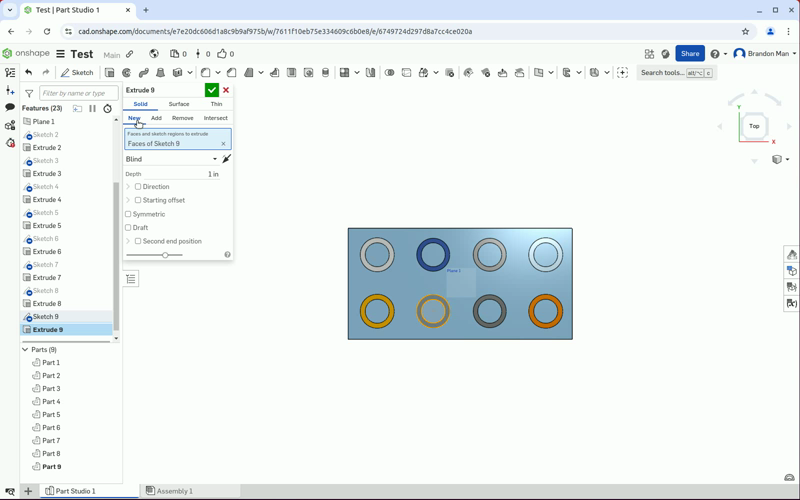
key(tab, 4)
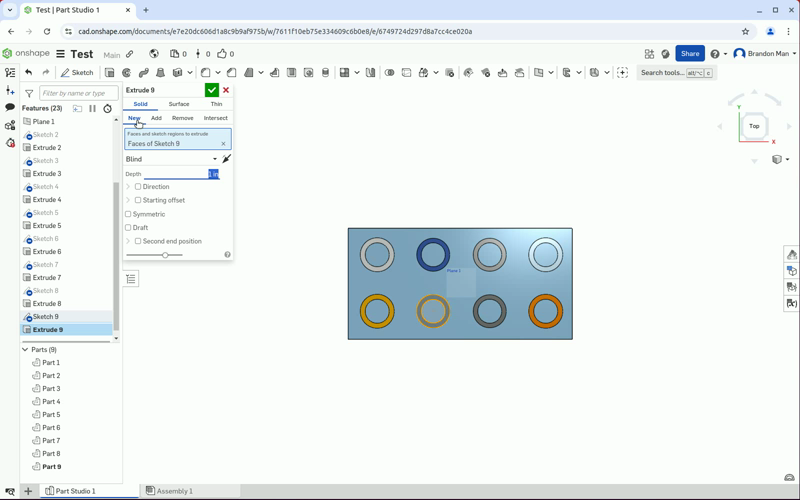
text(3.37)
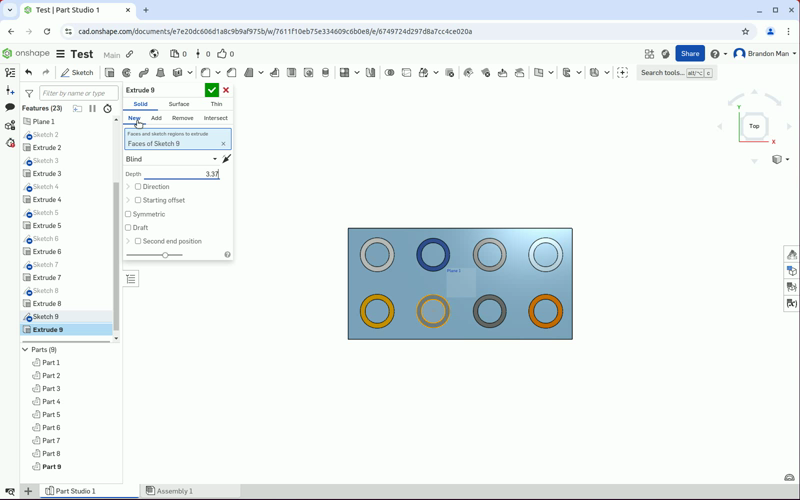
key(enter)
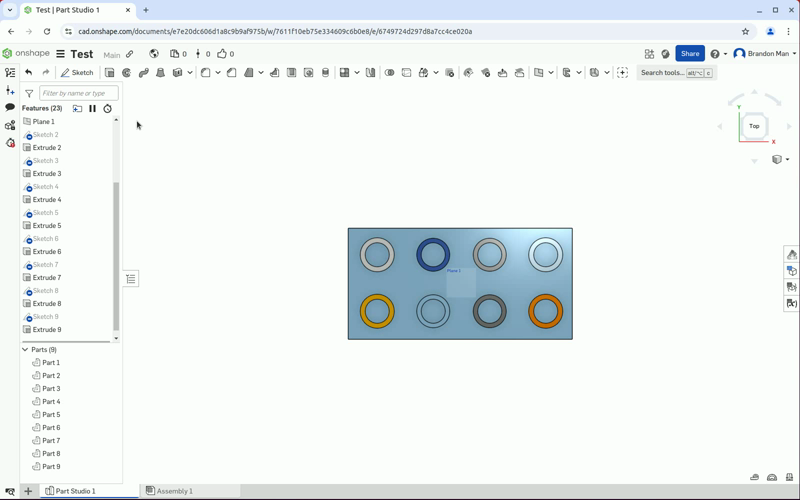
key(shift+h)
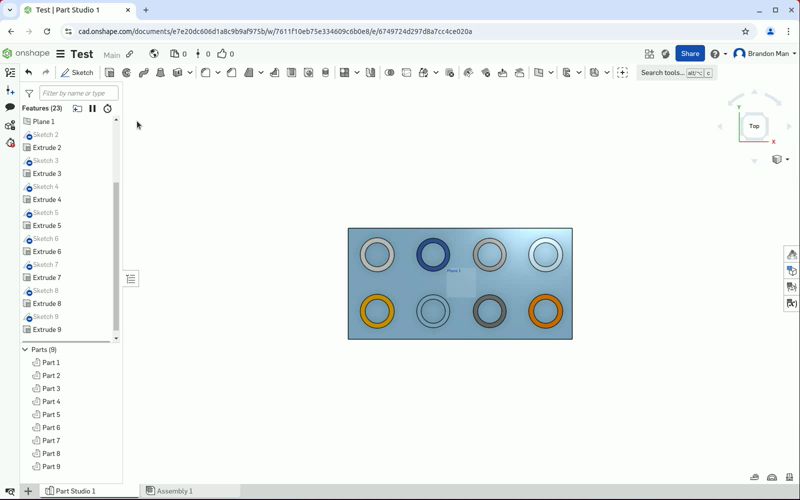
key(shift+h)
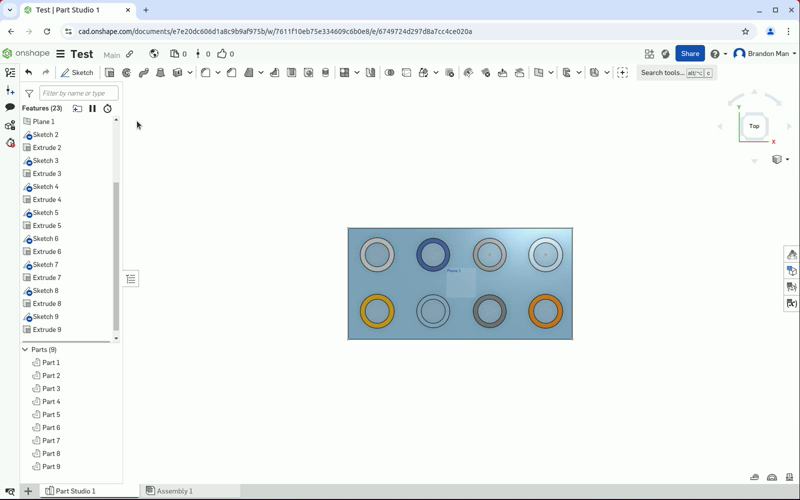
key(shift+7)
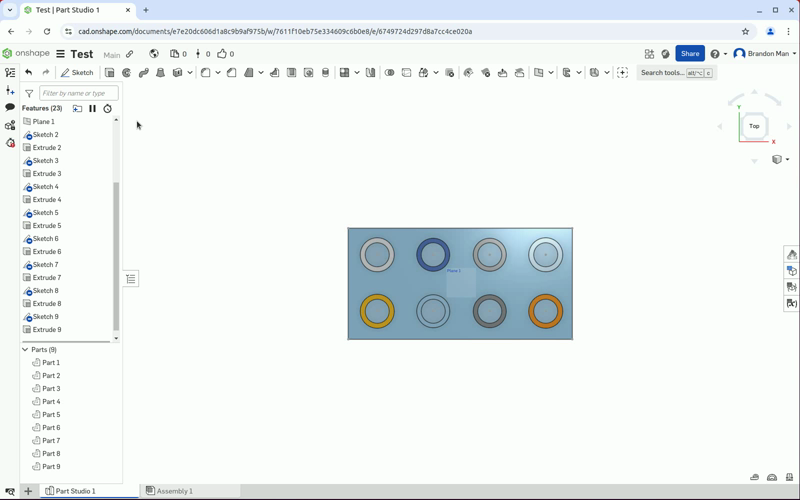
key(up, 3)
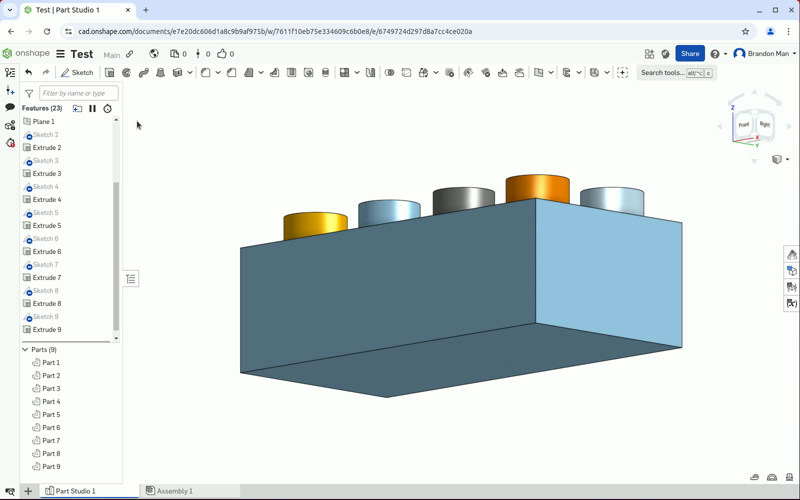
key(left, 3)
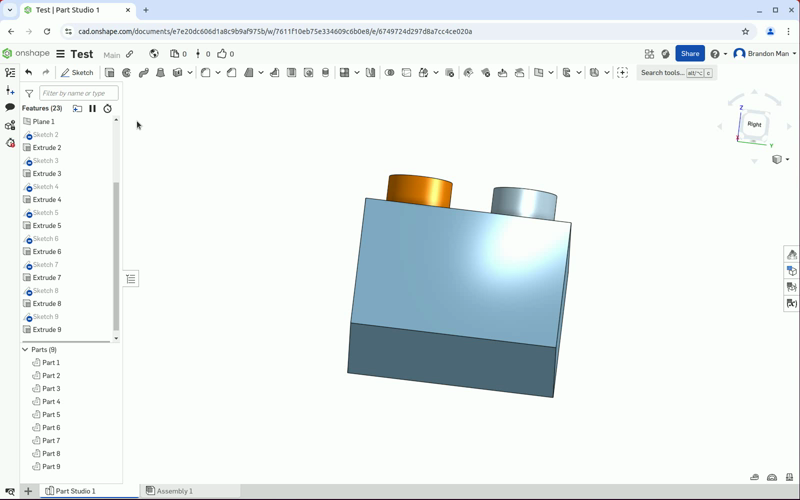
key(right, 3)
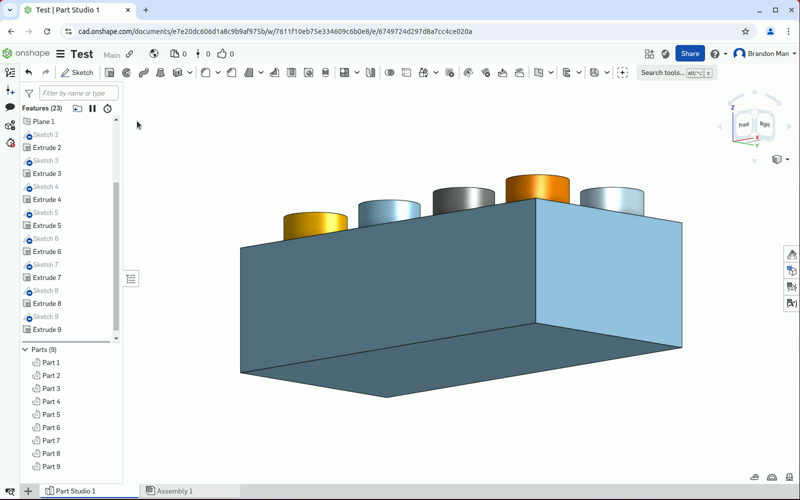
key(down, 3)
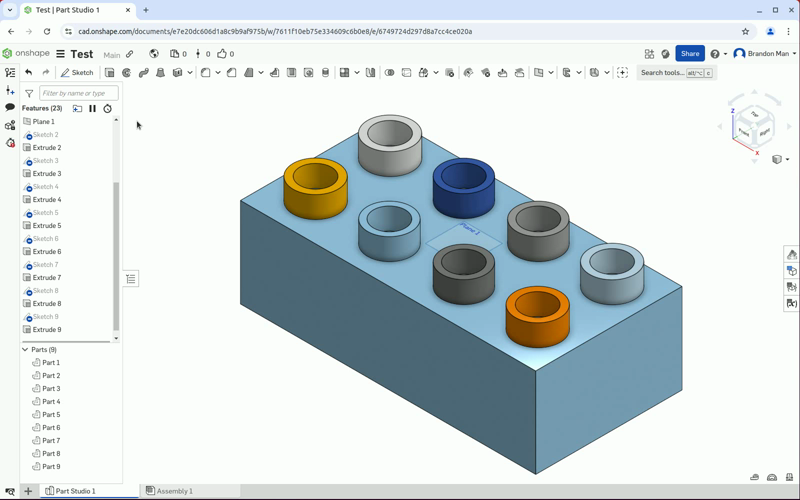
mouse_move(69, 98)
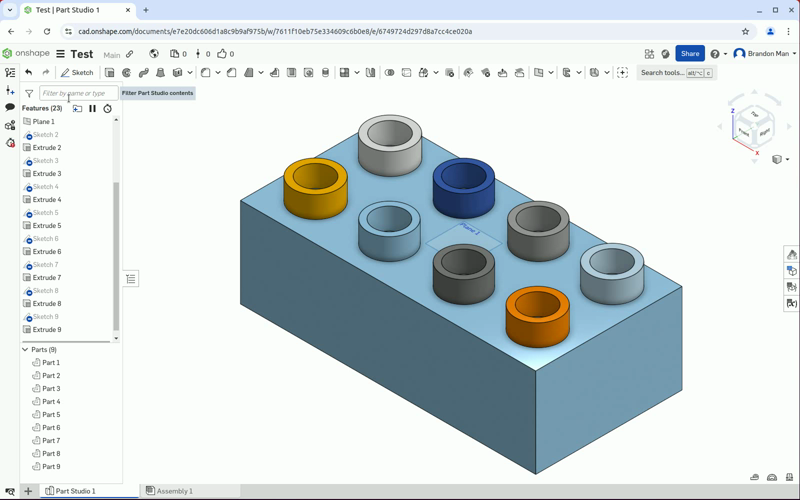
click(69, 98)